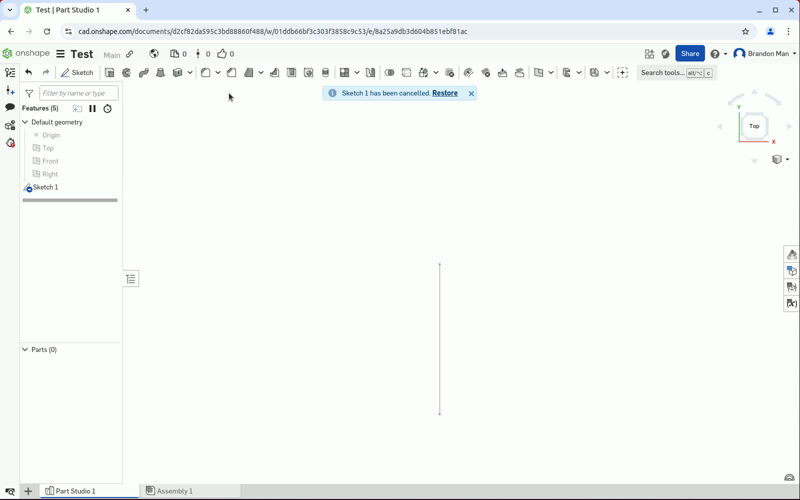
key(shift+h)
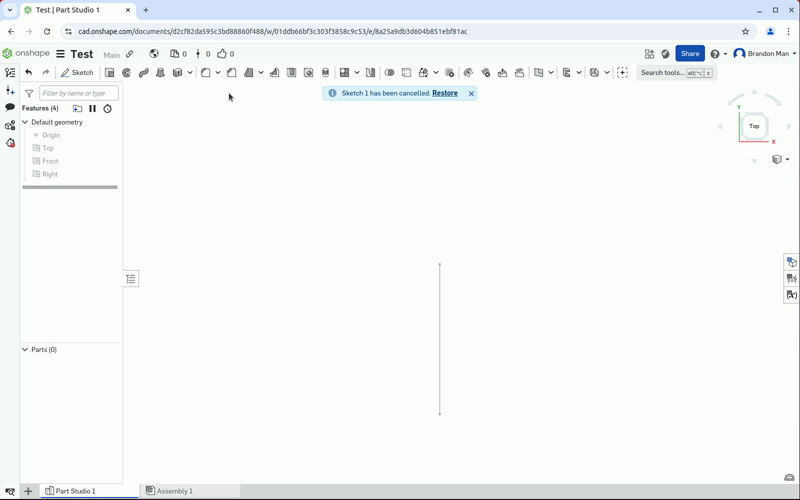
mouse_move(73, 352)
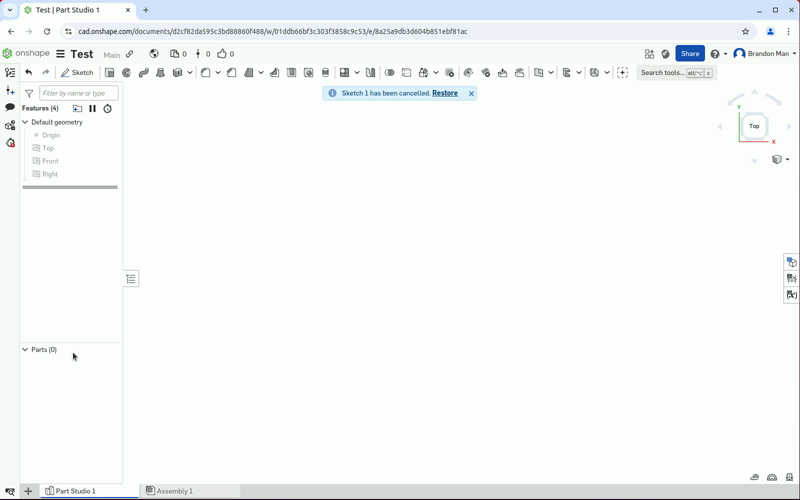
key(y)
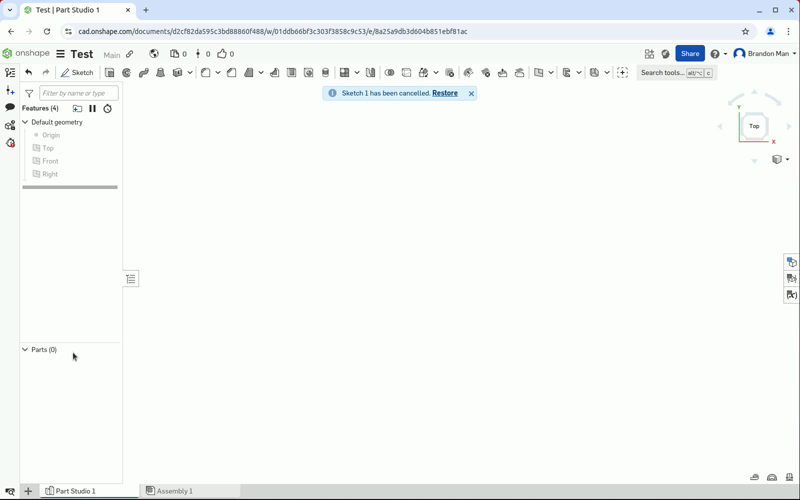
key(shift+p)
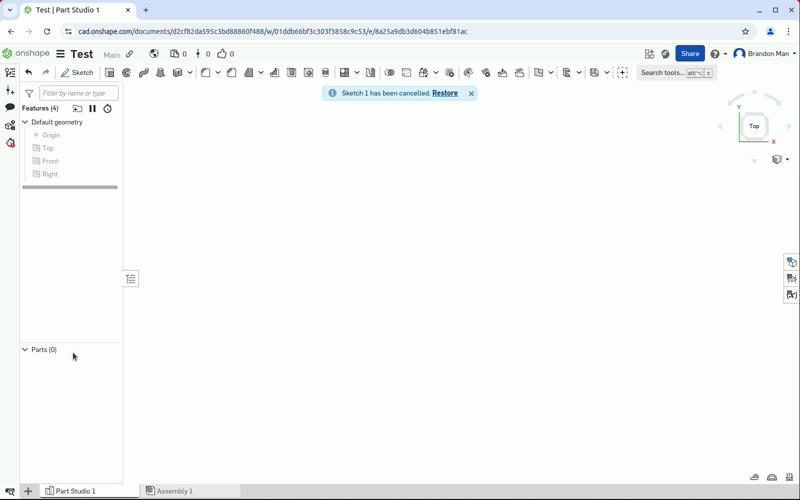
key(space)
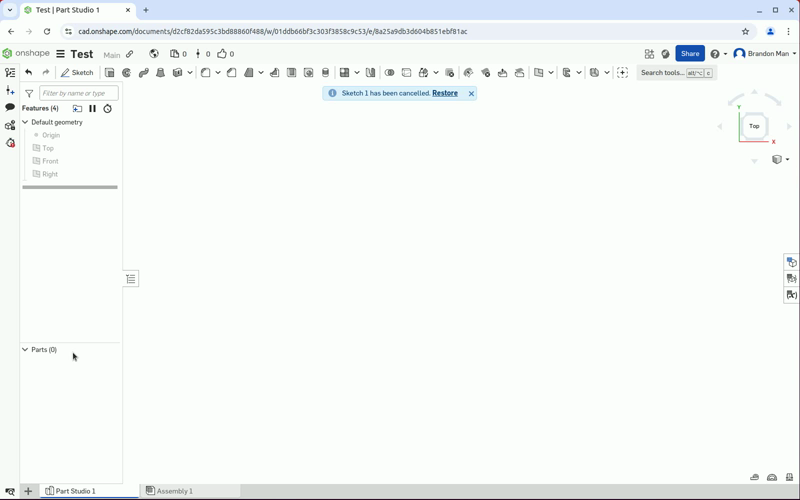
key_down(shift)
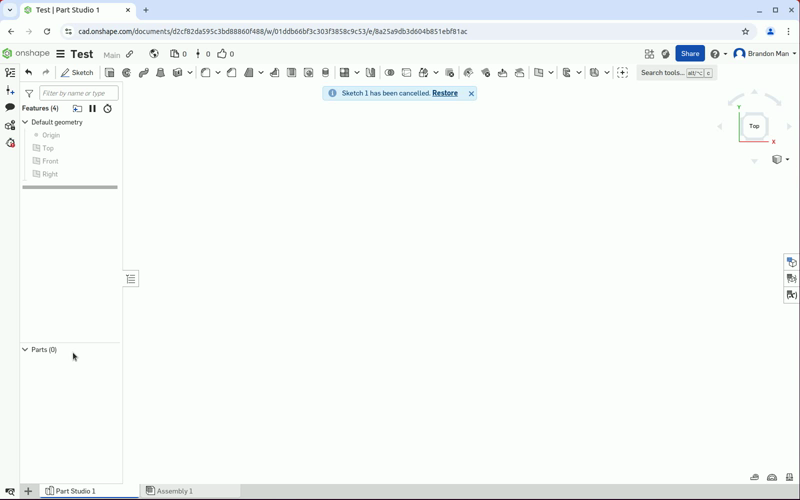
key(up)
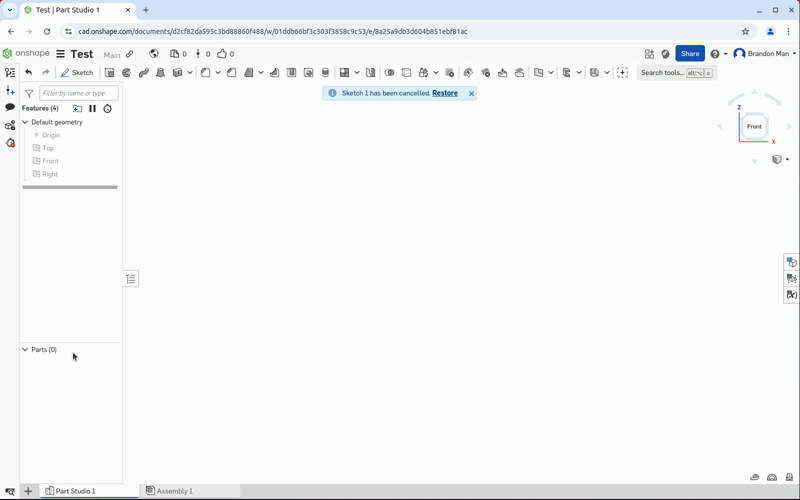
key_up(shift)
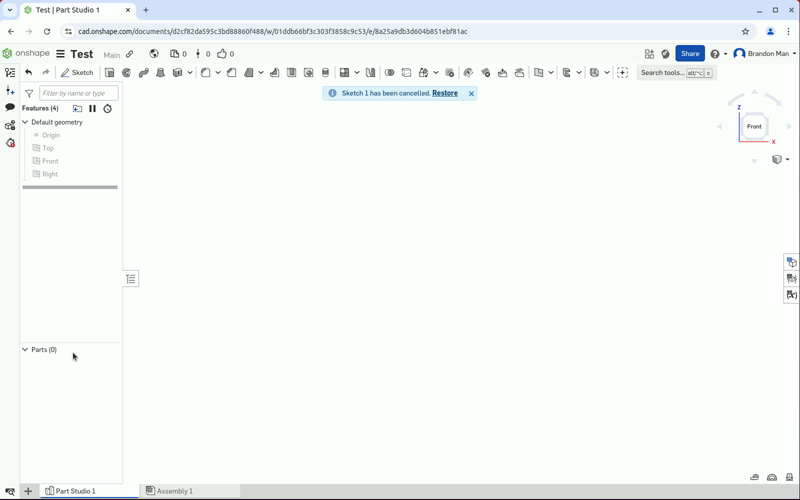
mouse_move(73, 352)
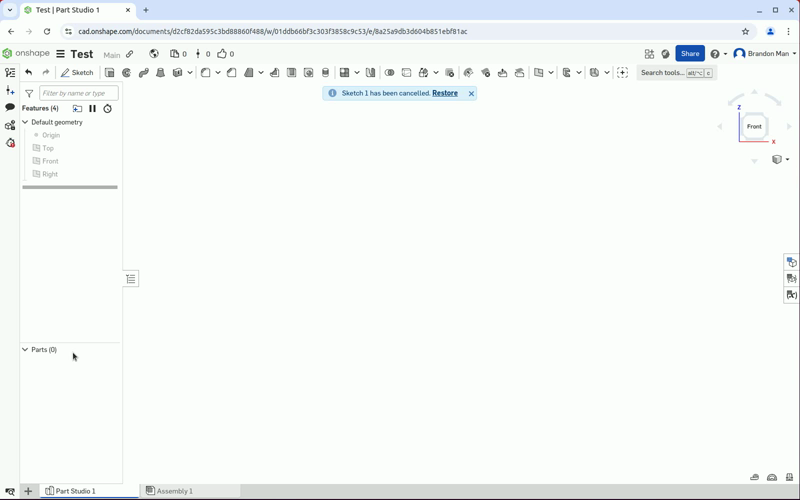
key(shift+y)
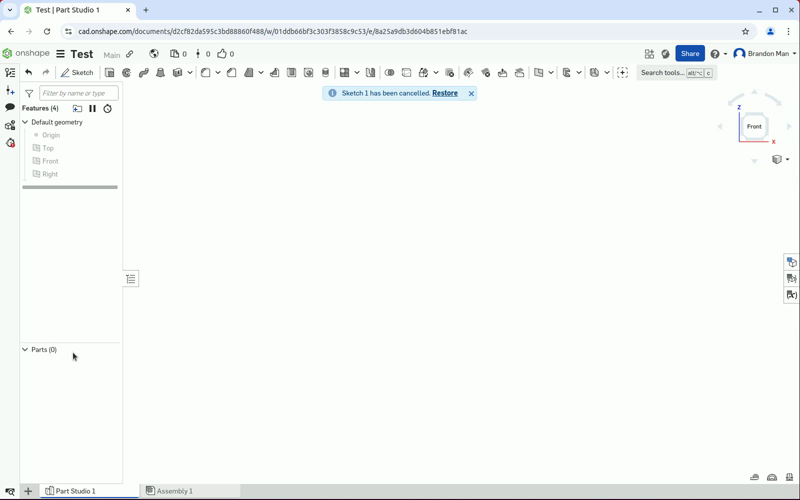
key(shift+s)
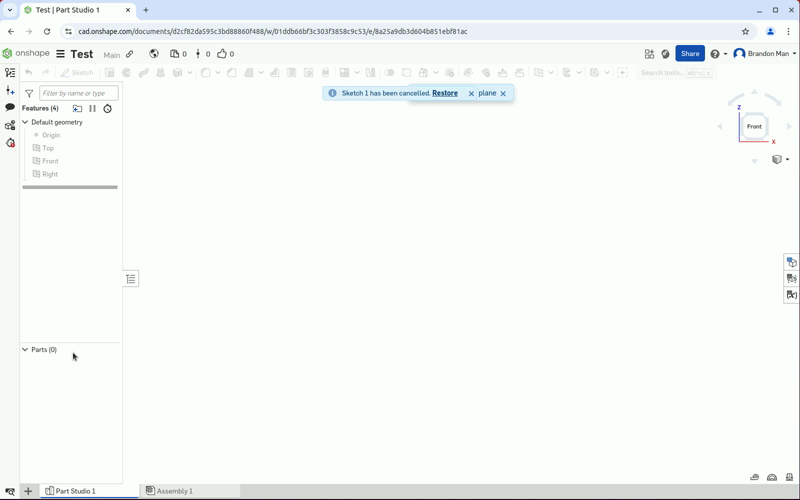
mouse_move(73, 163)
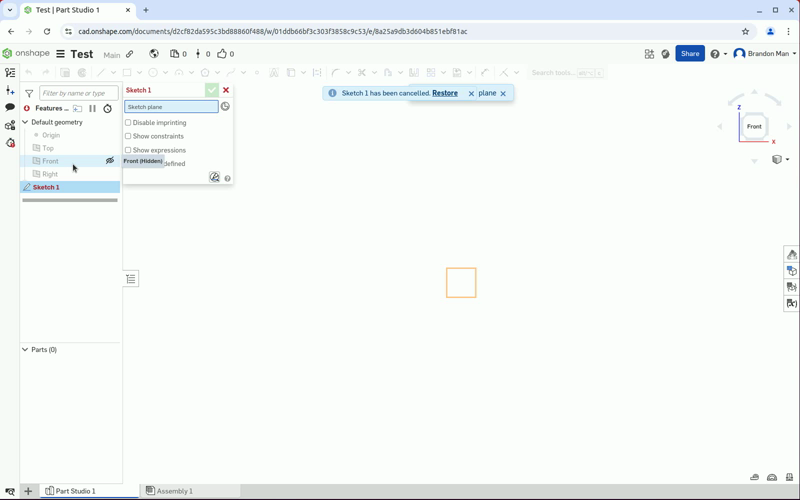
click(73, 163)
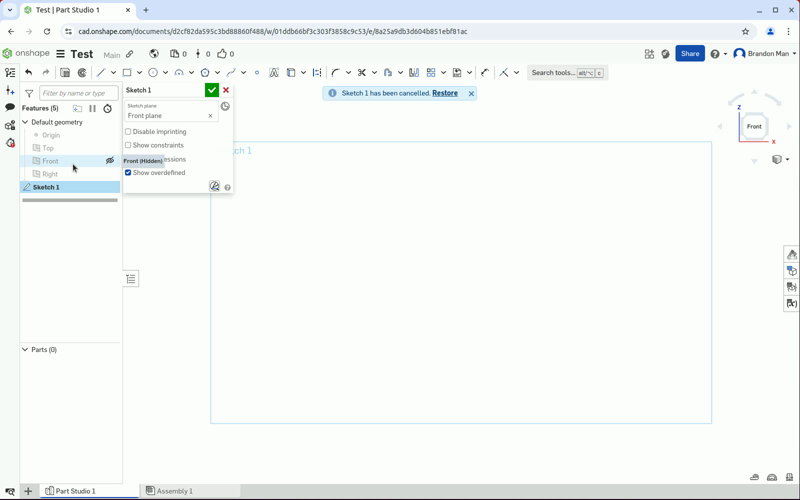
mouse_move(73, 352)
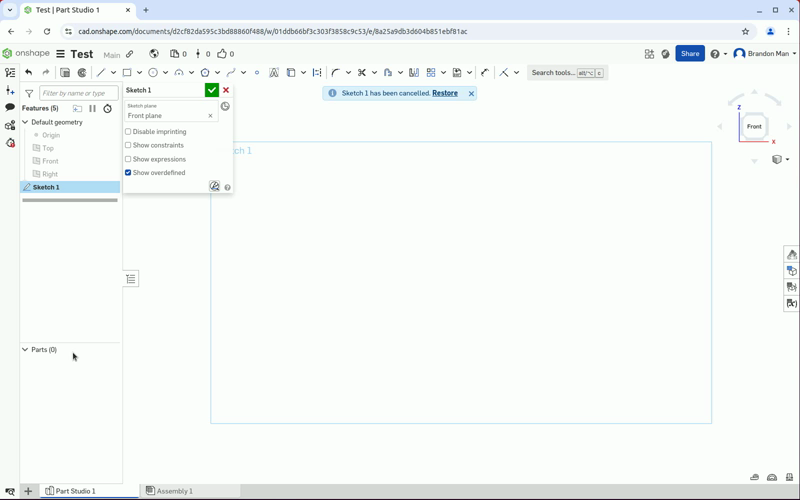
key(y)
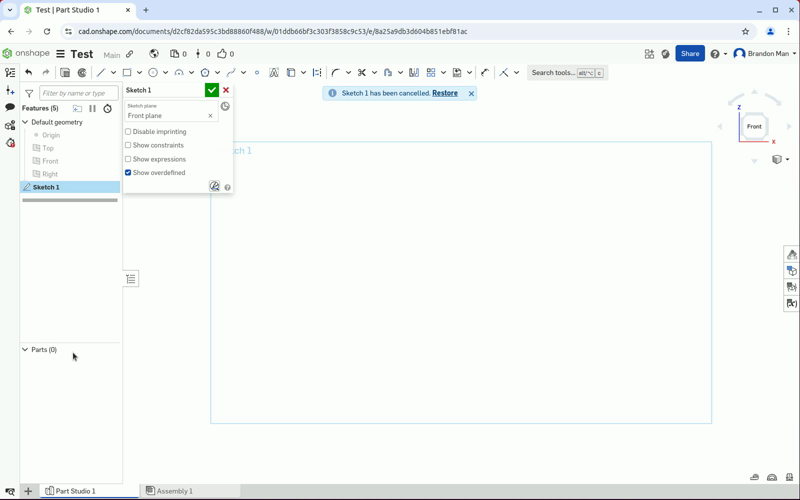
key(l)
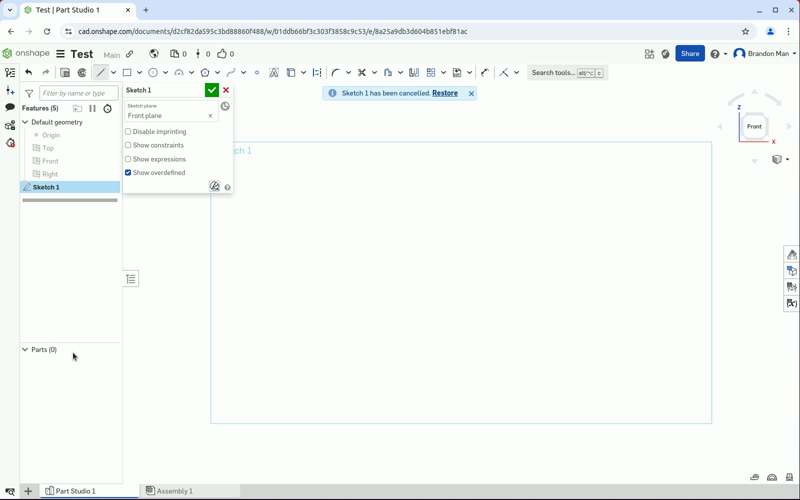
key_down(shift)
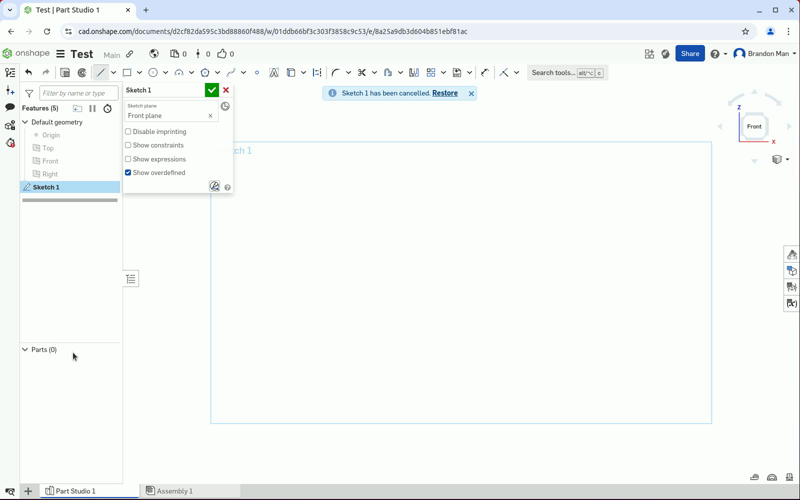
mouse_move(348, 337)
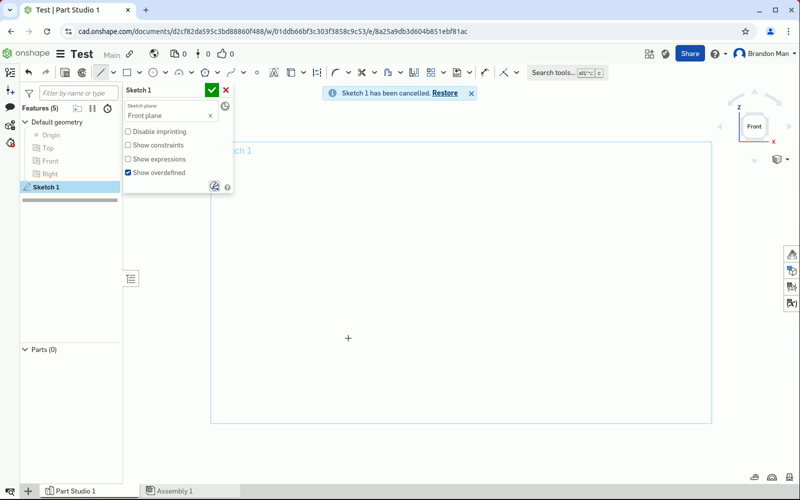
click(348, 337)
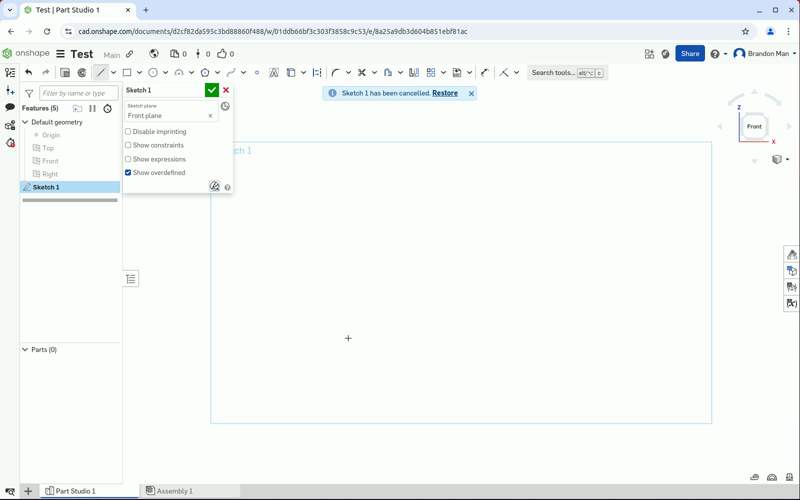
key_up(shift)
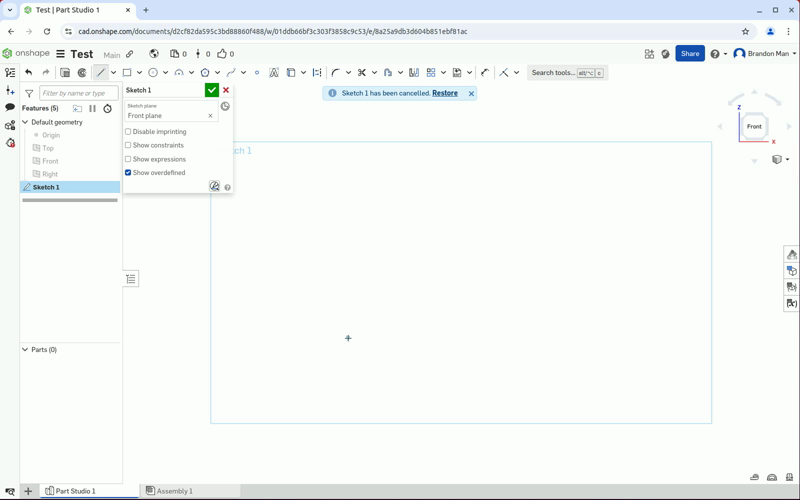
key_down(shift)
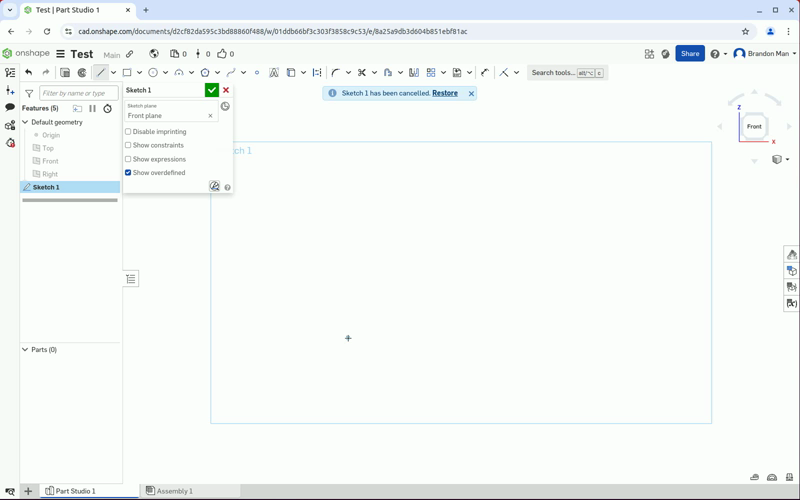
mouse_move(378, 337)
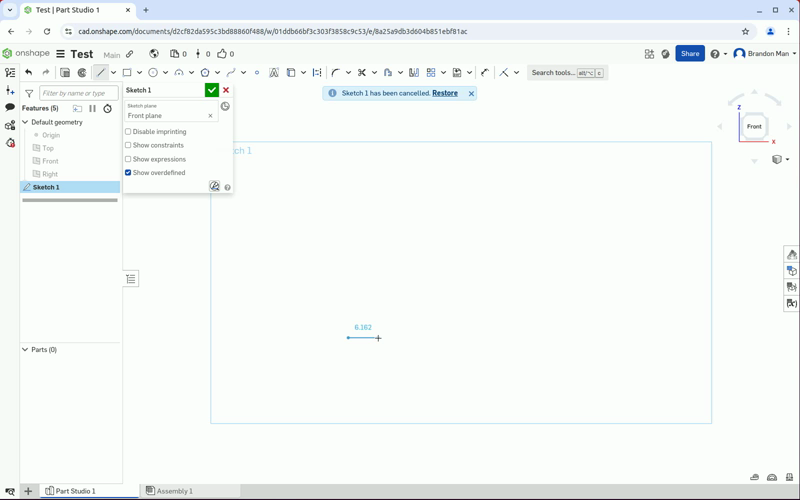
mouse_move(380, 337)
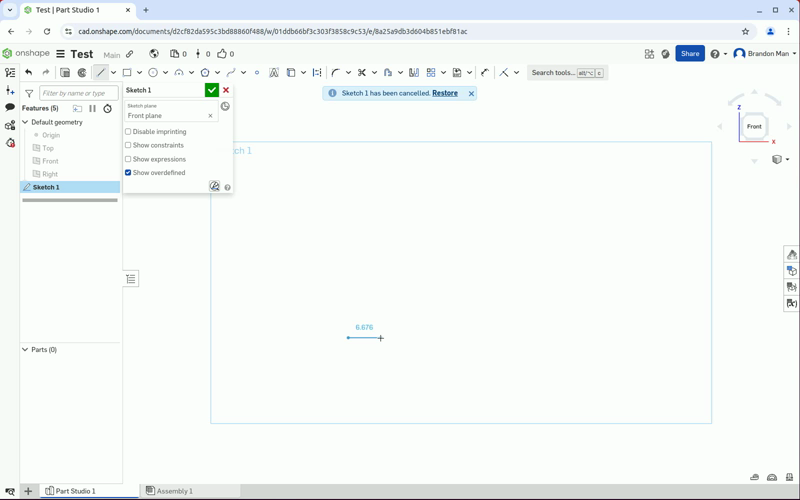
click(380, 337)
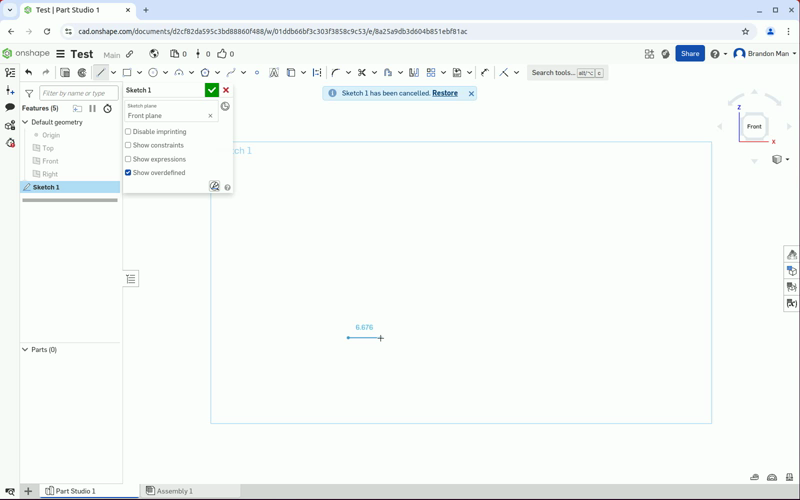
key_up(shift)
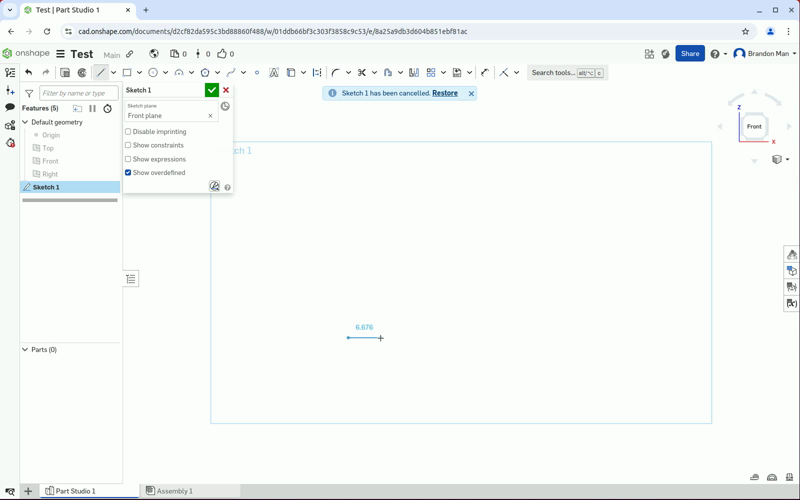
key_down(shift)
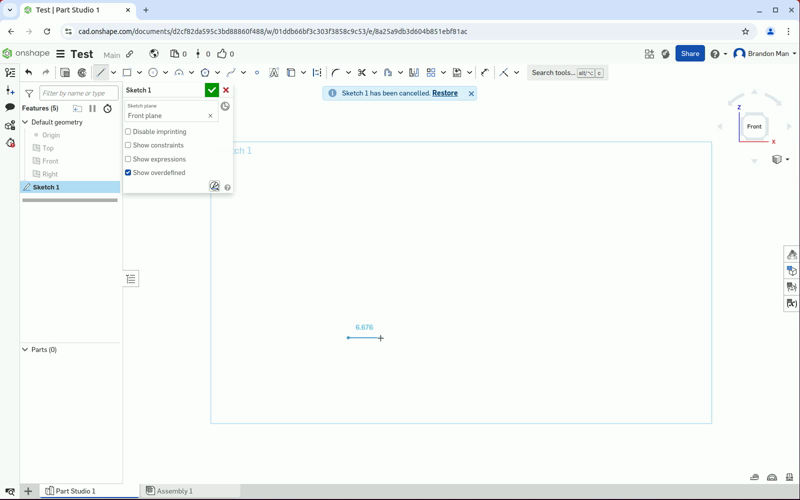
mouse_move(410, 337)
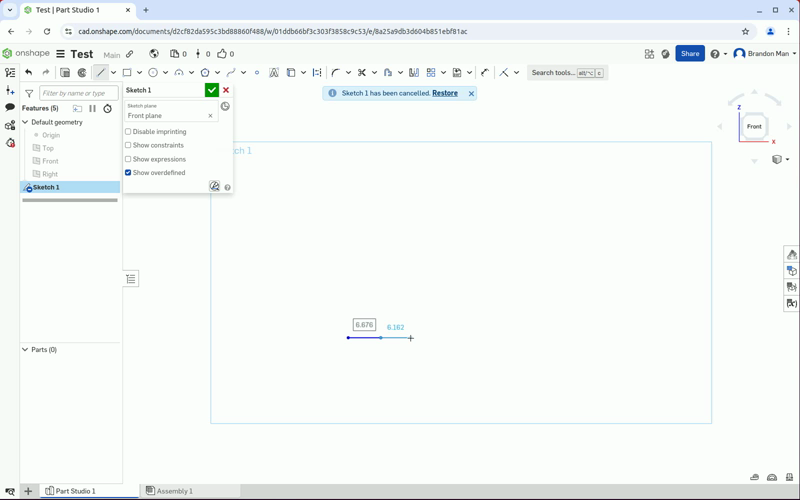
mouse_move(380, 298)
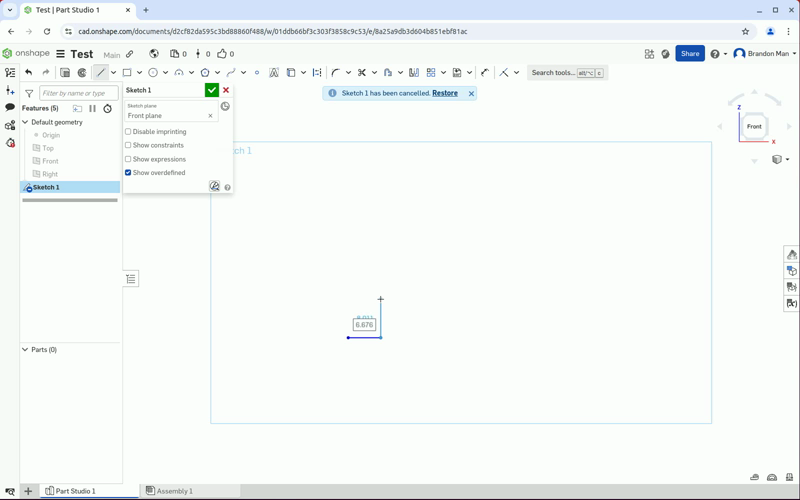
click(380, 298)
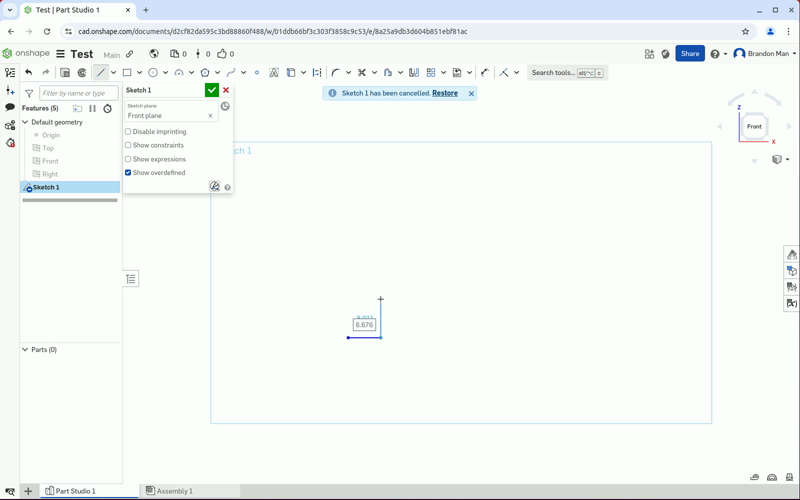
key_up(shift)
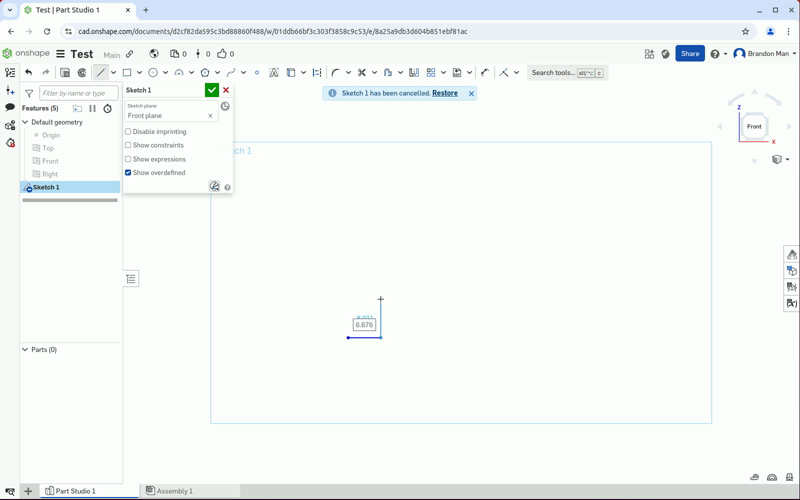
key_down(shift)
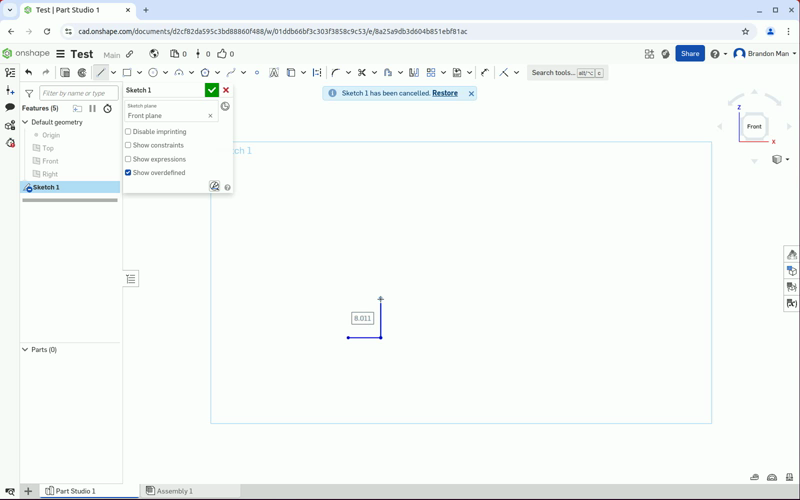
mouse_move(410, 298)
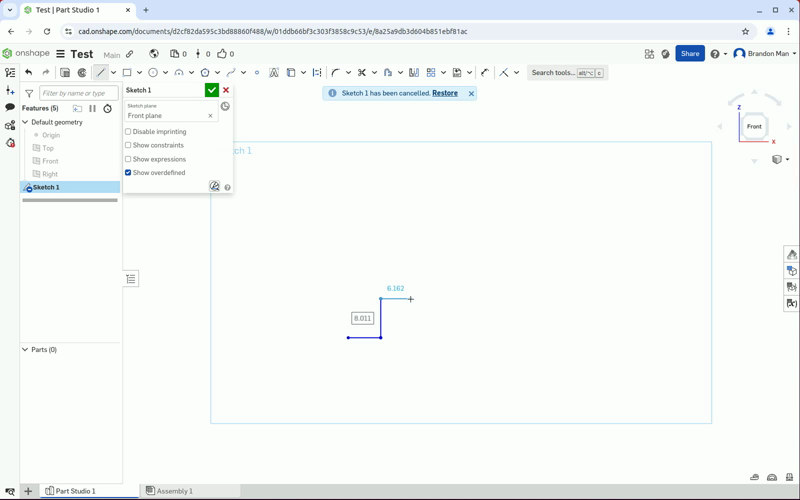
mouse_move(348, 298)
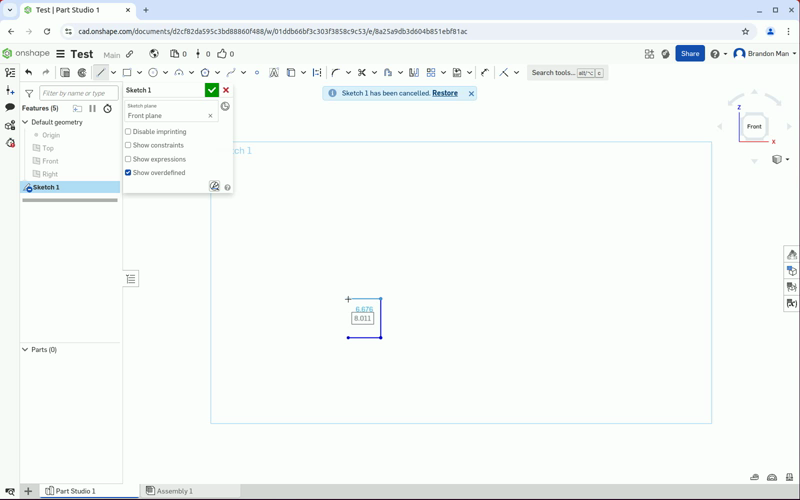
click(348, 298)
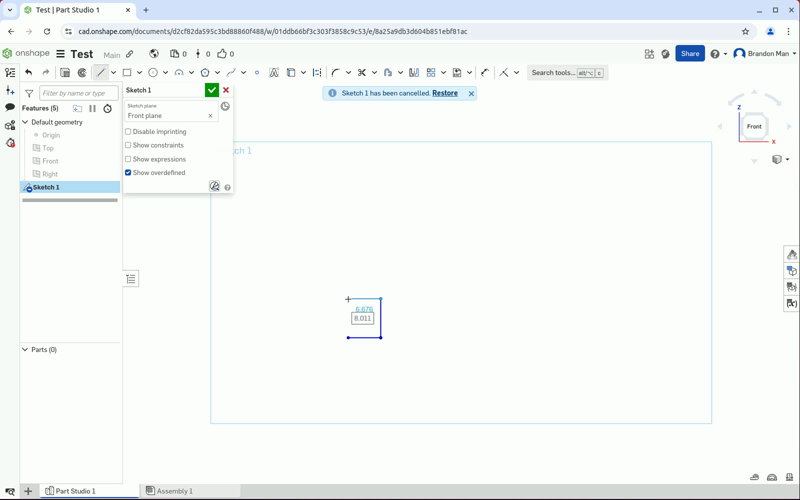
key_up(shift)
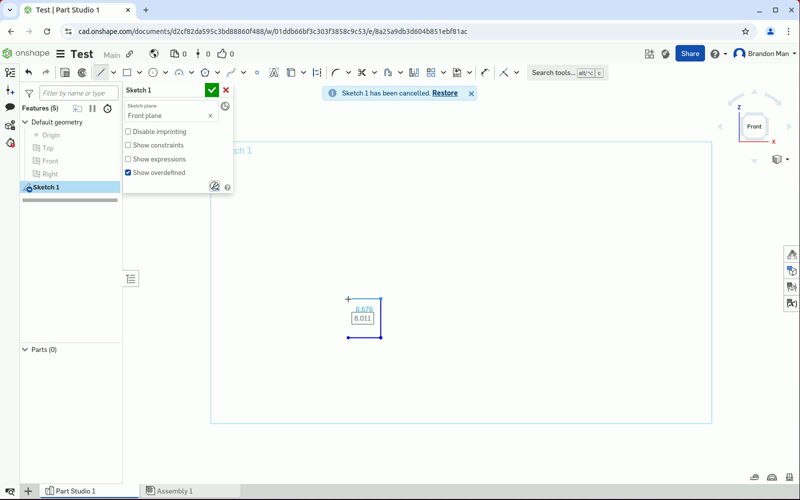
mouse_move(378, 298)
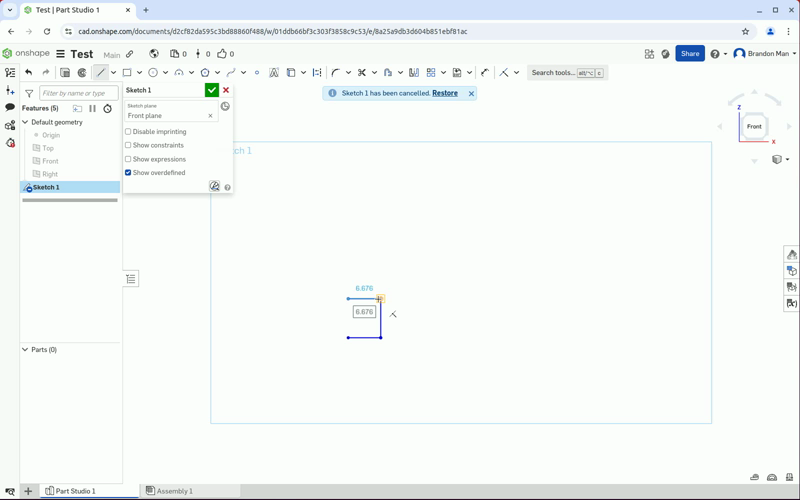
key_down(shift)
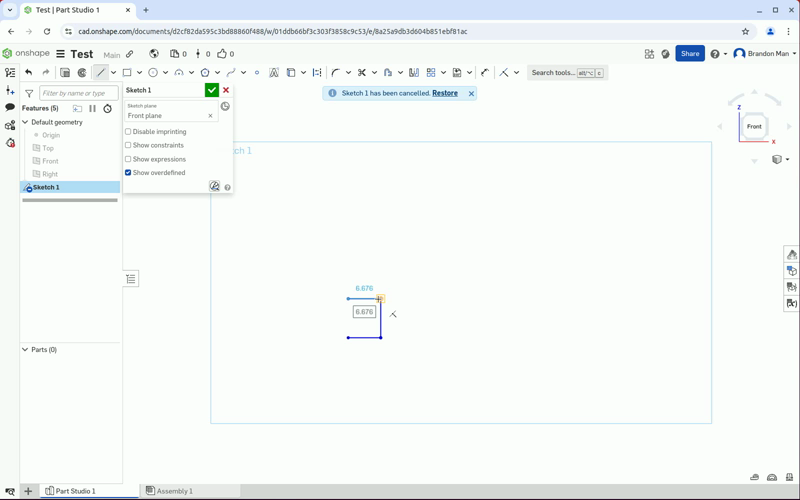
mouse_move(348, 337)
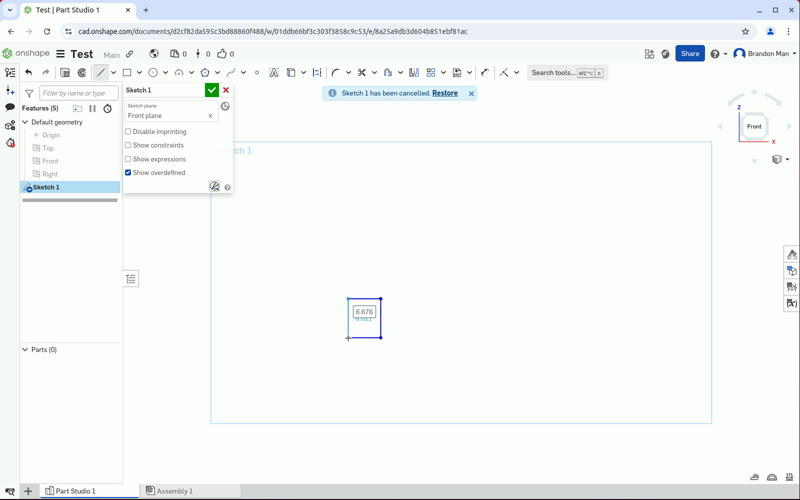
key_up(shift)
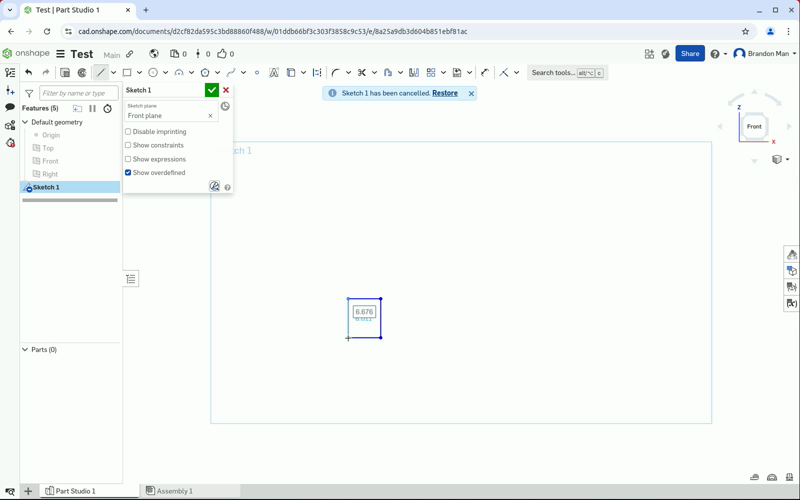
click(348, 337)
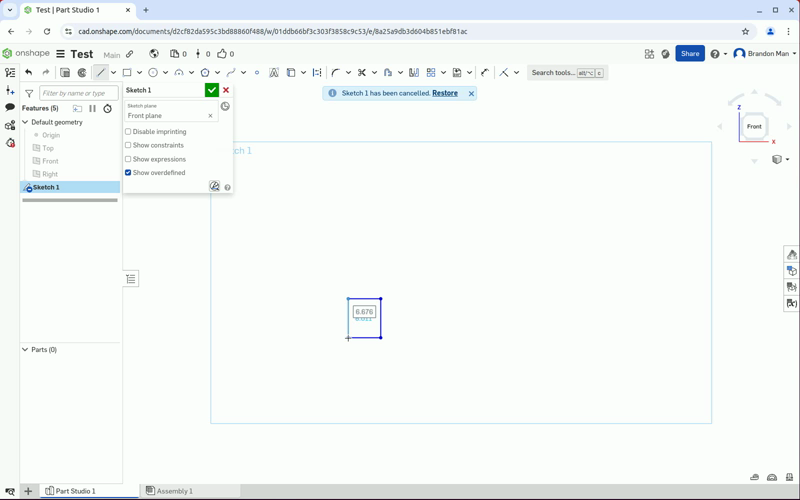
key(esc)
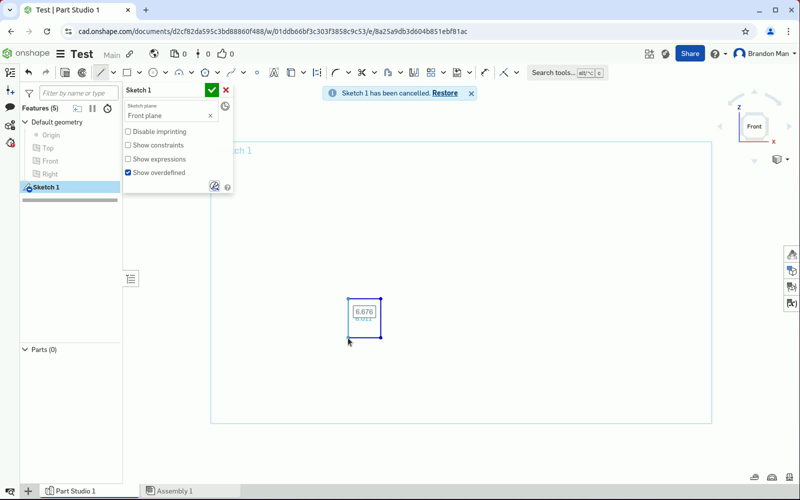
mouse_move(370, 333)
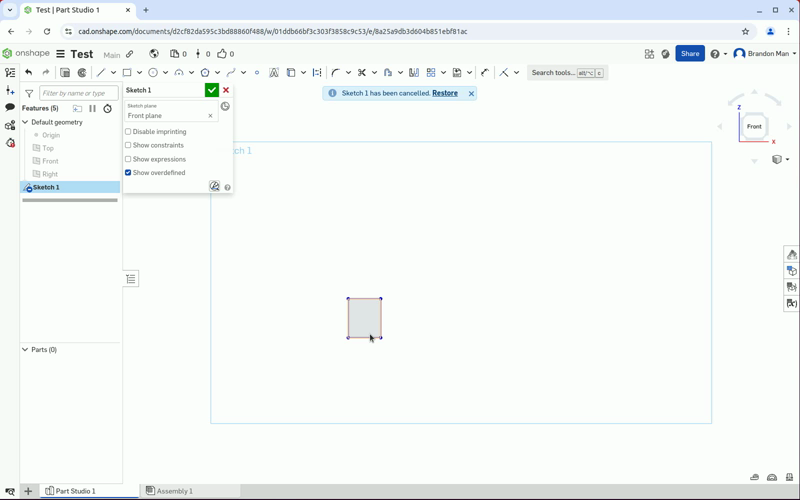
scroll(6)
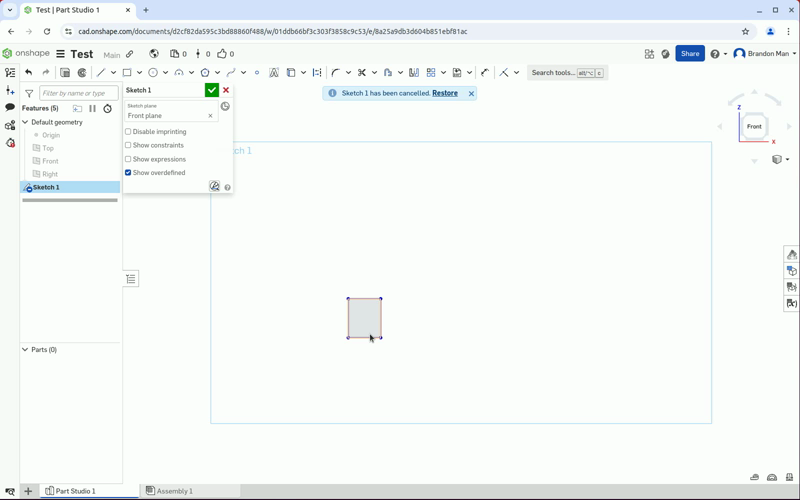
scroll(6)
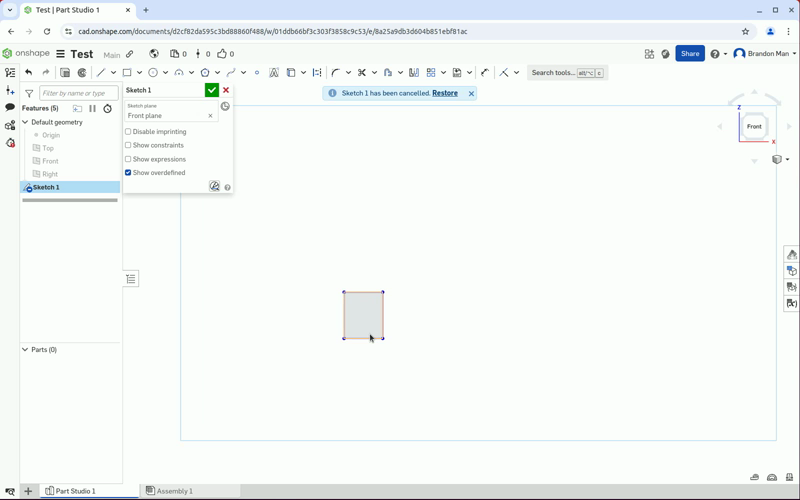
scroll(6)
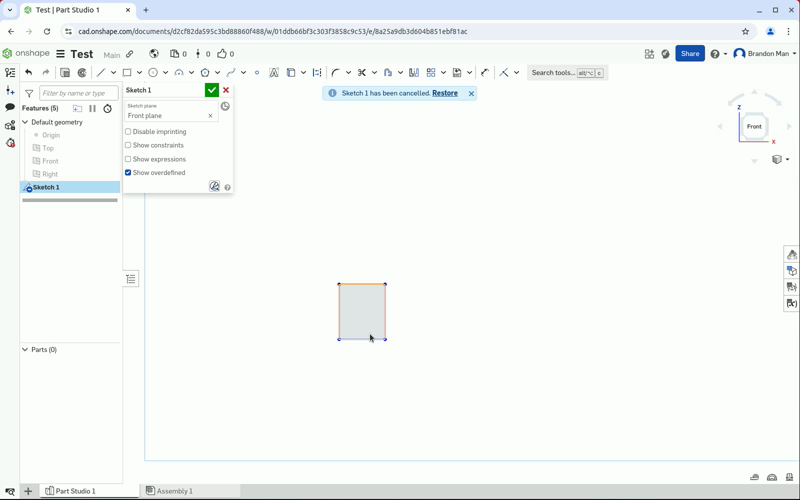
scroll(6)
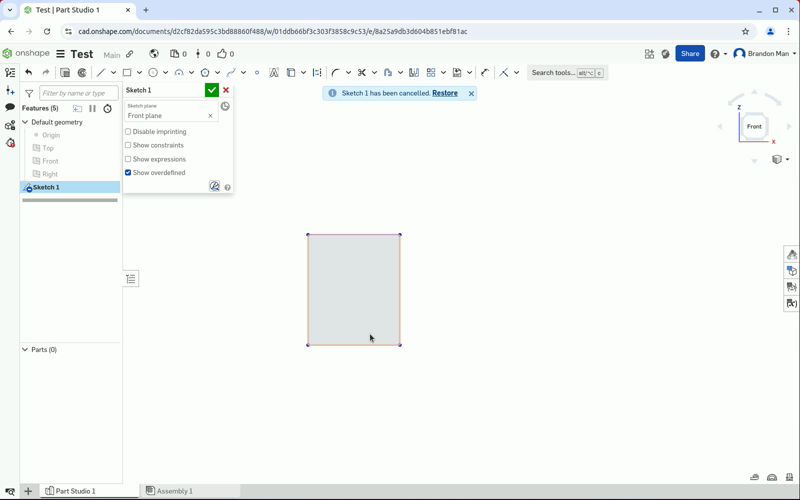
scroll(6)
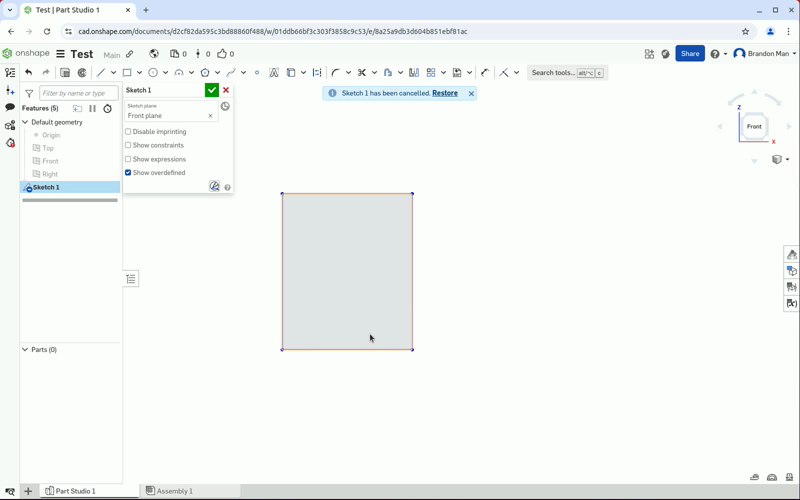
scroll(6)
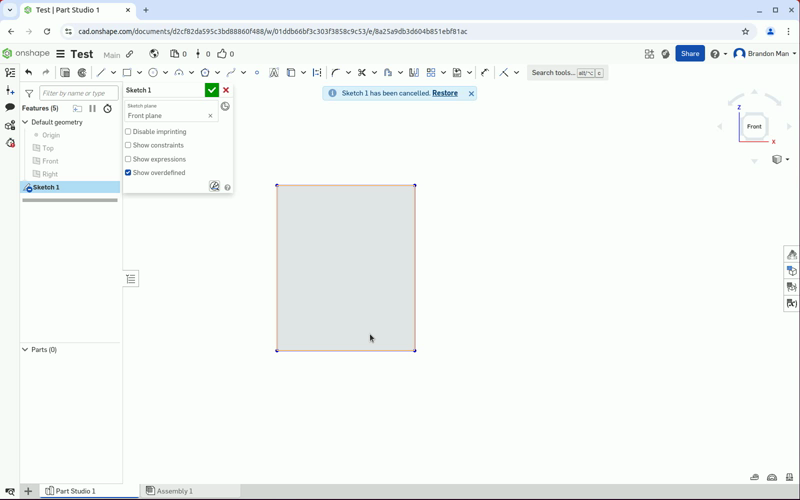
scroll(6)
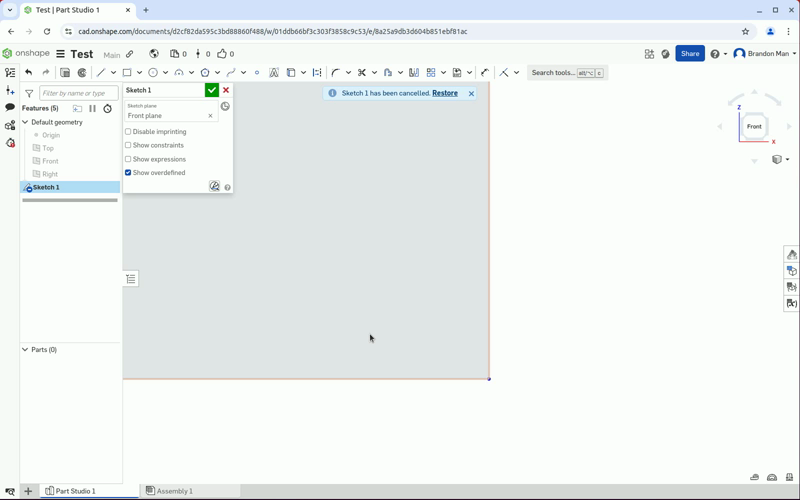
click(370, 333)
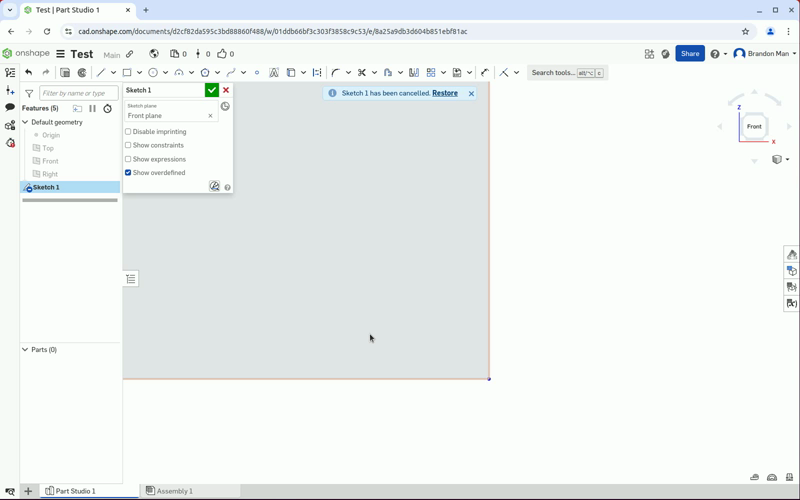
scroll(-6)
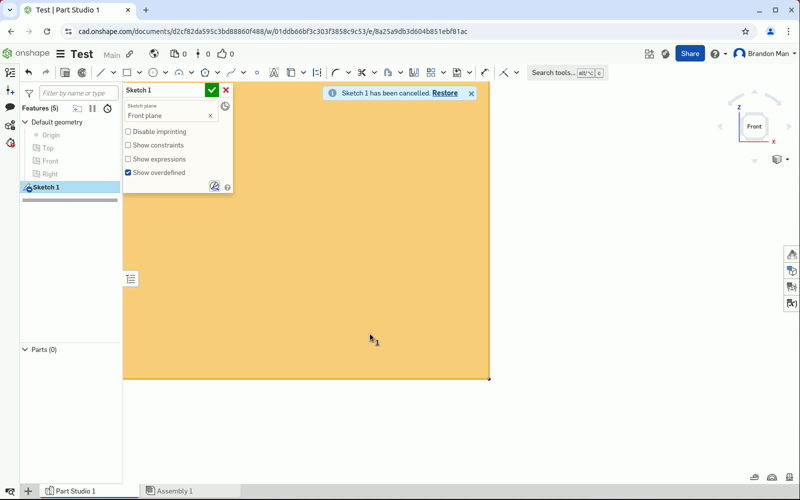
scroll(-6)
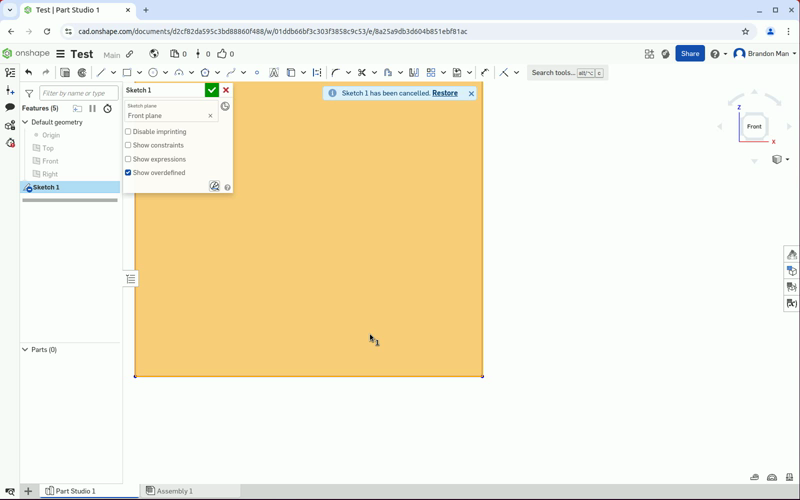
scroll(-6)
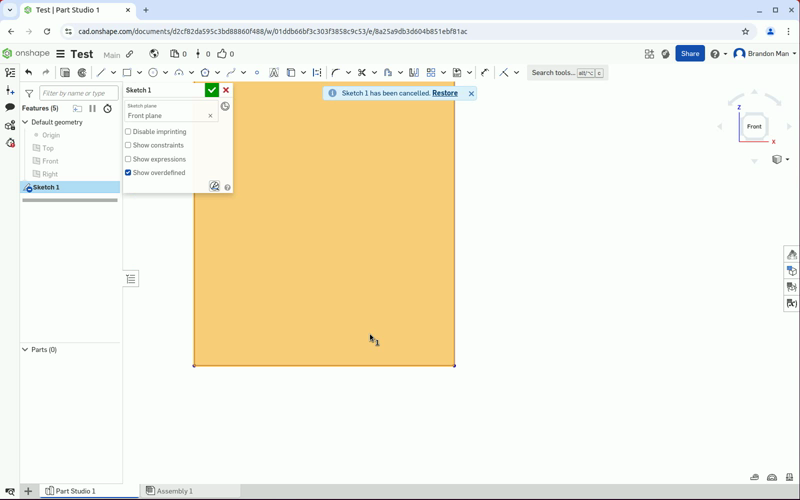
scroll(-6)
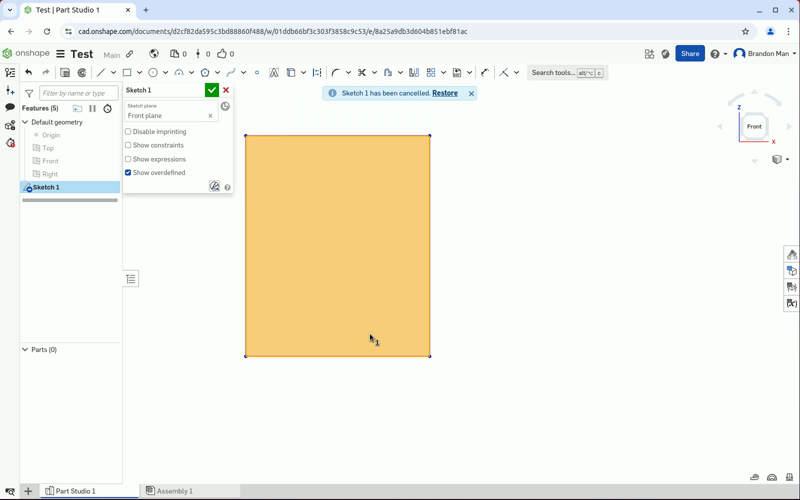
scroll(-6)
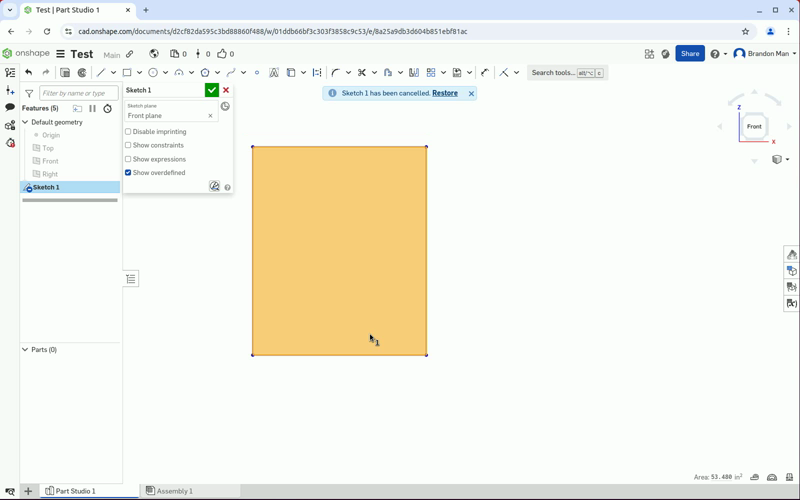
scroll(-6)
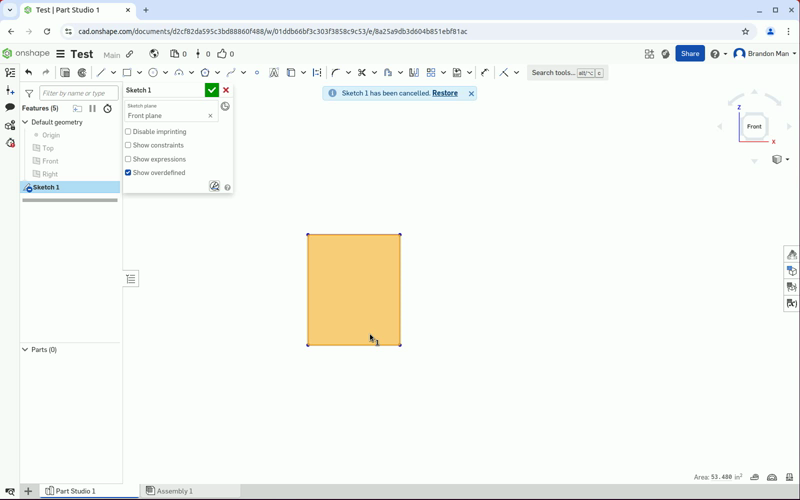
scroll(-6)
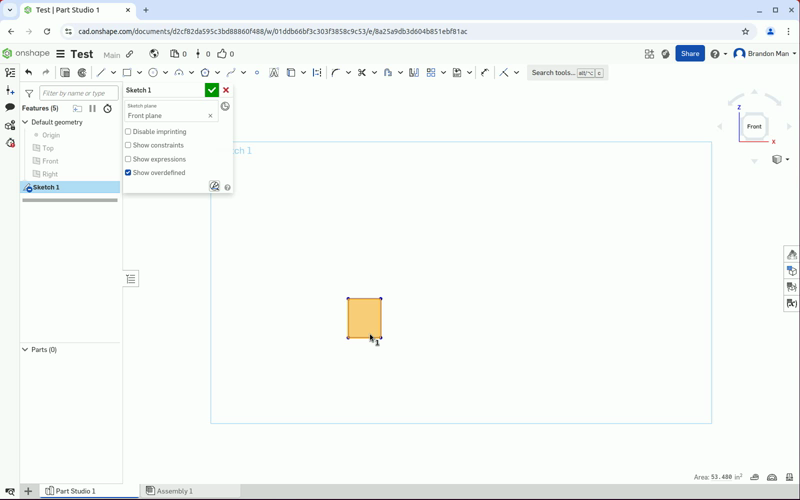
mouse_move(73, 352)
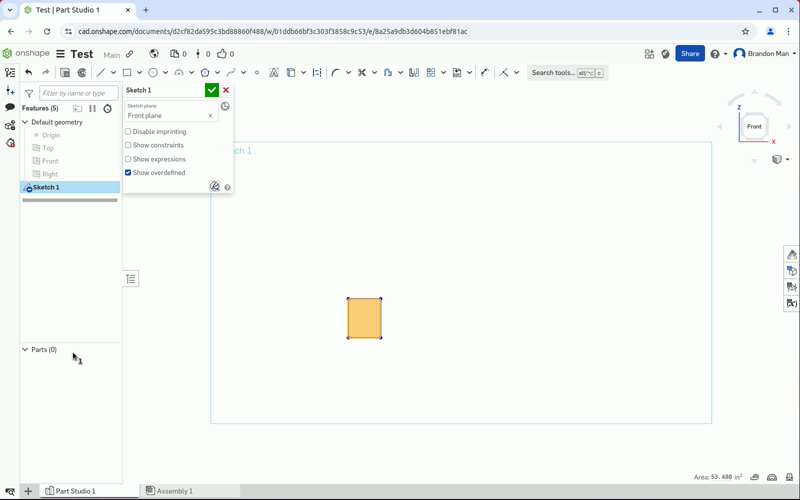
key(shift+y)
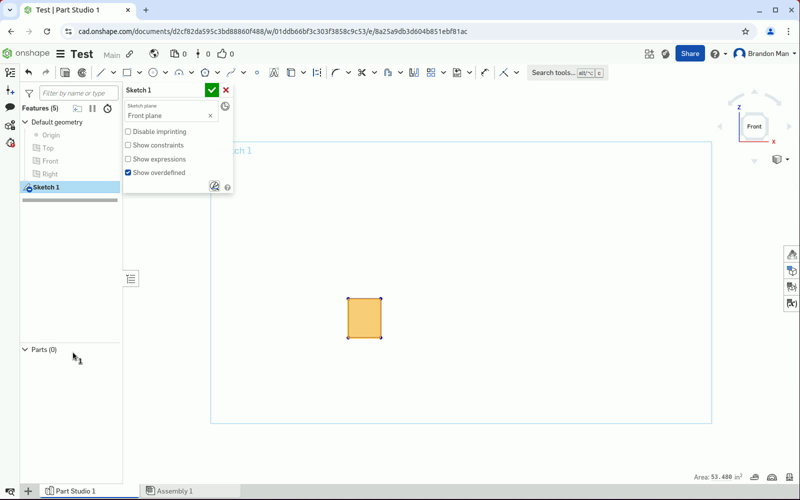
key(shift+e)
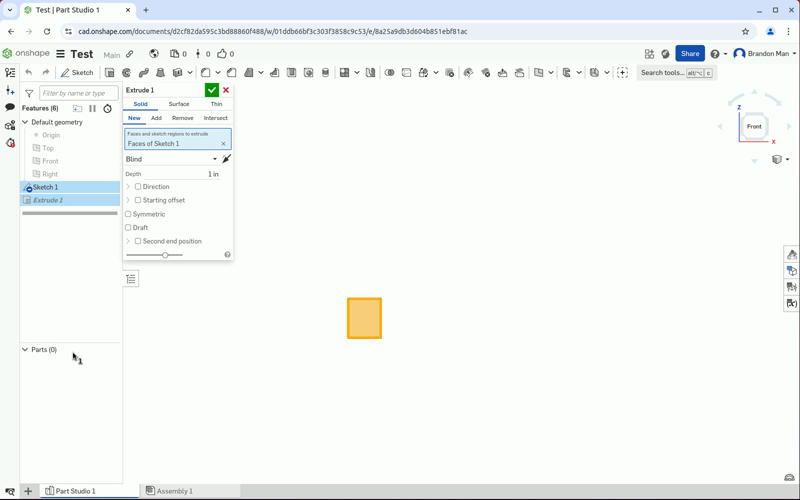
mouse_move(143, 106)
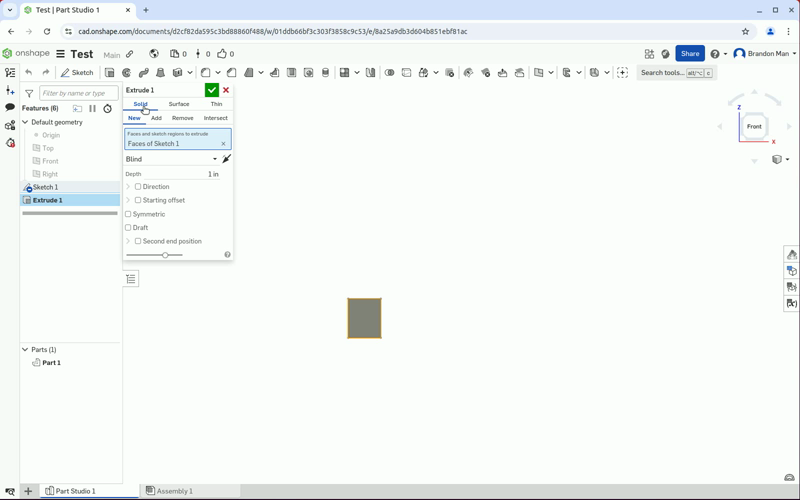
click(143, 106)
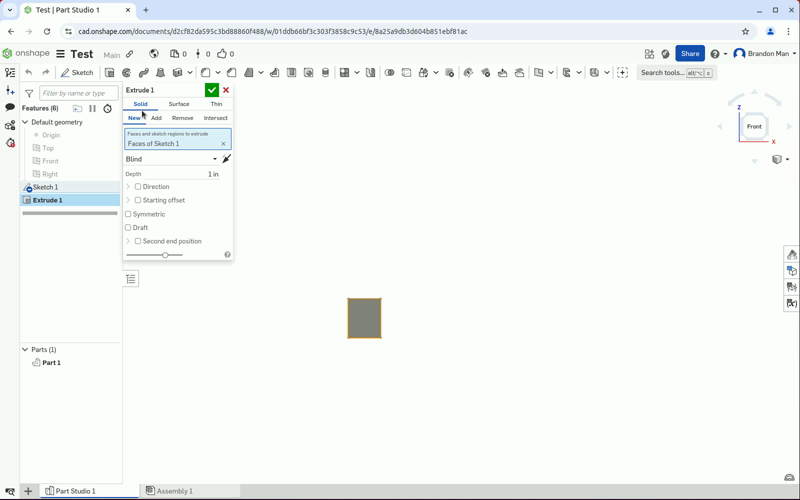
mouse_move(137, 120)
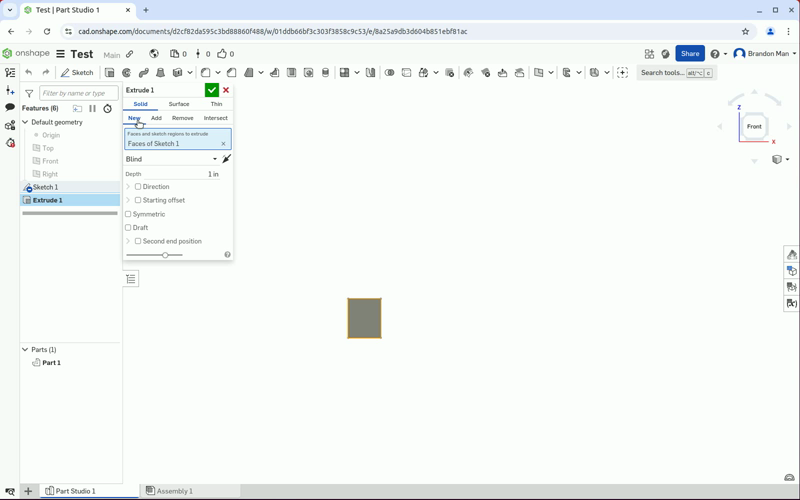
click(137, 120)
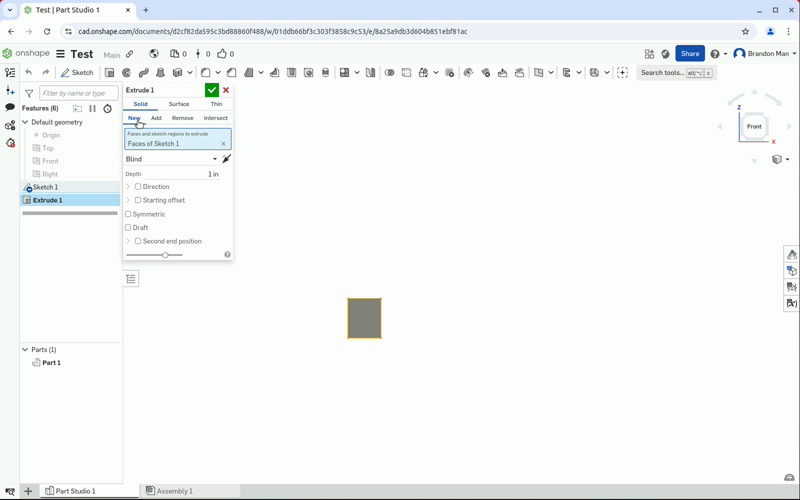
key(tab, 4)
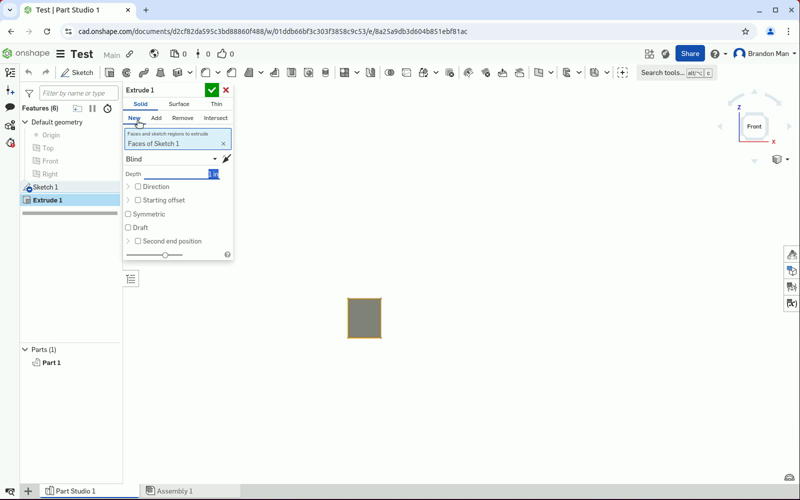
text(4.814)
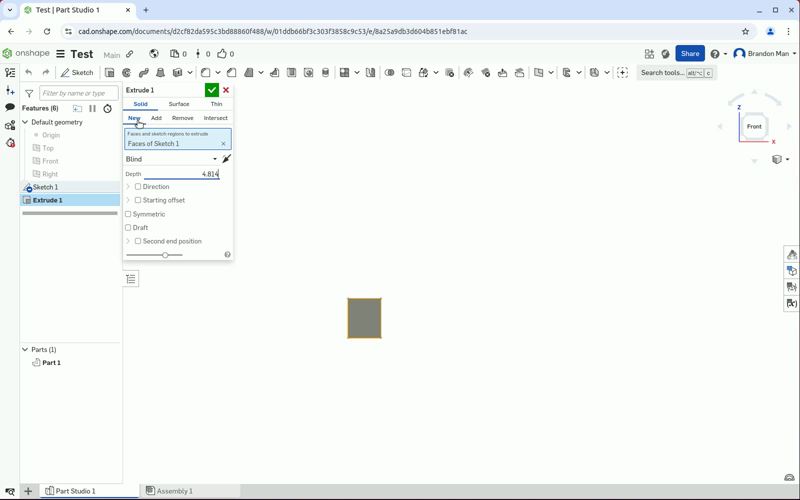
key(enter)
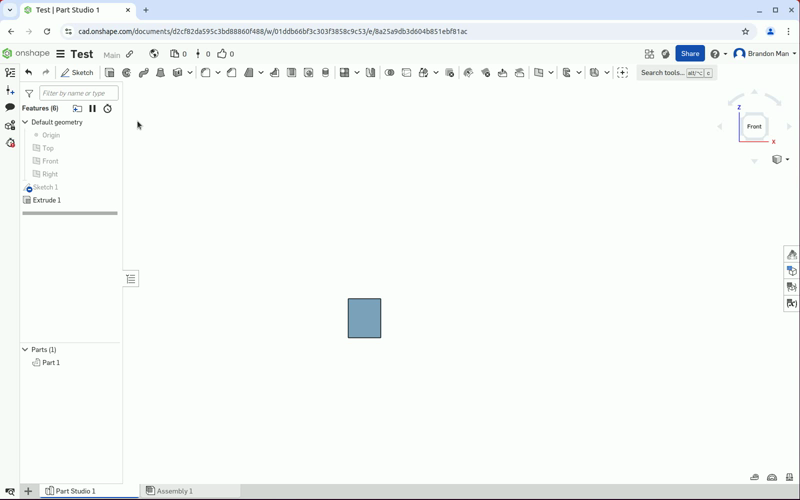
key(shift+h)
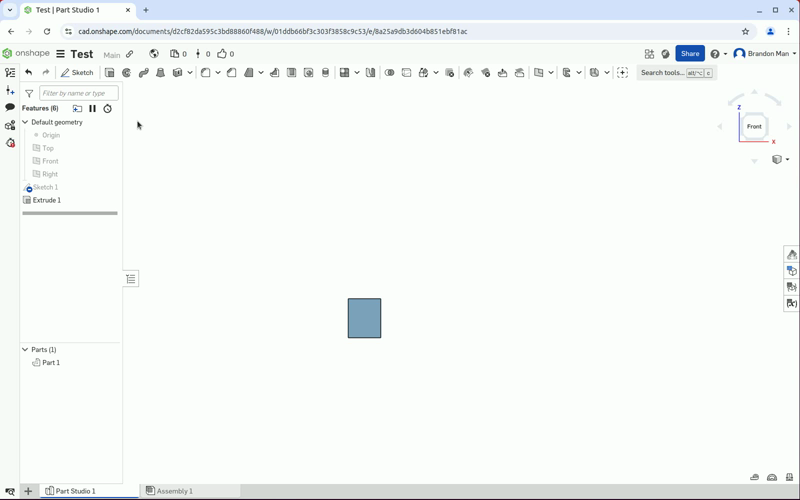
key(shift+h)
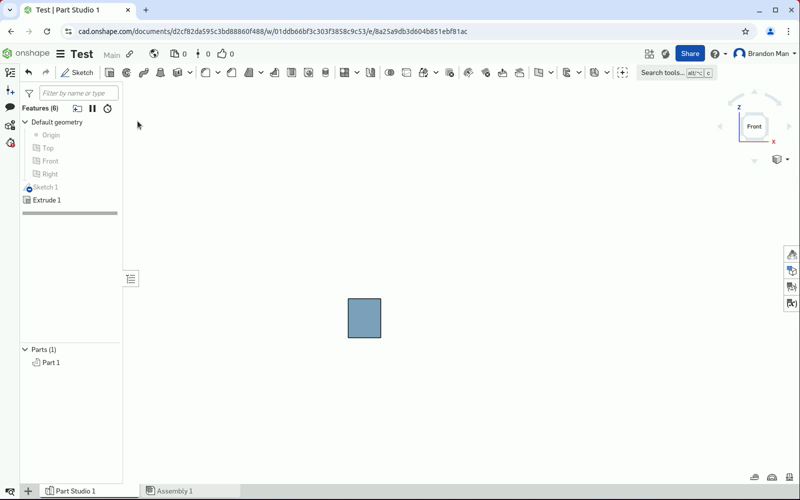
mouse_move(73, 189)
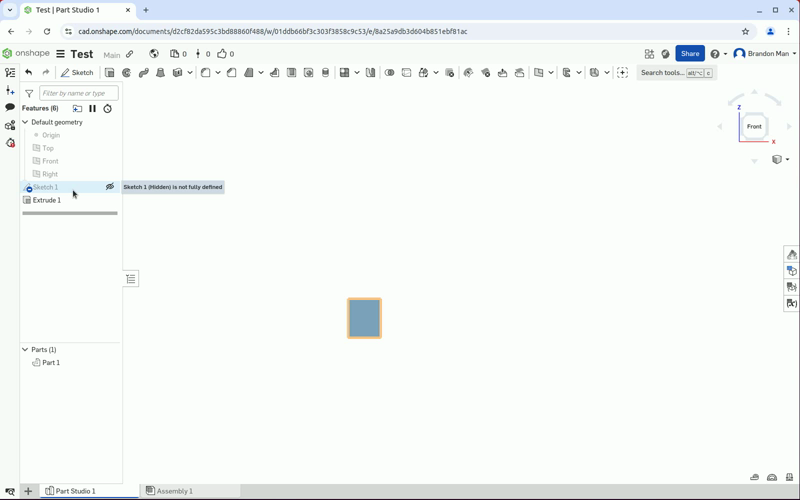
click(73, 189)
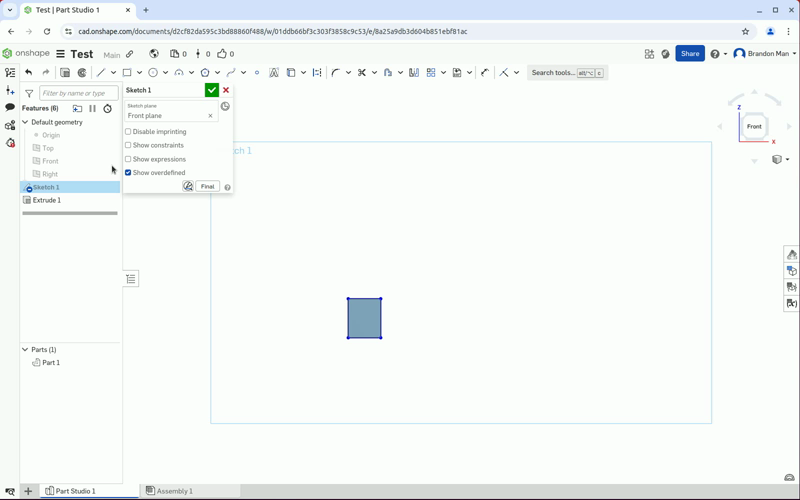
mouse_move(229, 92)
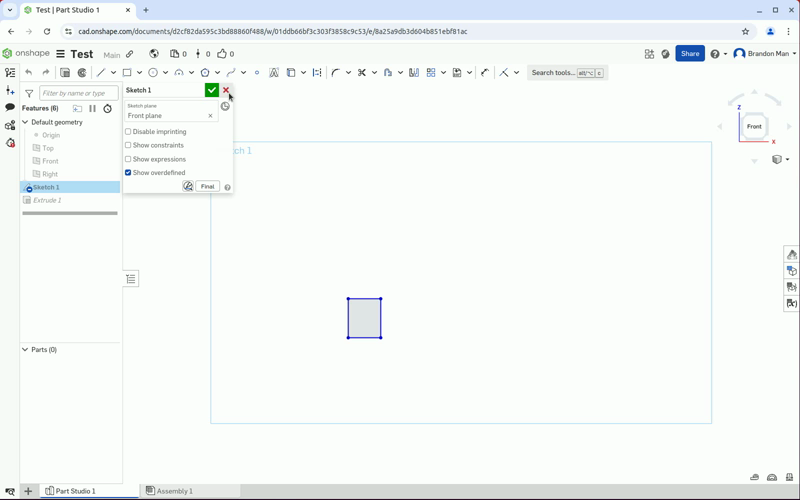
click(229, 92)
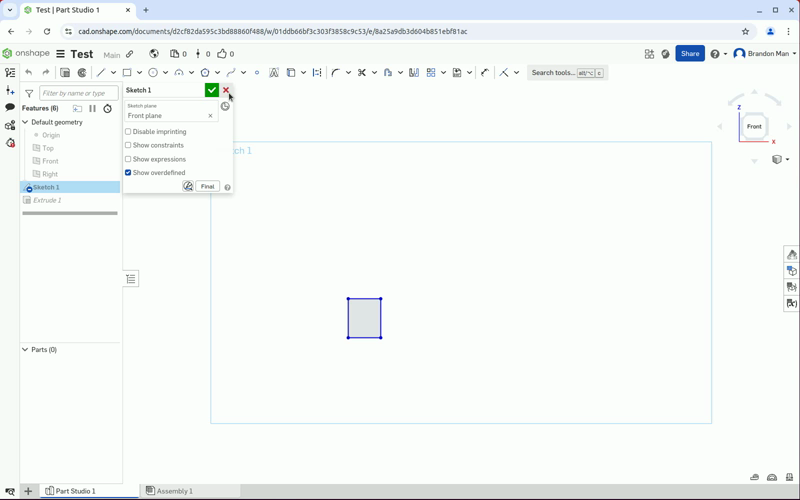
key(shift+s)
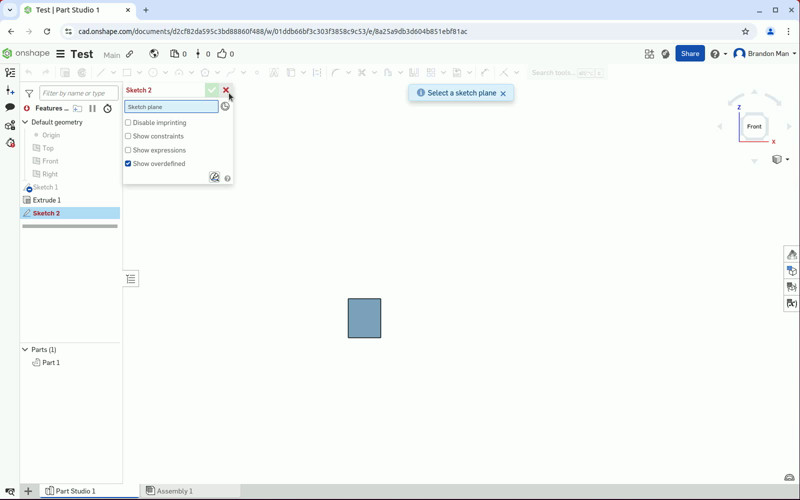
mouse_move(73, 163)
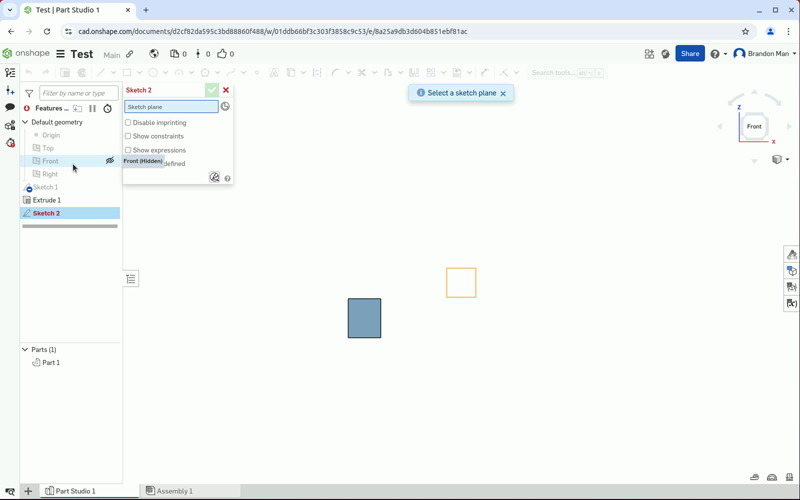
click(73, 163)
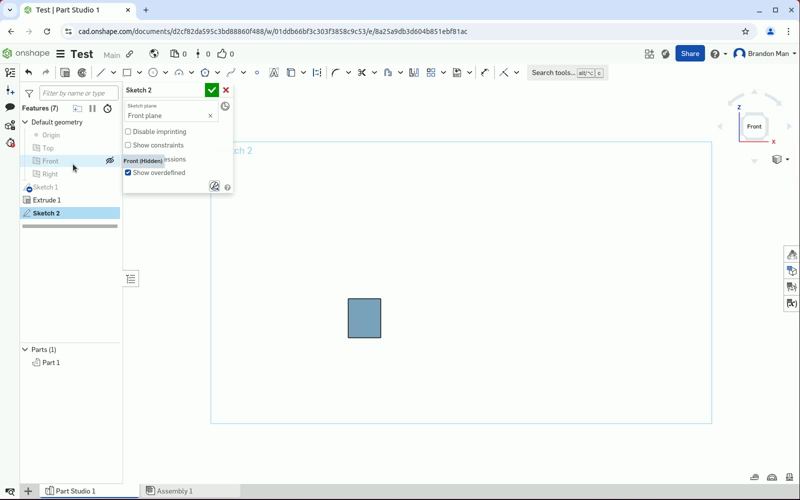
mouse_move(73, 352)
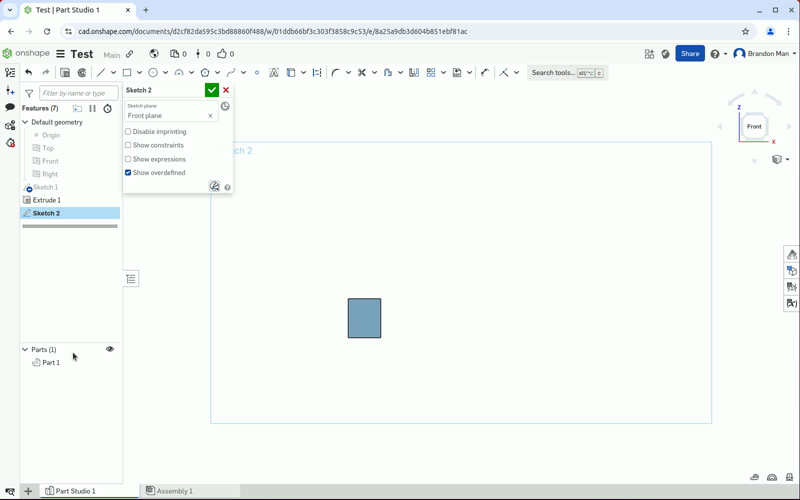
key(y)
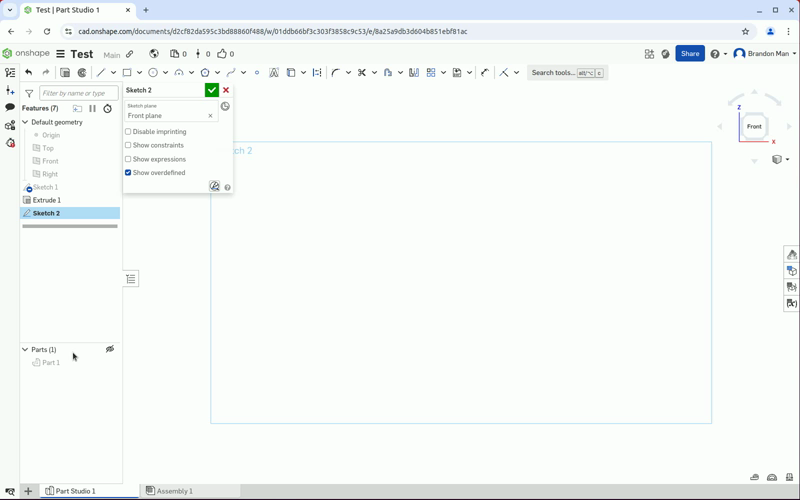
key(l)
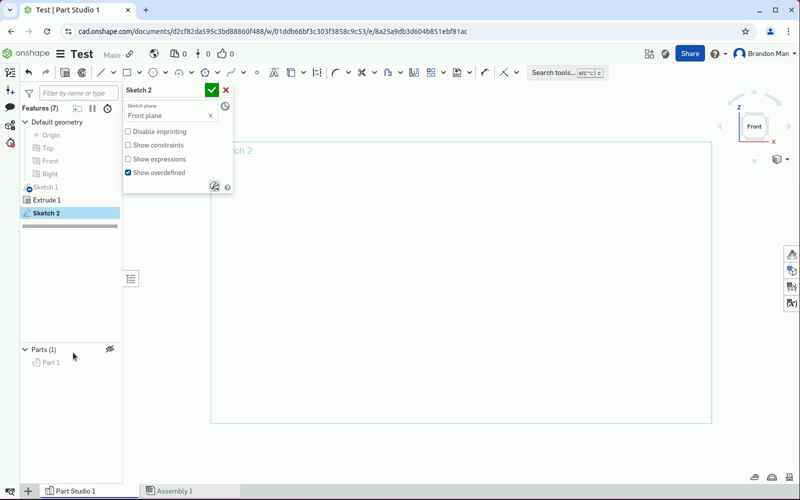
key_down(shift)
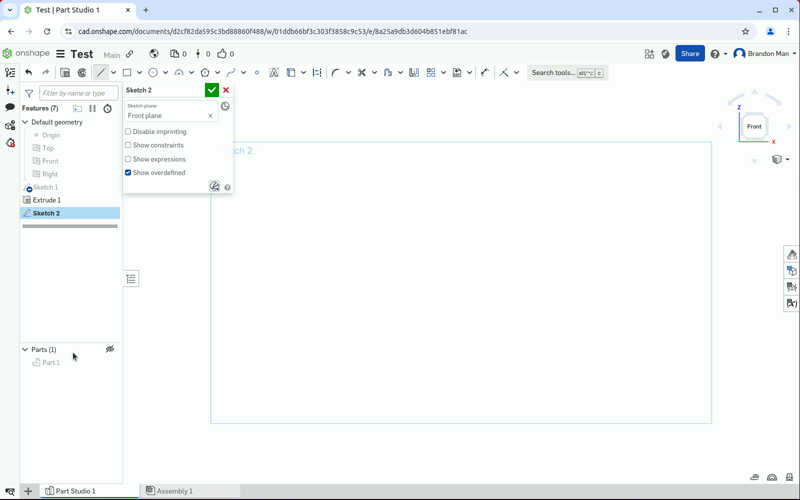
mouse_move(540, 337)
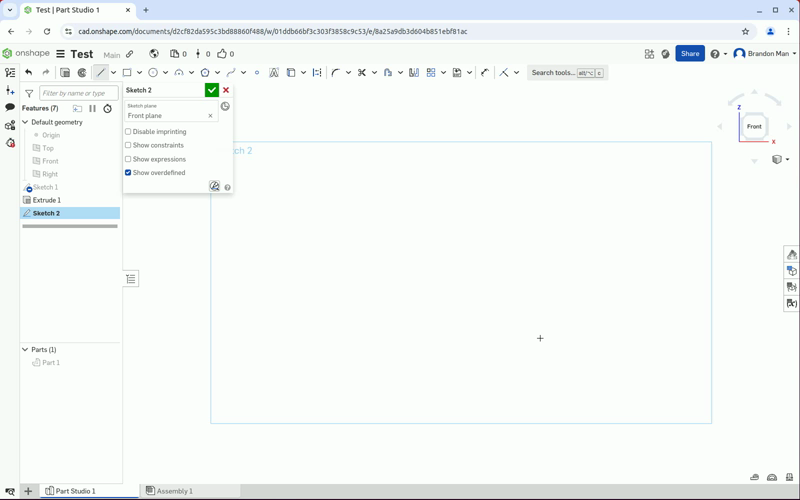
click(540, 337)
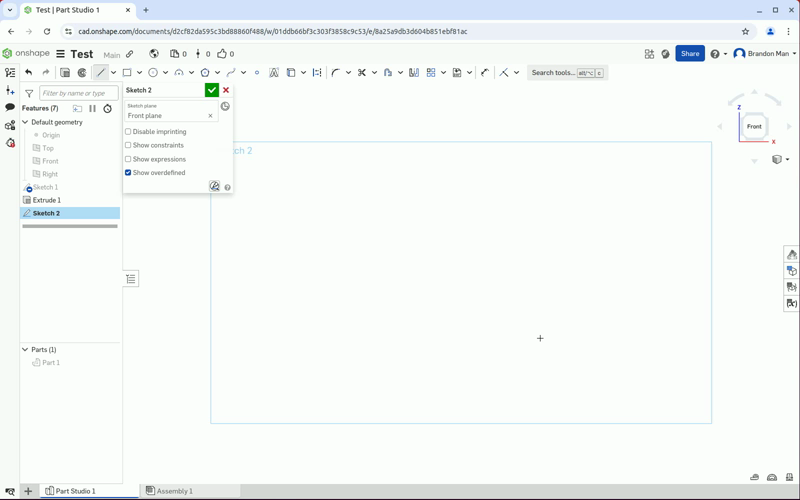
key_up(shift)
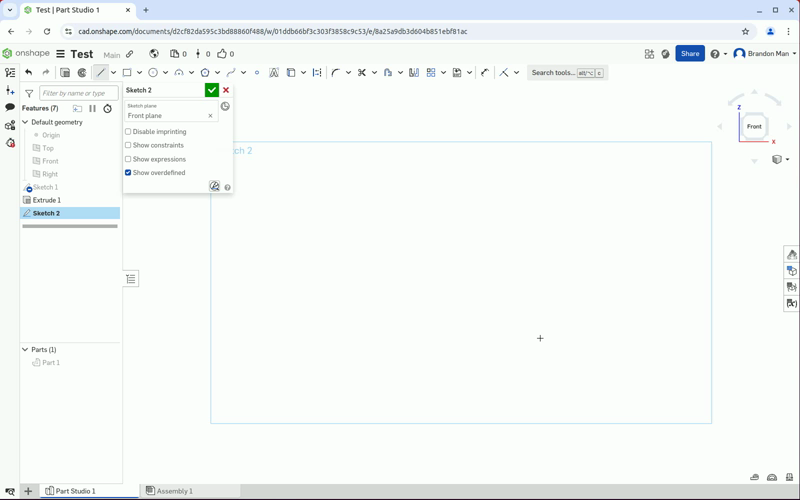
key_down(shift)
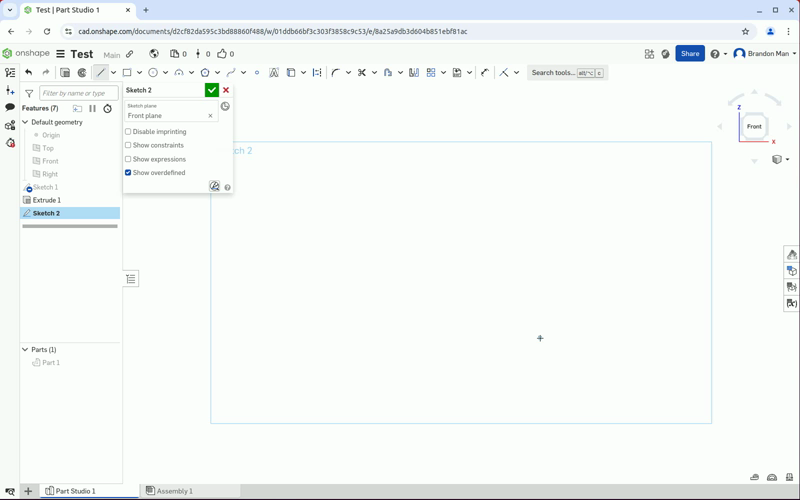
mouse_move(570, 337)
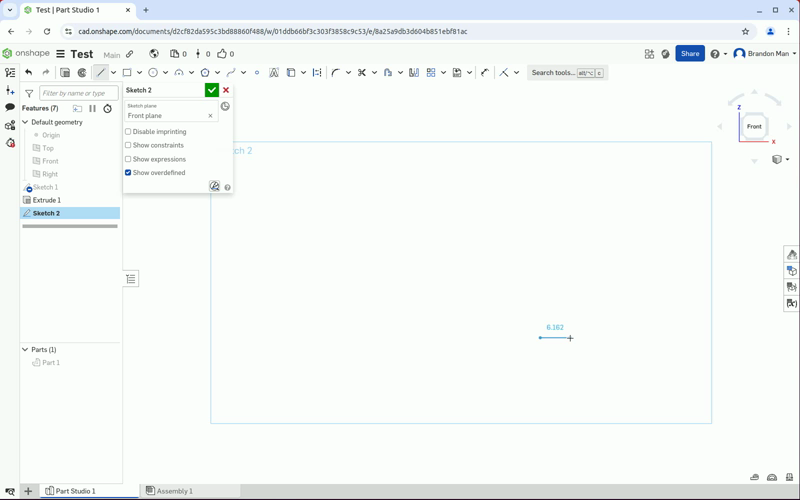
mouse_move(572, 337)
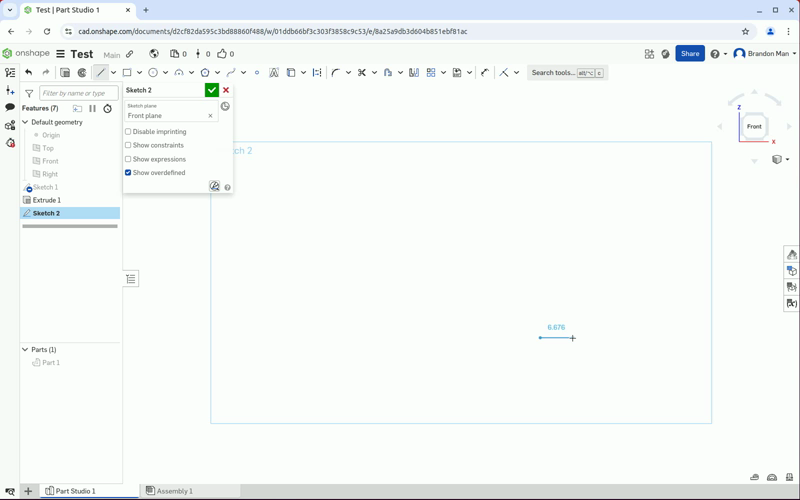
click(572, 337)
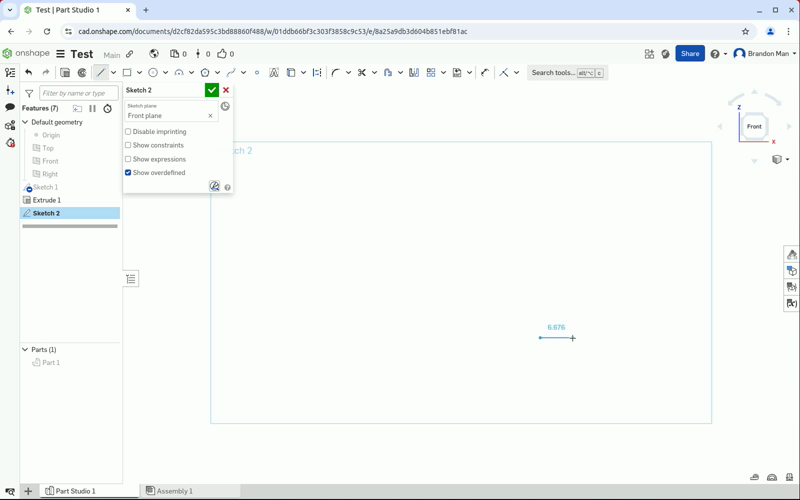
key_up(shift)
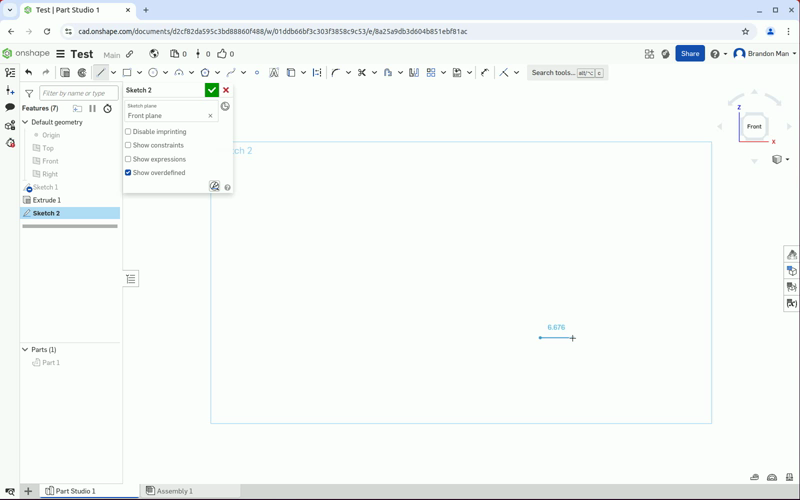
key_down(shift)
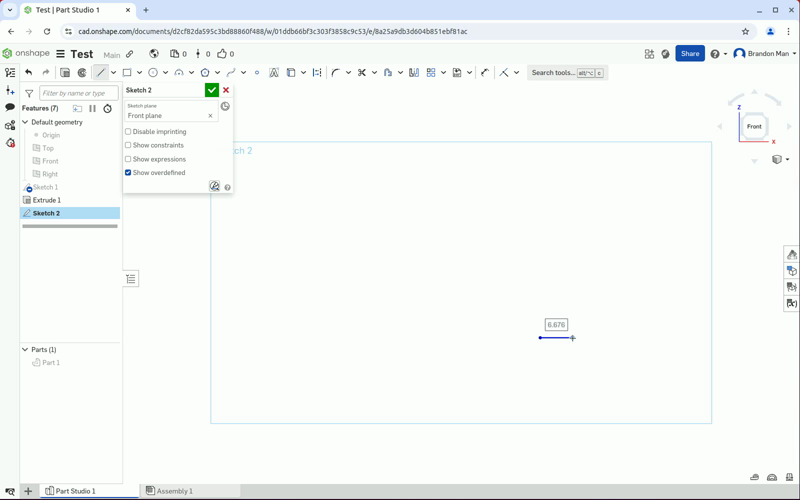
mouse_move(589, 337)
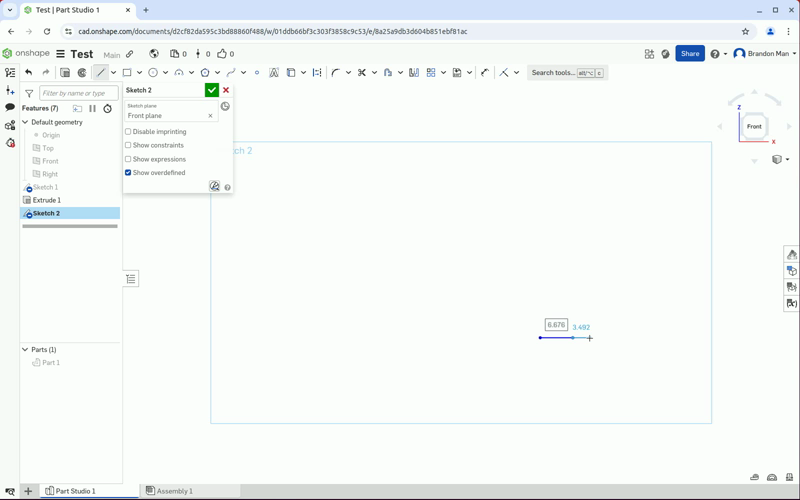
mouse_move(572, 298)
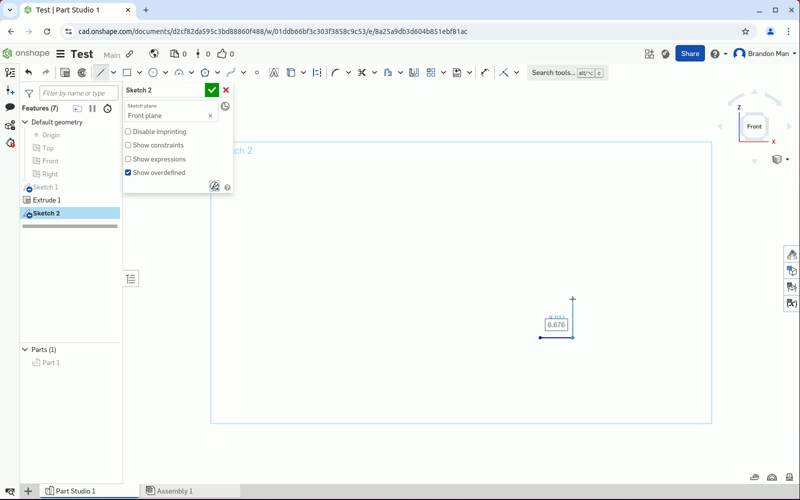
click(572, 298)
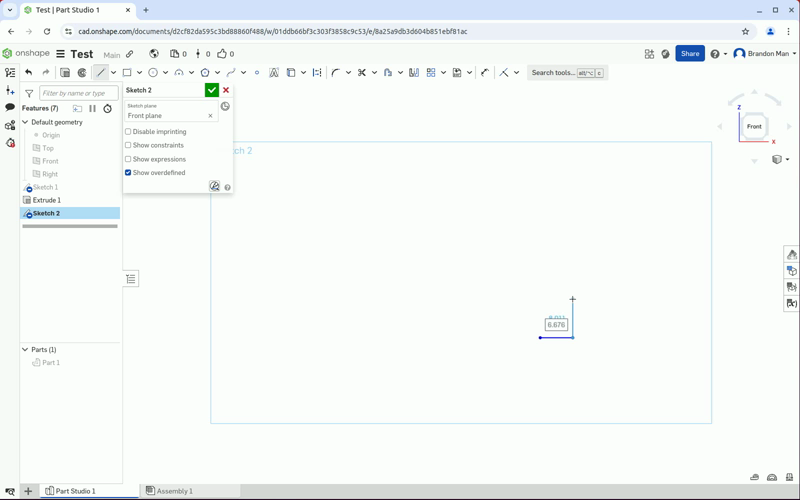
key_up(shift)
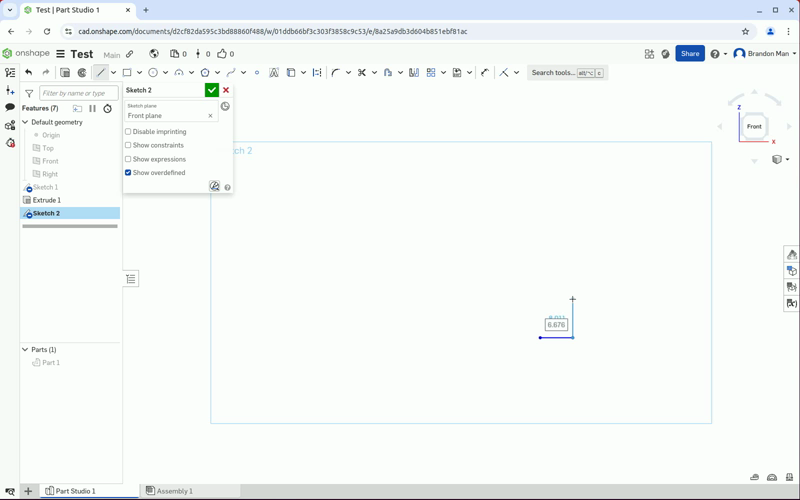
key_down(shift)
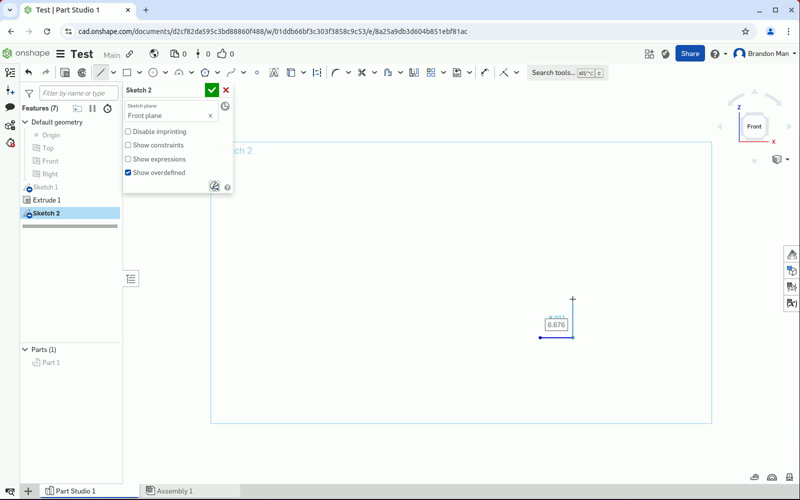
mouse_move(589, 298)
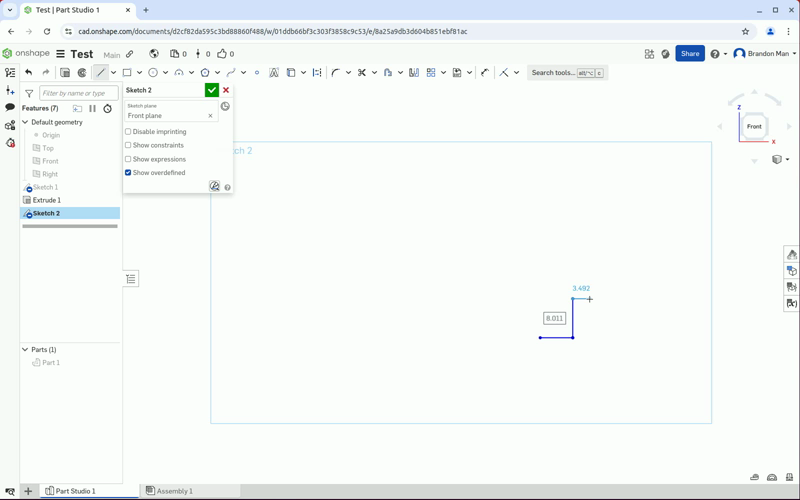
mouse_move(540, 298)
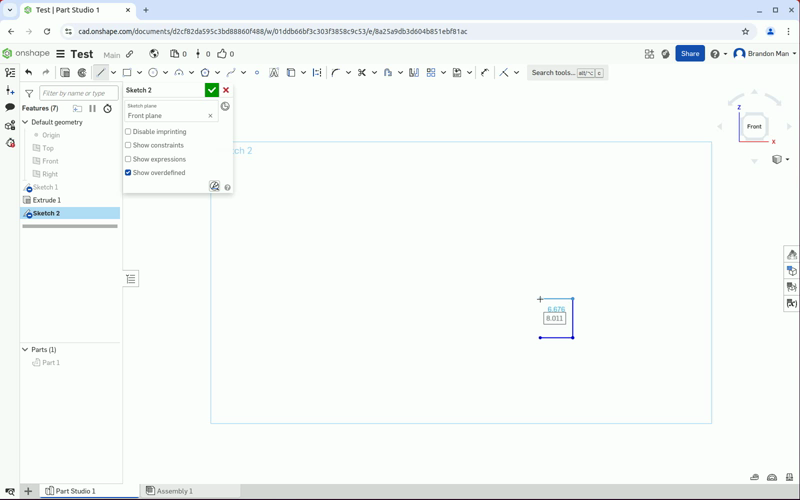
click(540, 298)
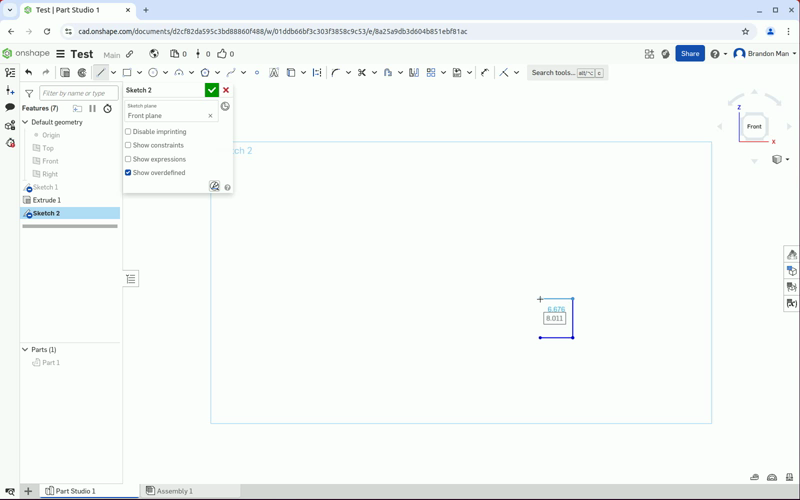
key_up(shift)
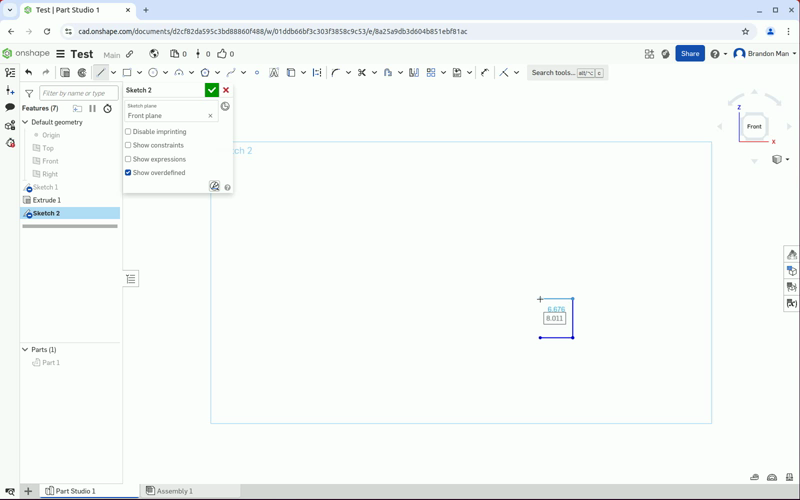
mouse_move(570, 298)
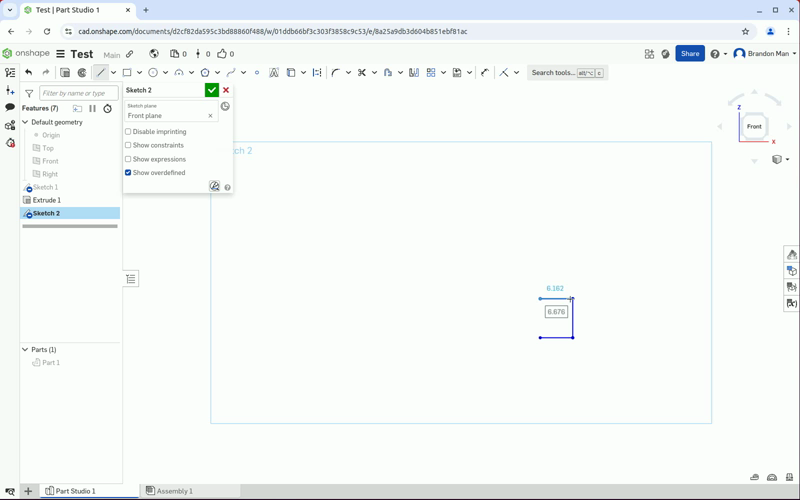
key_down(shift)
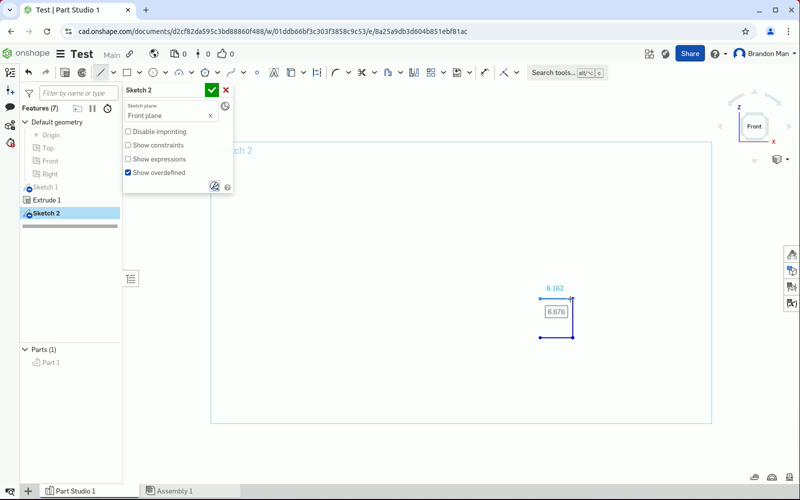
mouse_move(540, 337)
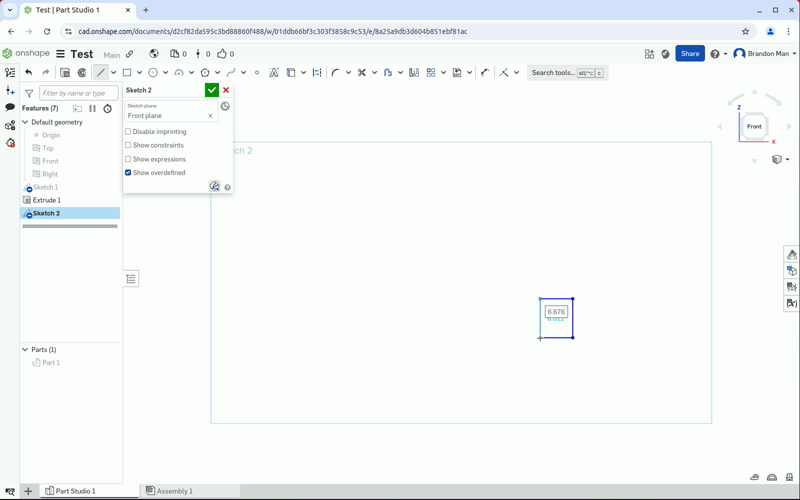
key_up(shift)
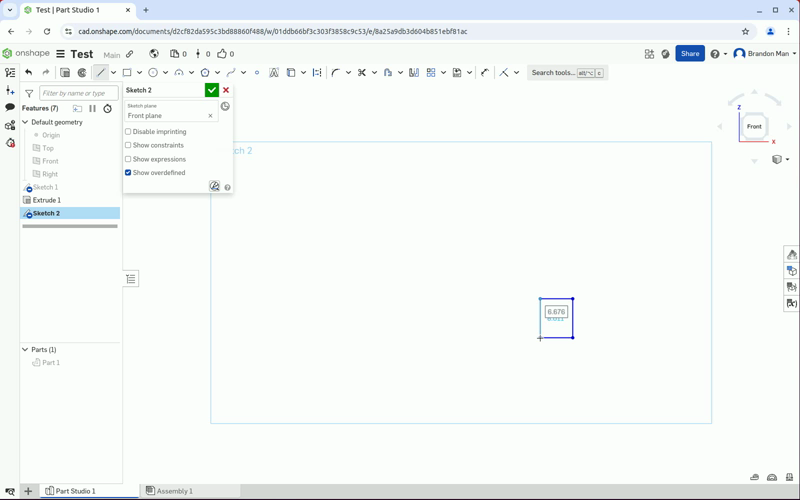
click(540, 337)
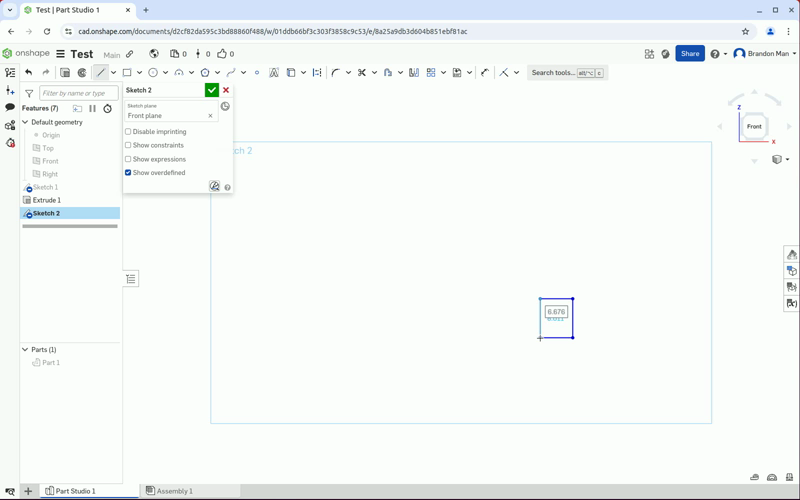
key(esc)
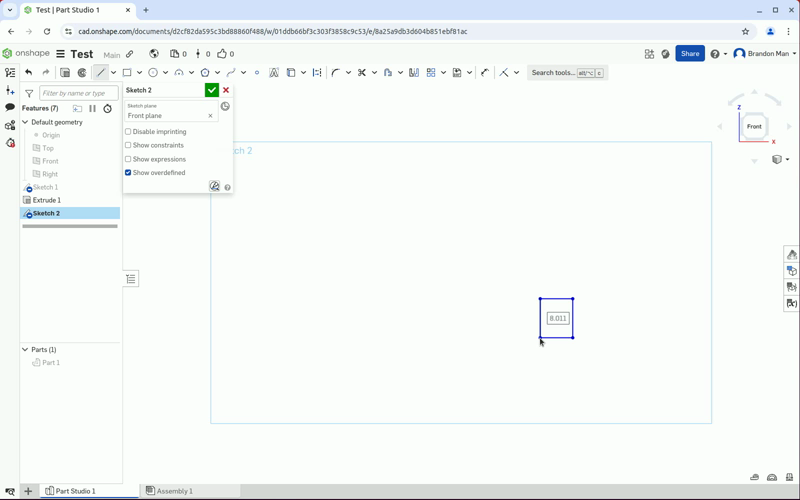
mouse_move(569, 299)
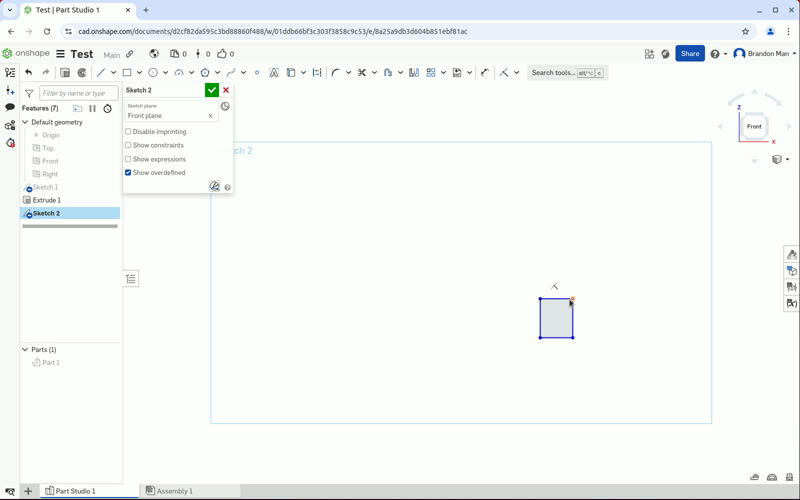
scroll(6)
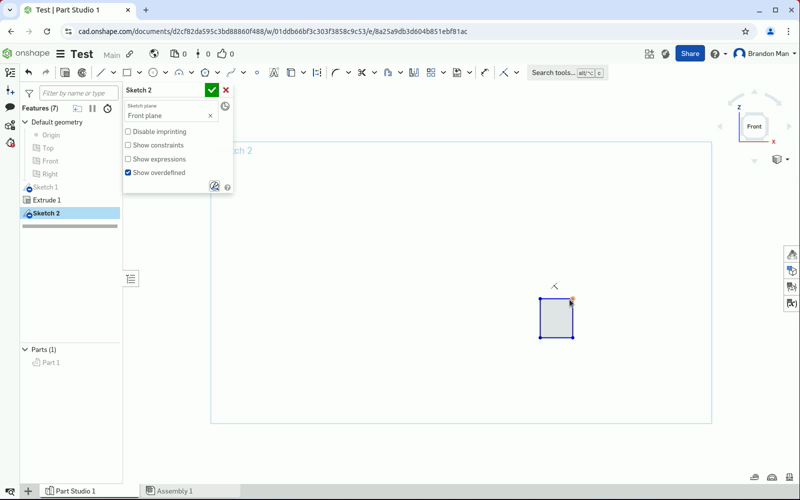
scroll(6)
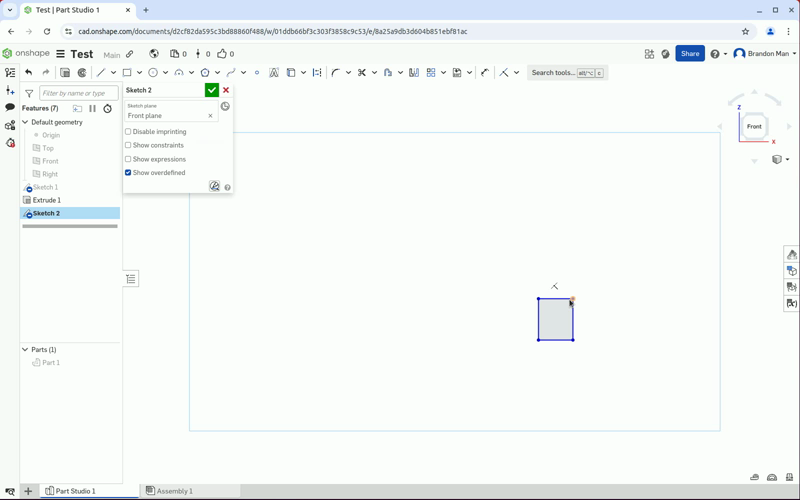
scroll(6)
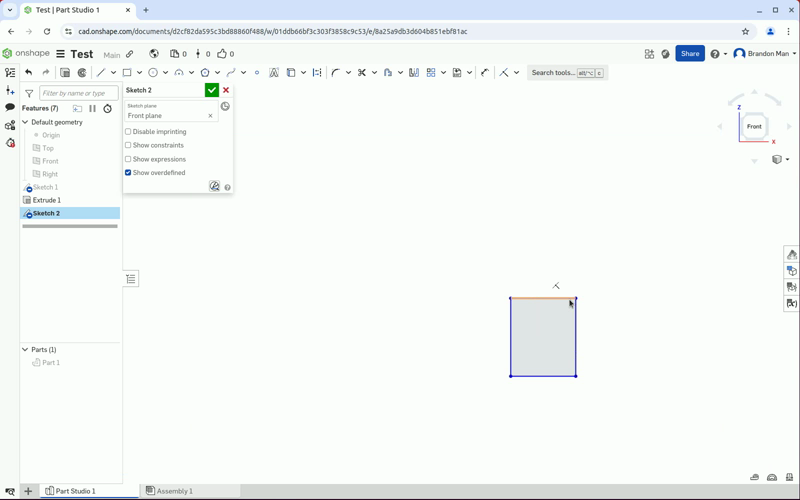
scroll(6)
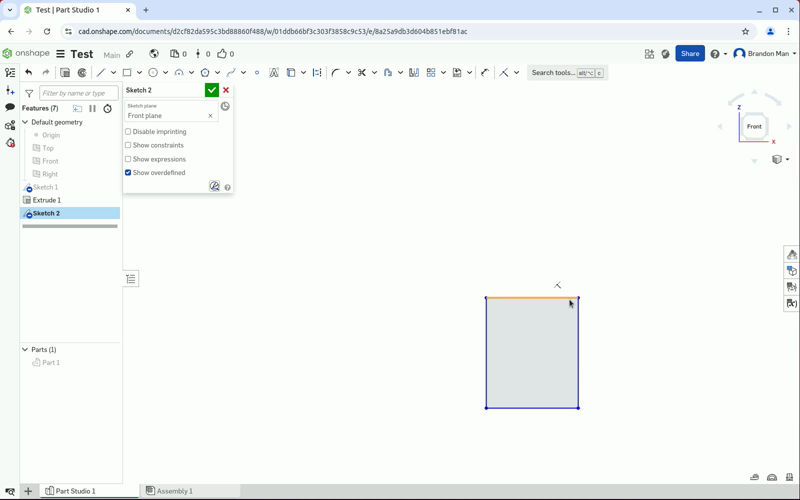
scroll(6)
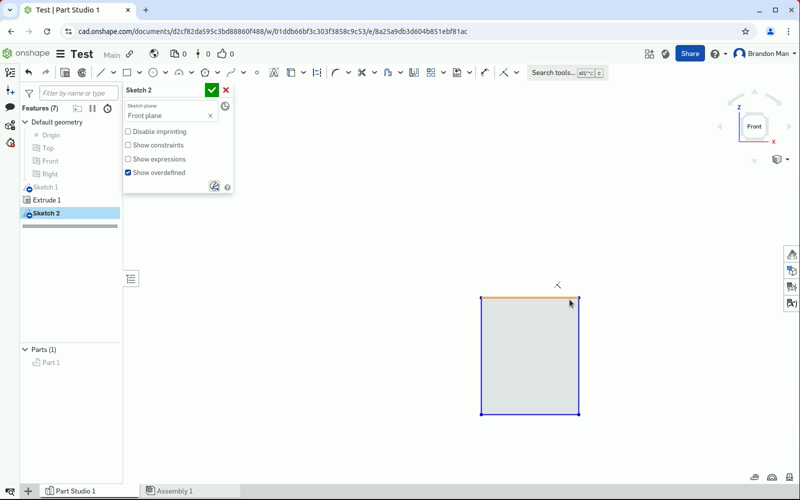
scroll(6)
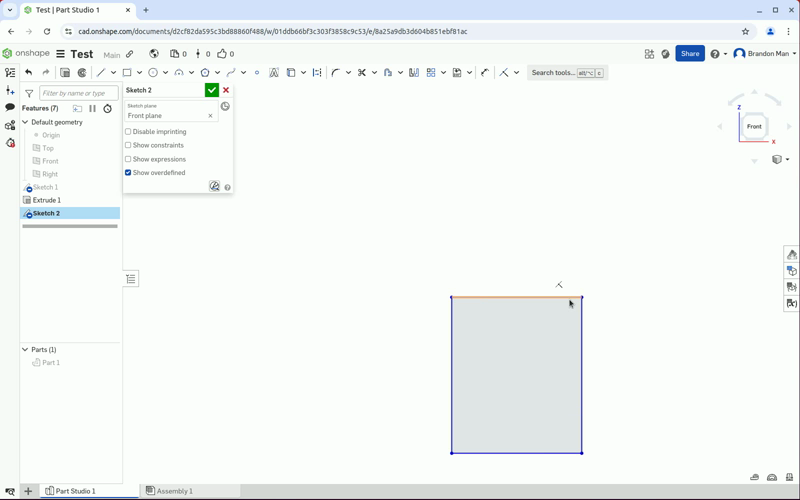
scroll(6)
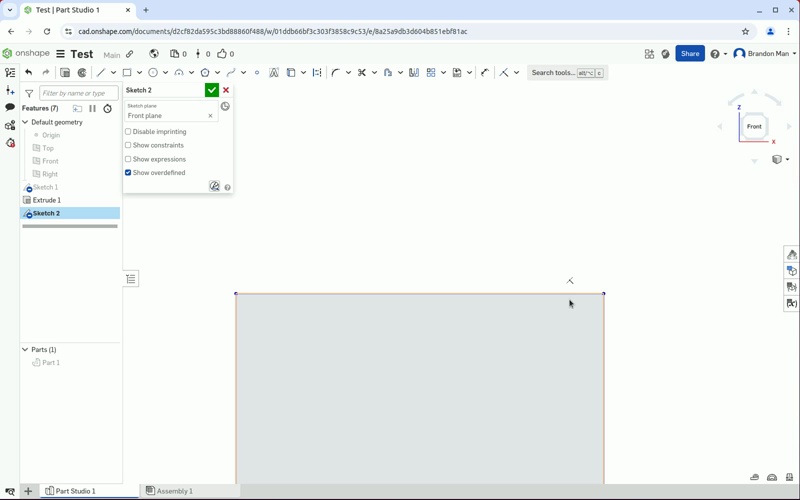
click(569, 299)
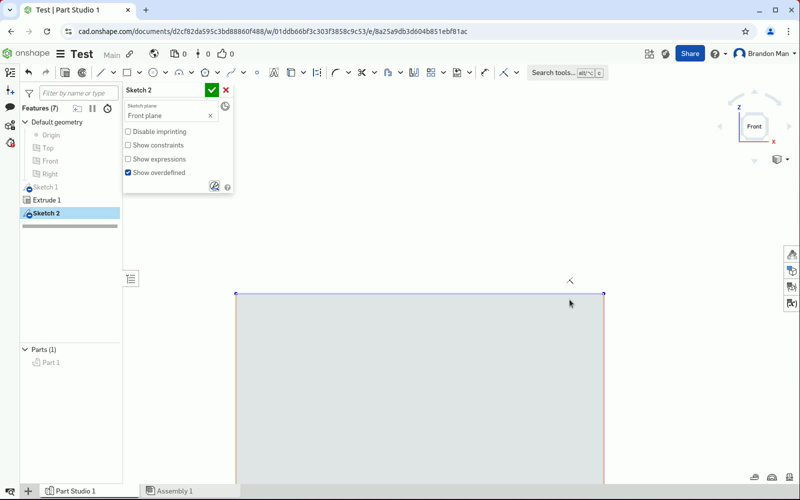
scroll(-6)
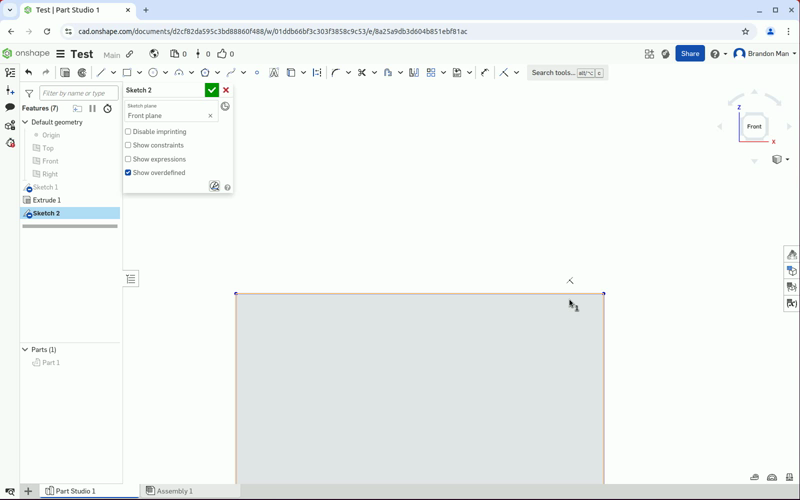
scroll(-6)
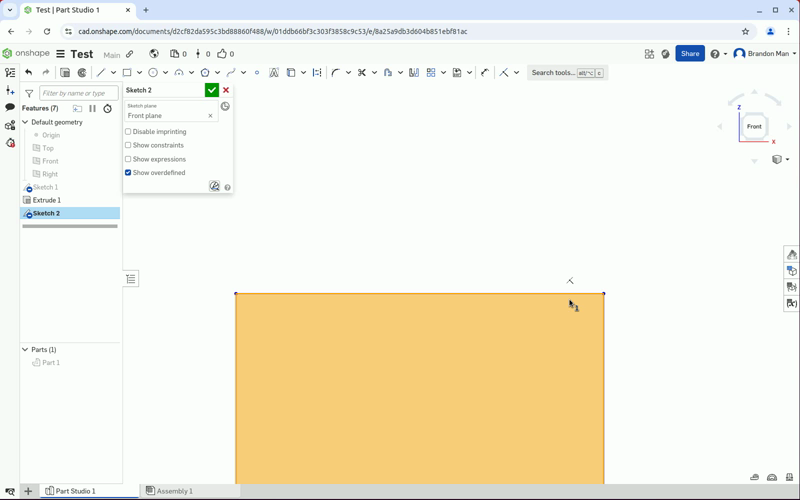
scroll(-6)
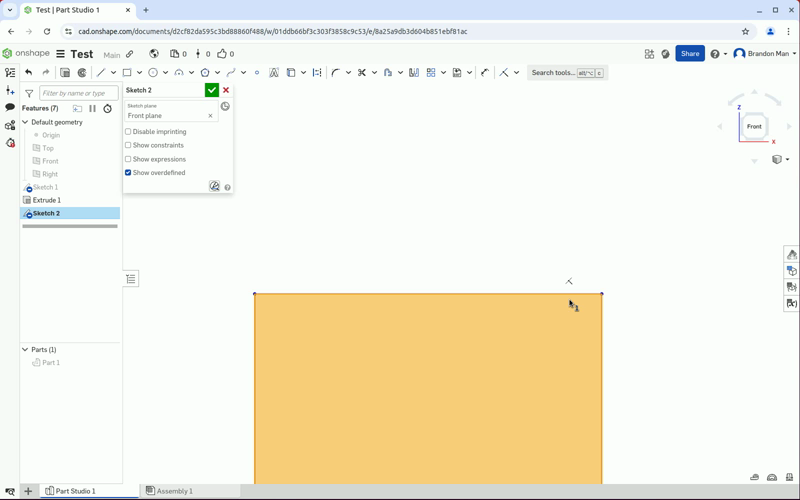
scroll(-6)
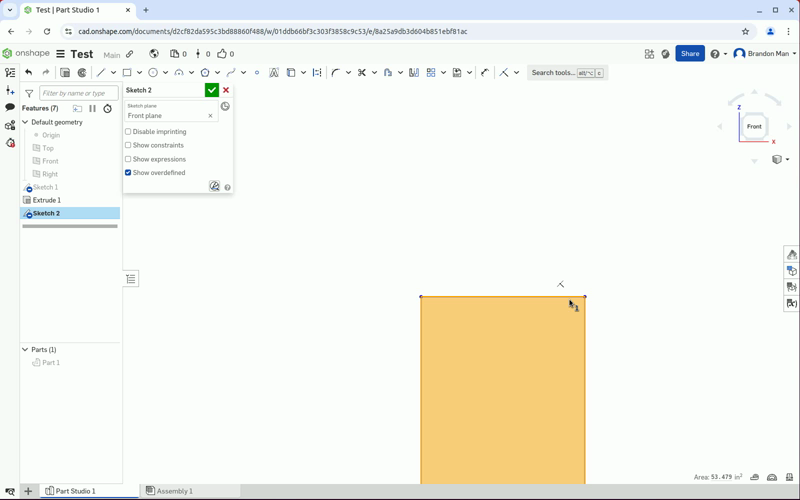
scroll(-6)
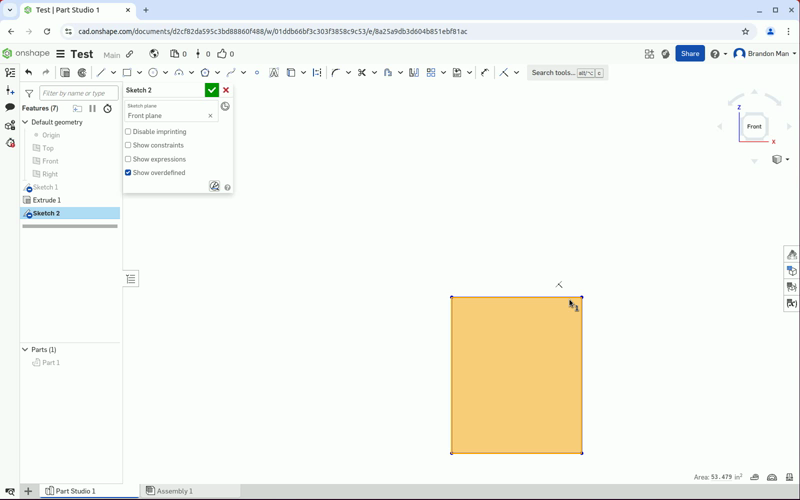
scroll(-6)
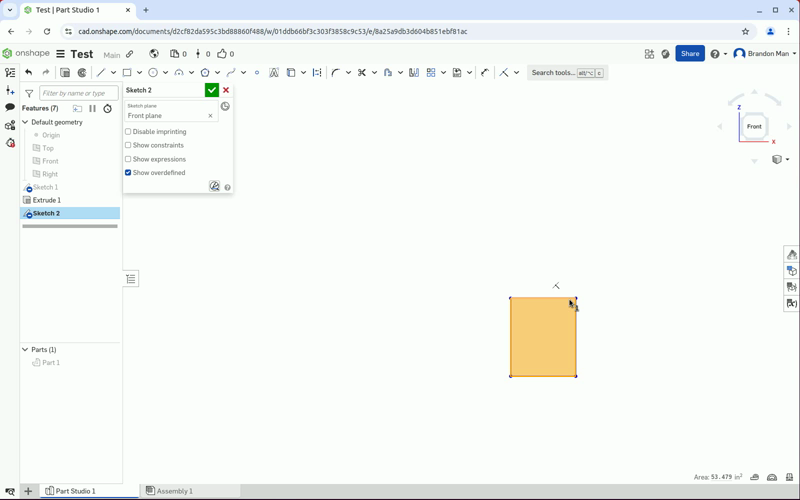
scroll(-6)
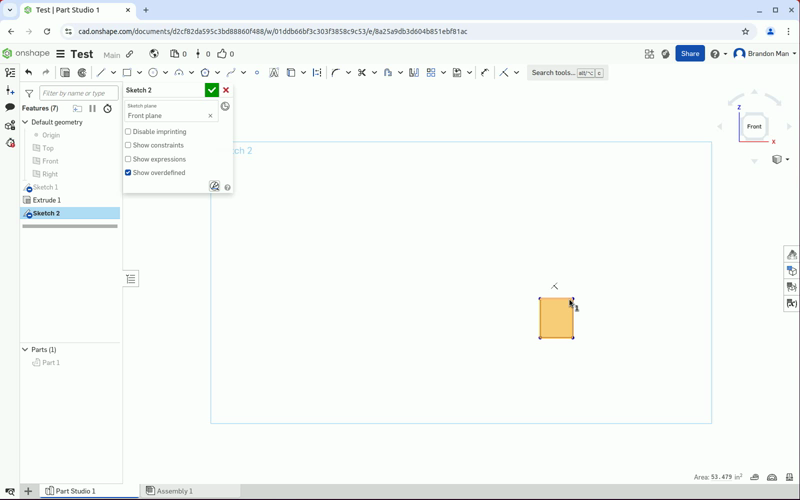
mouse_move(73, 352)
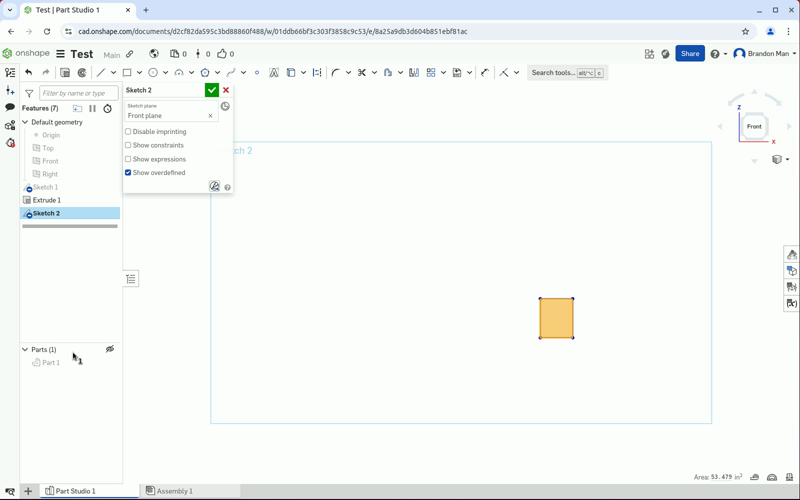
key(shift+y)
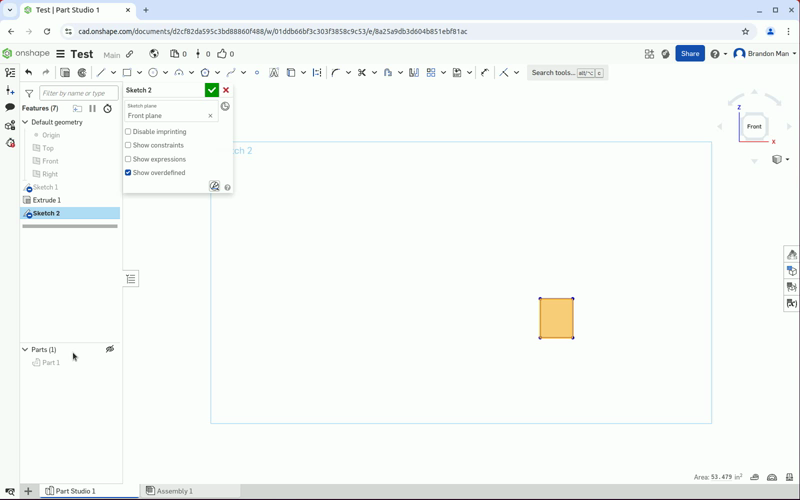
key(shift+e)
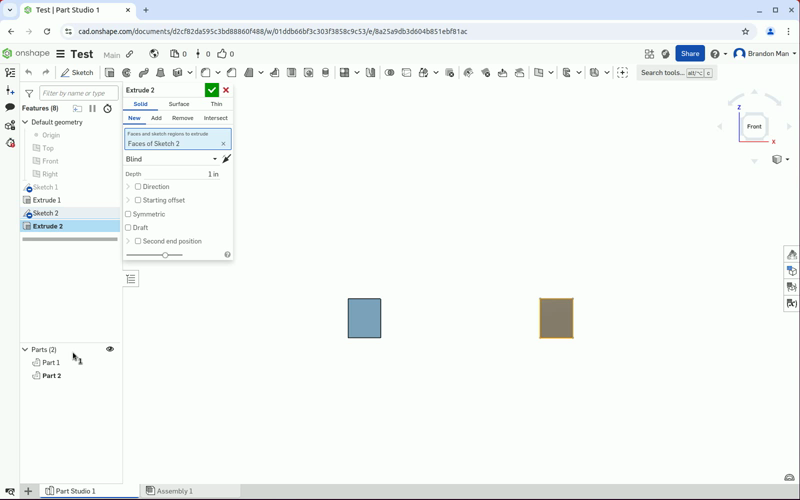
mouse_move(143, 106)
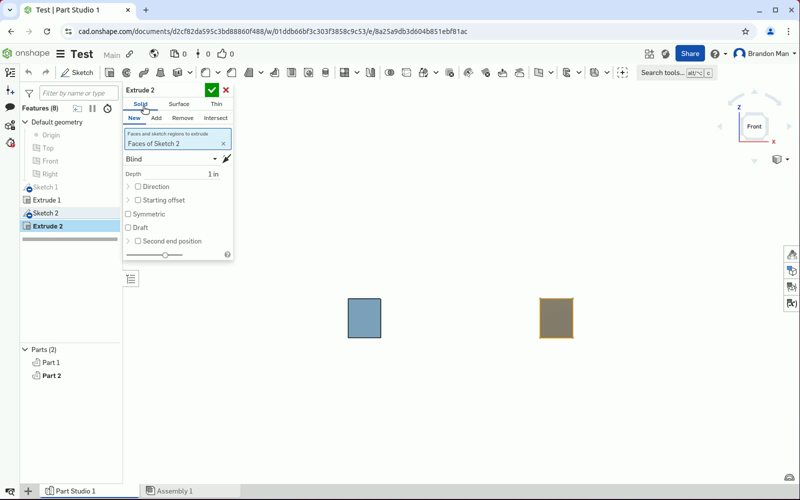
click(143, 106)
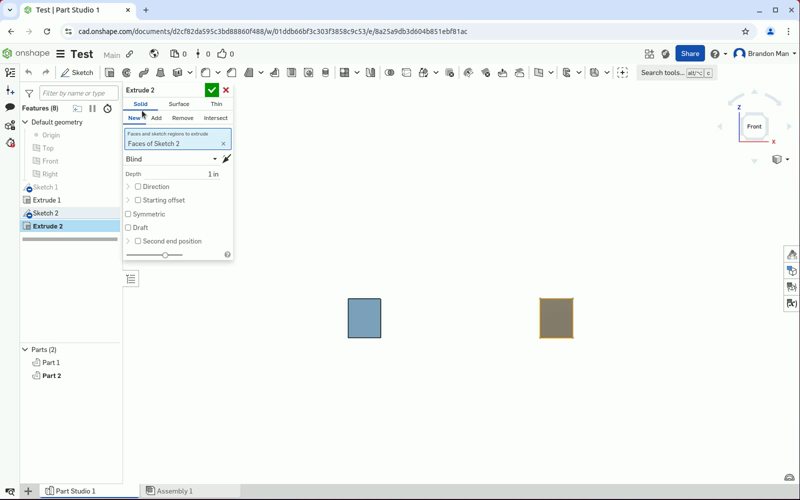
mouse_move(137, 120)
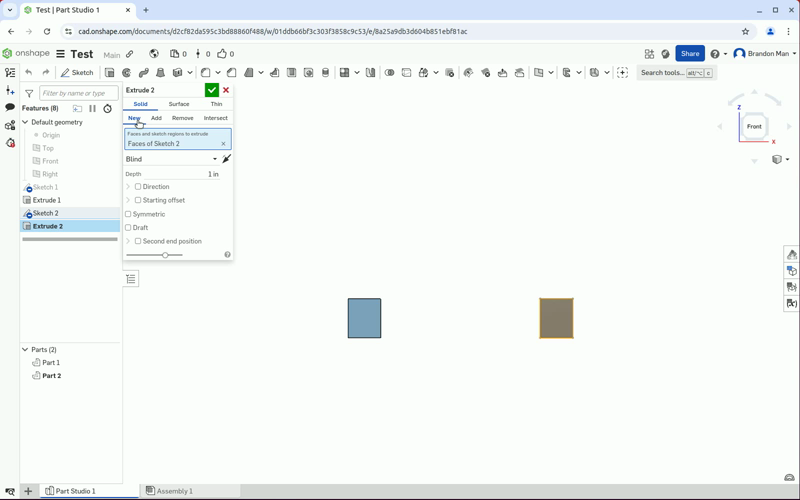
click(137, 120)
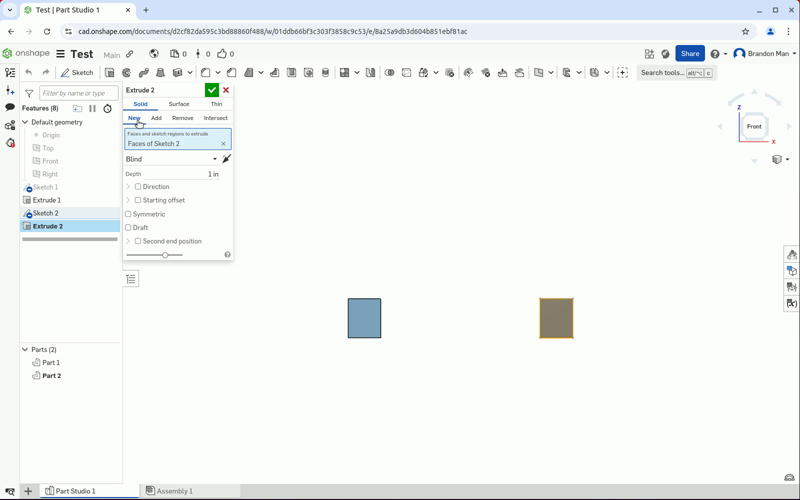
key(tab, 4)
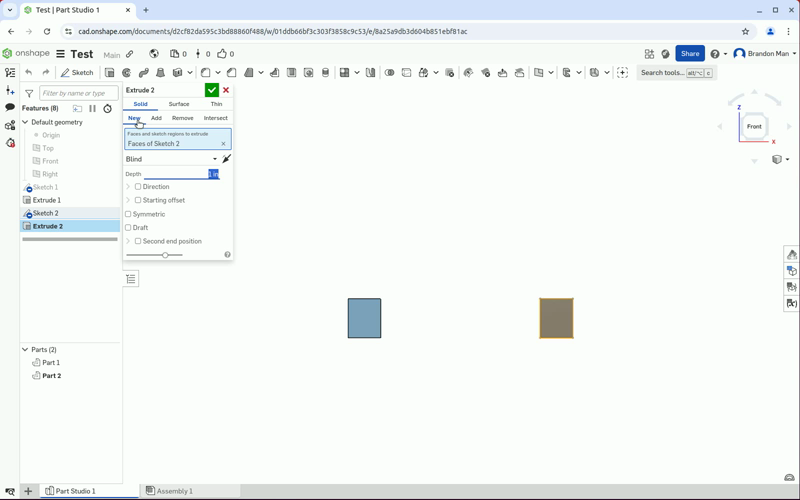
text(4.814)
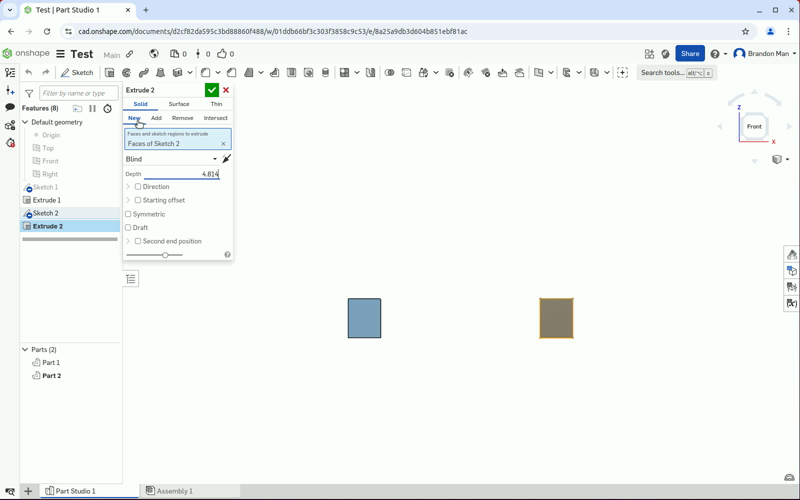
key(enter)
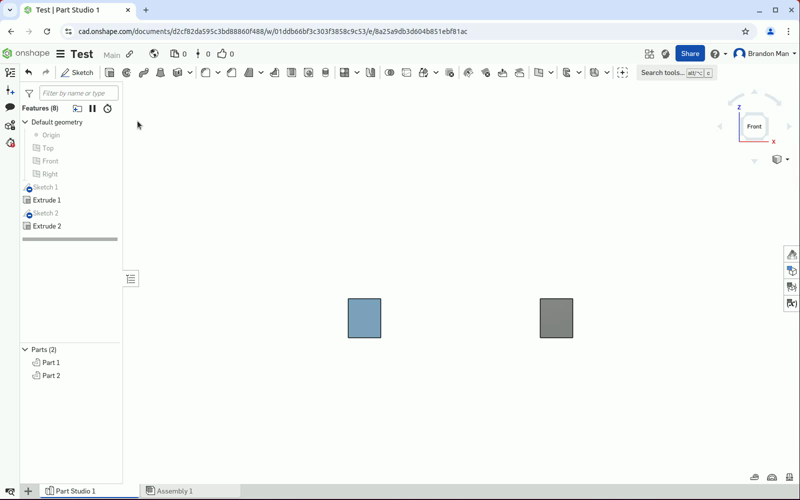
key(shift+h)
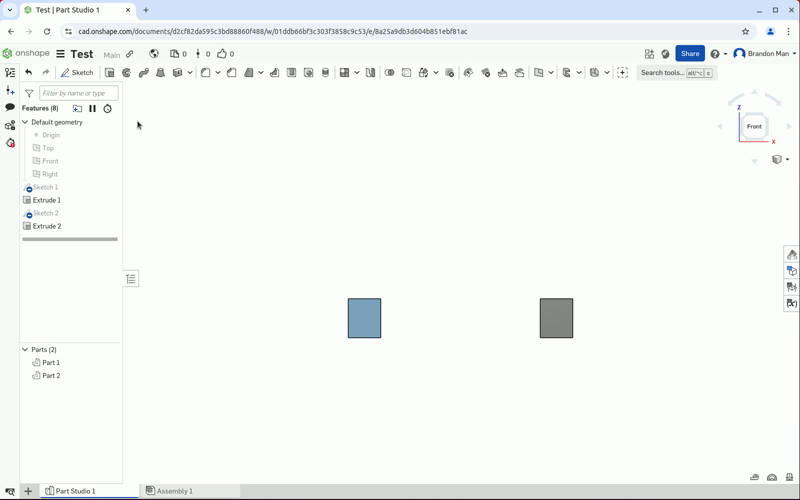
key(shift+h)
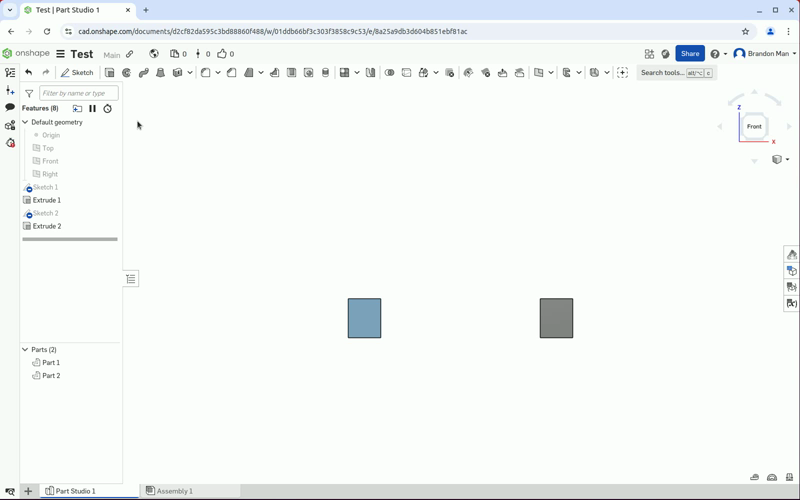
mouse_move(73, 189)
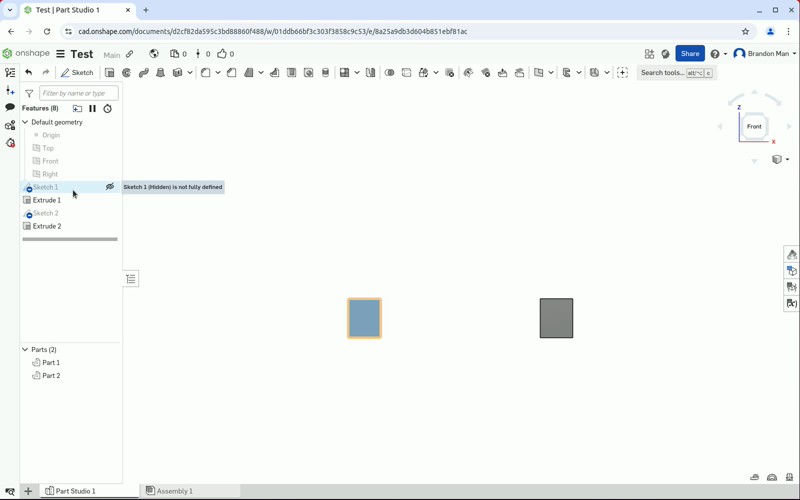
click(73, 189)
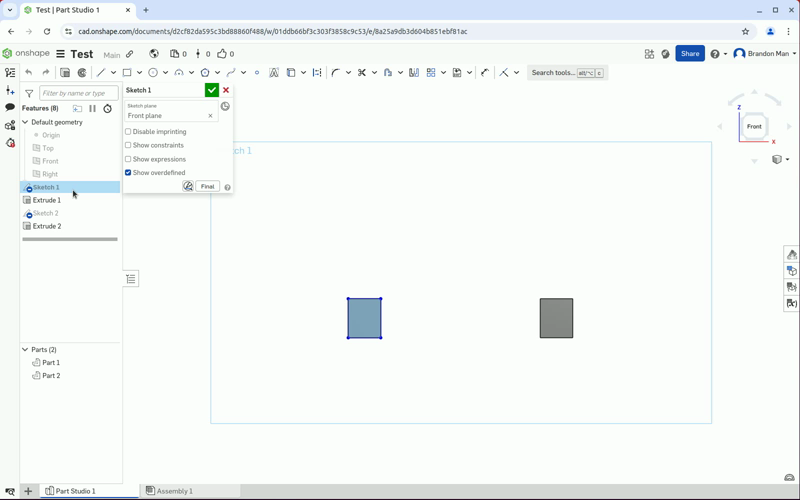
mouse_move(229, 92)
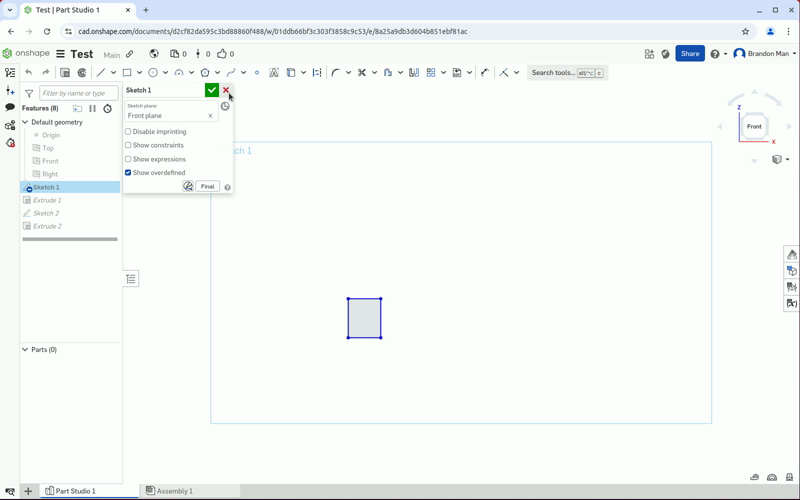
click(229, 92)
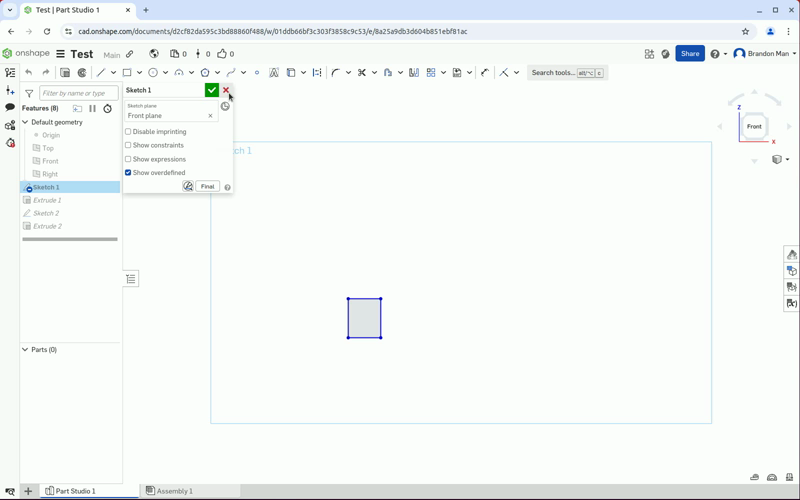
key(shift+s)
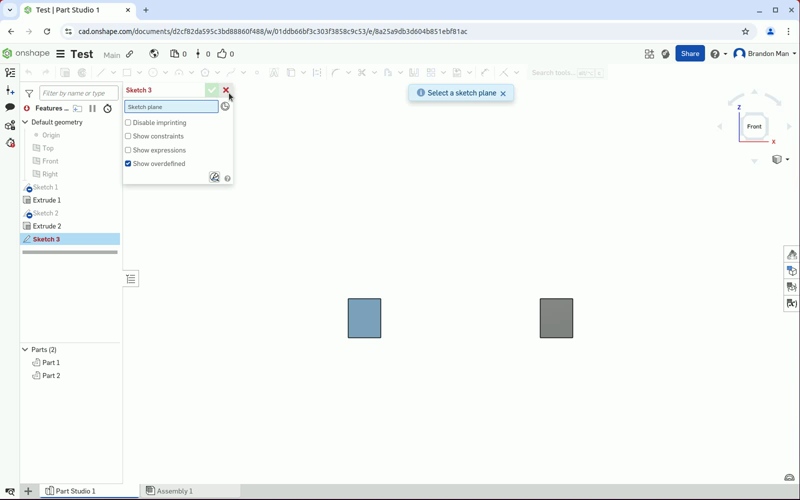
mouse_move(73, 163)
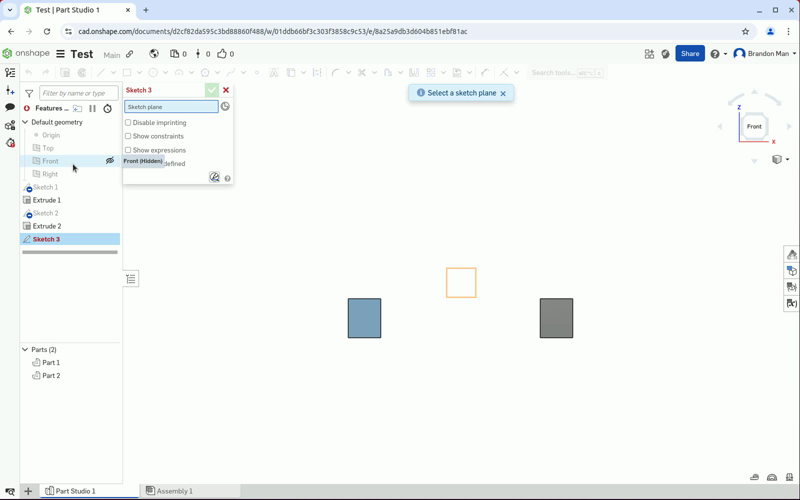
click(73, 163)
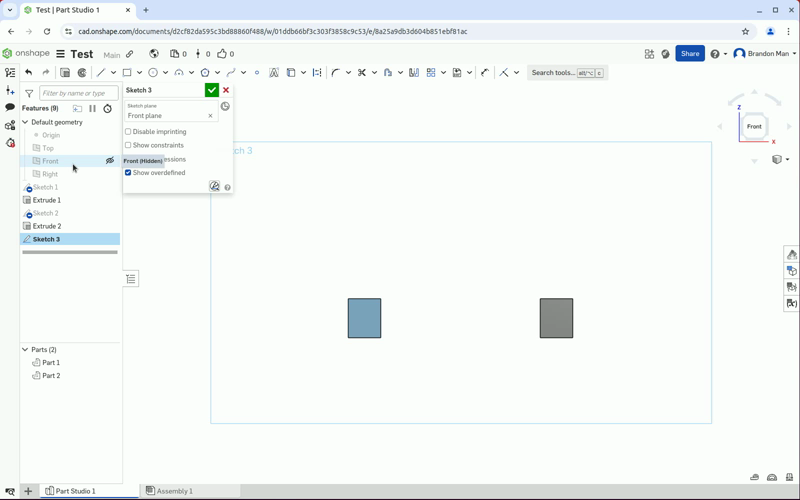
mouse_move(73, 352)
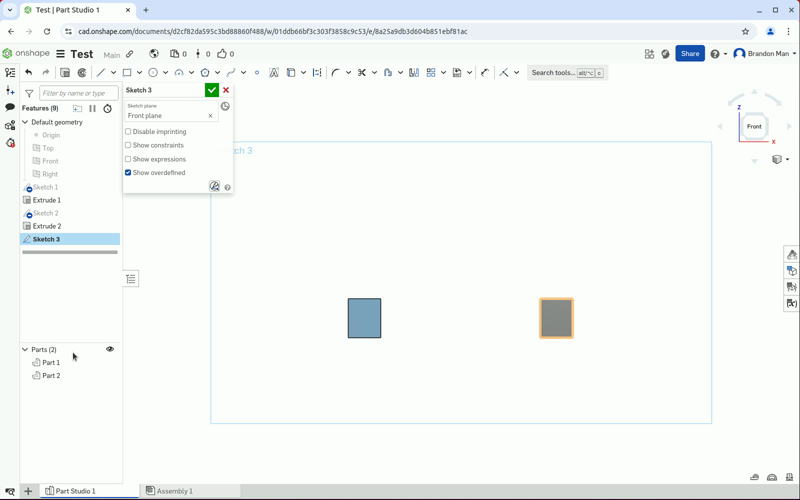
key(y)
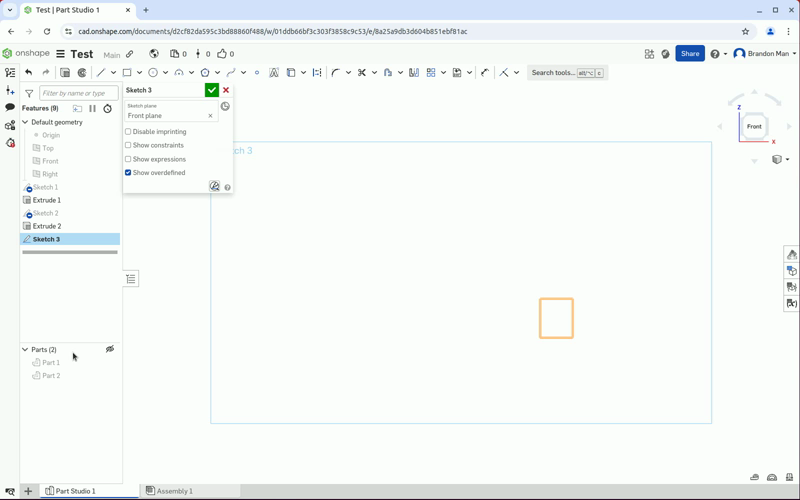
key(l)
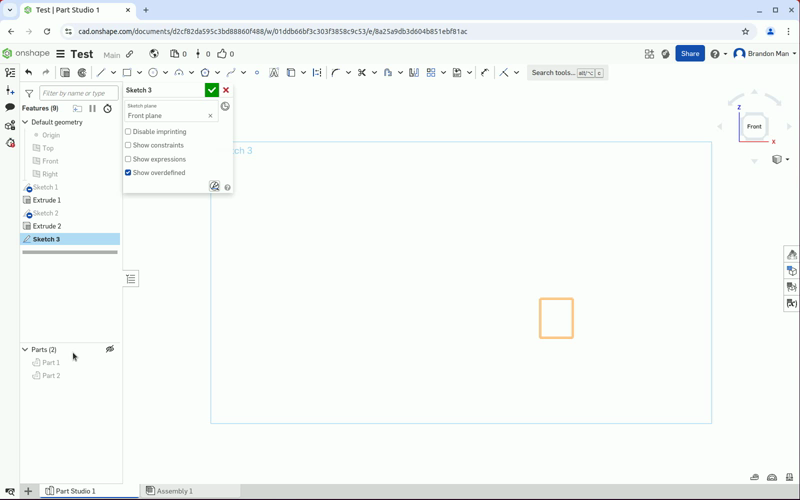
key_down(shift)
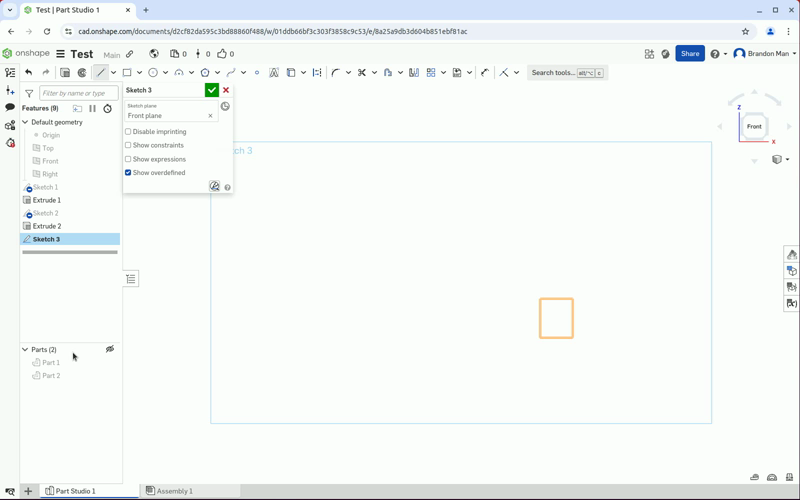
mouse_move(460, 337)
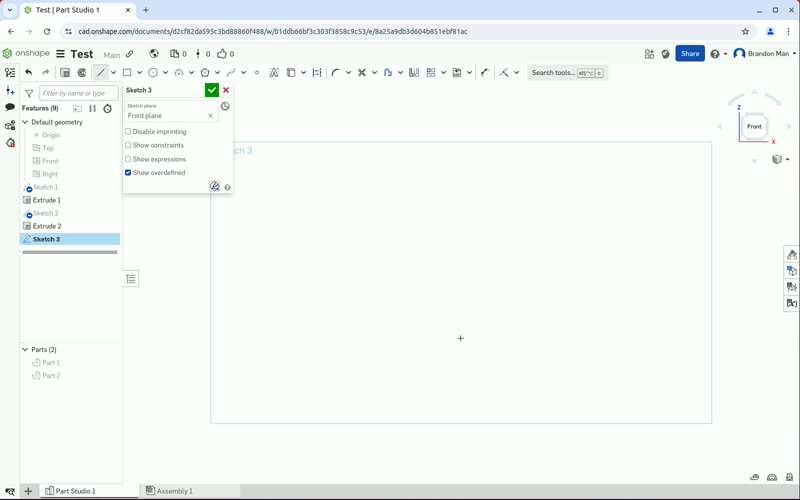
click(460, 337)
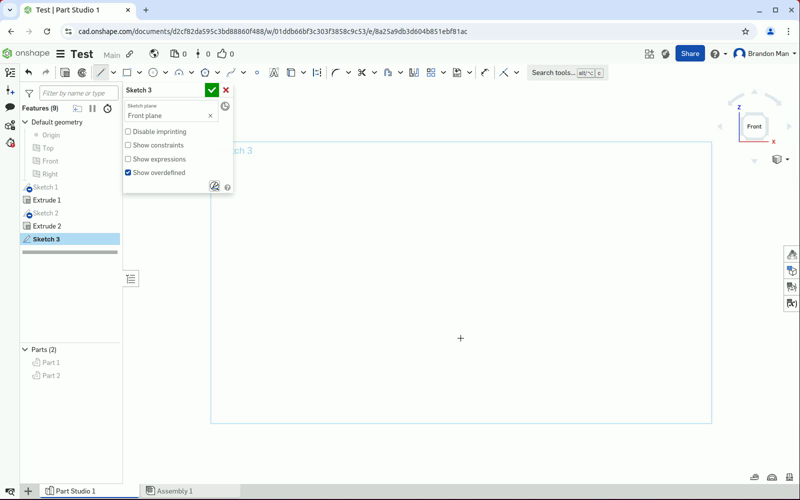
key_up(shift)
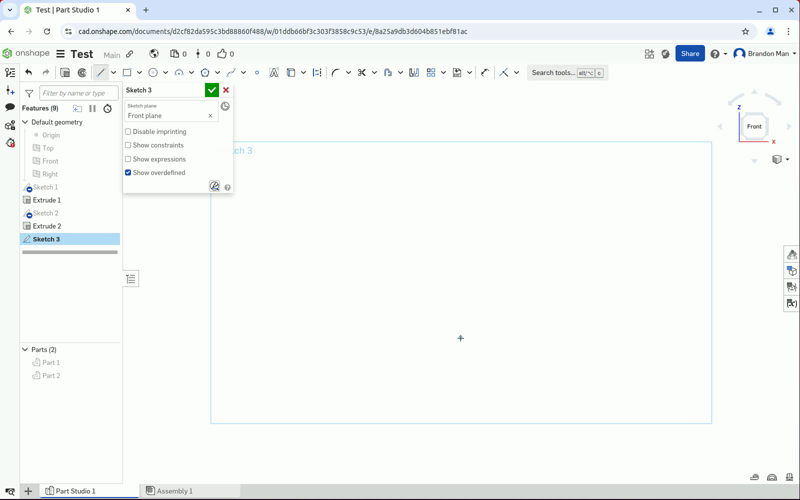
key_down(shift)
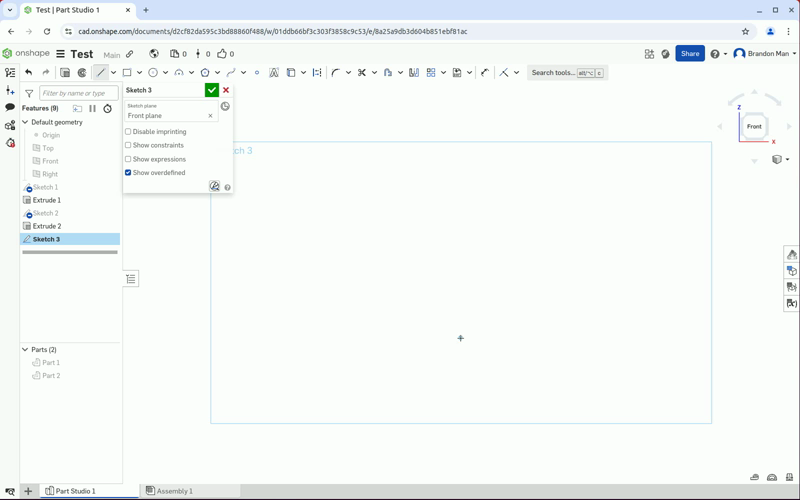
mouse_move(490, 337)
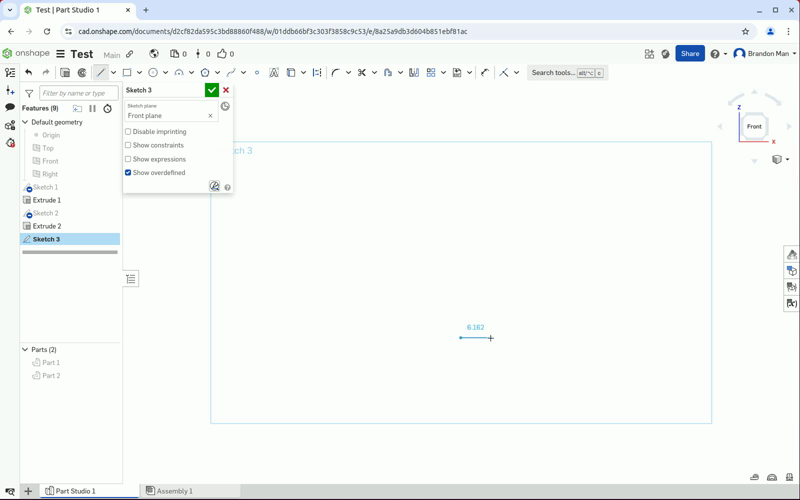
mouse_move(482, 337)
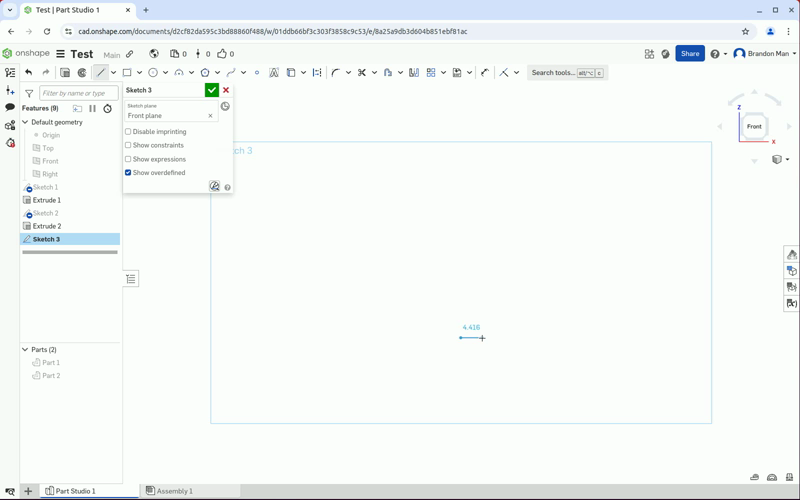
click(482, 337)
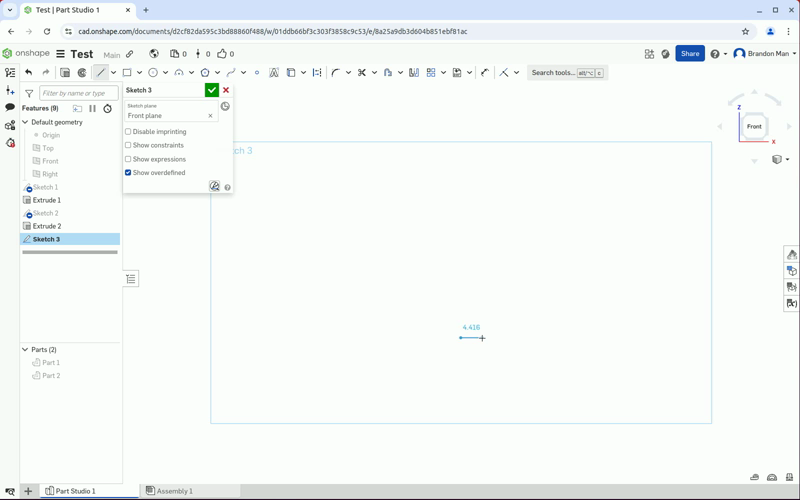
key_up(shift)
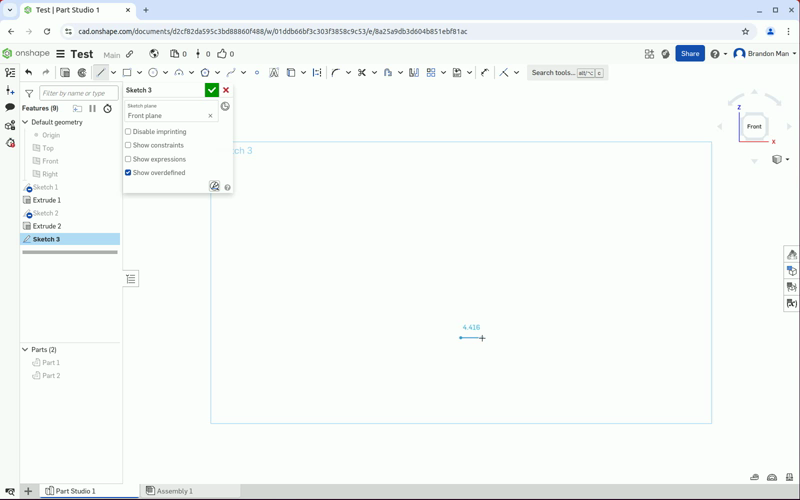
key_down(shift)
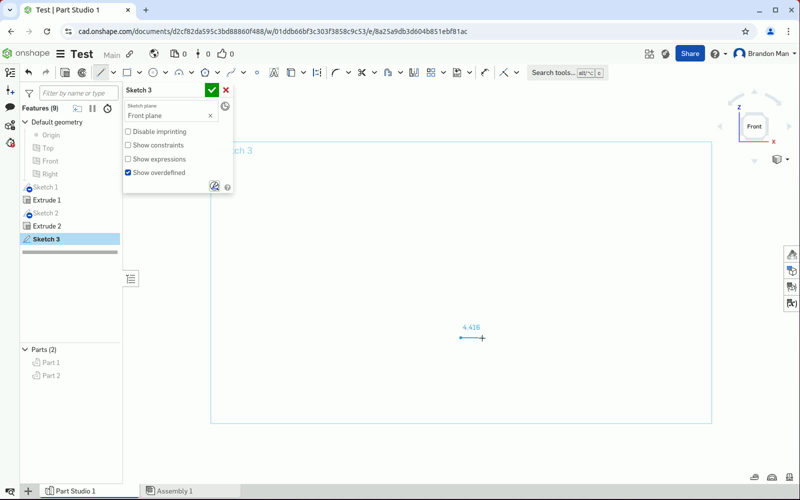
mouse_move(482, 262)
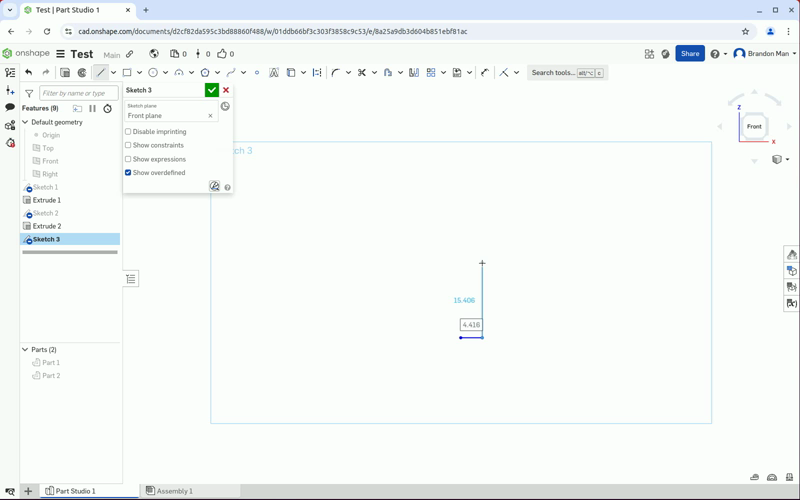
click(482, 262)
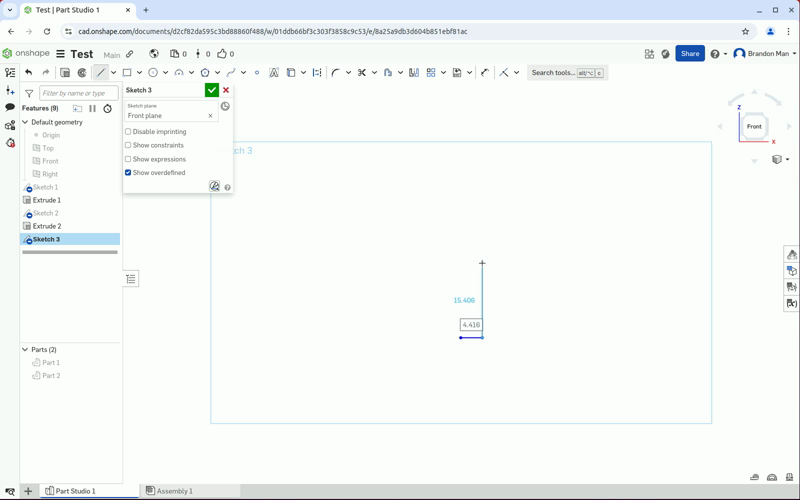
key_up(shift)
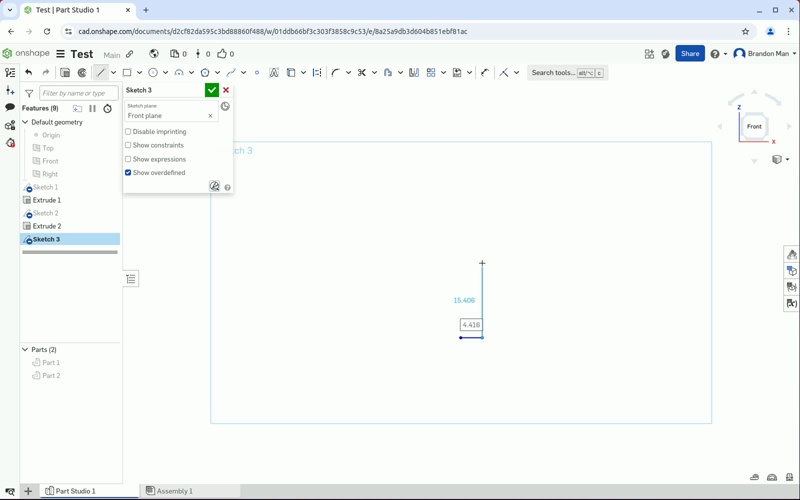
key_down(shift)
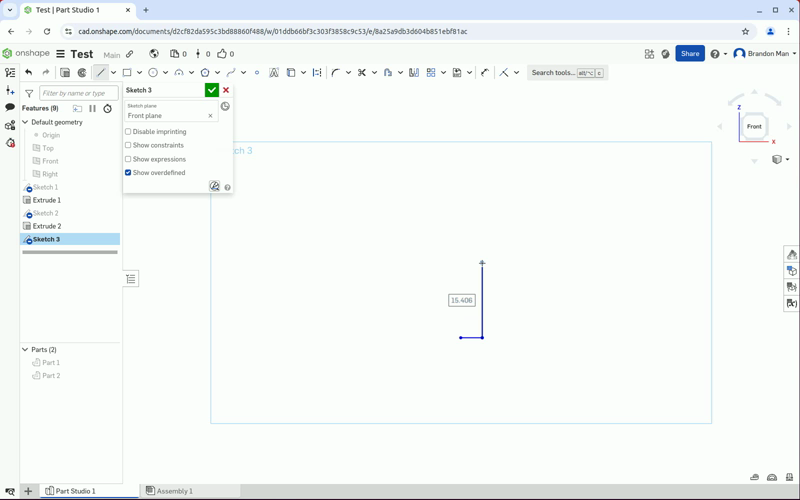
mouse_move(512, 262)
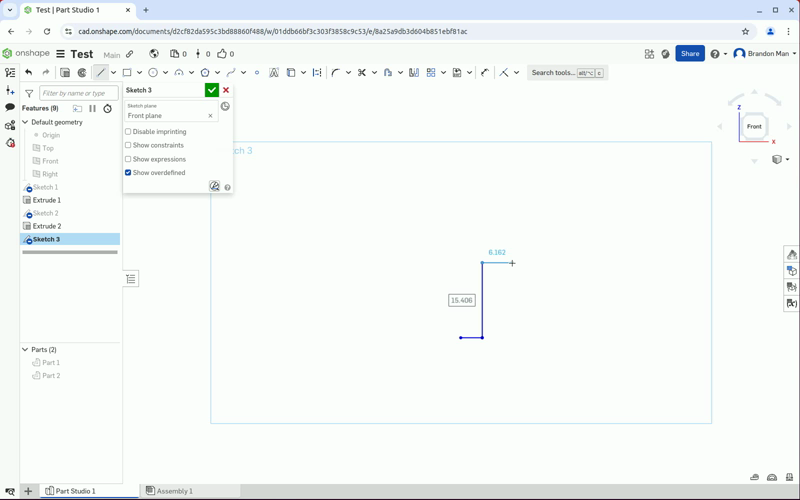
mouse_move(460, 262)
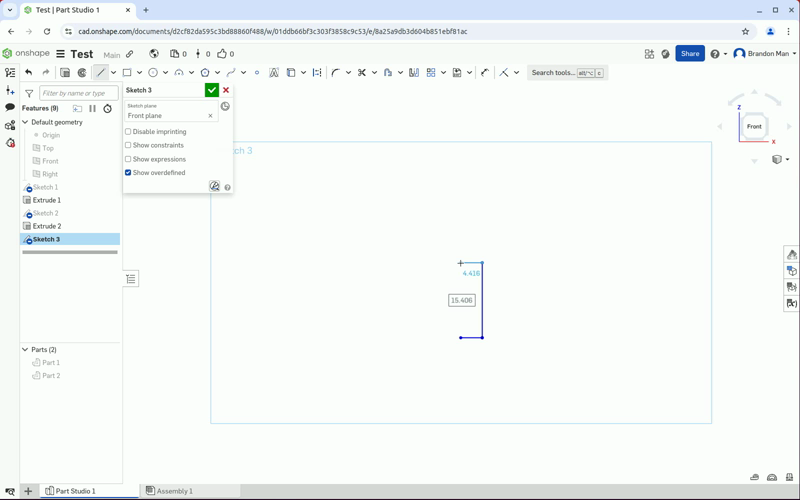
click(460, 262)
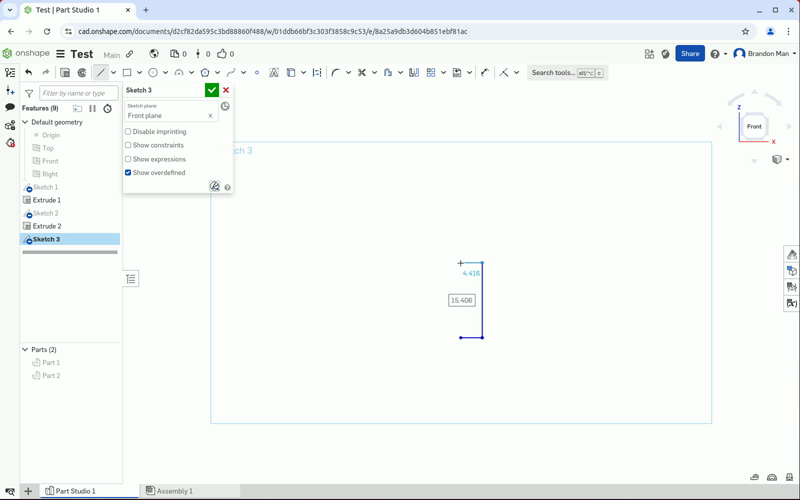
key_up(shift)
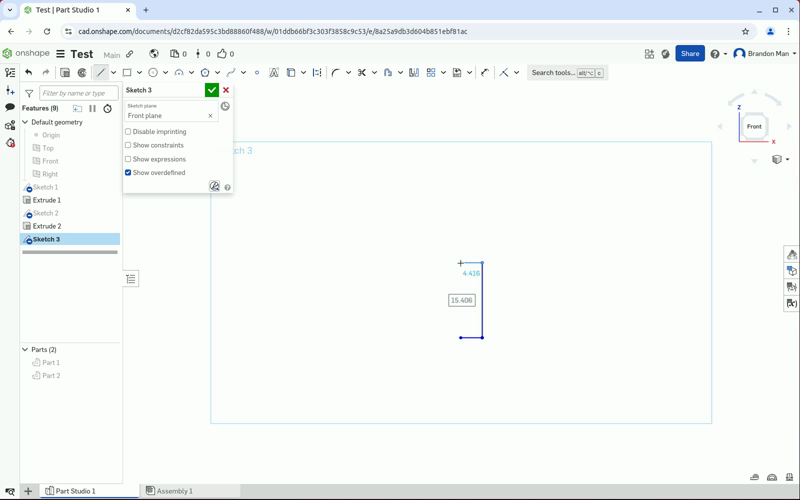
key_down(shift)
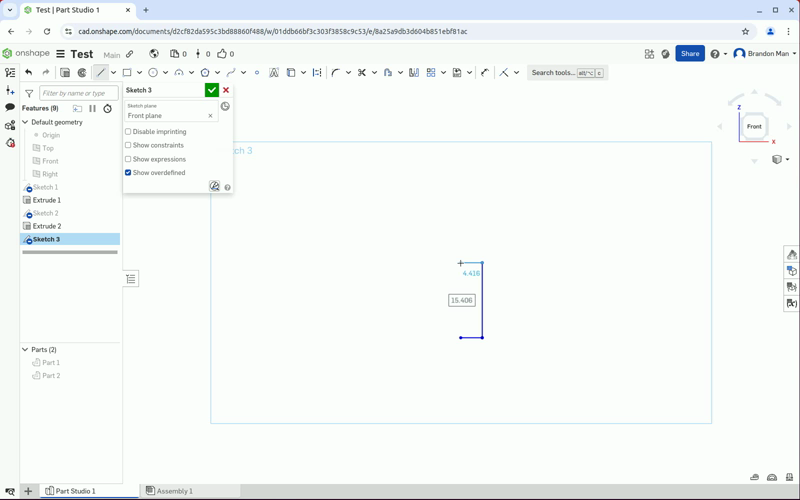
mouse_move(490, 262)
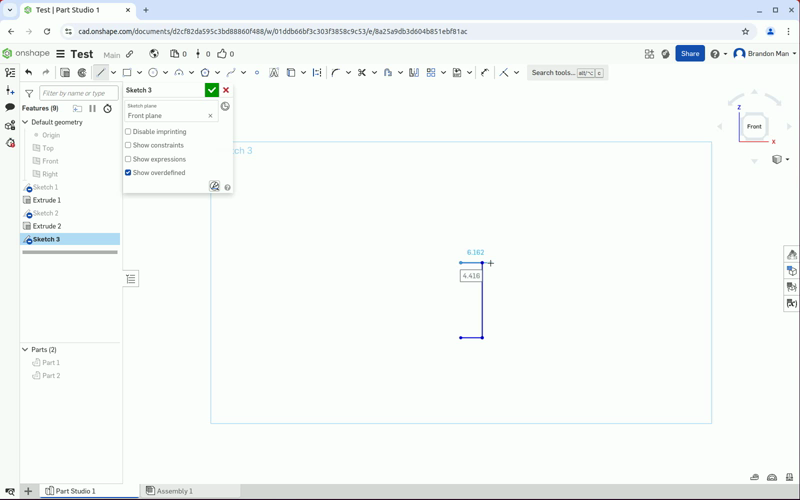
mouse_move(460, 283)
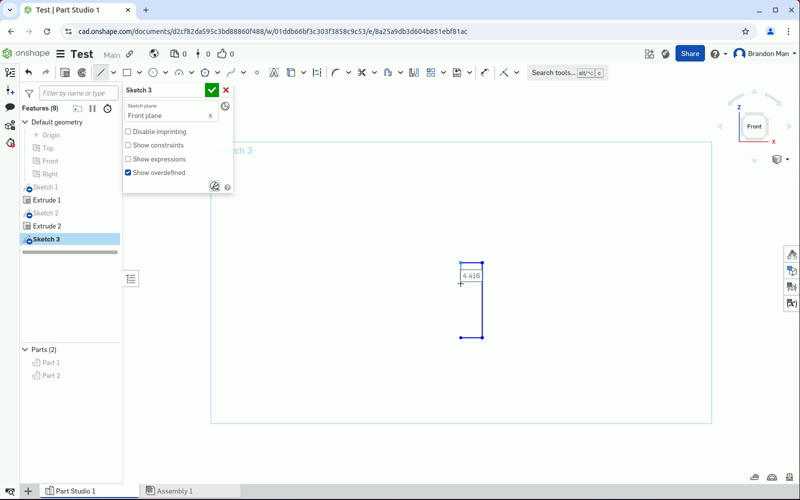
click(460, 283)
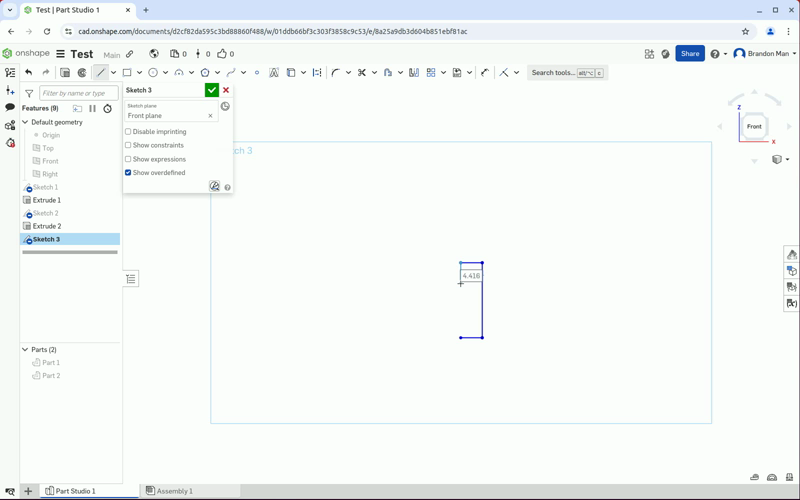
key_up(shift)
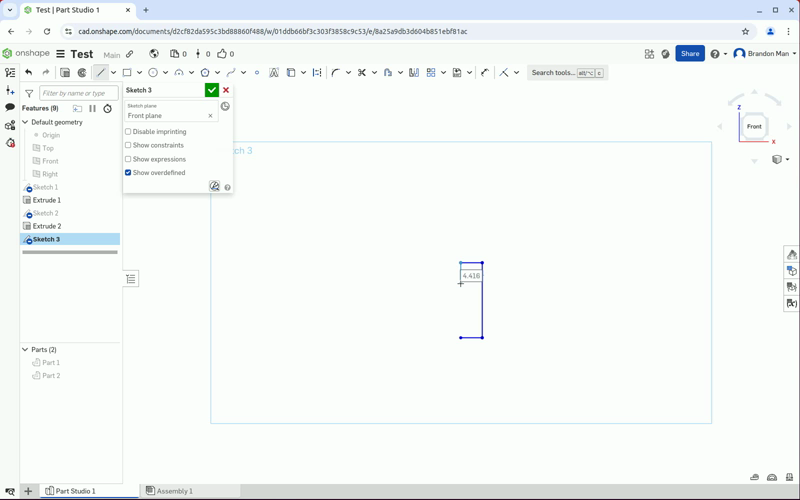
mouse_move(490, 283)
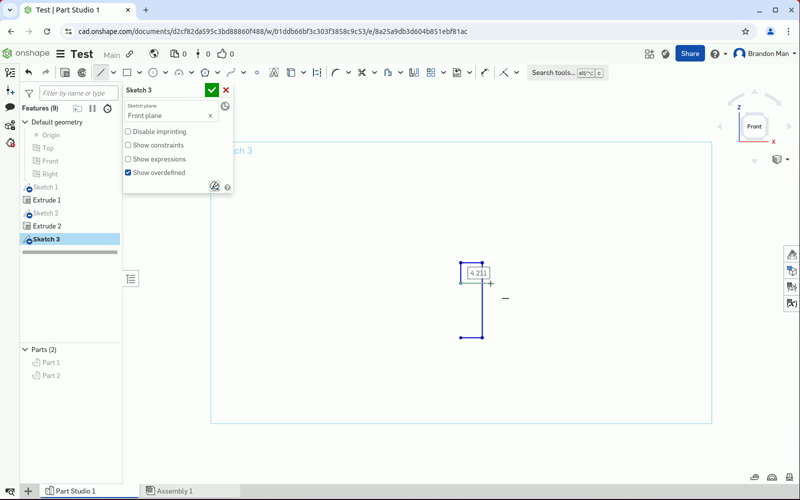
key_down(shift)
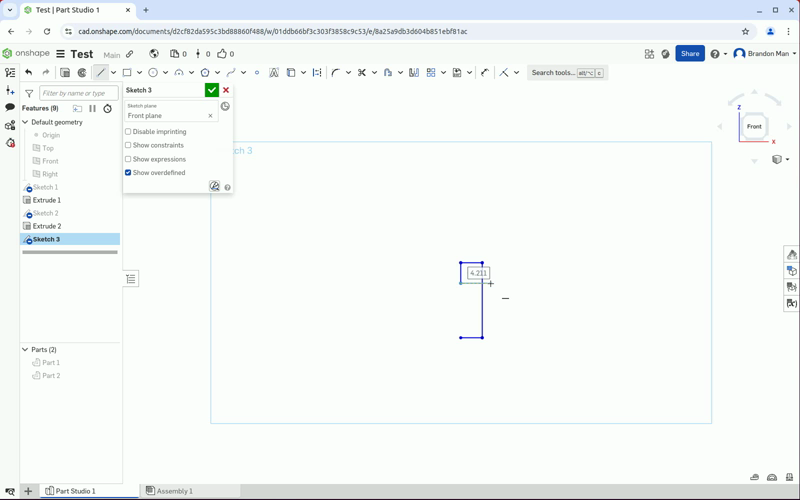
mouse_move(460, 337)
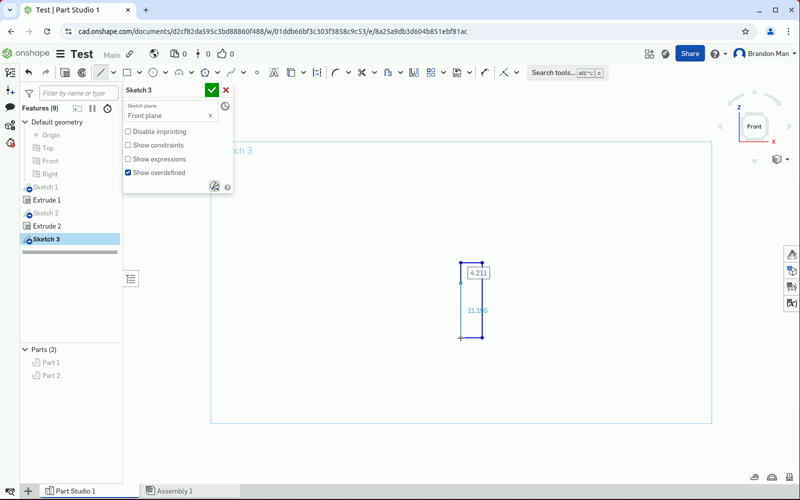
key_up(shift)
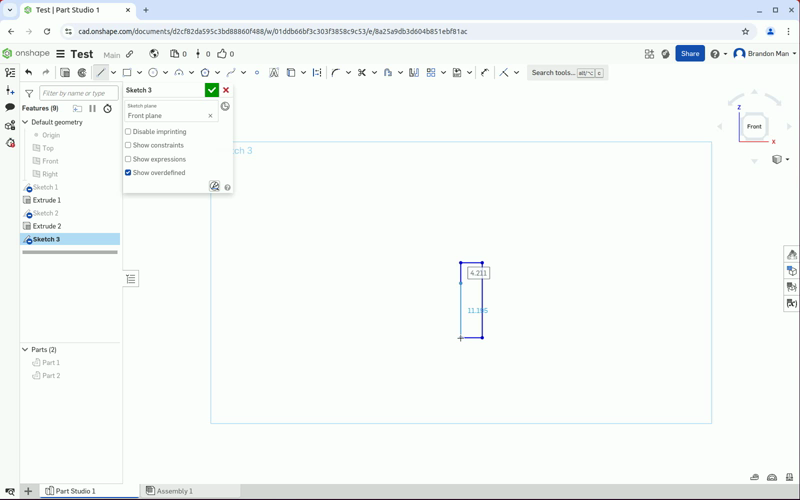
click(460, 337)
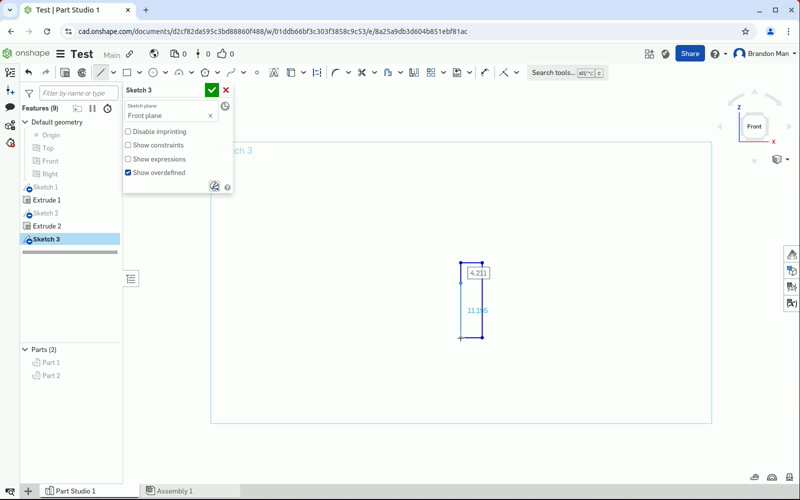
key(esc)
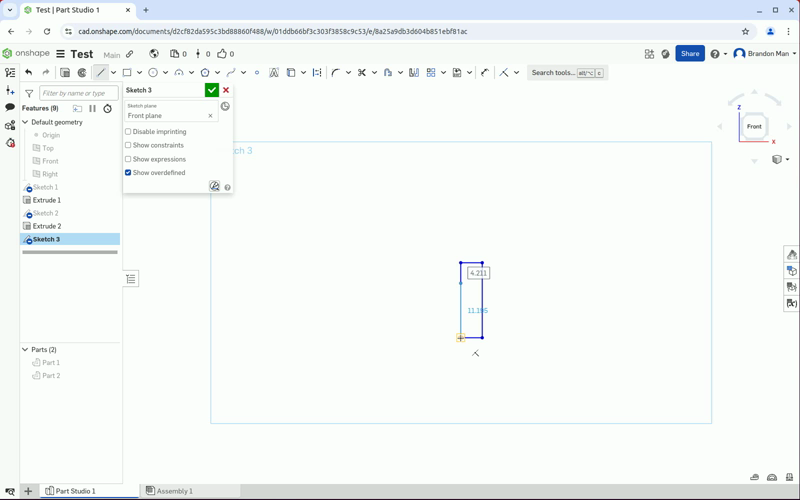
mouse_move(463, 265)
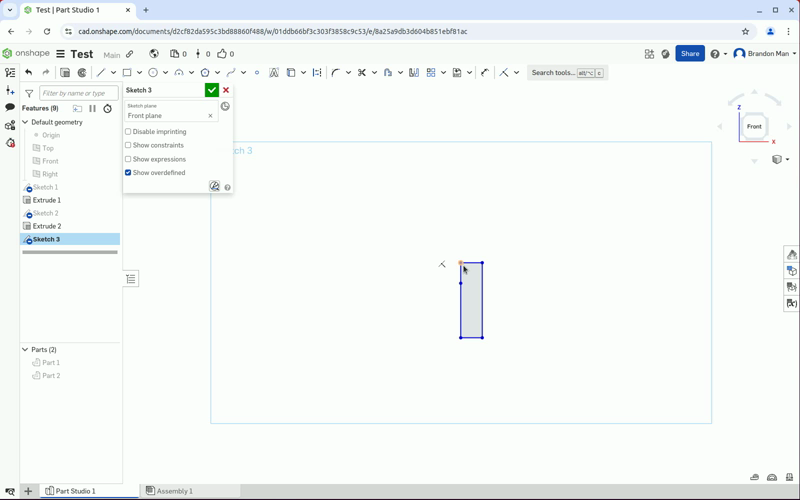
scroll(6)
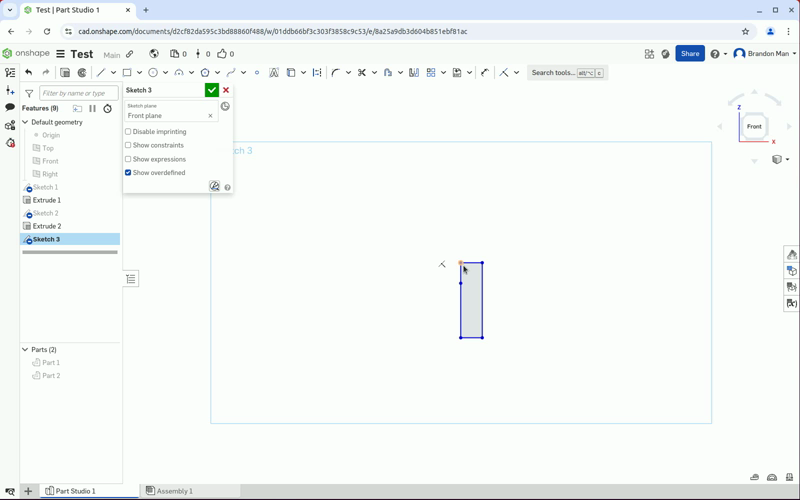
scroll(6)
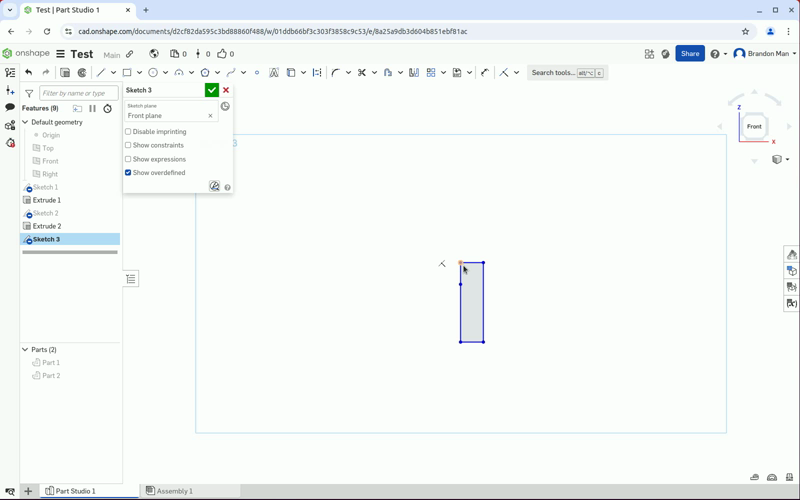
scroll(6)
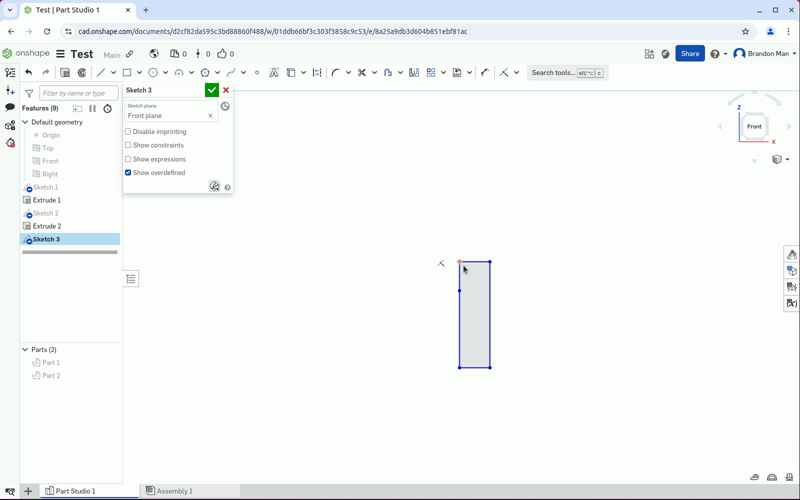
scroll(6)
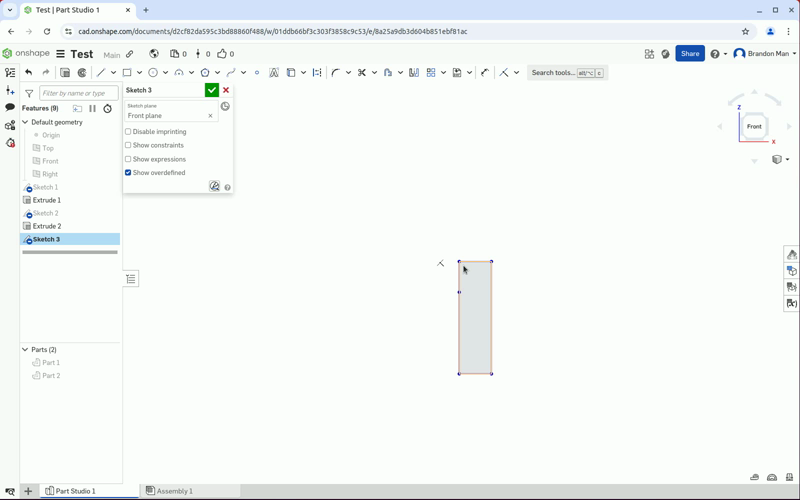
scroll(6)
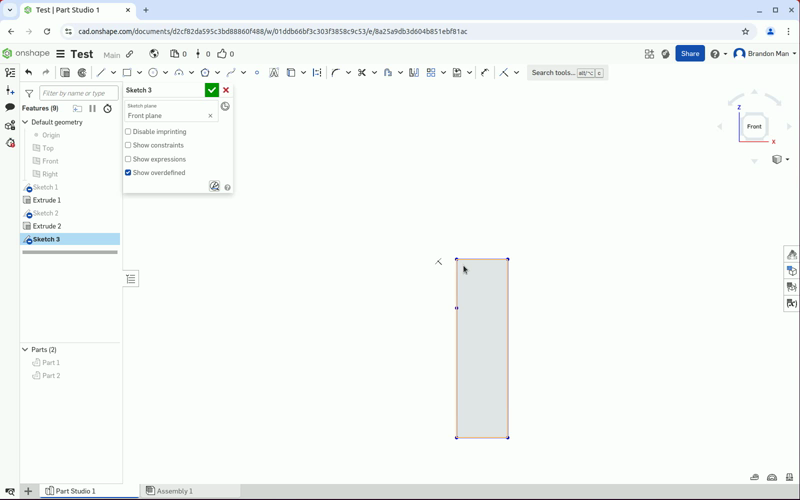
scroll(6)
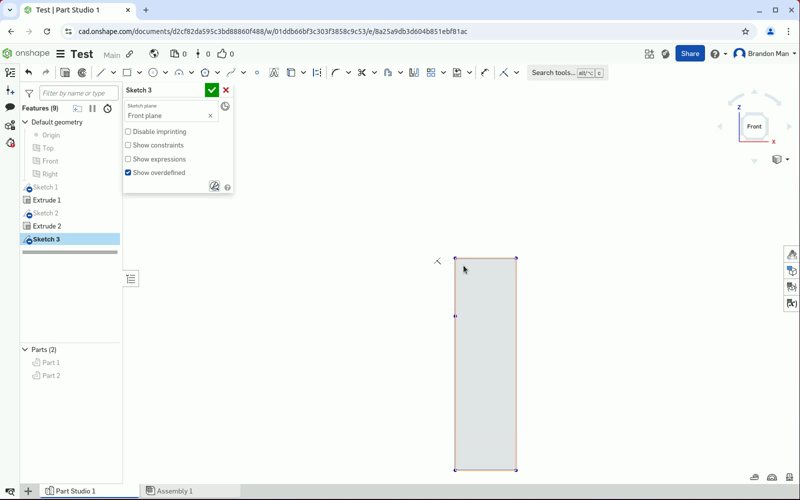
scroll(6)
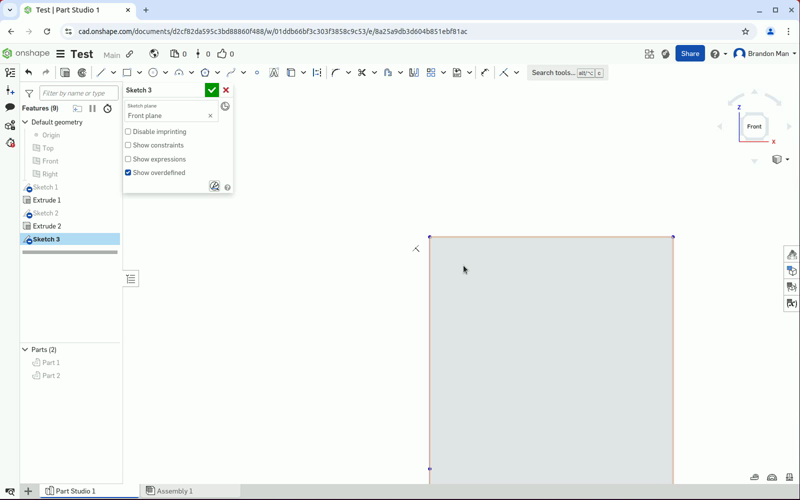
click(463, 265)
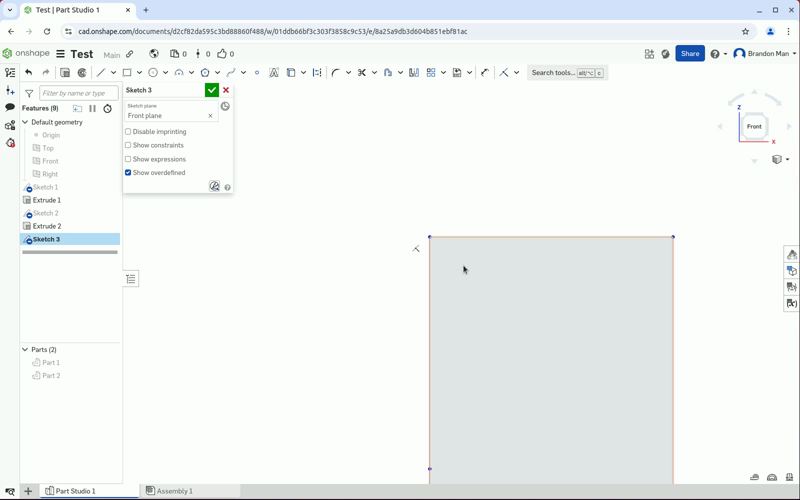
scroll(-6)
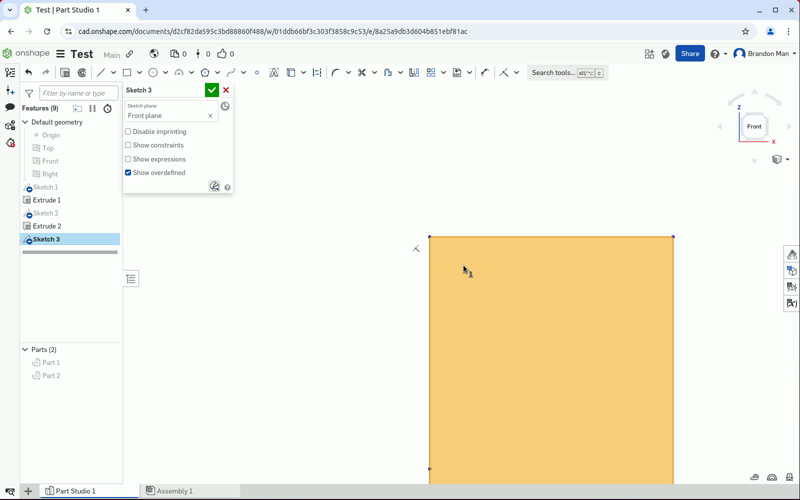
scroll(-6)
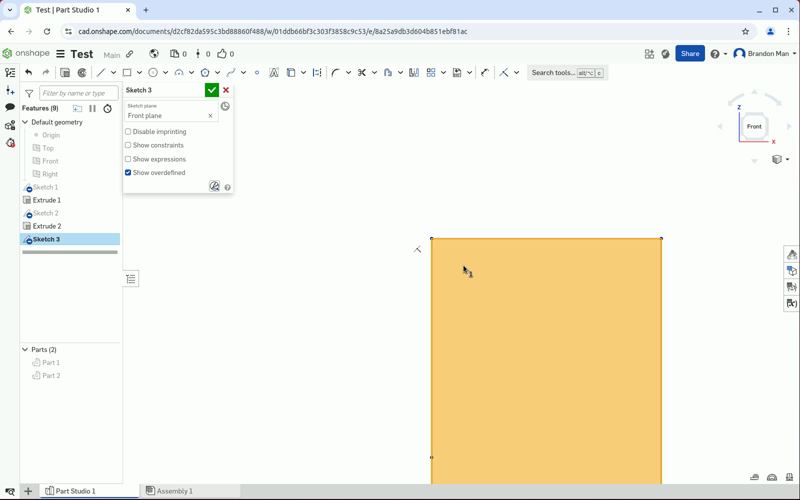
scroll(-6)
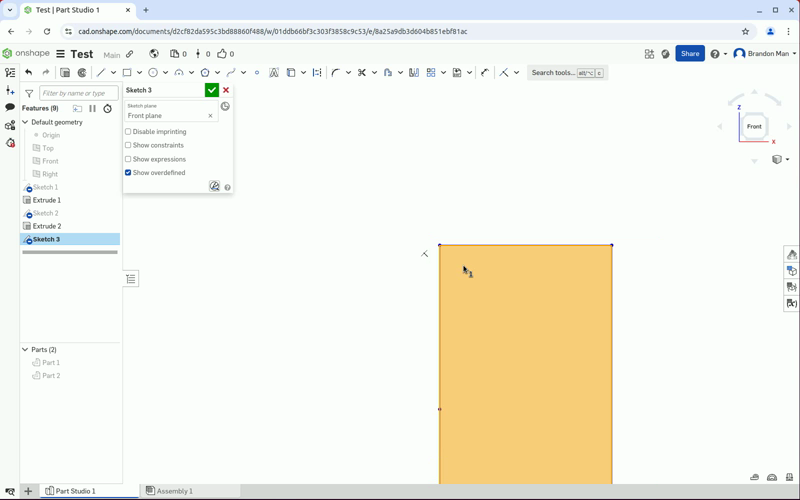
scroll(-6)
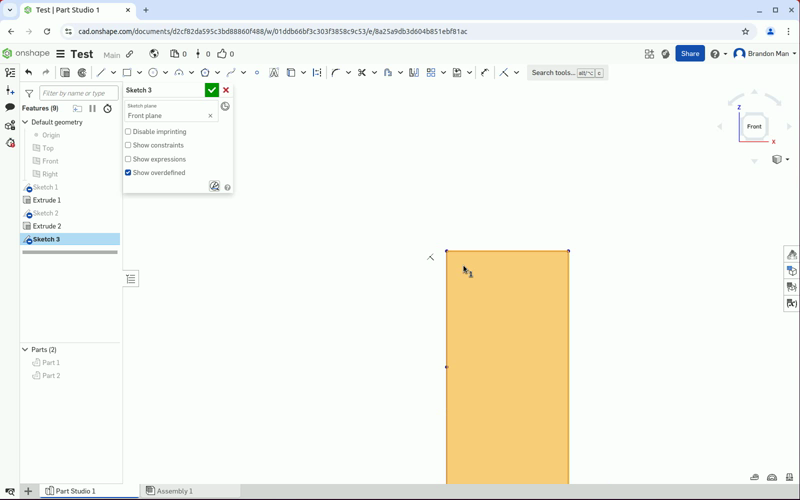
scroll(-6)
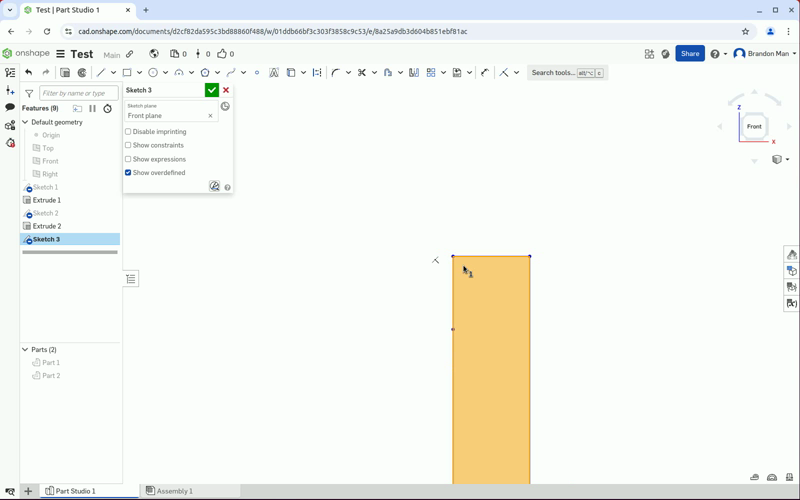
scroll(-6)
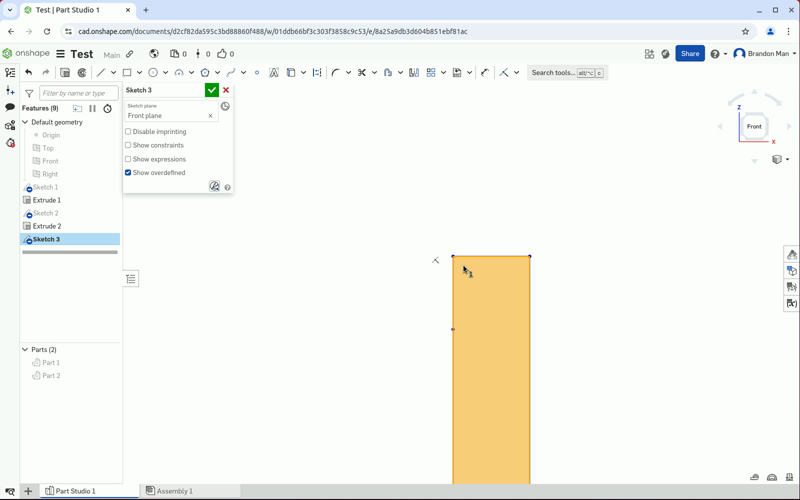
scroll(-6)
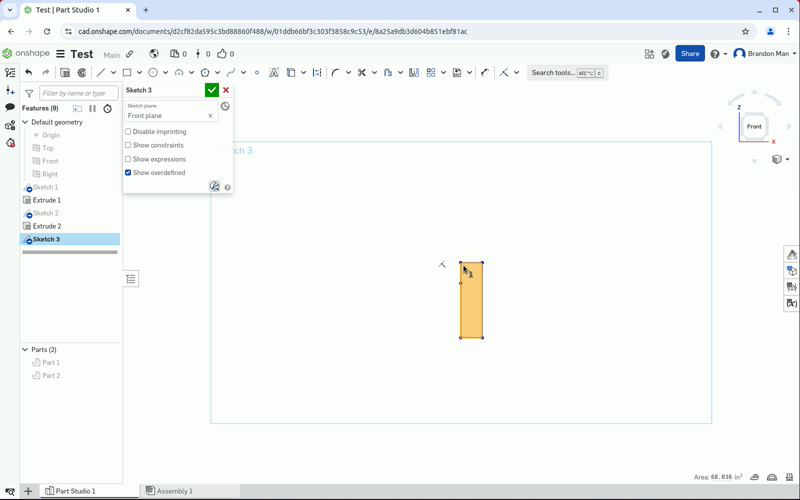
mouse_move(73, 352)
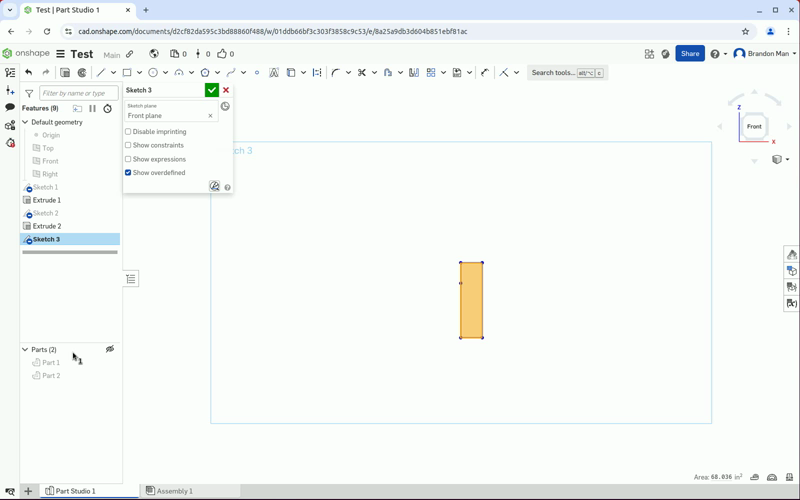
key(shift+y)
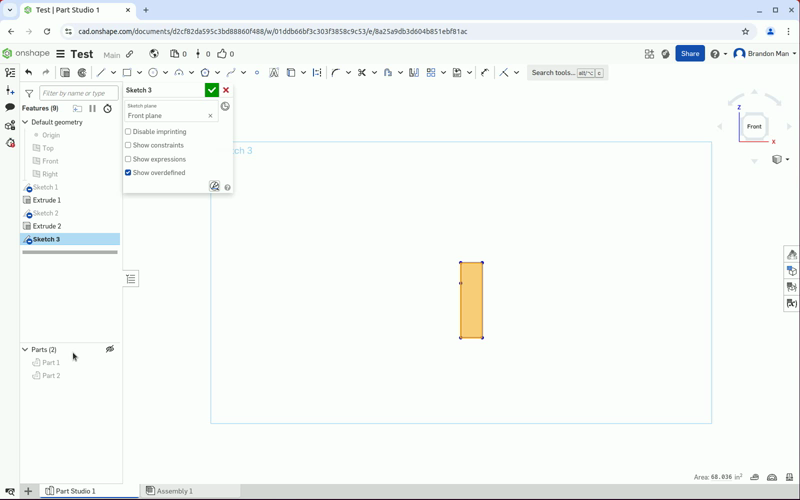
key(shift+e)
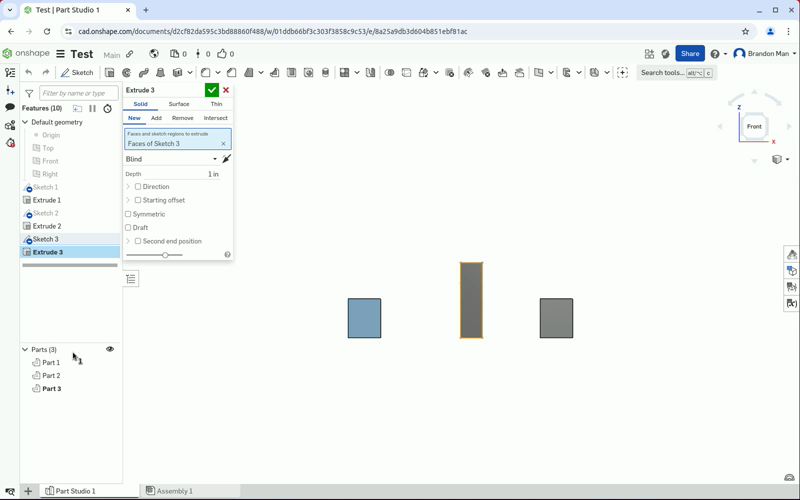
mouse_move(143, 106)
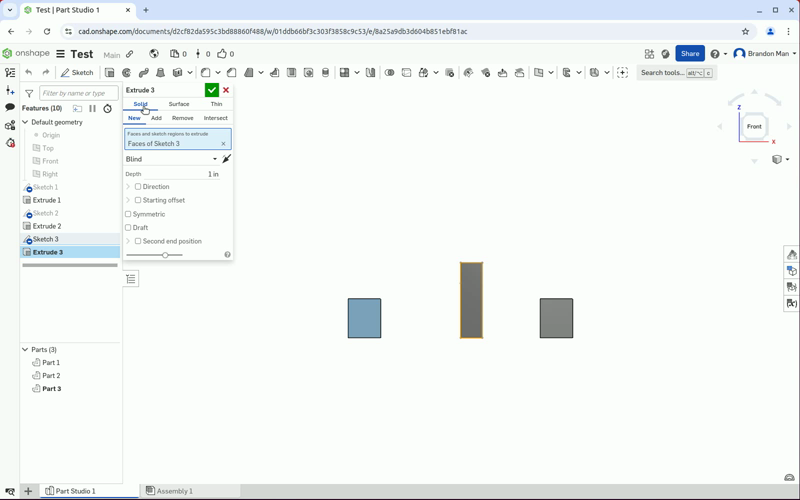
click(143, 106)
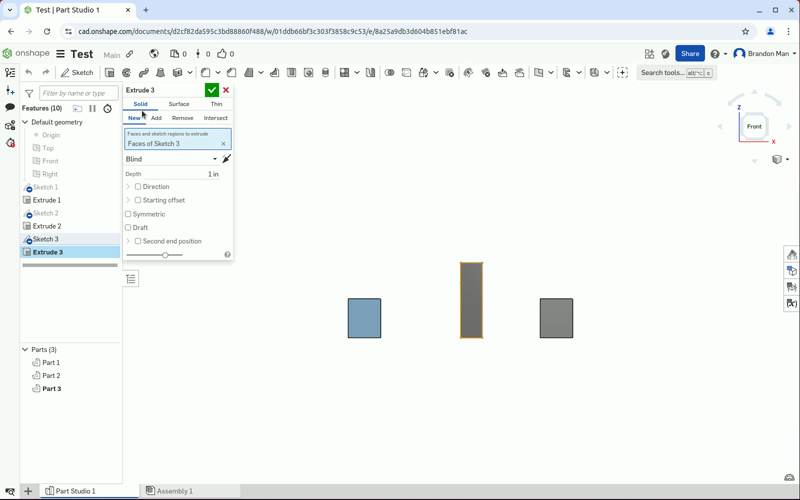
mouse_move(137, 120)
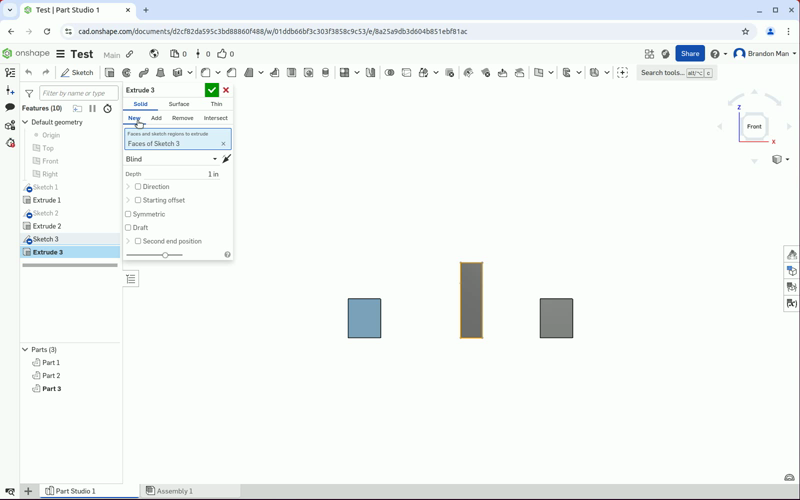
click(137, 120)
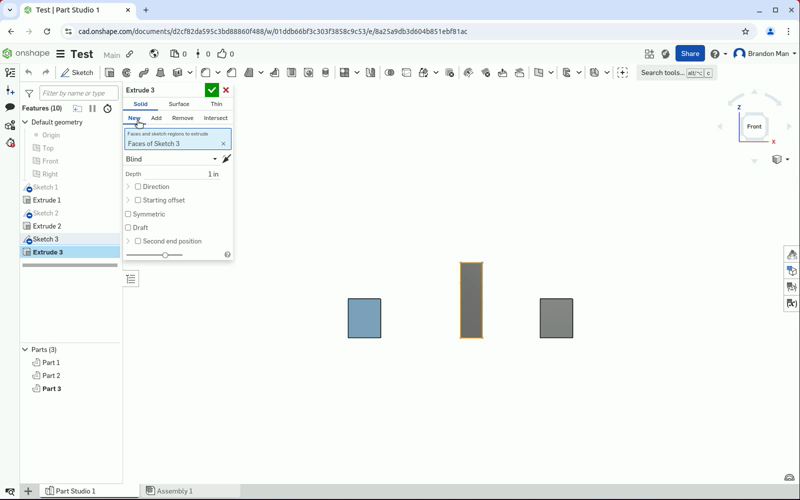
key(tab, 4)
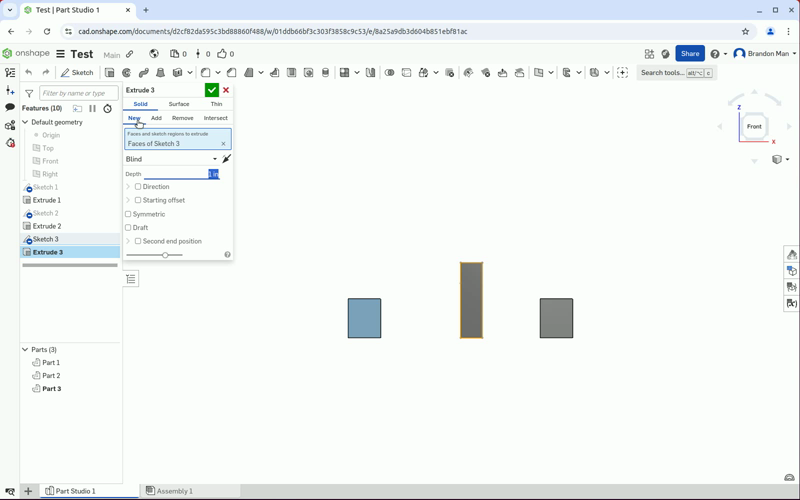
text(4.814)
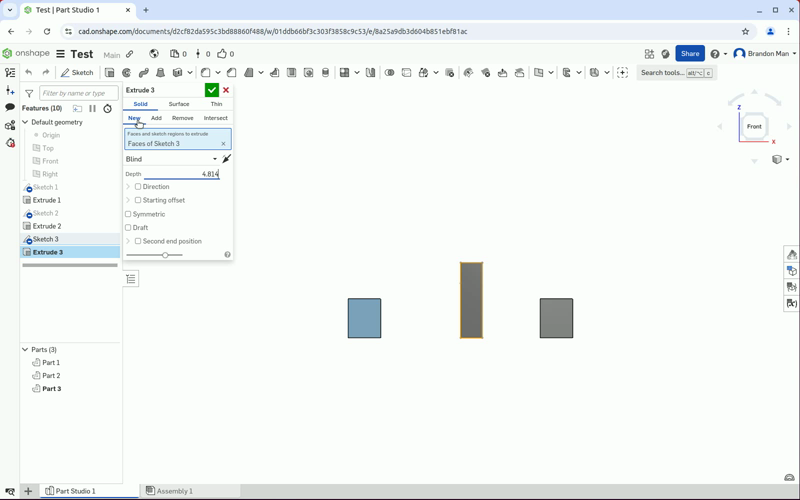
key(enter)
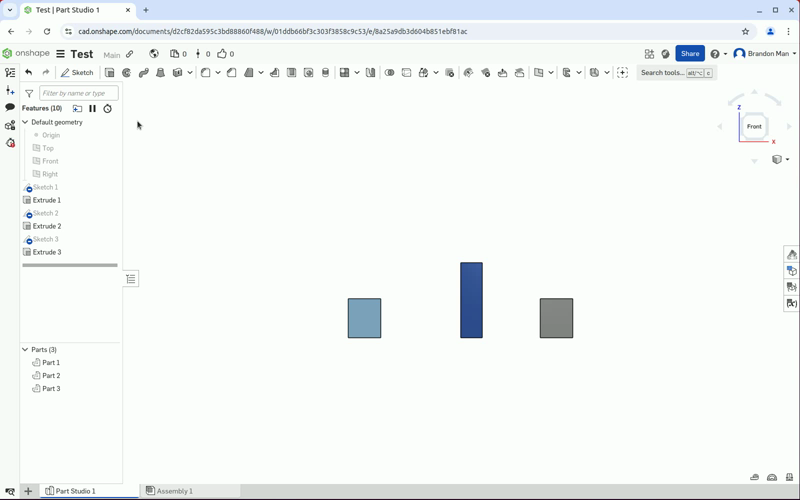
key(shift+h)
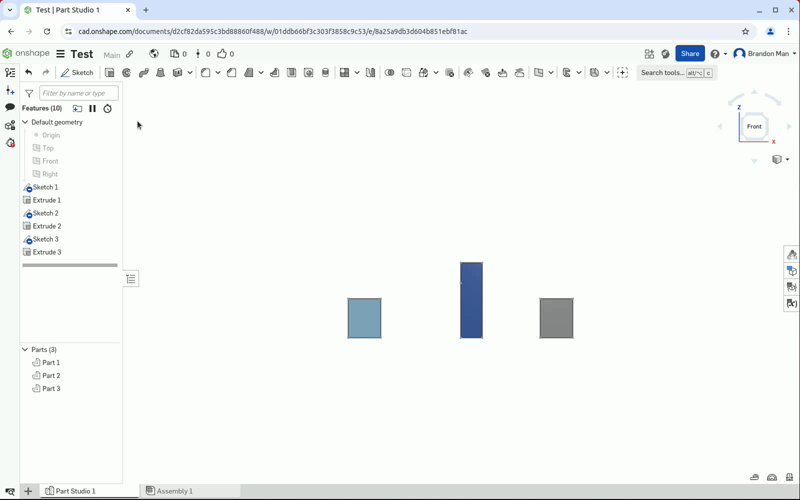
key(shift+h)
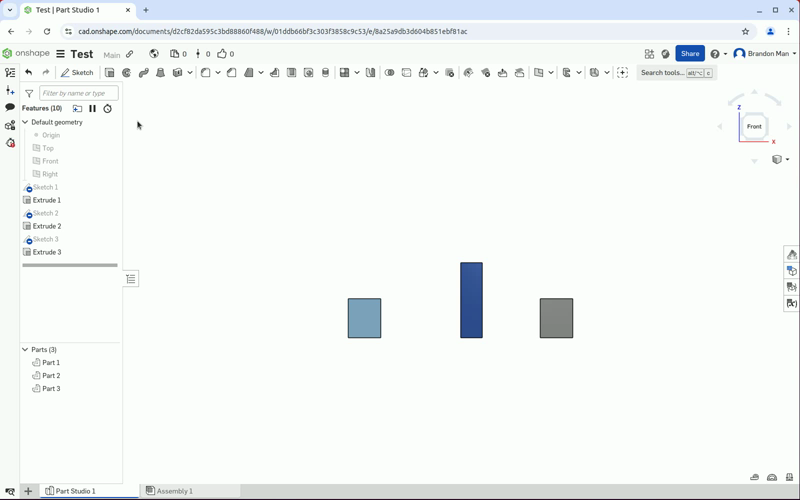
mouse_move(73, 189)
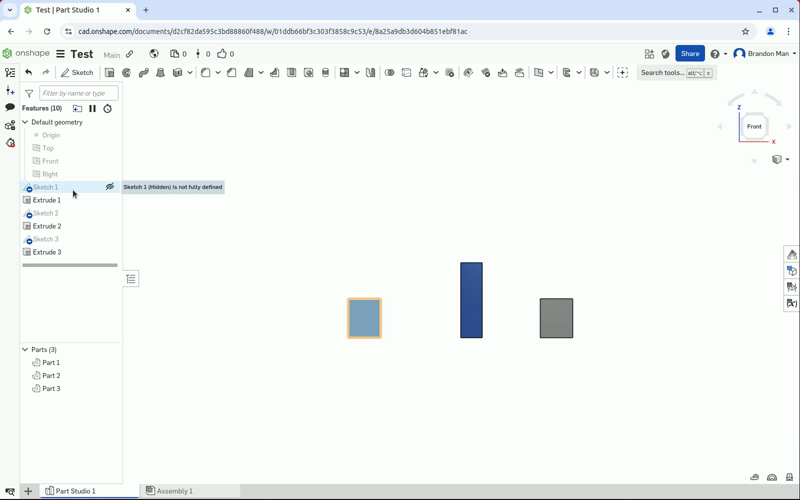
click(73, 189)
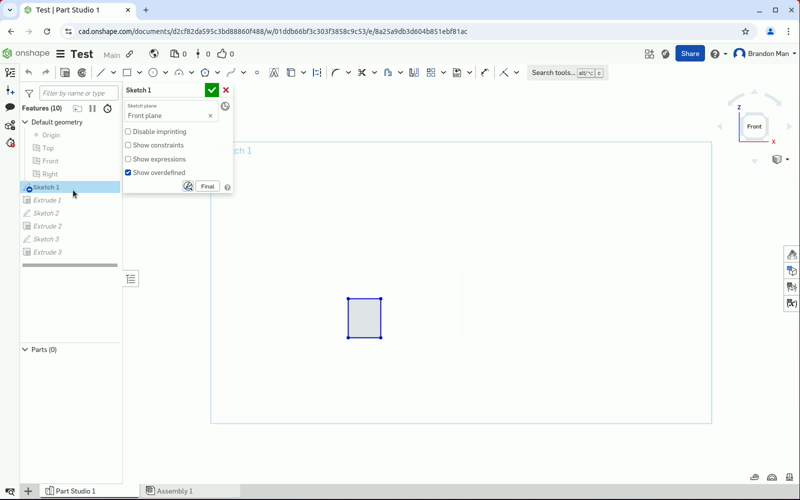
mouse_move(229, 92)
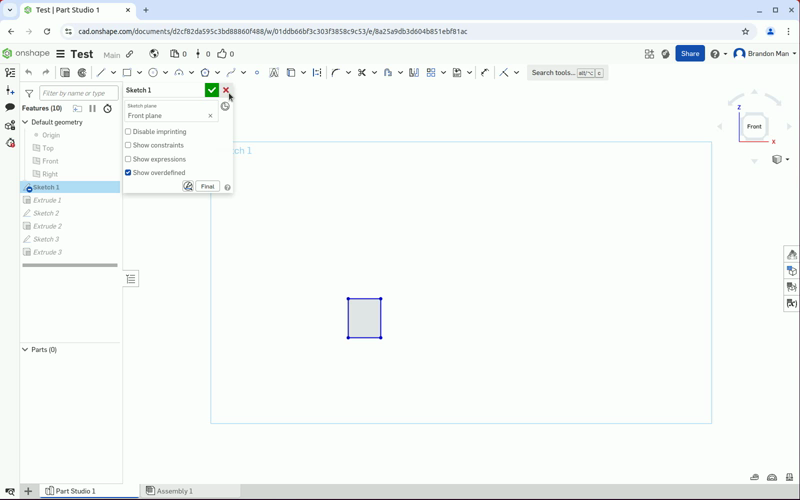
click(229, 92)
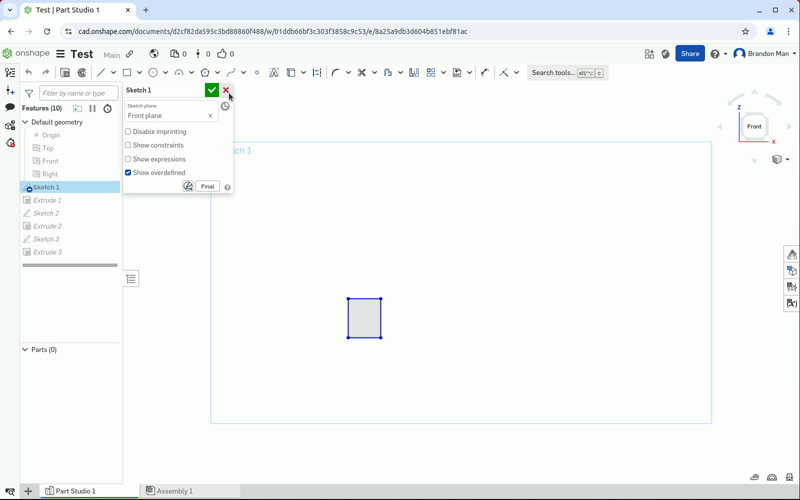
key(shift+s)
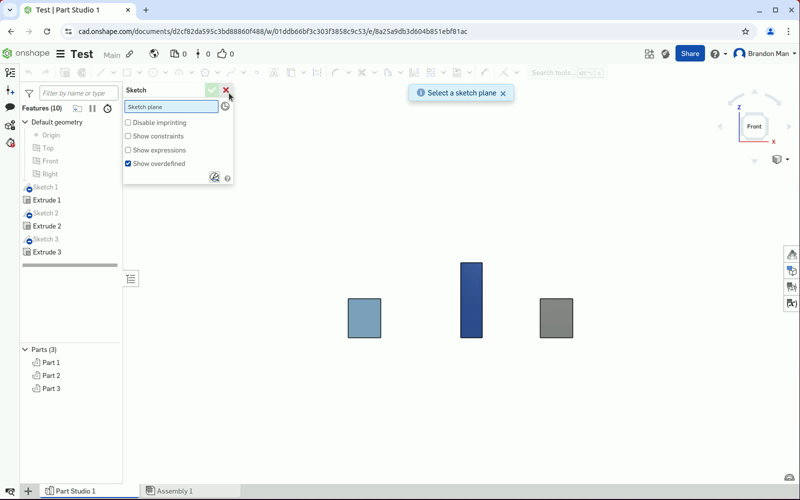
mouse_move(73, 163)
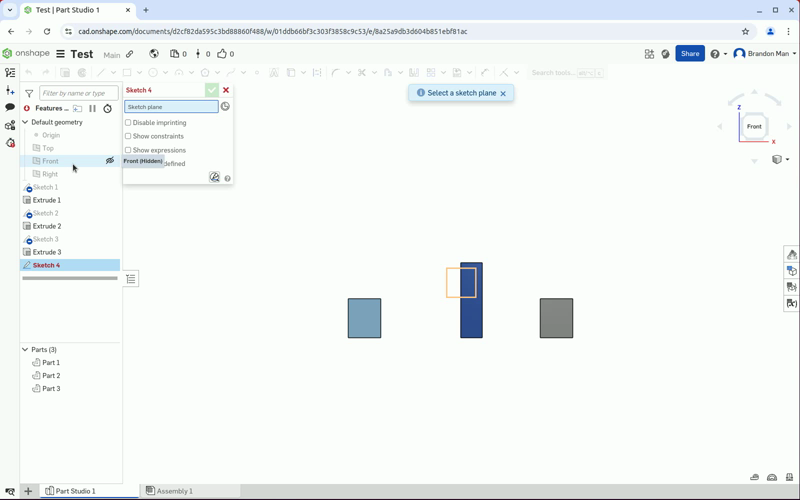
click(73, 163)
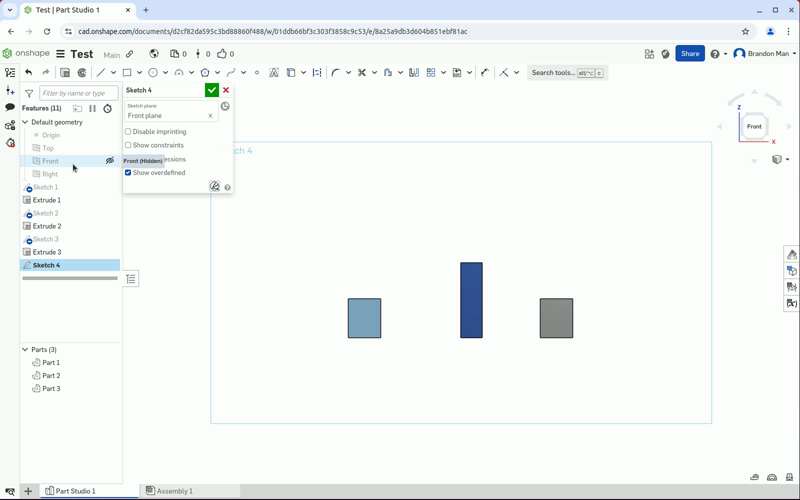
mouse_move(73, 352)
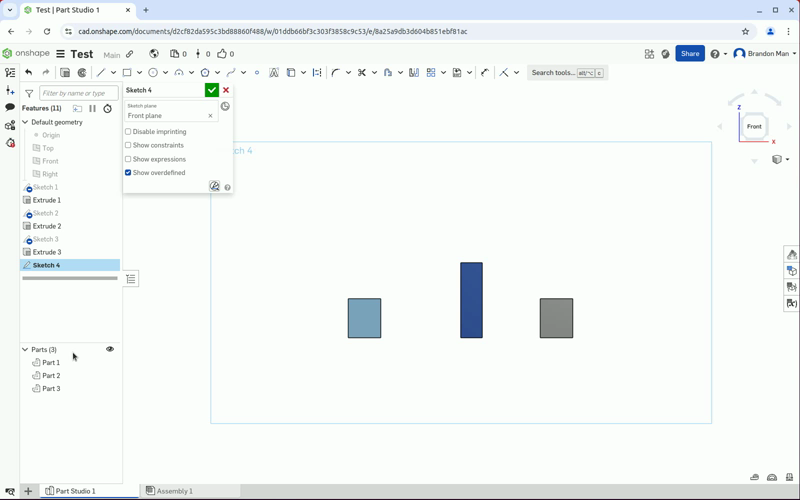
key(y)
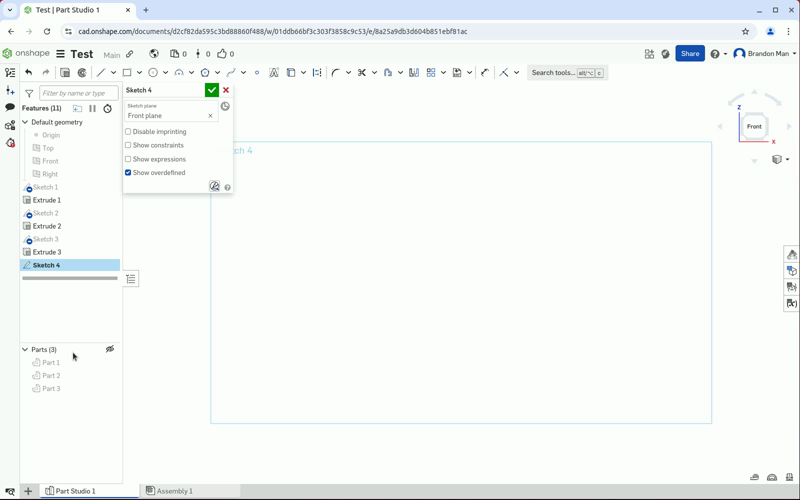
key(l)
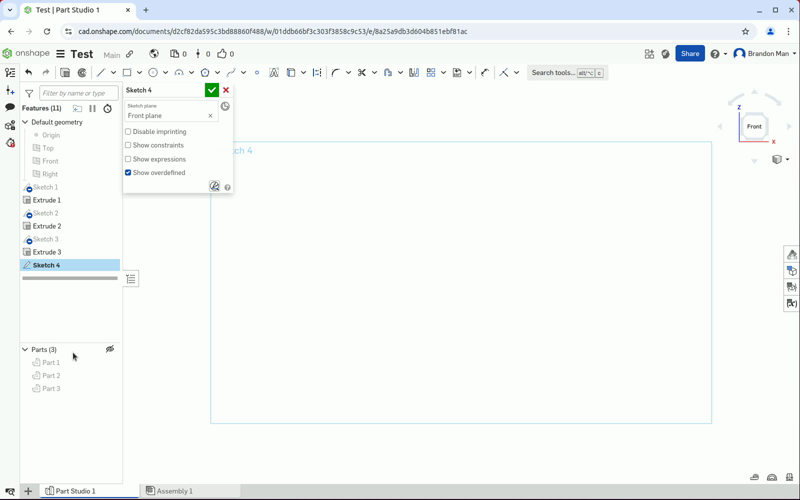
key_down(shift)
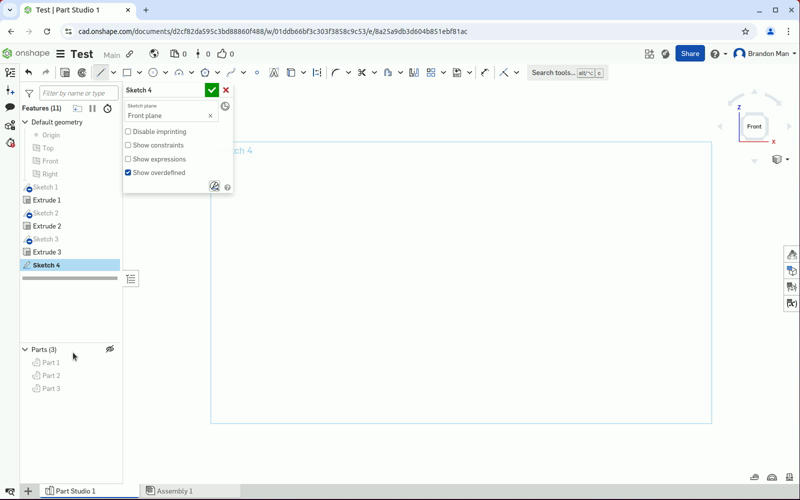
mouse_move(439, 337)
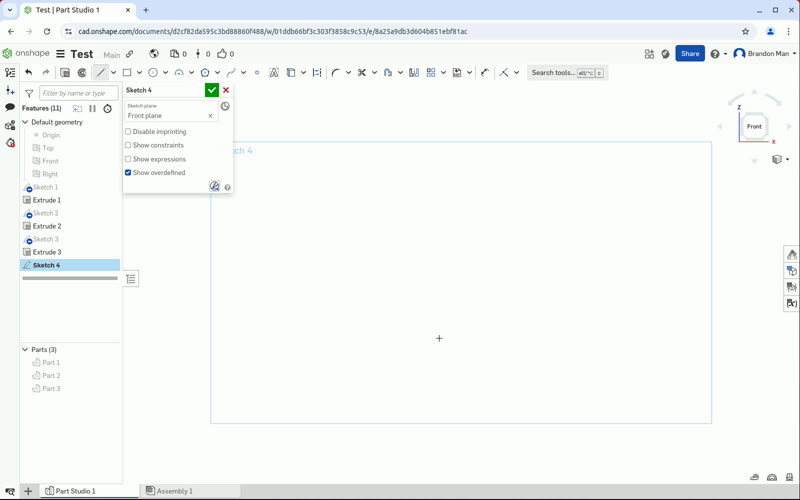
click(439, 337)
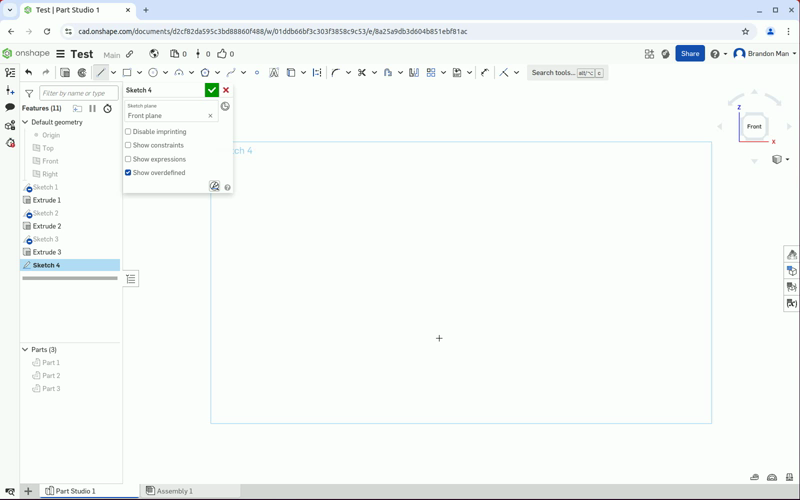
key_up(shift)
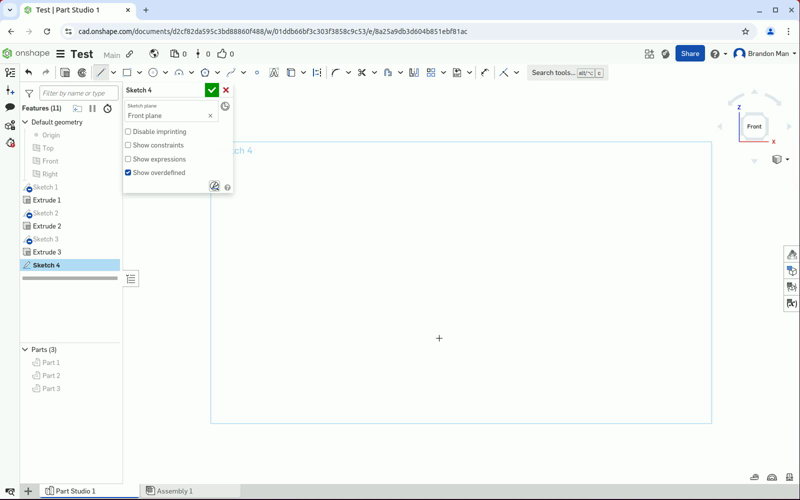
key_down(shift)
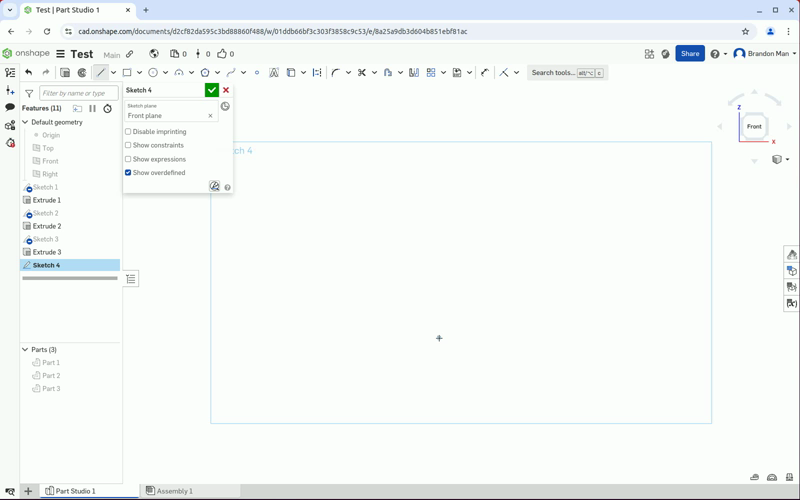
mouse_move(469, 337)
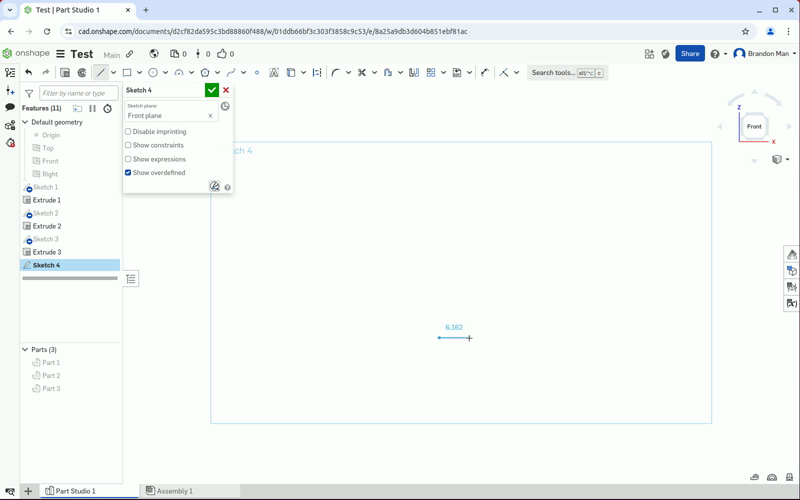
mouse_move(461, 337)
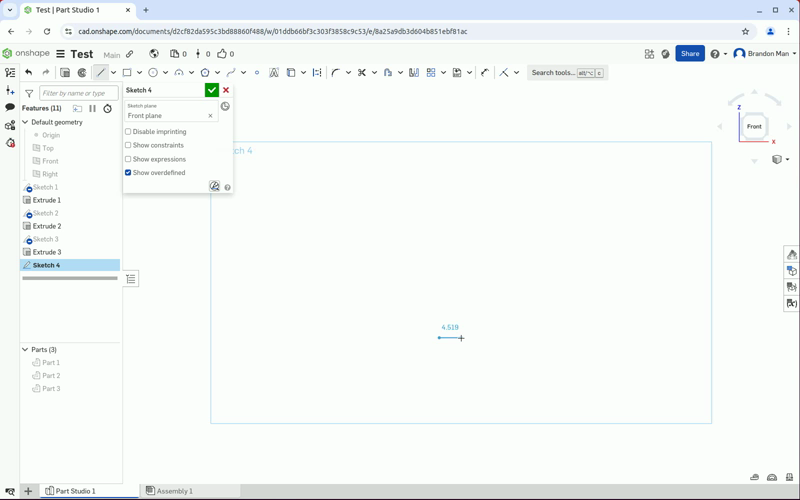
click(461, 337)
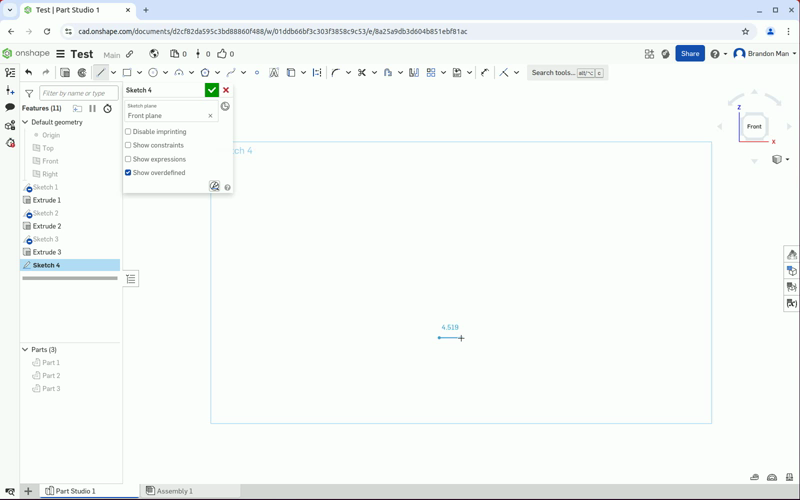
key_up(shift)
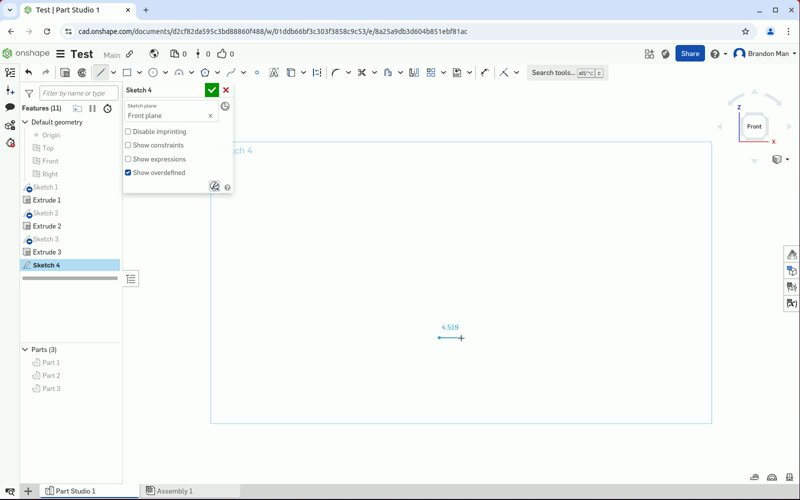
key_down(shift)
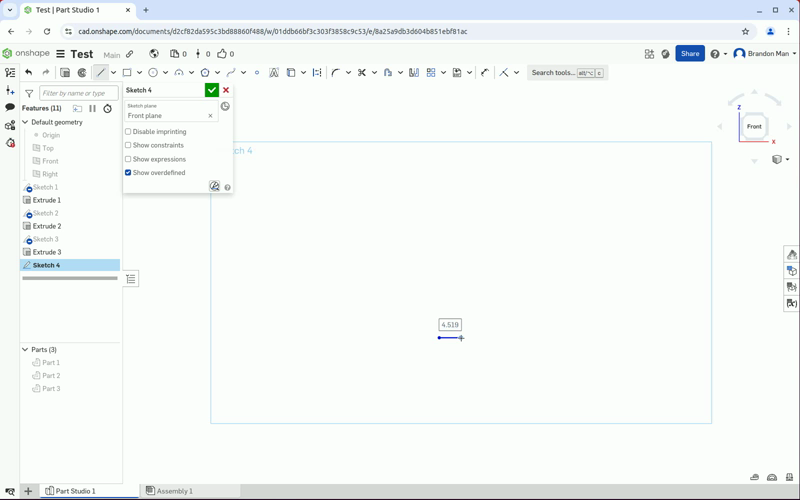
mouse_move(491, 337)
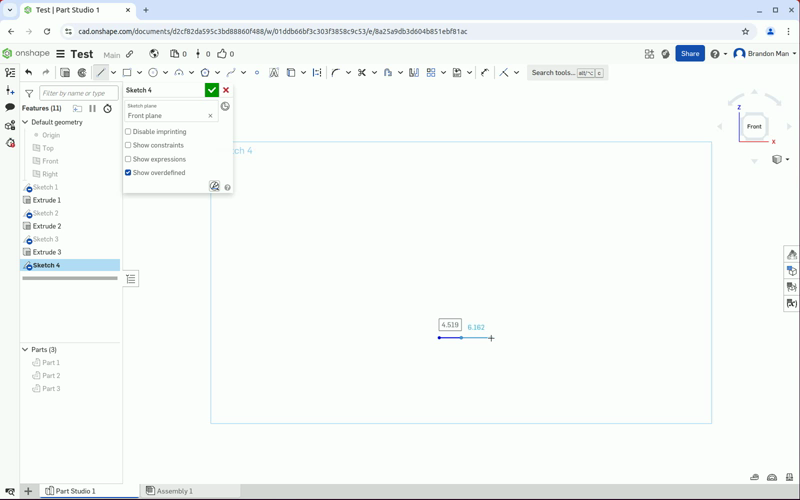
mouse_move(461, 283)
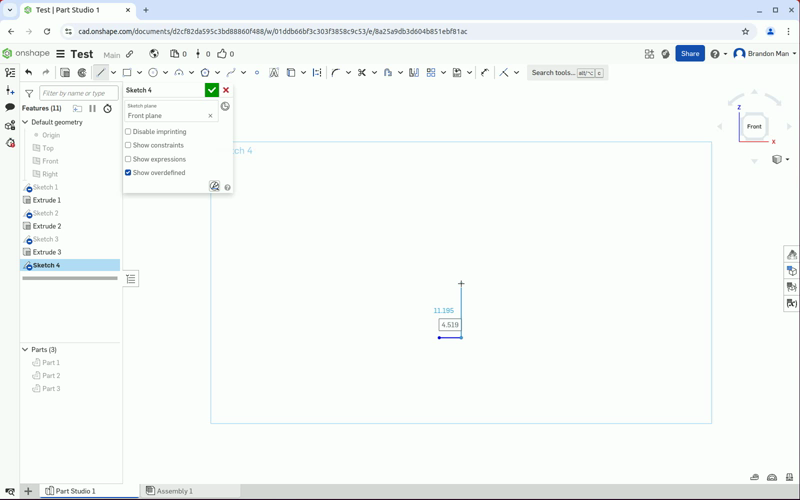
click(461, 283)
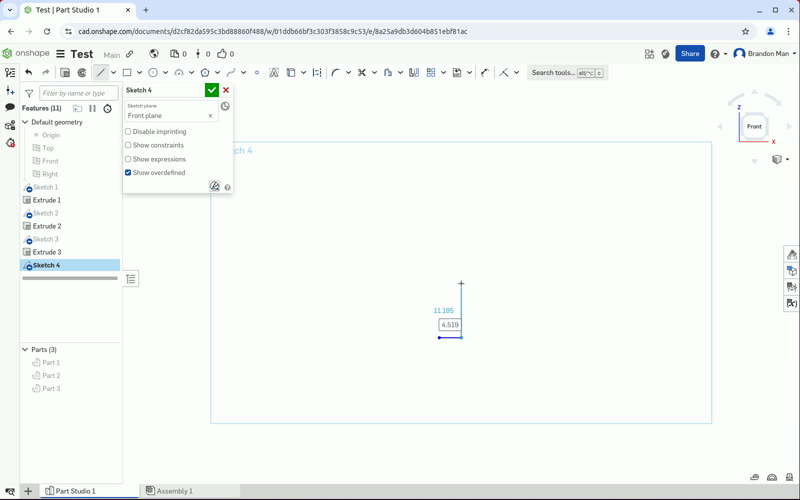
key_up(shift)
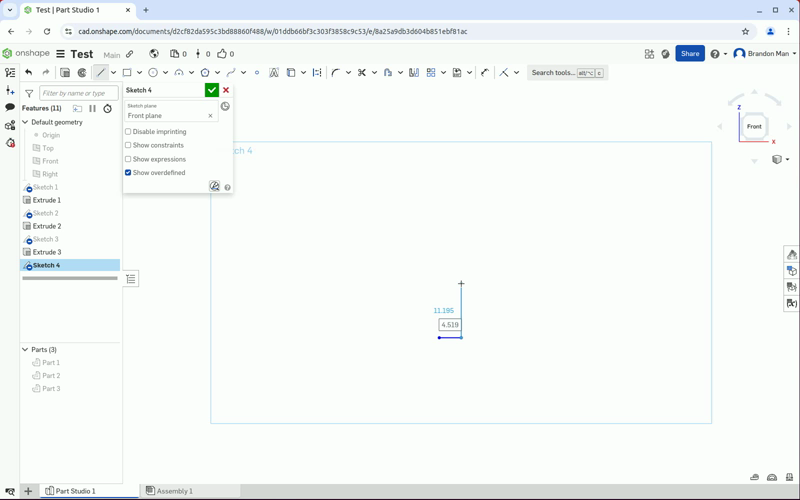
key_down(shift)
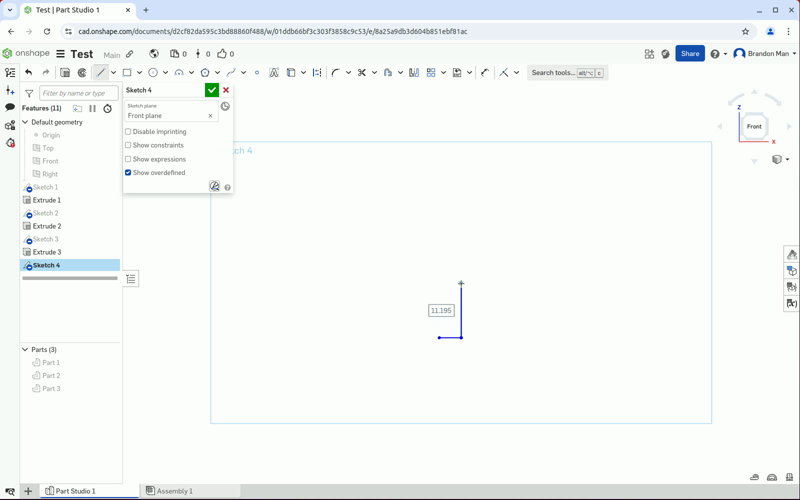
mouse_move(491, 283)
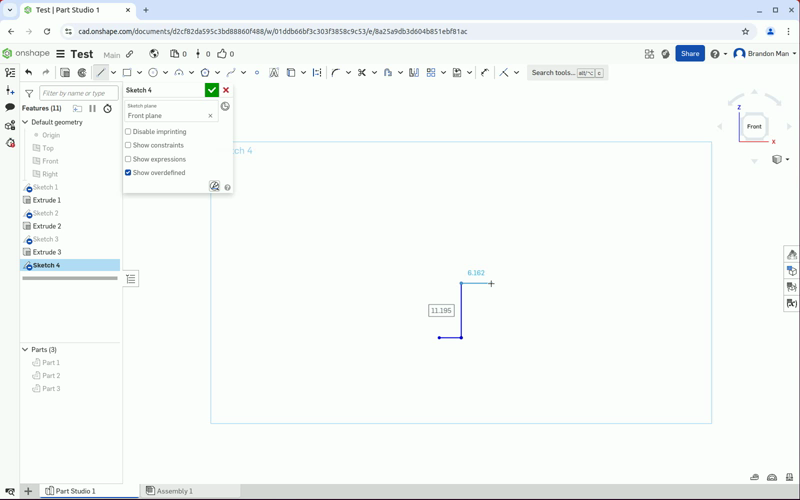
mouse_move(461, 262)
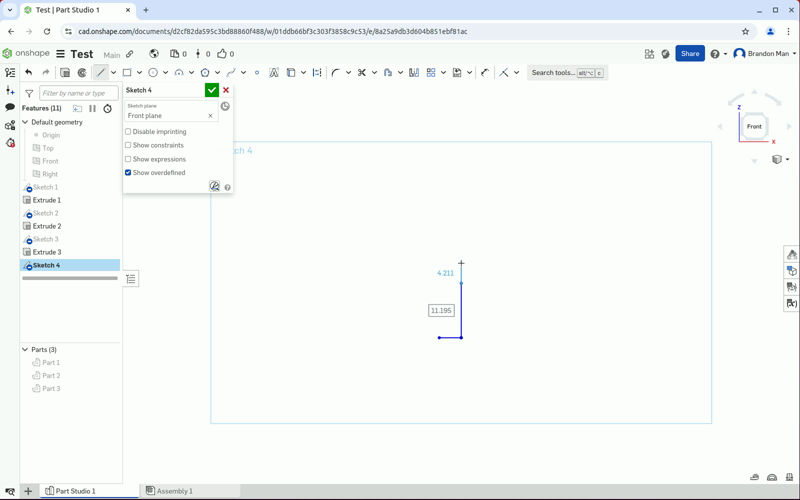
click(461, 262)
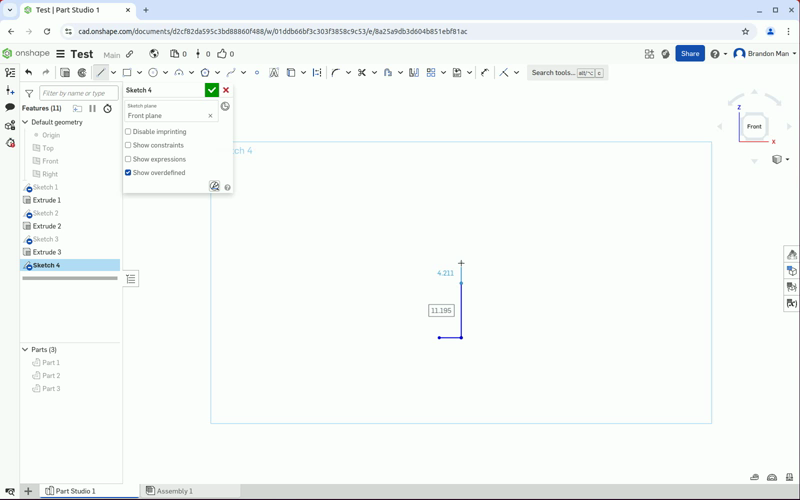
key_up(shift)
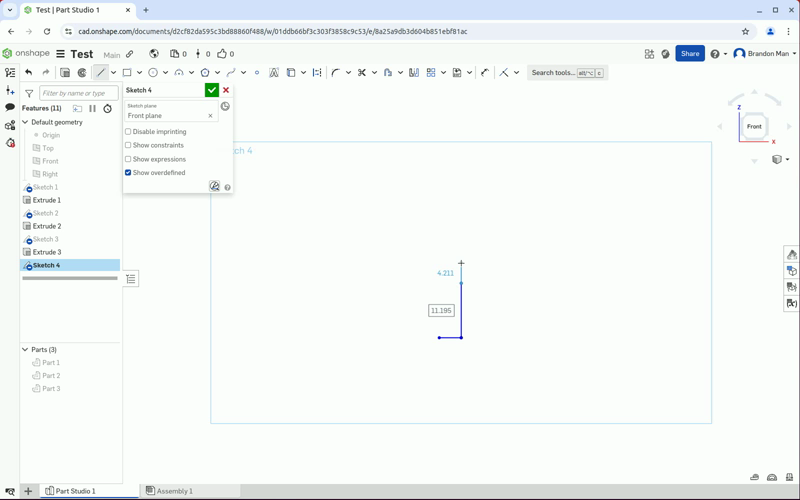
key_down(shift)
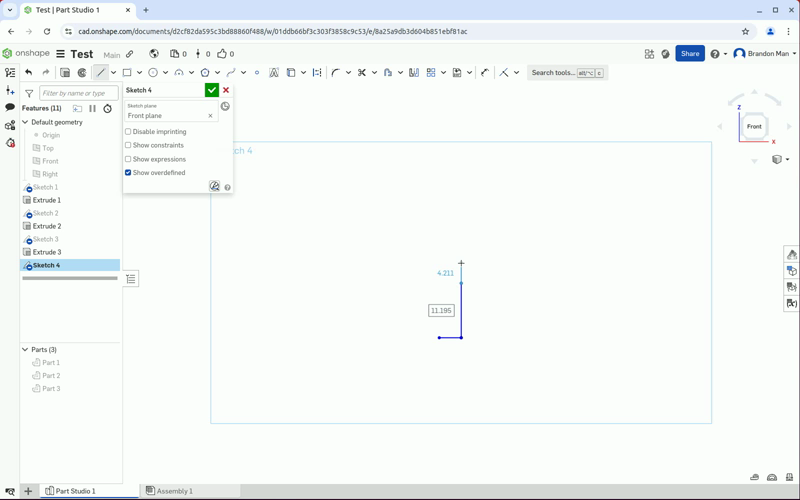
mouse_move(491, 262)
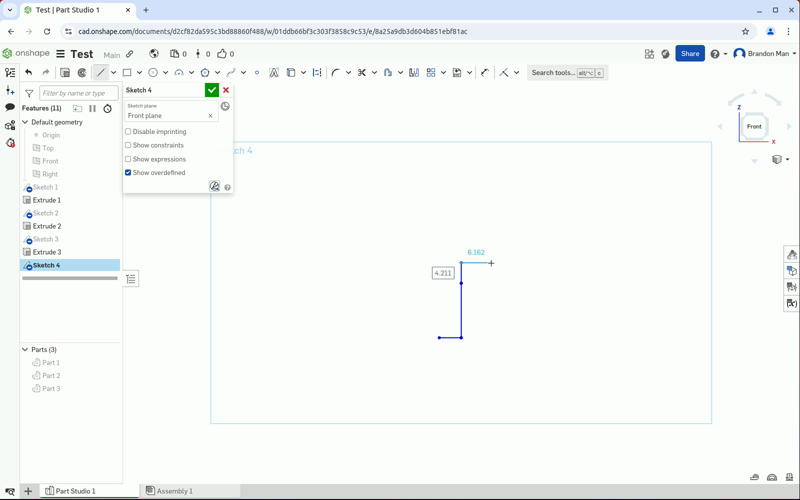
mouse_move(439, 262)
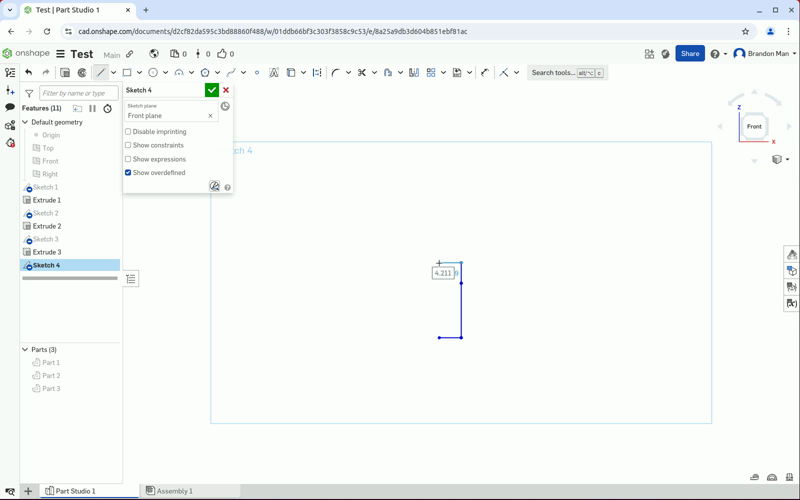
click(439, 262)
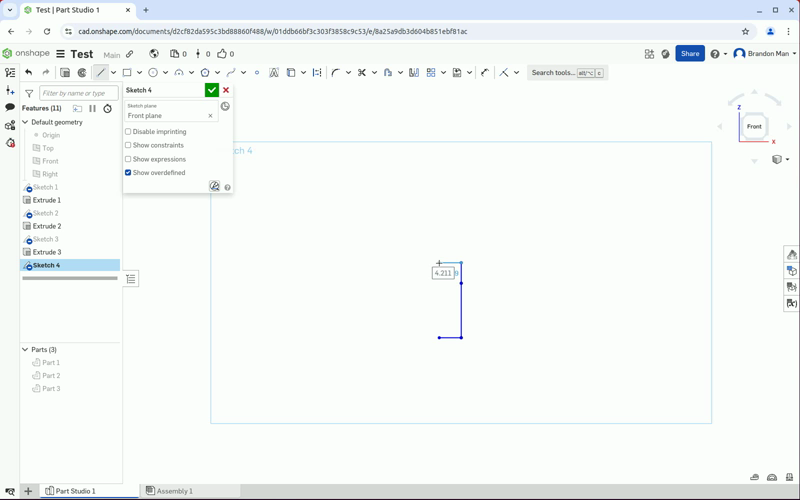
key_up(shift)
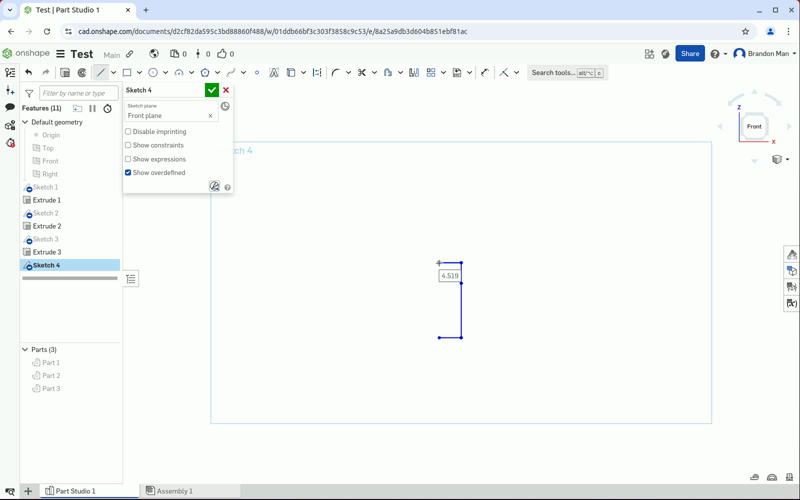
key_down(shift)
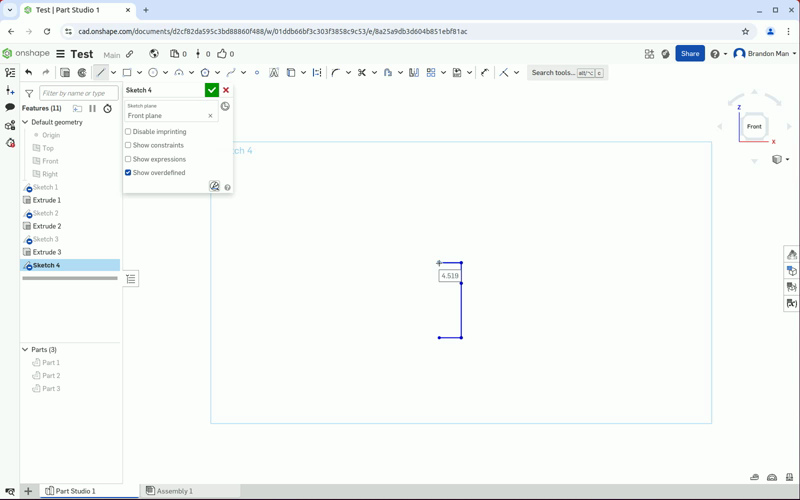
mouse_move(439, 337)
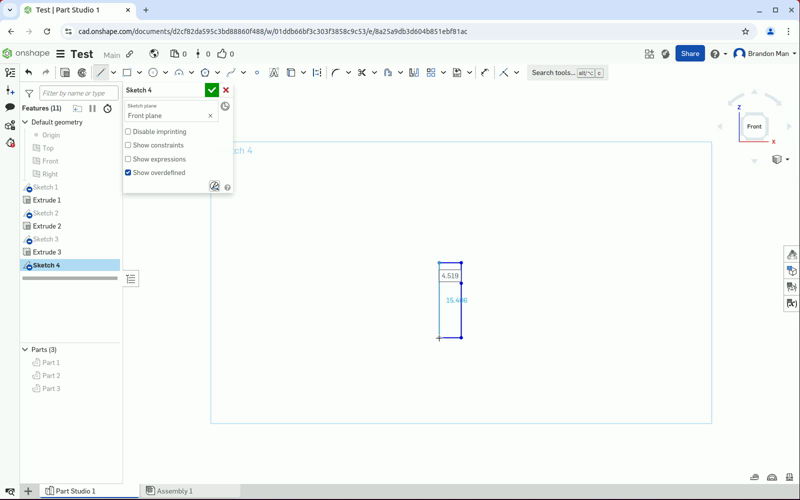
key_up(shift)
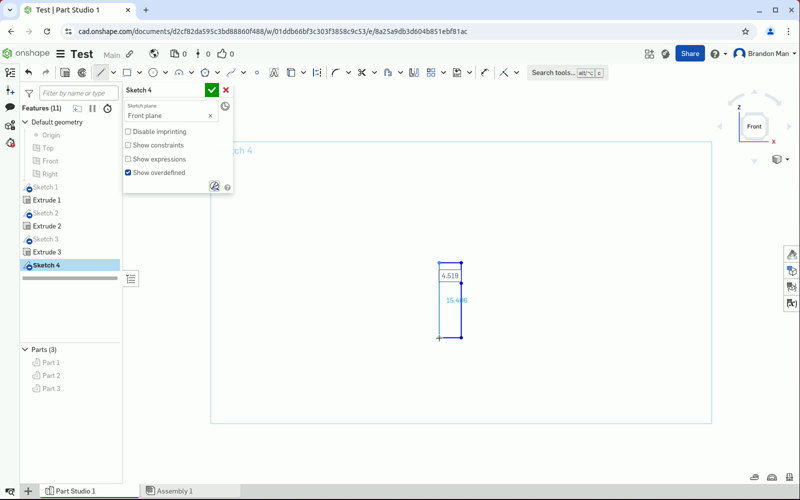
click(439, 337)
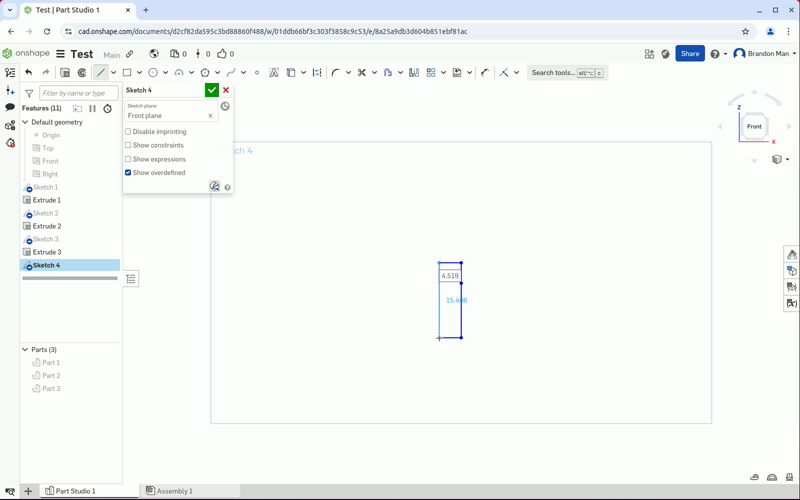
key(esc)
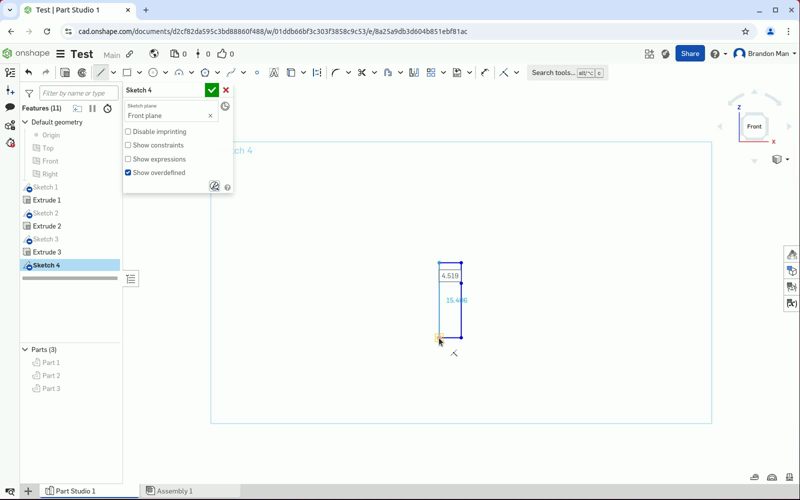
mouse_move(442, 291)
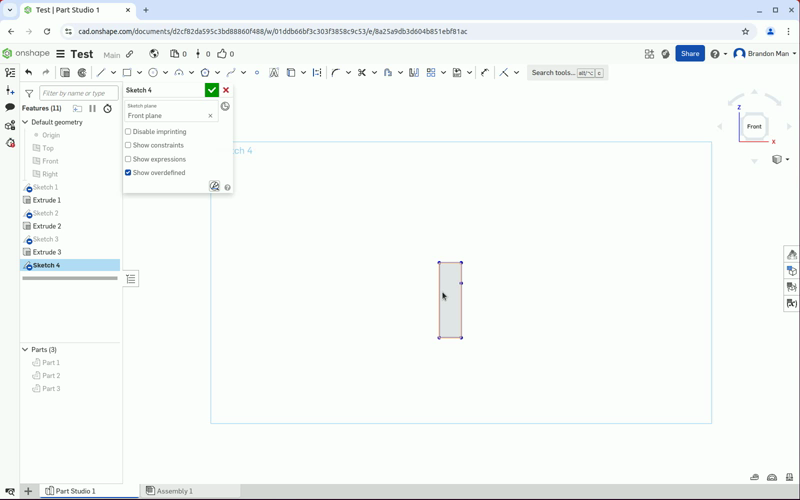
scroll(6)
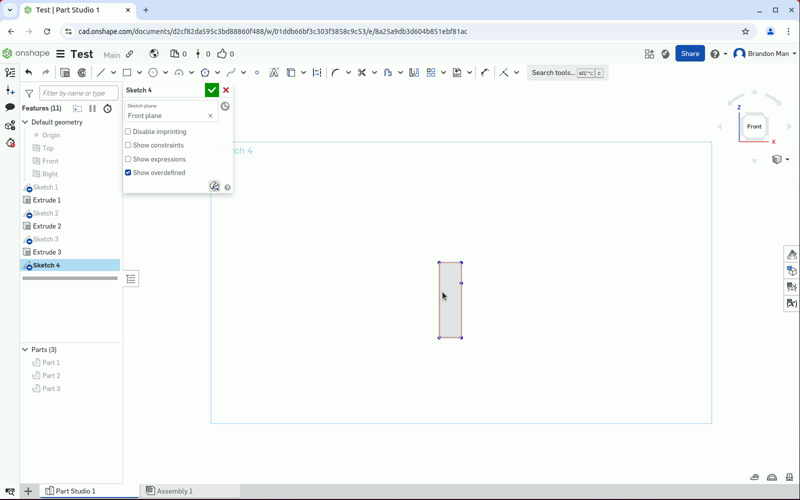
scroll(6)
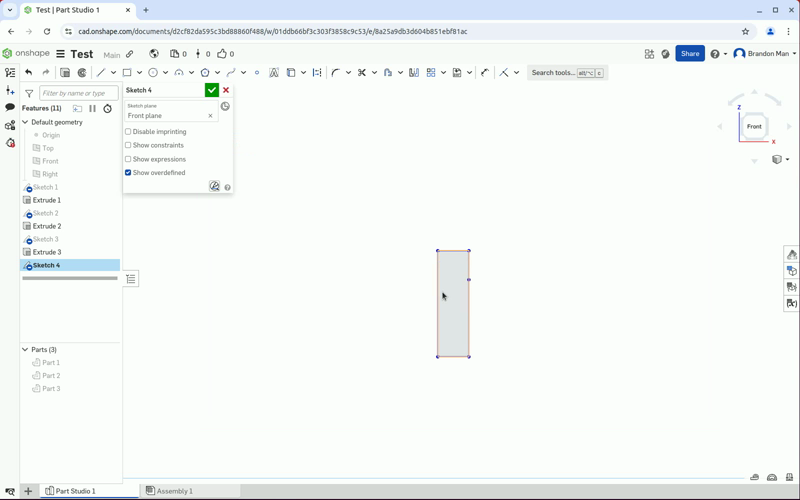
scroll(6)
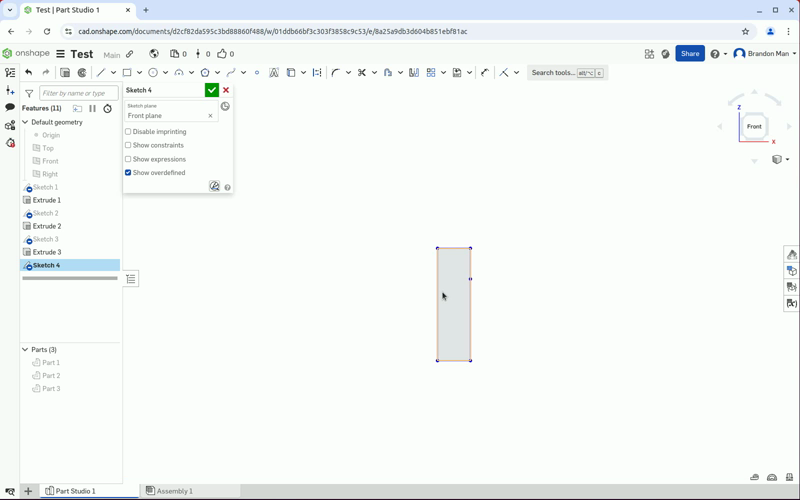
scroll(6)
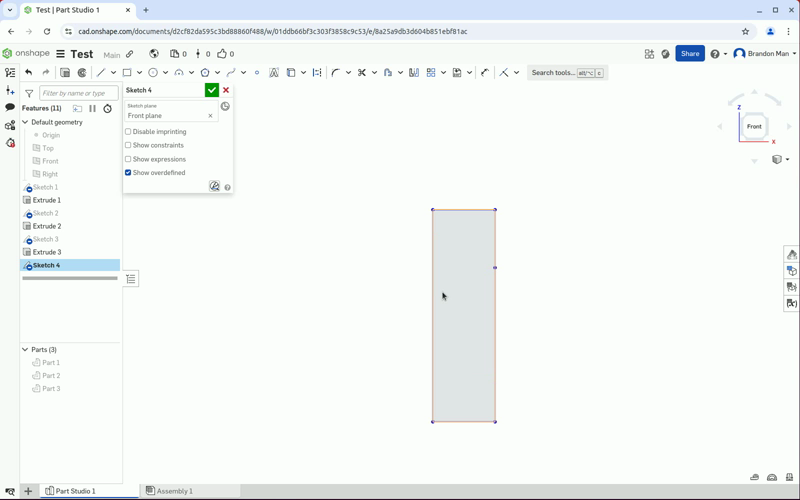
scroll(6)
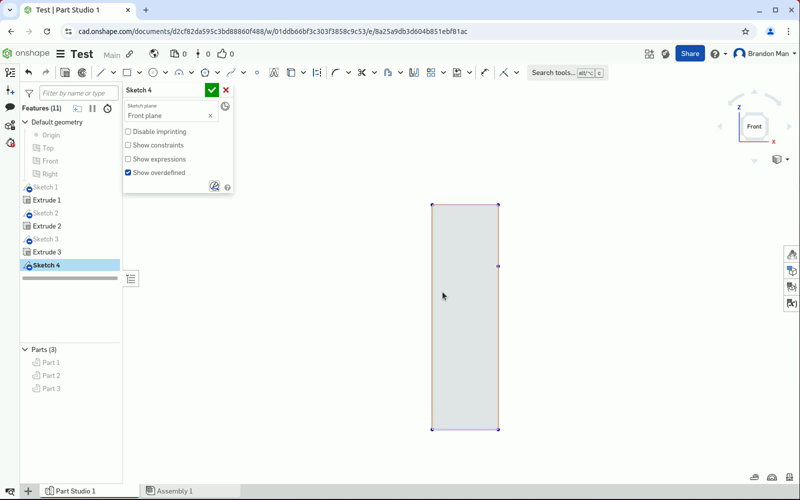
scroll(6)
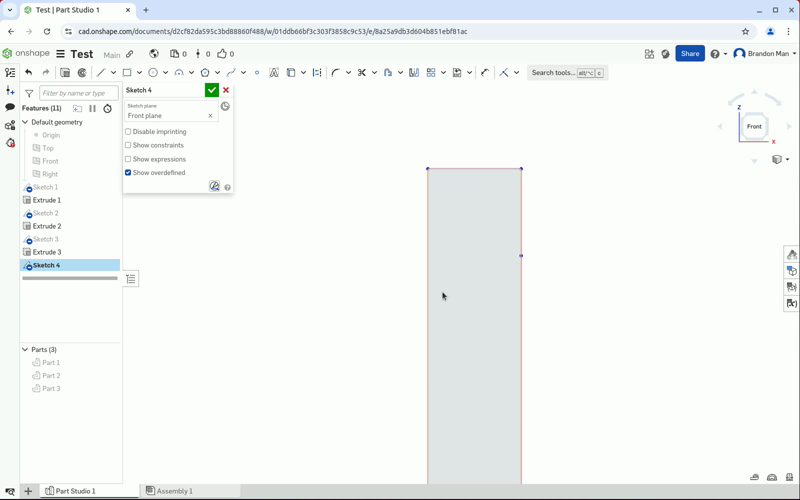
scroll(6)
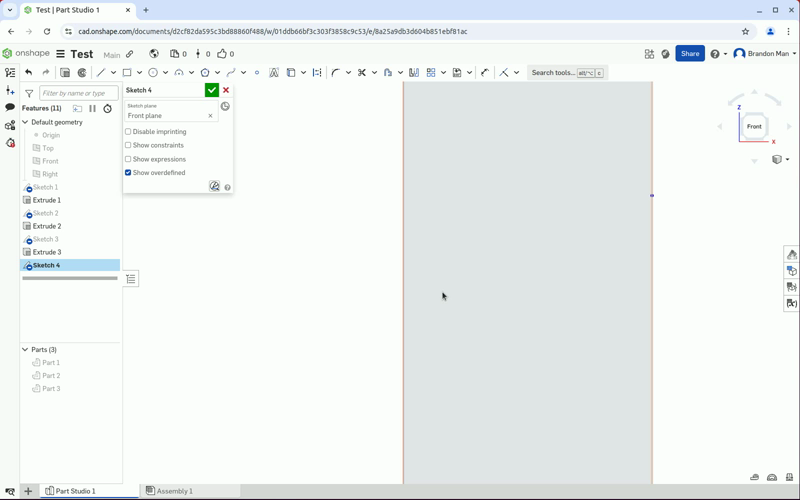
click(442, 291)
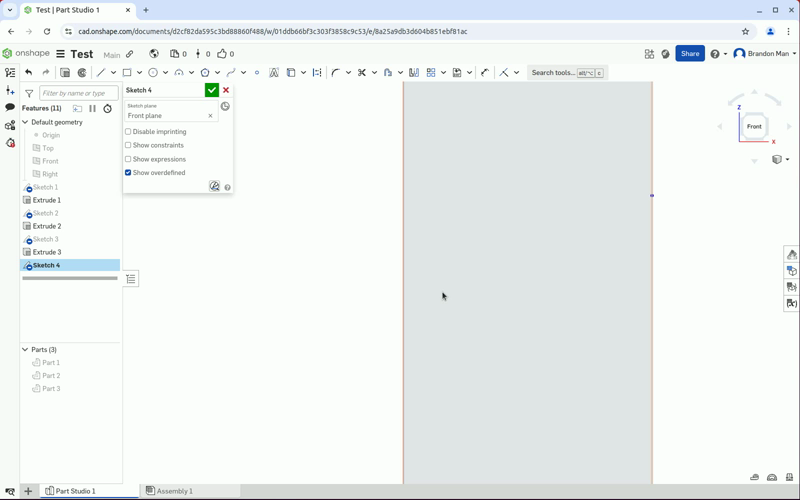
scroll(-6)
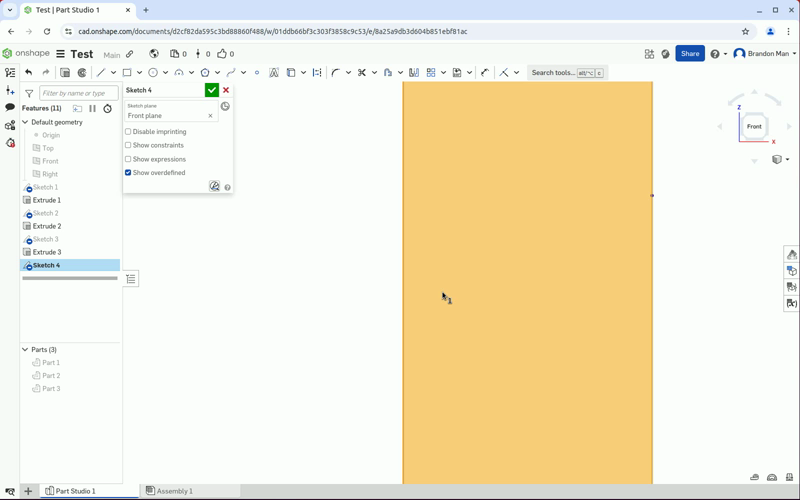
scroll(-6)
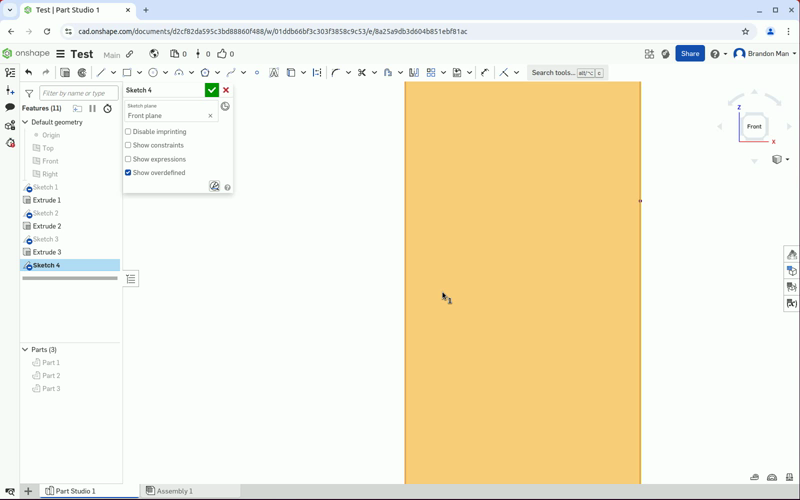
scroll(-6)
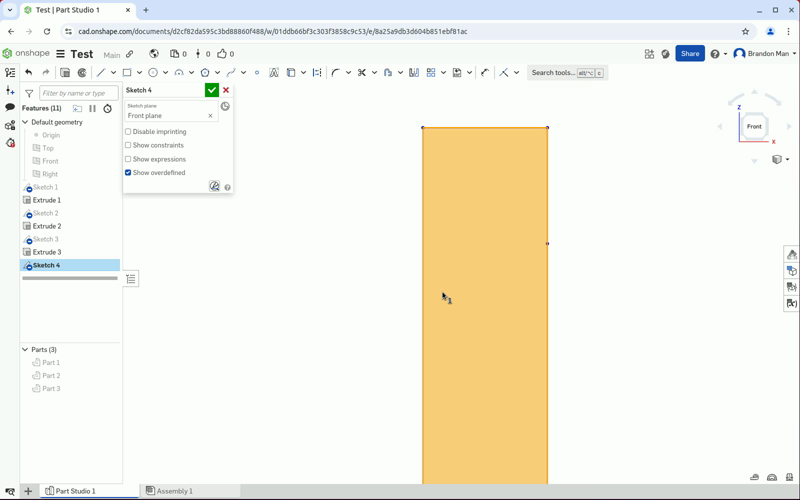
scroll(-6)
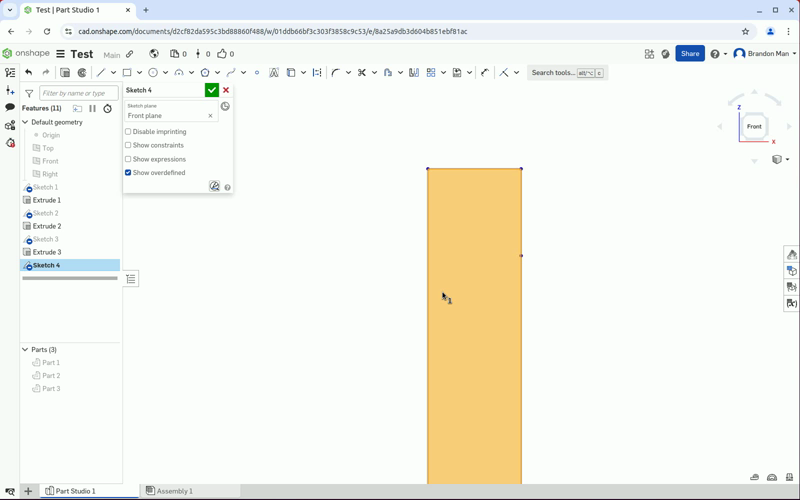
scroll(-6)
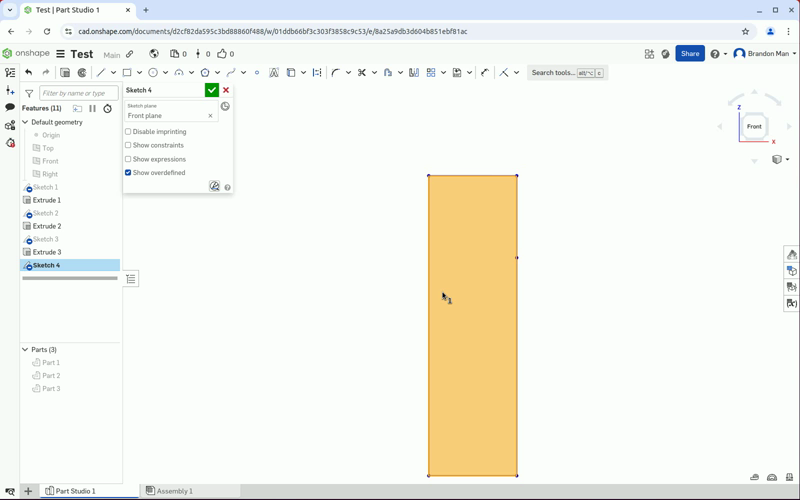
scroll(-6)
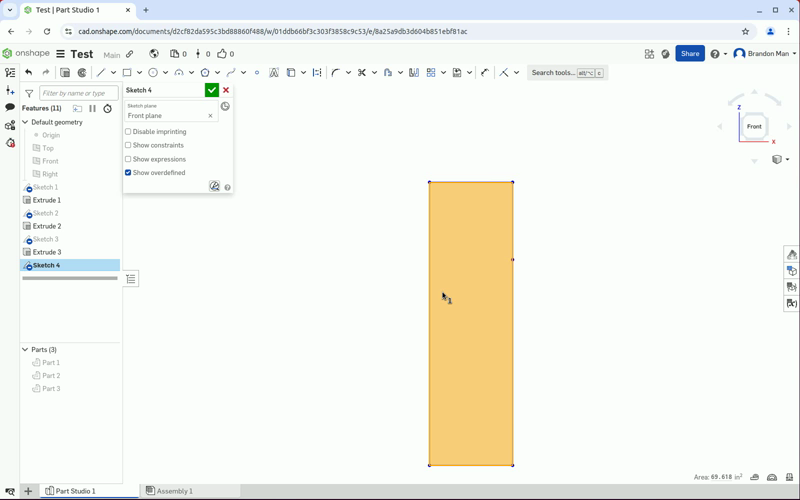
scroll(-6)
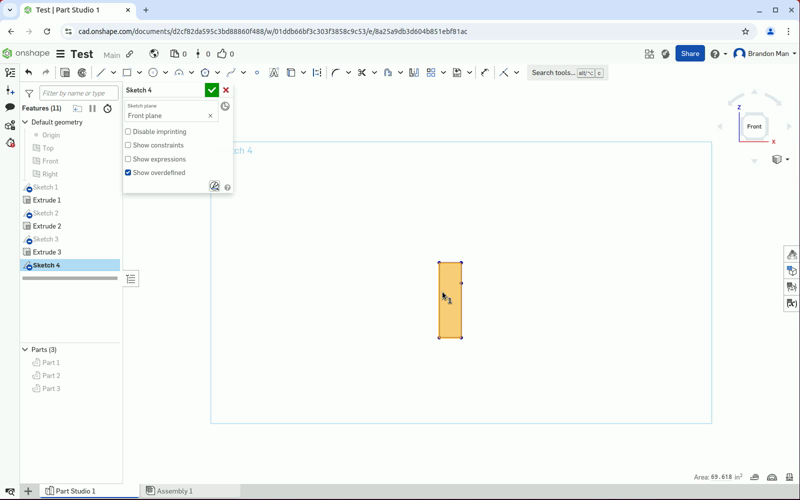
mouse_move(73, 352)
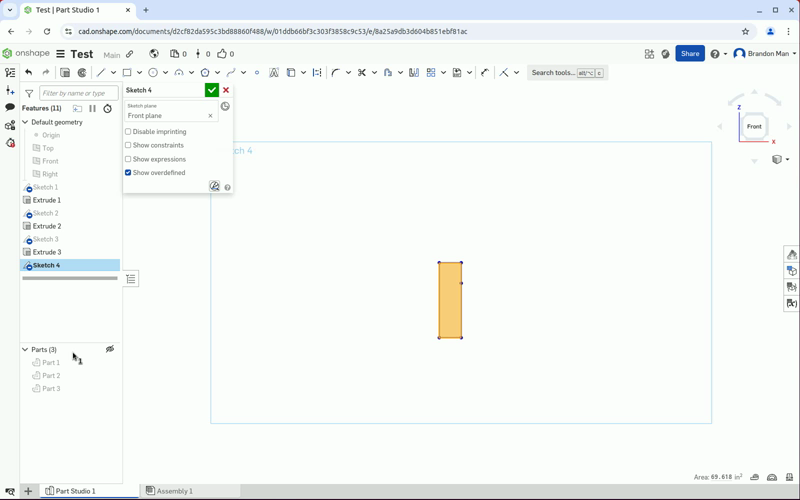
key(shift+y)
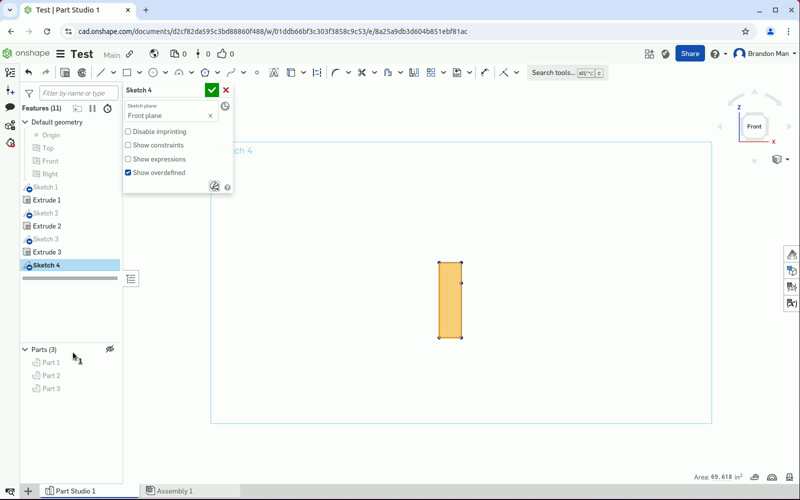
key(shift+e)
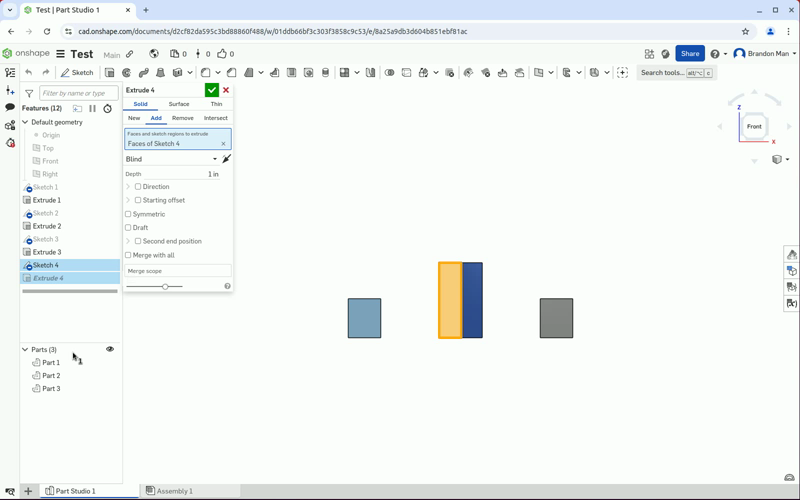
mouse_move(143, 106)
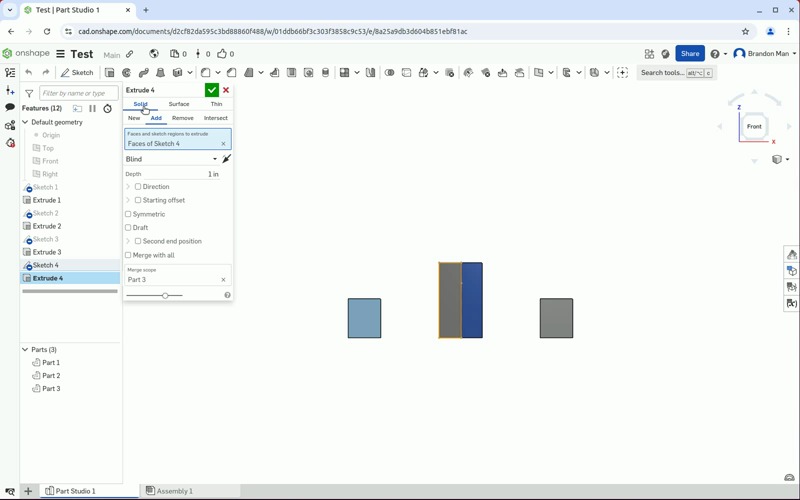
click(143, 106)
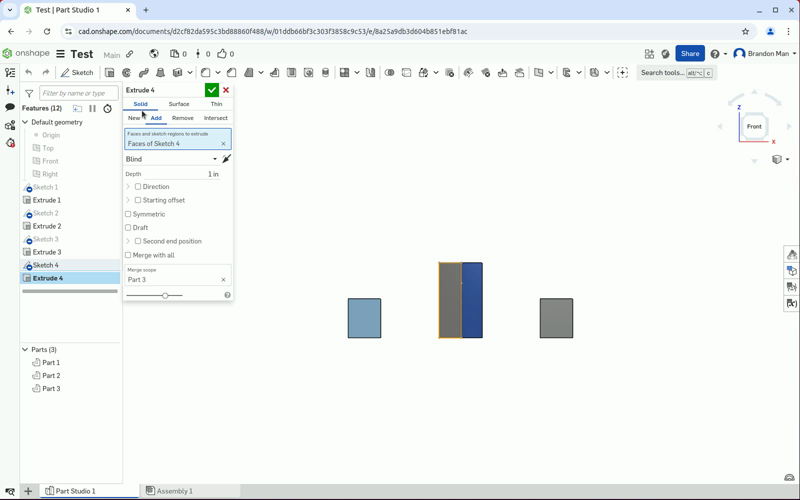
mouse_move(137, 120)
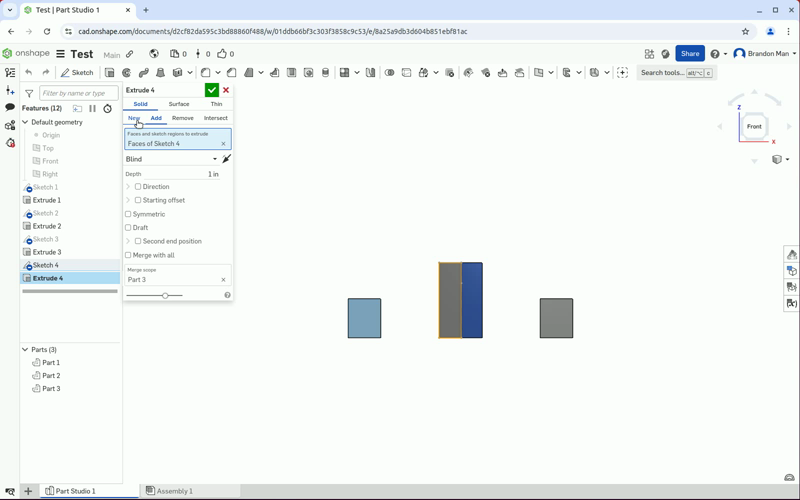
click(137, 120)
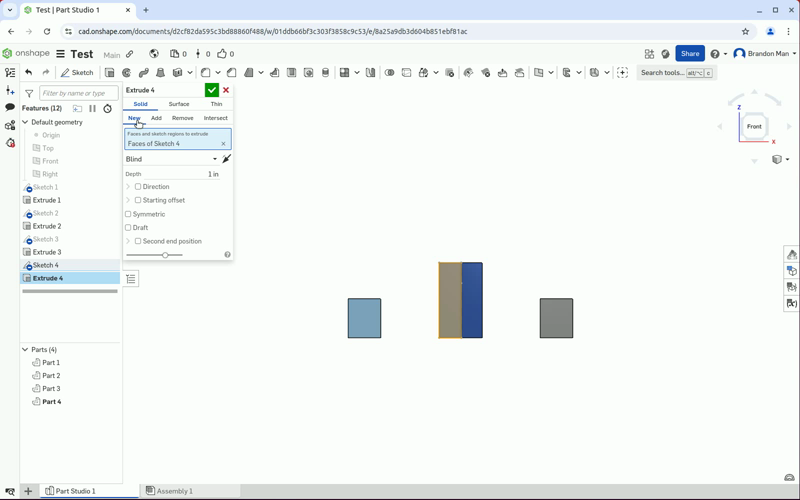
key(tab, 4)
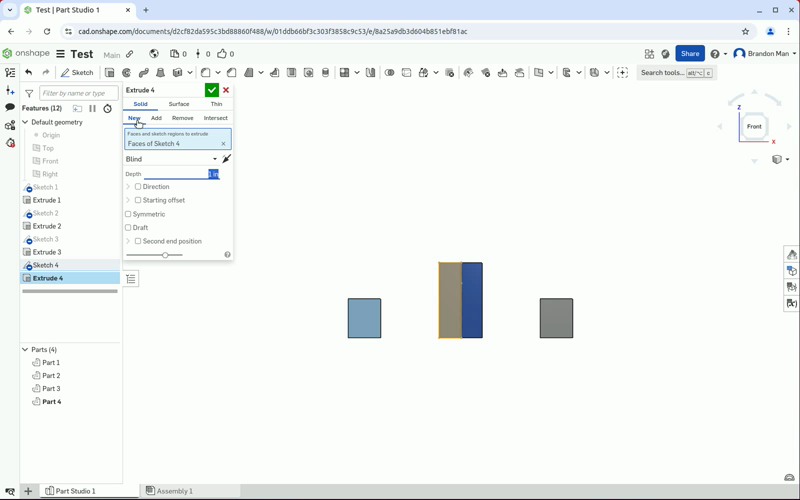
text(4.814)
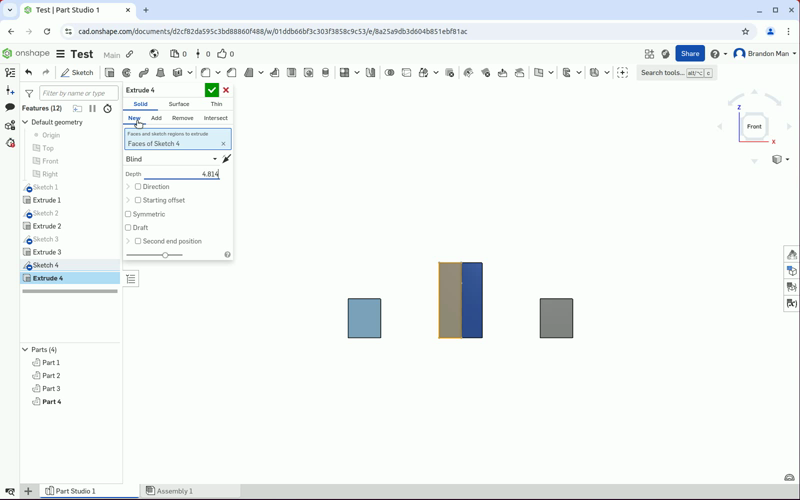
key(enter)
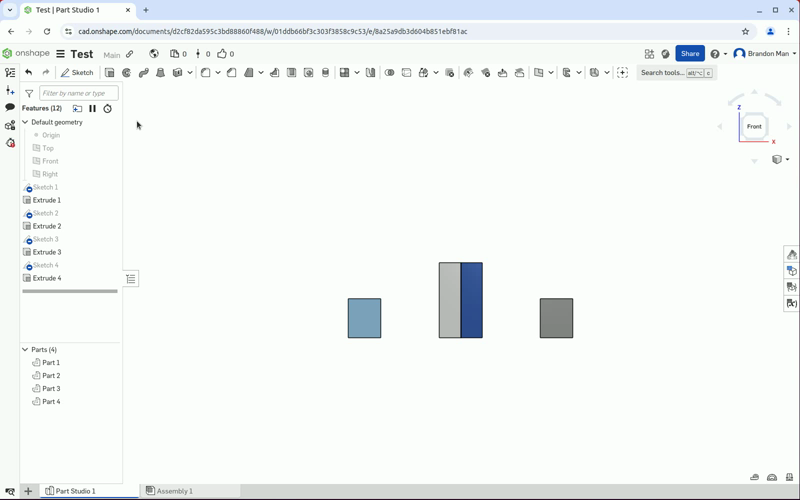
key(shift+h)
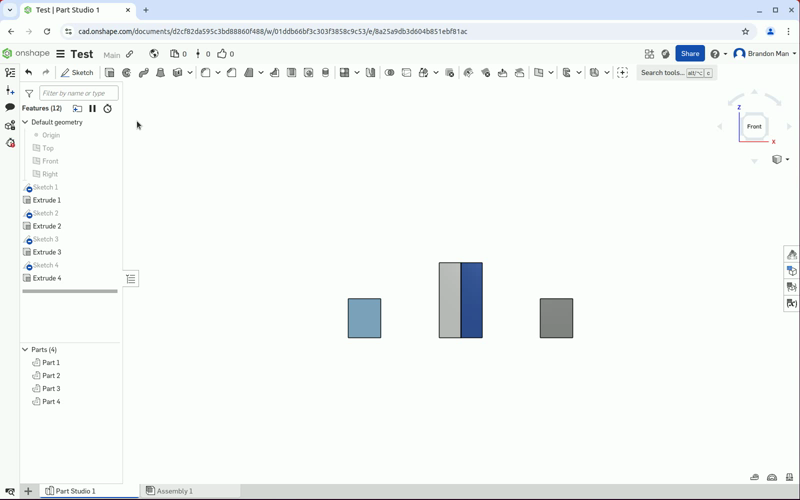
key(shift+h)
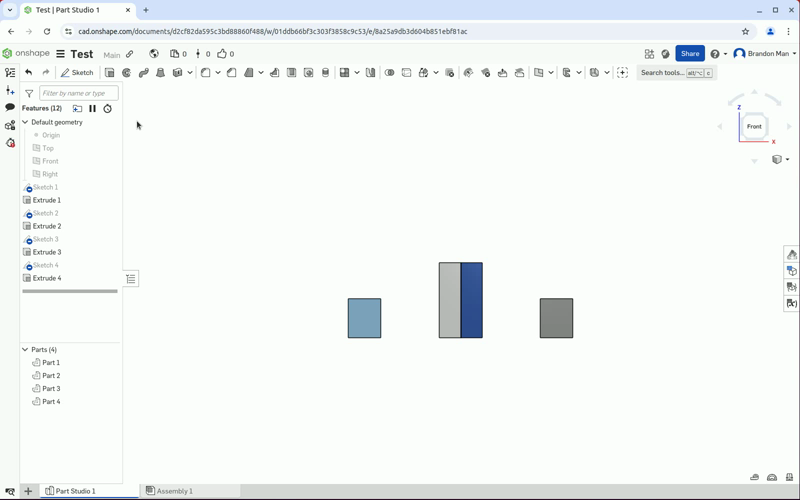
mouse_move(73, 189)
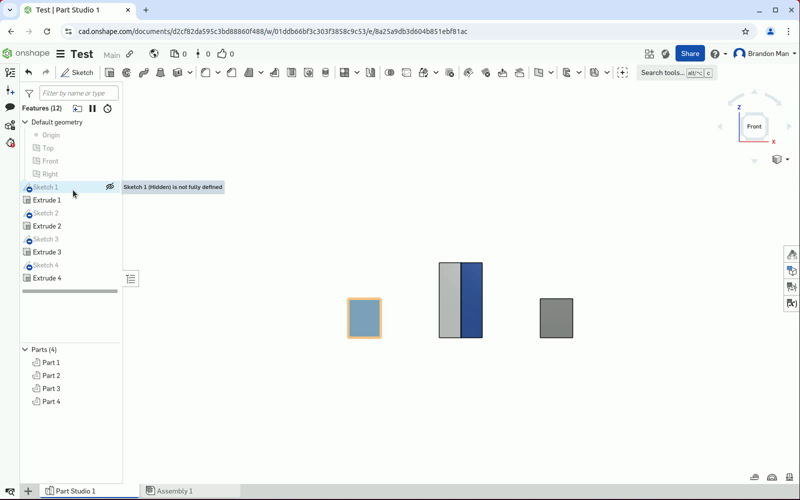
click(73, 189)
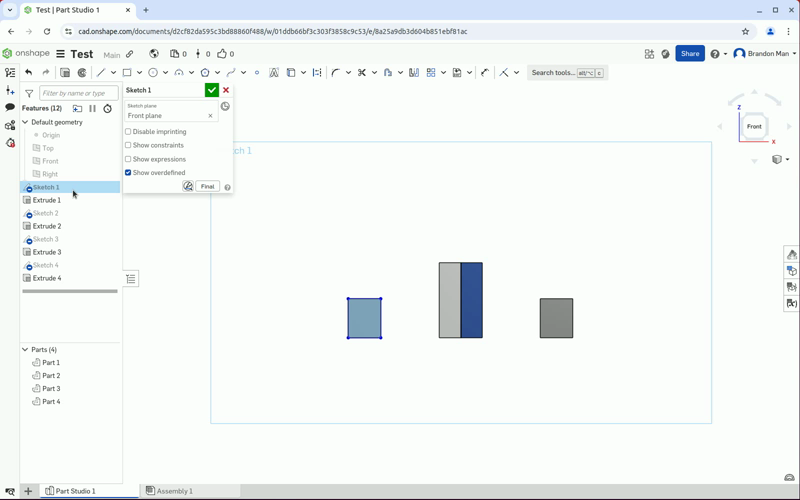
mouse_move(229, 92)
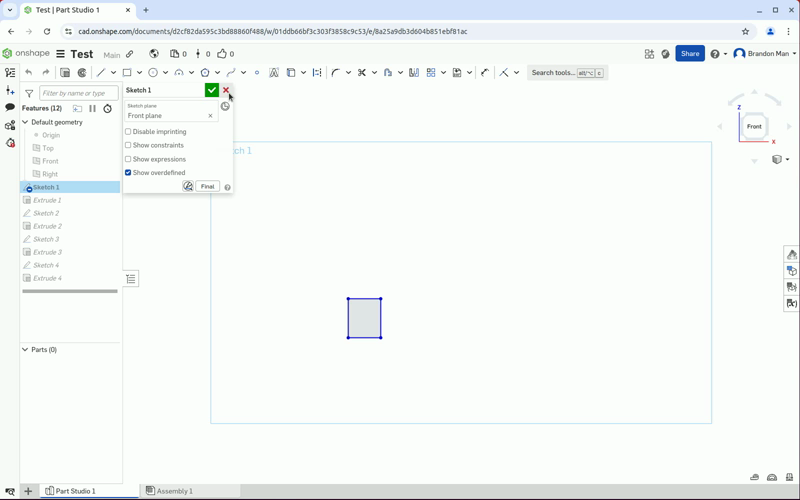
click(229, 92)
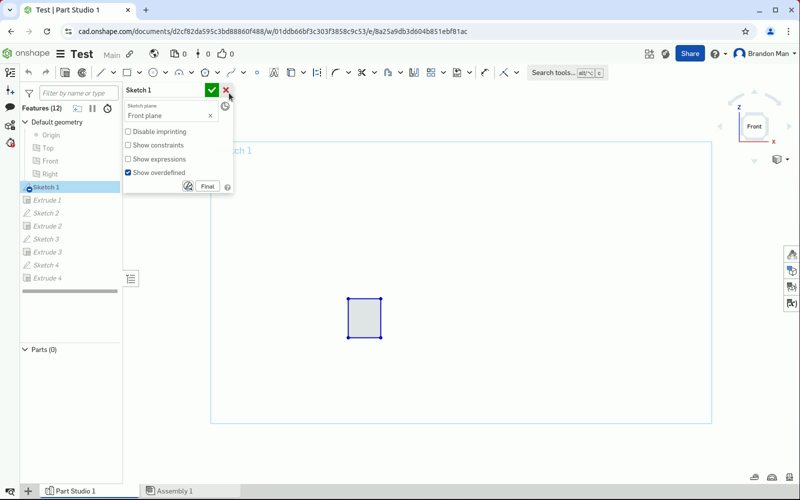
key(shift+s)
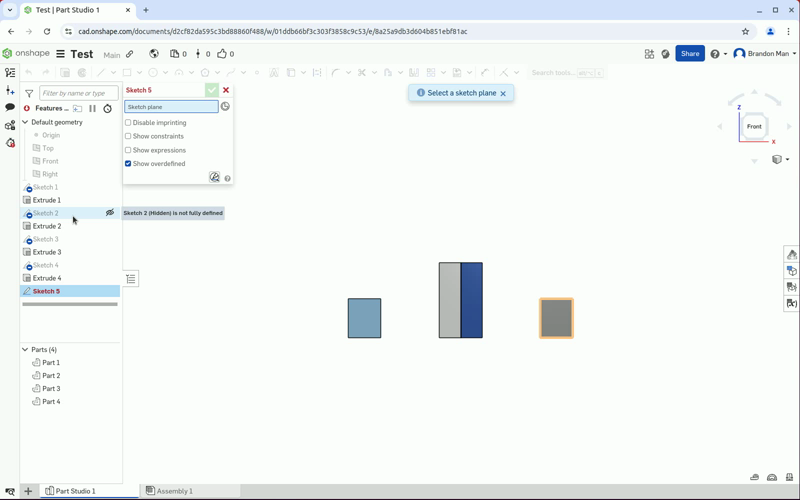
scroll(3)
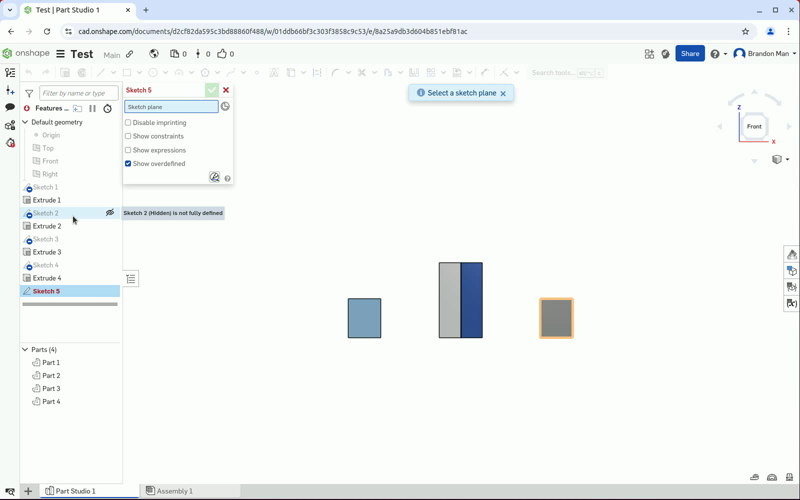
mouse_move(73, 163)
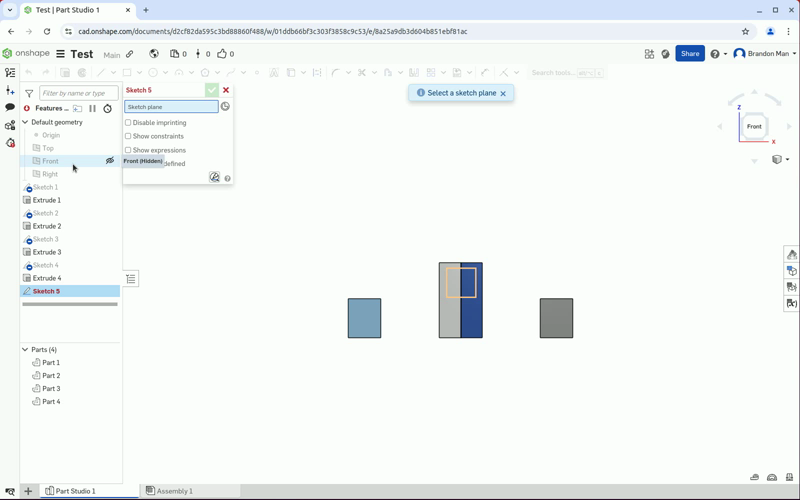
click(73, 163)
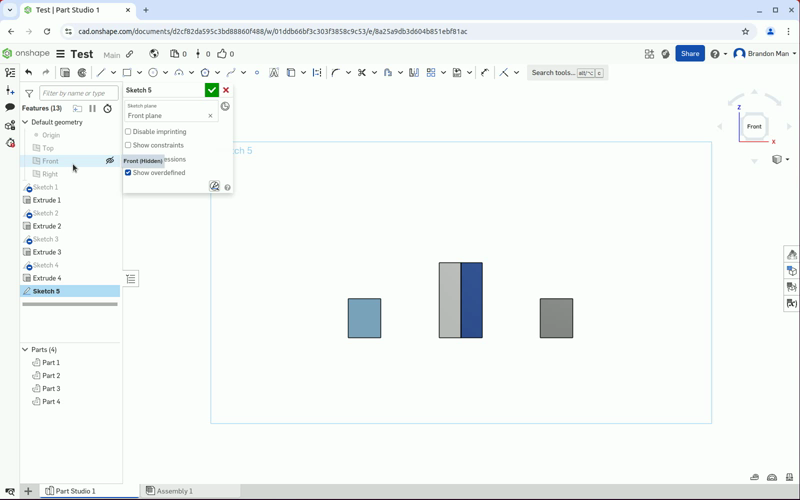
mouse_move(73, 352)
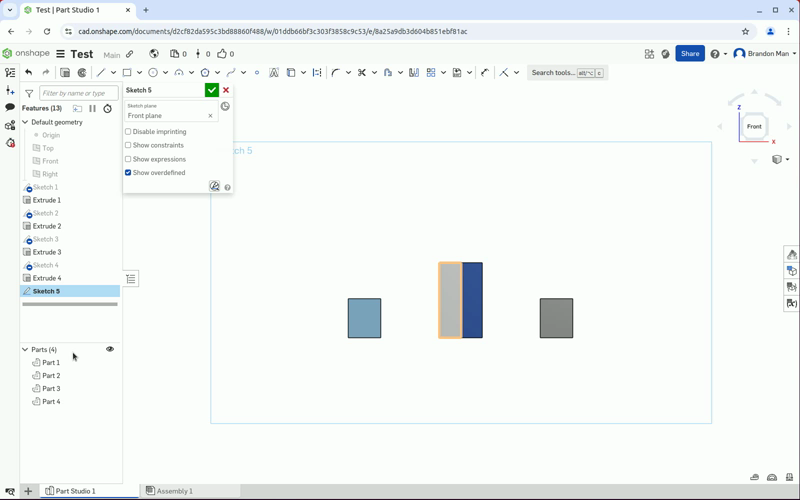
key(y)
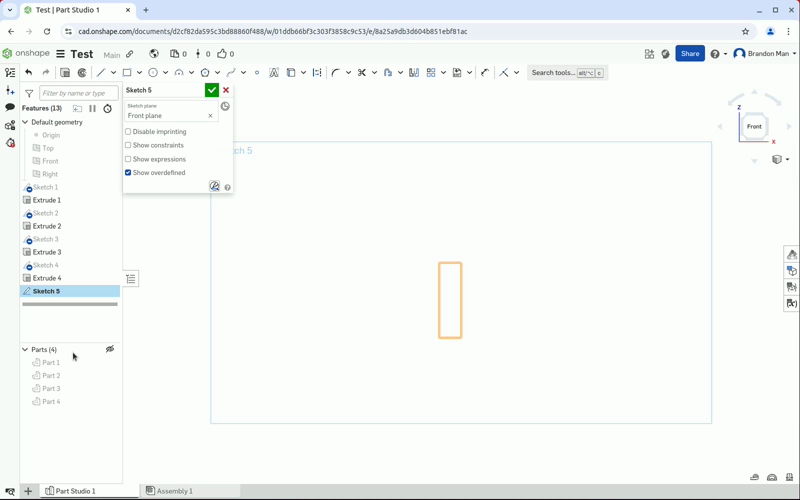
key(l)
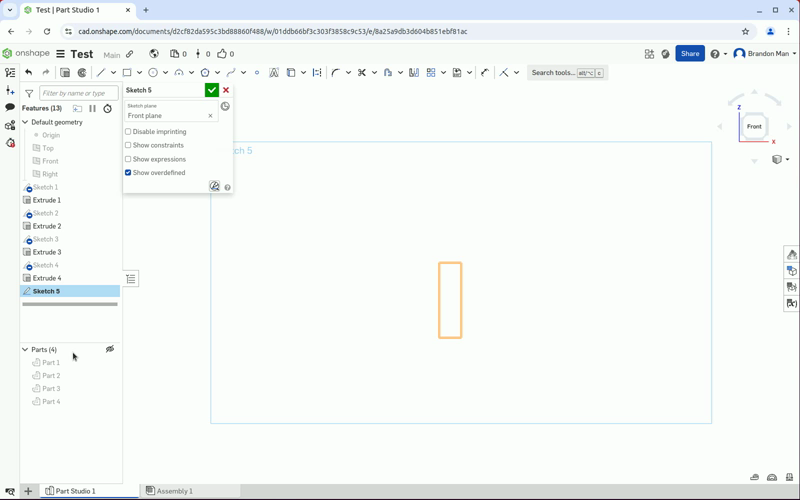
key_down(shift)
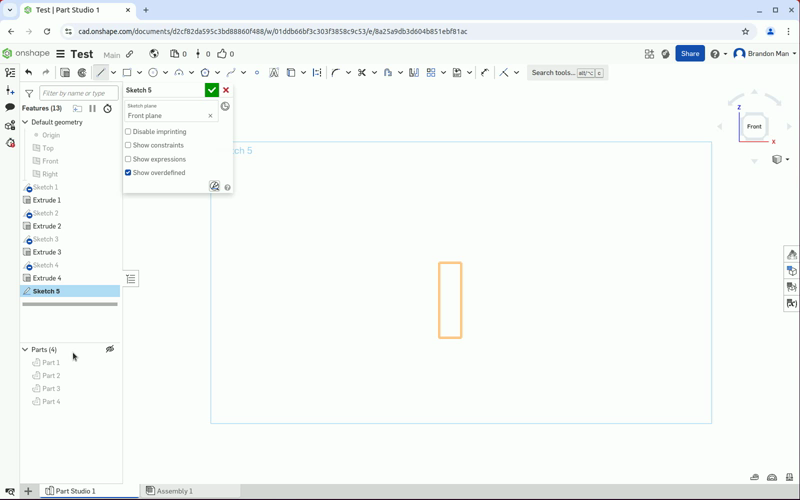
mouse_move(460, 368)
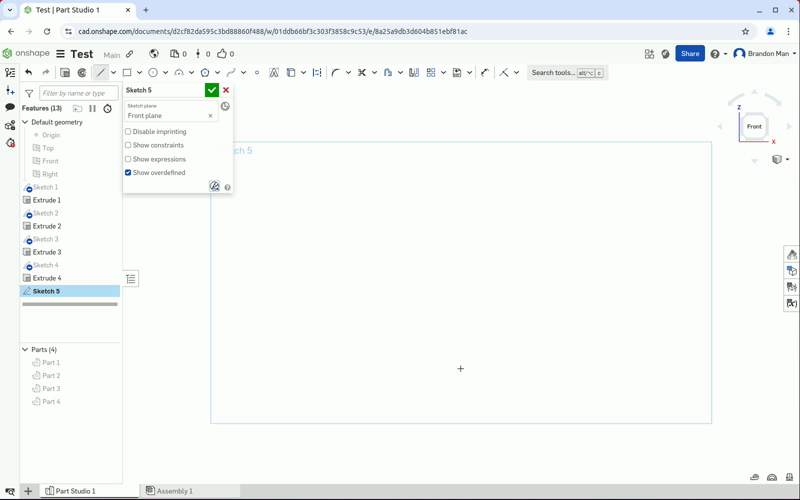
click(460, 368)
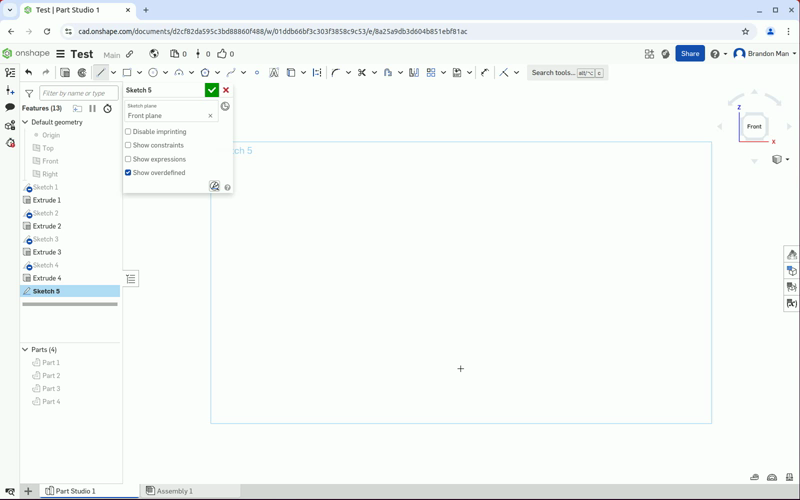
key_up(shift)
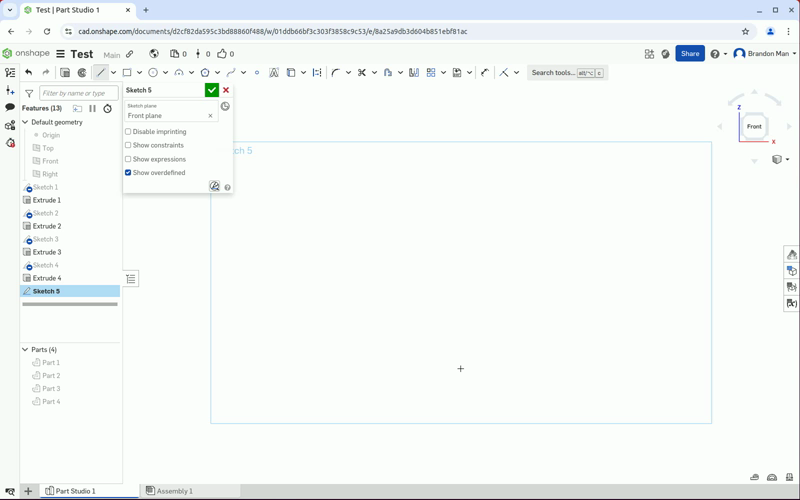
key_down(shift)
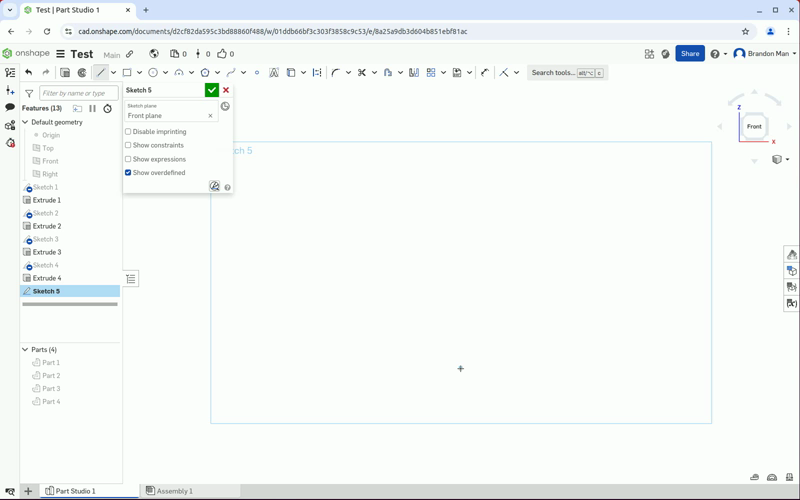
mouse_move(573, 368)
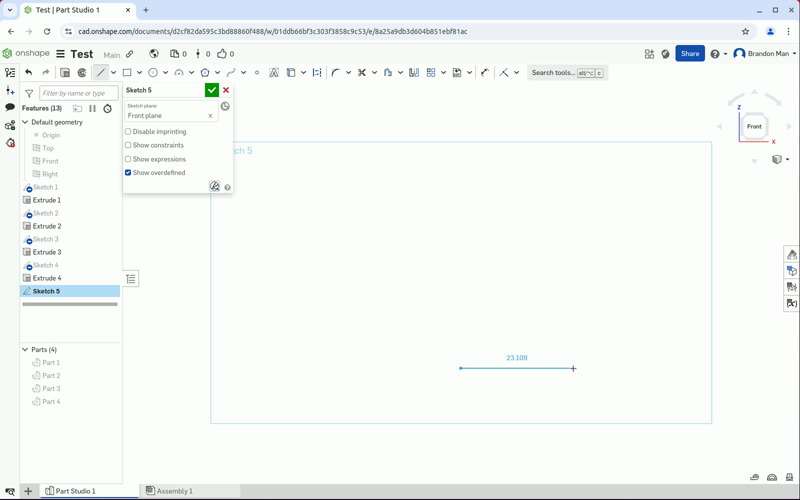
click(573, 368)
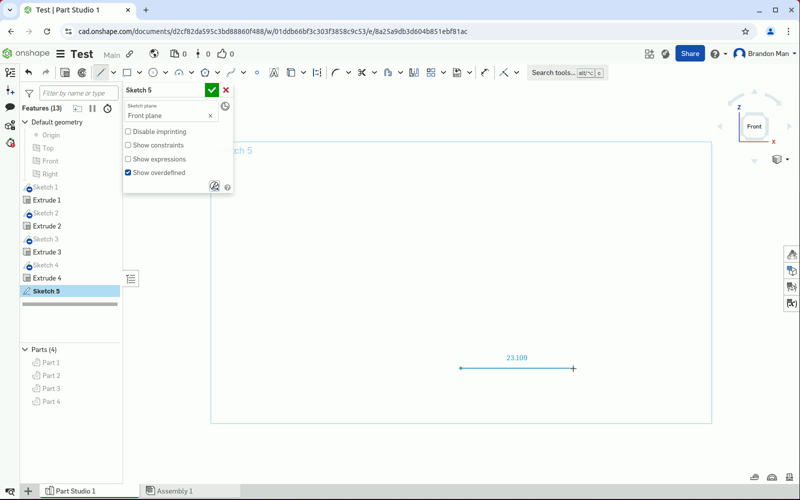
key_up(shift)
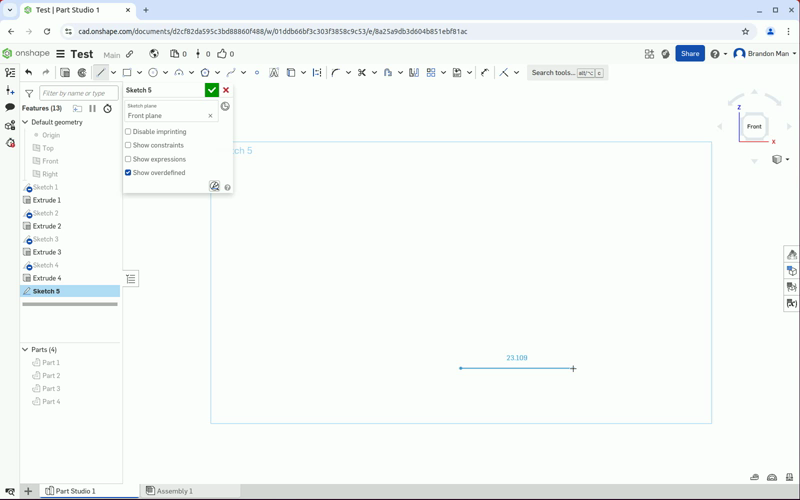
key_down(shift)
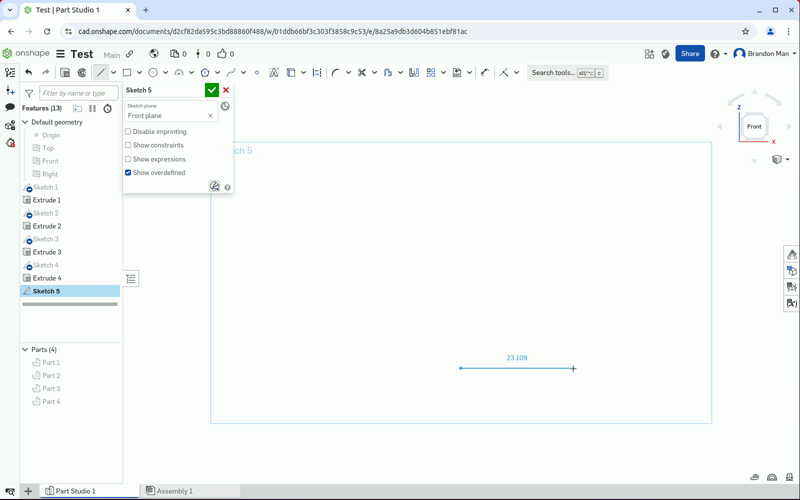
mouse_move(589, 368)
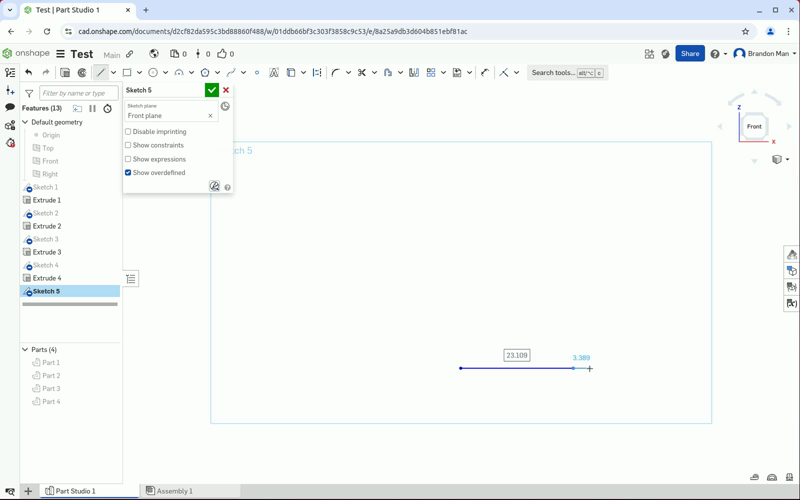
mouse_move(573, 337)
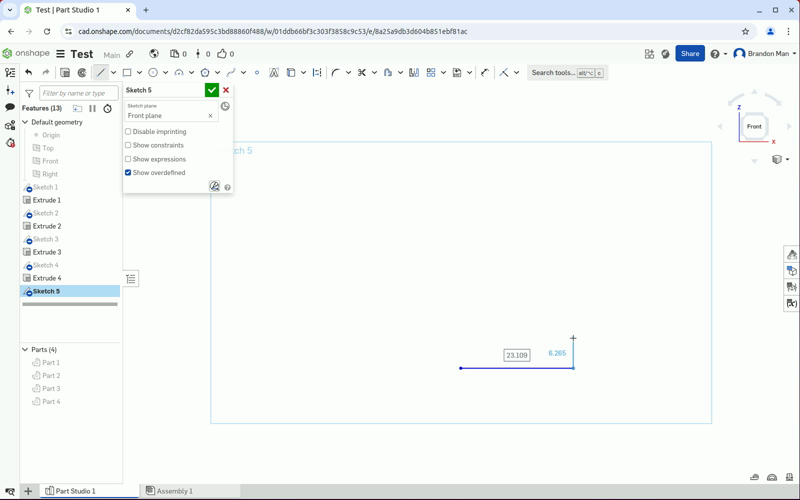
click(573, 337)
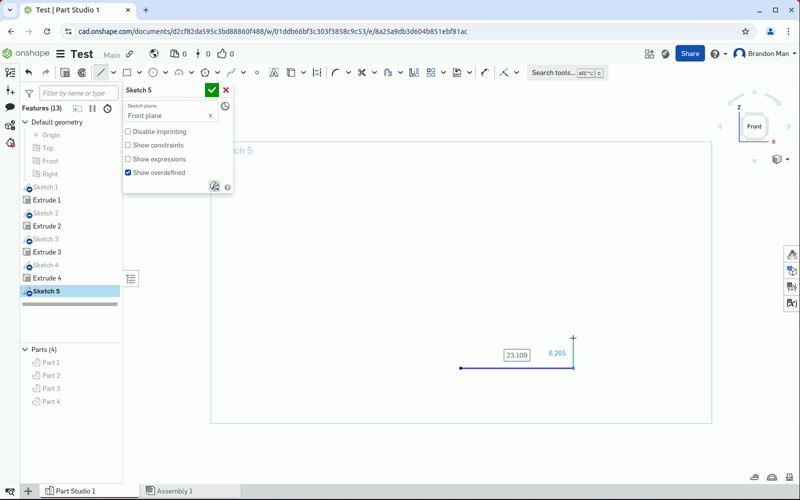
key_up(shift)
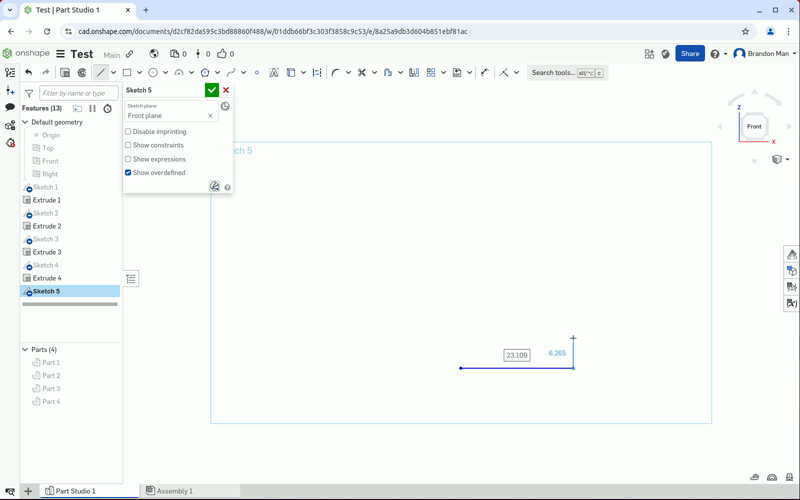
key_down(shift)
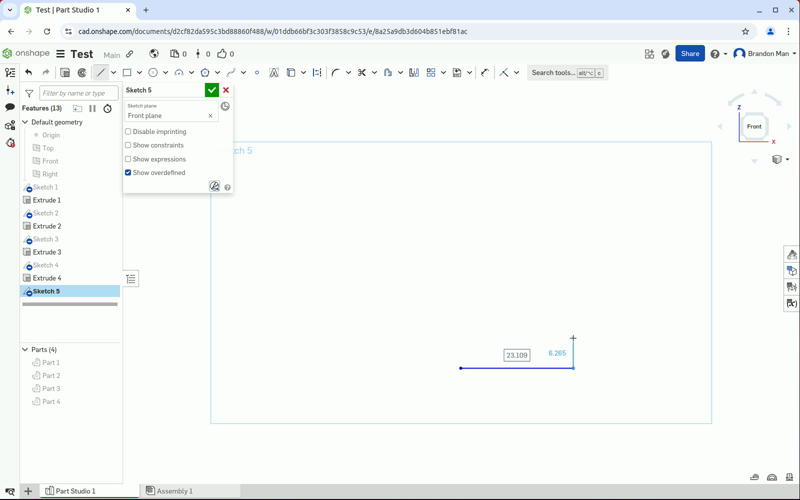
mouse_move(589, 337)
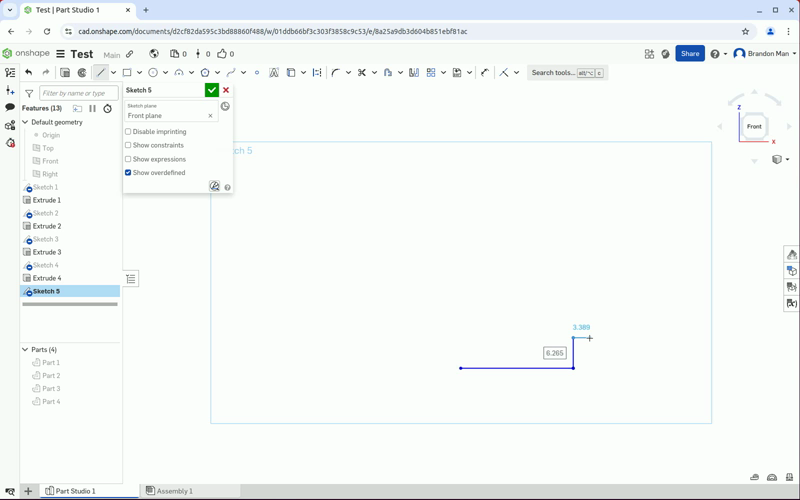
mouse_move(541, 337)
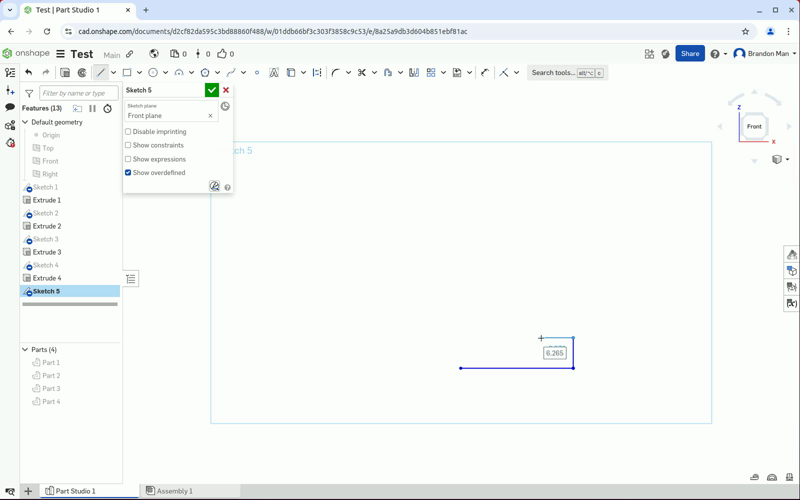
click(541, 337)
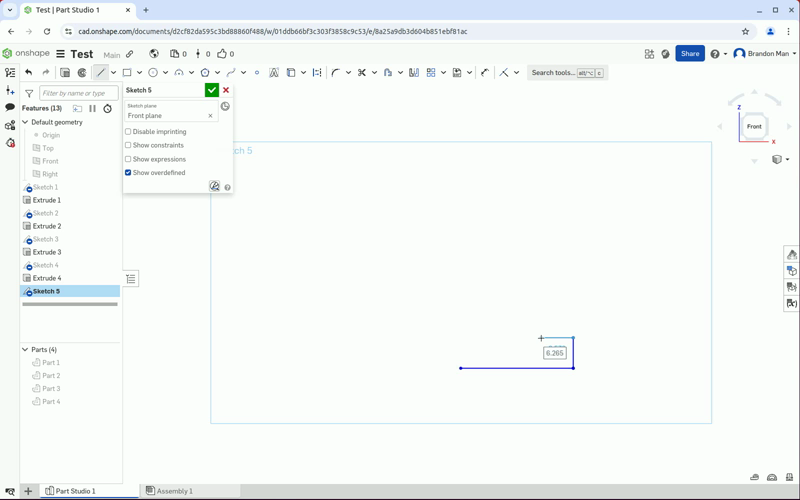
key_up(shift)
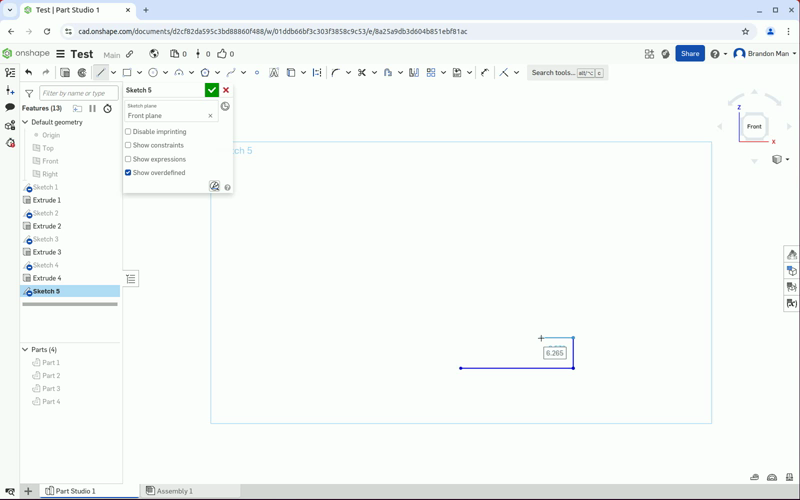
key_down(shift)
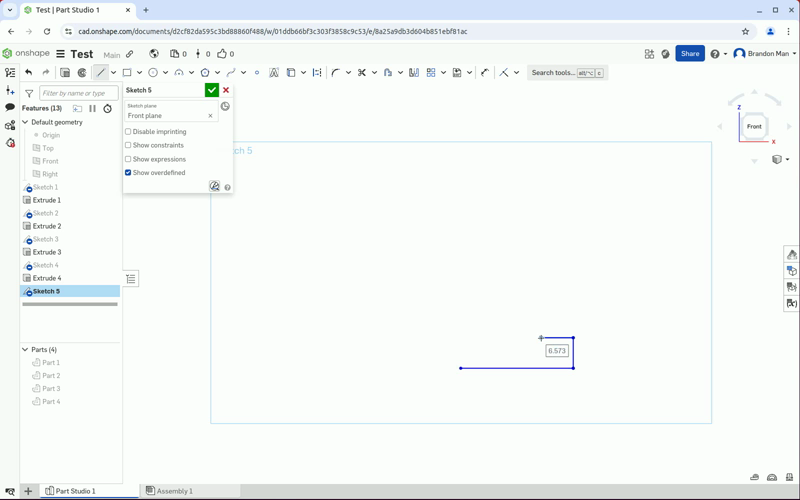
mouse_move(571, 337)
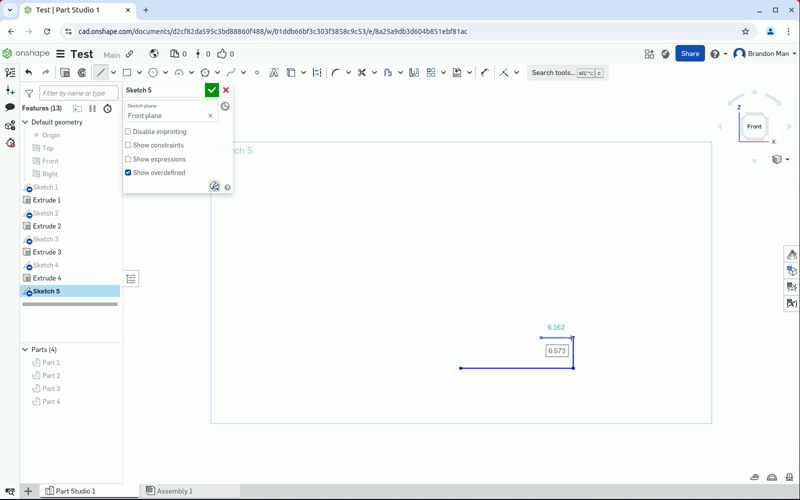
mouse_move(482, 337)
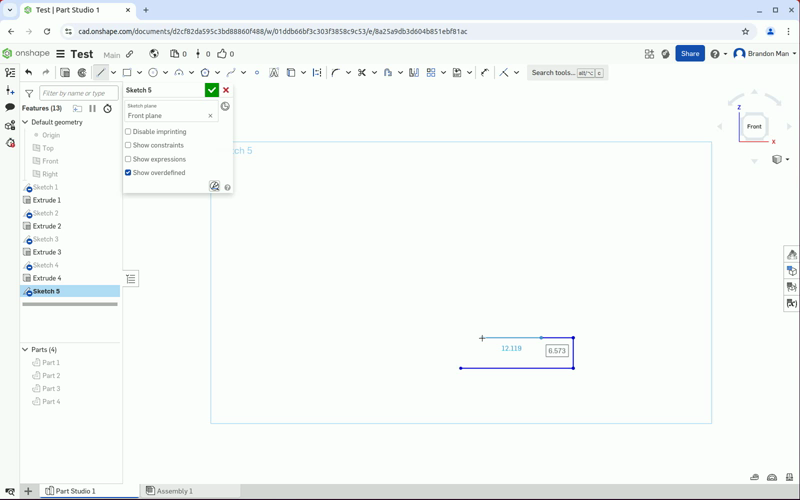
click(482, 337)
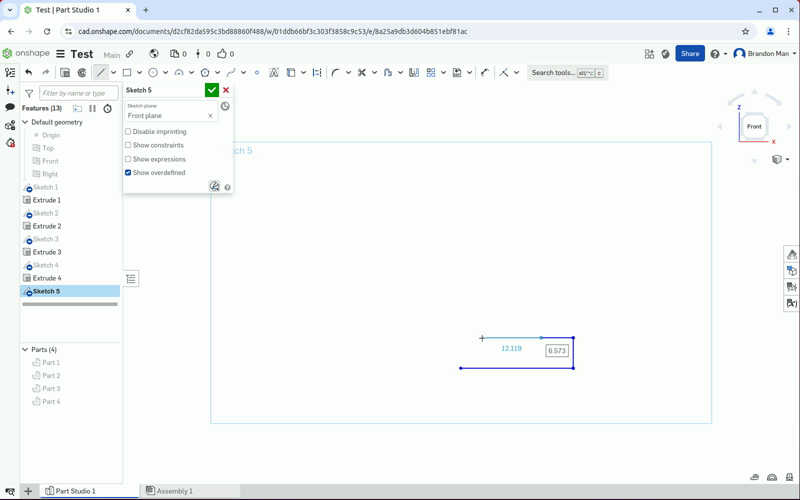
key_up(shift)
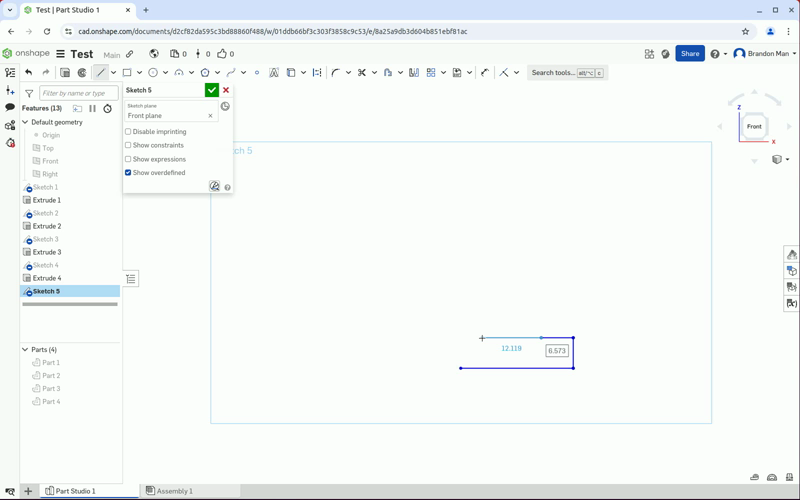
key_down(shift)
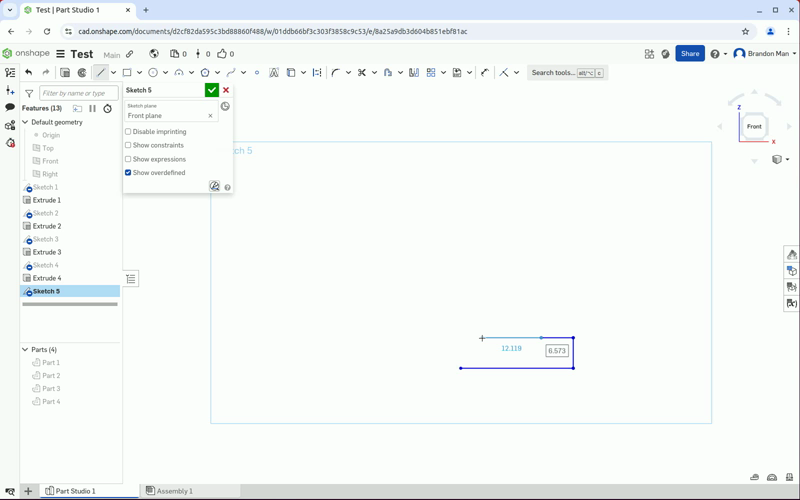
mouse_move(512, 337)
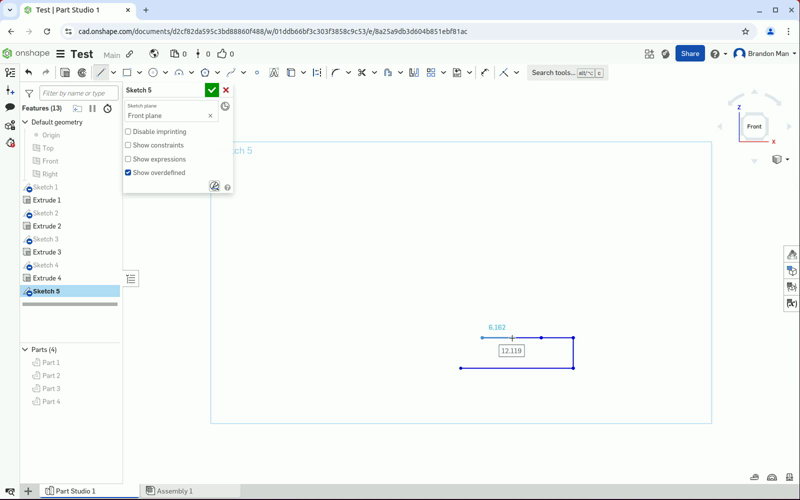
mouse_move(460, 337)
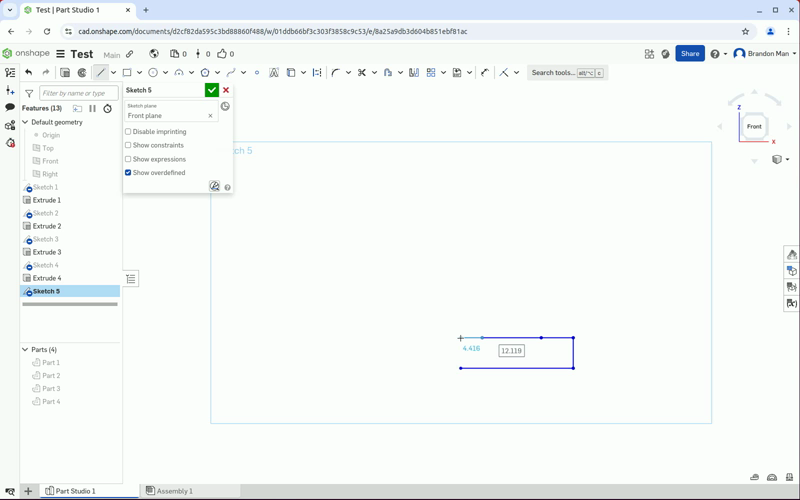
click(460, 337)
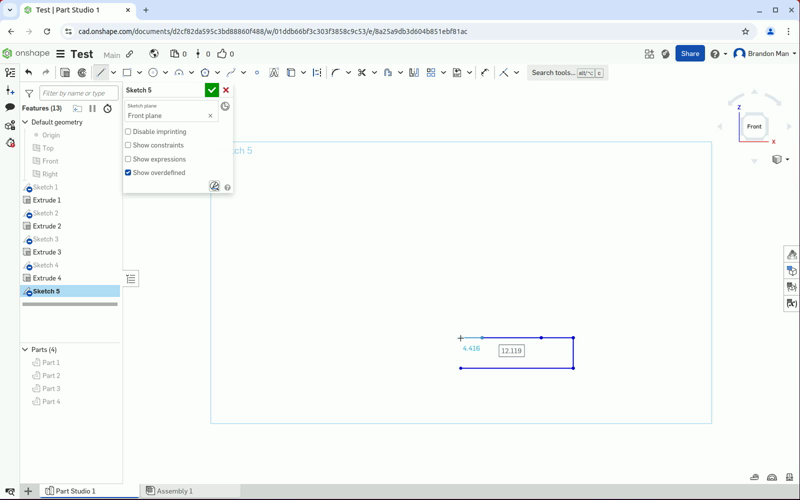
key_up(shift)
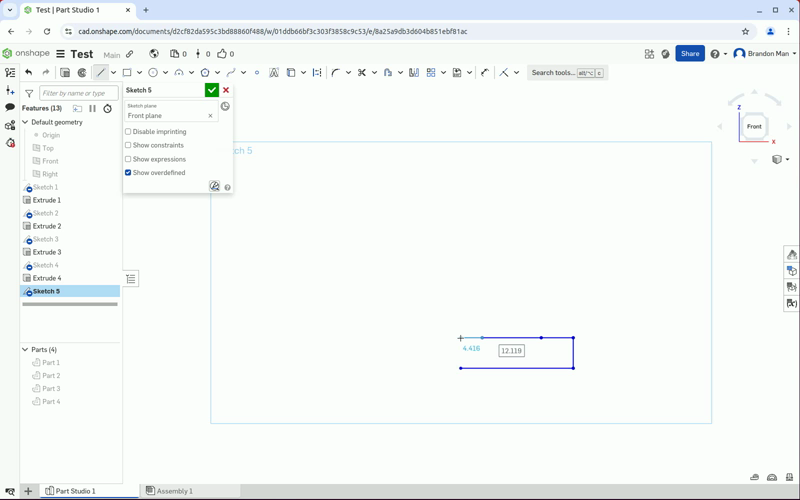
mouse_move(490, 337)
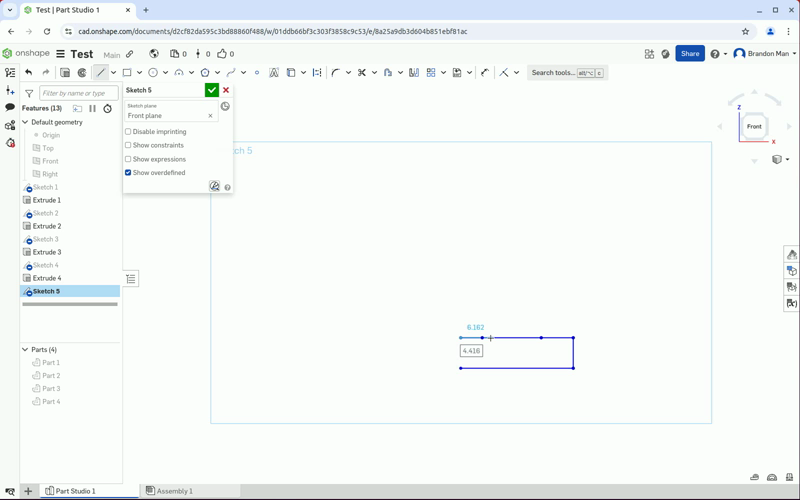
key_down(shift)
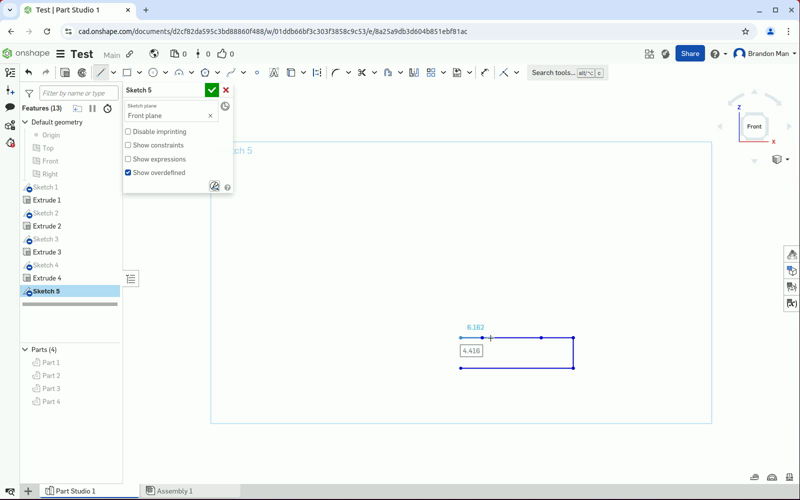
mouse_move(460, 368)
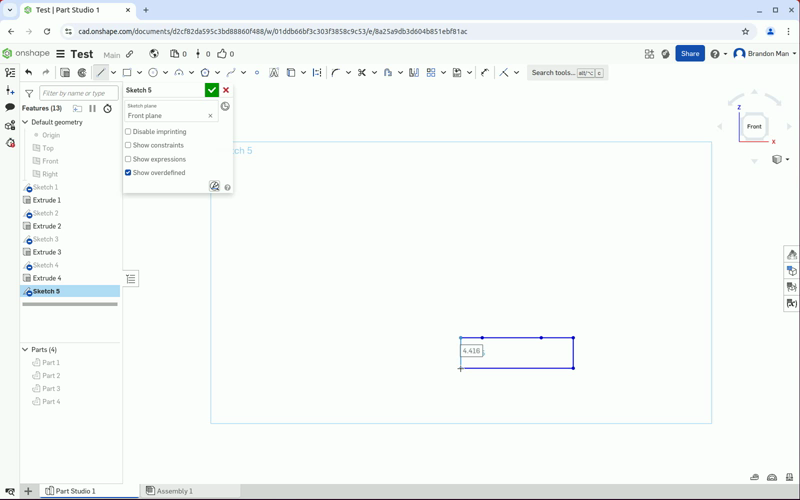
key_up(shift)
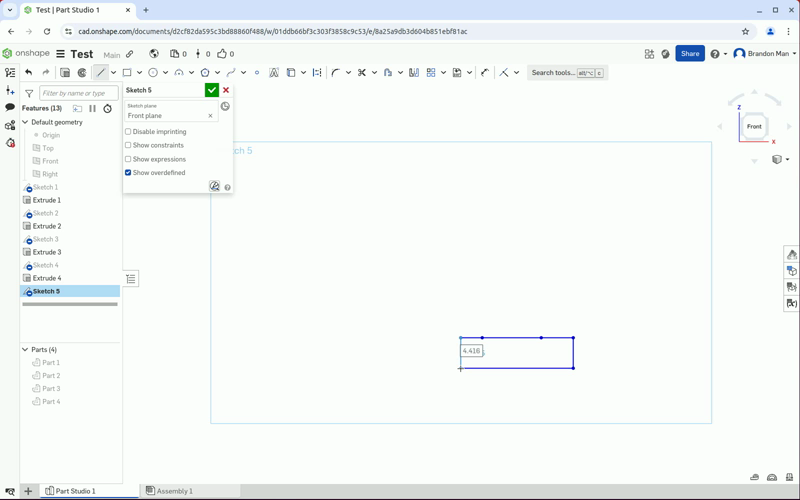
click(460, 368)
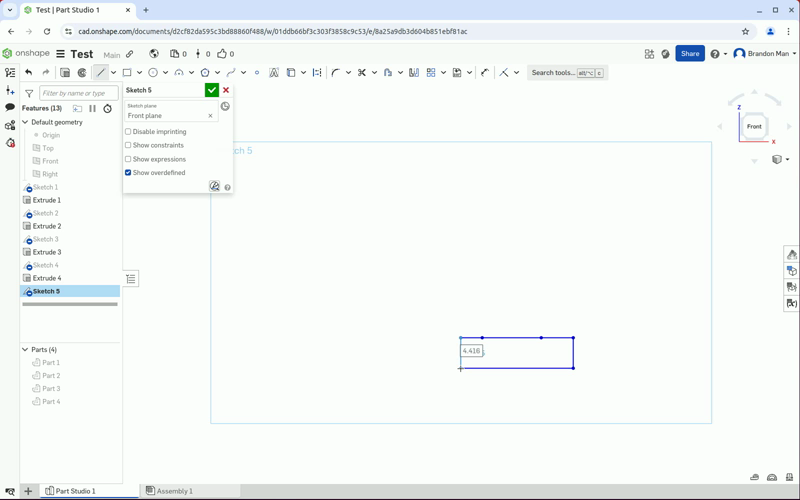
key(esc)
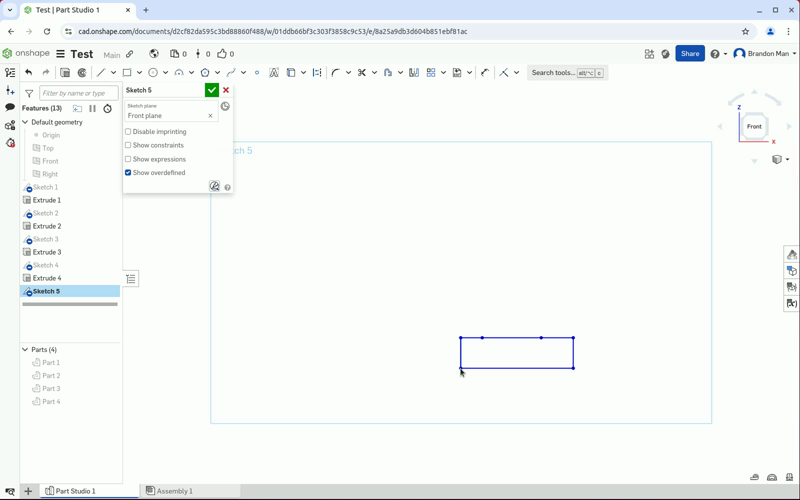
mouse_move(476, 360)
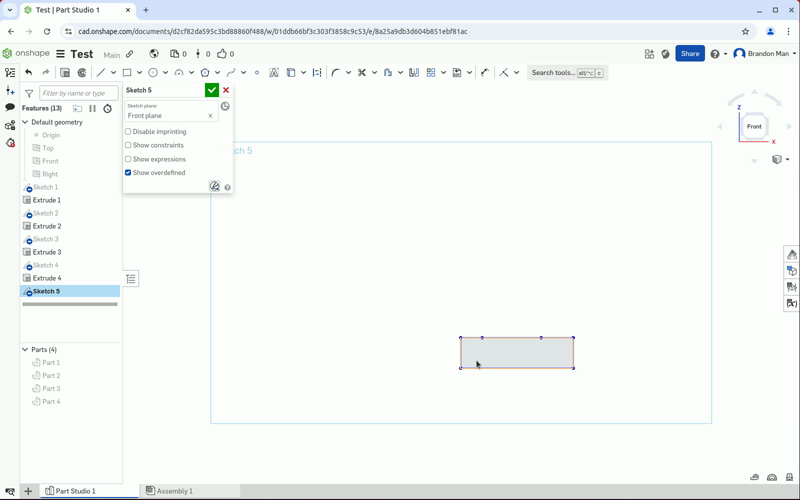
click(476, 360)
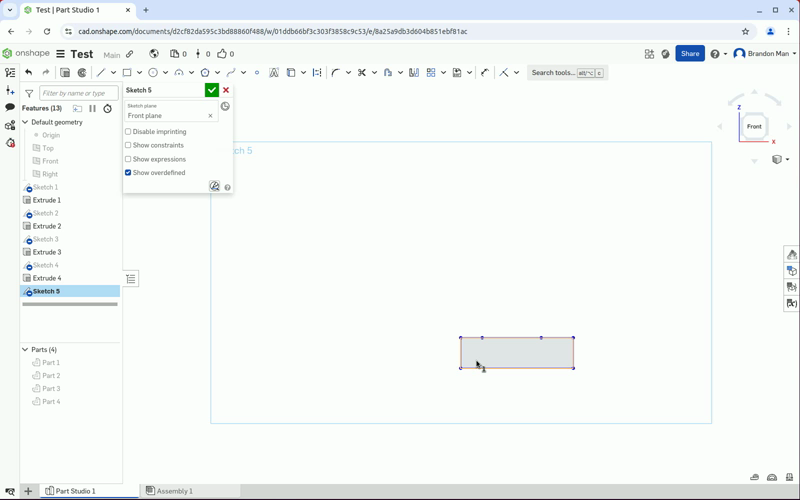
mouse_move(73, 352)
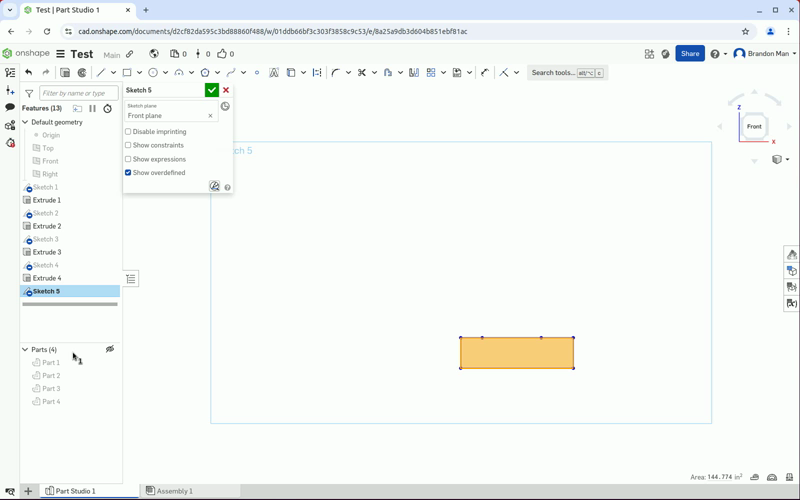
key(shift+y)
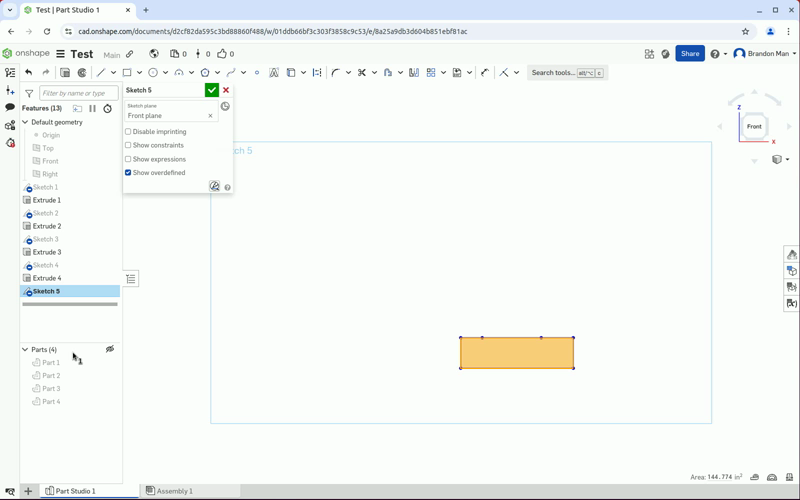
key(shift+e)
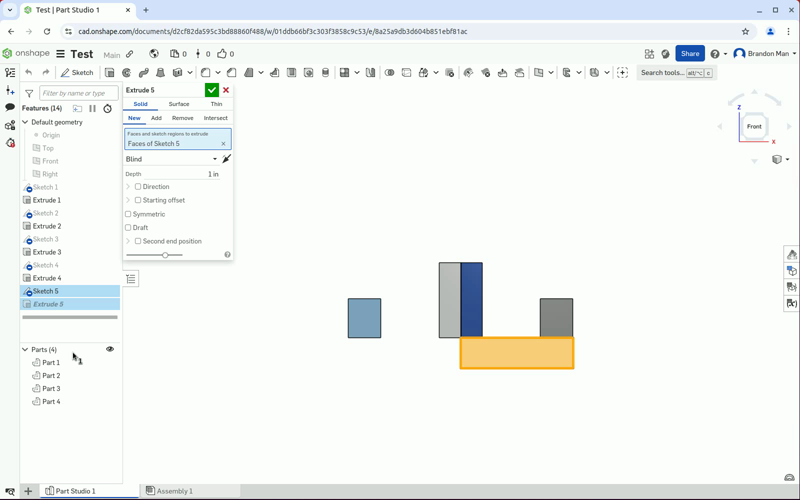
mouse_move(143, 106)
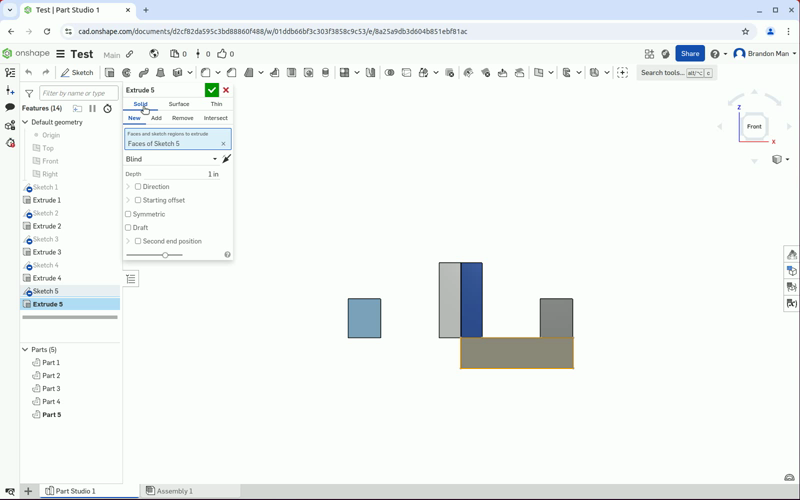
click(143, 106)
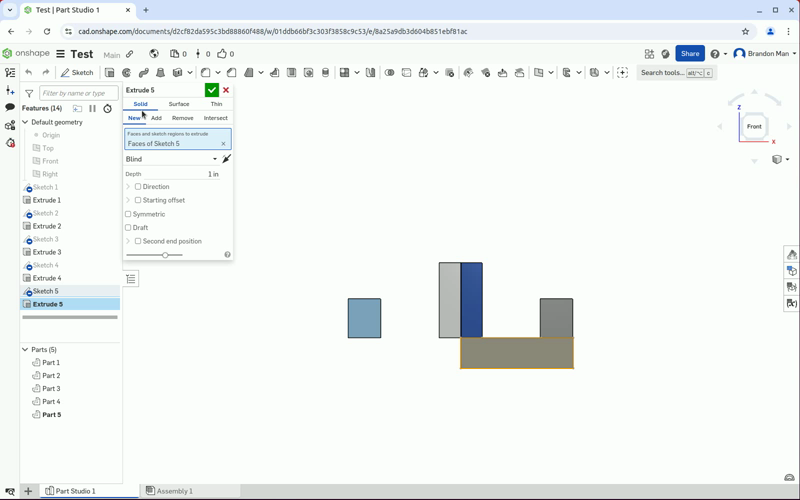
mouse_move(137, 120)
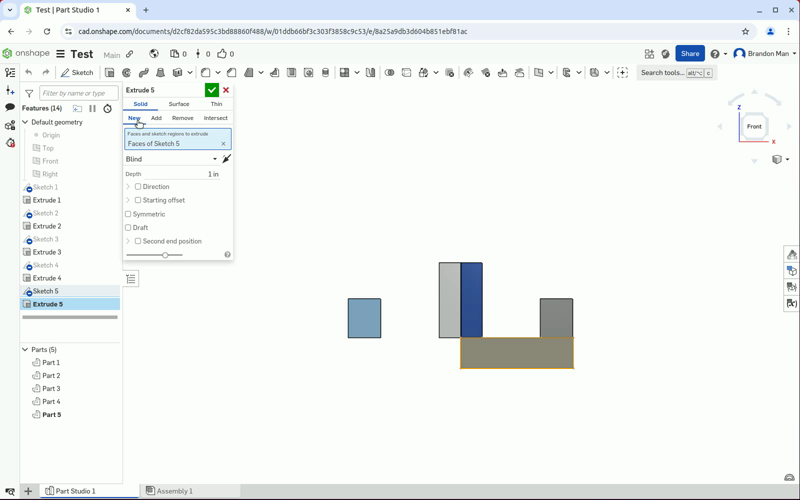
click(137, 120)
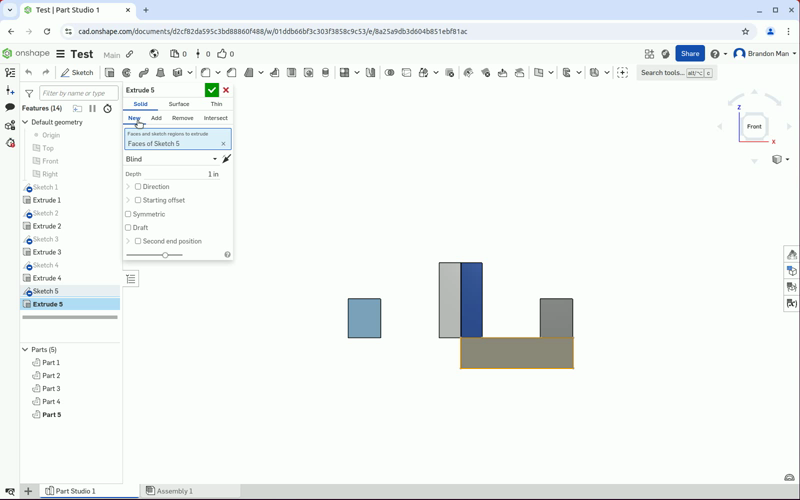
key(tab, 4)
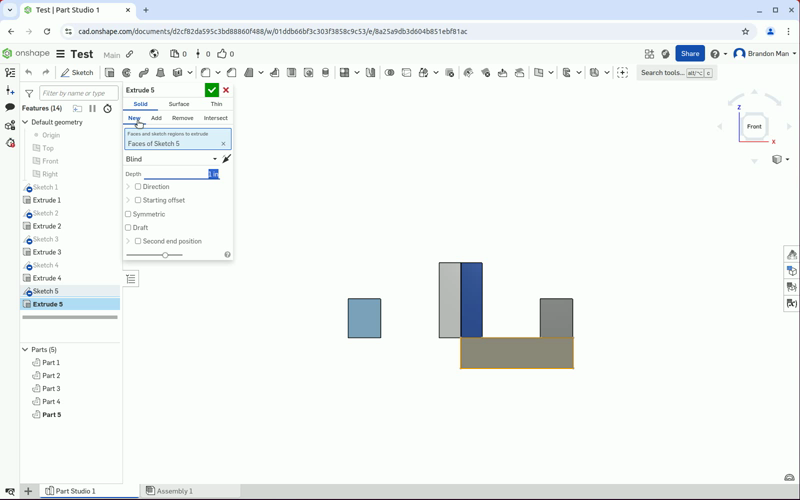
text(4.814)
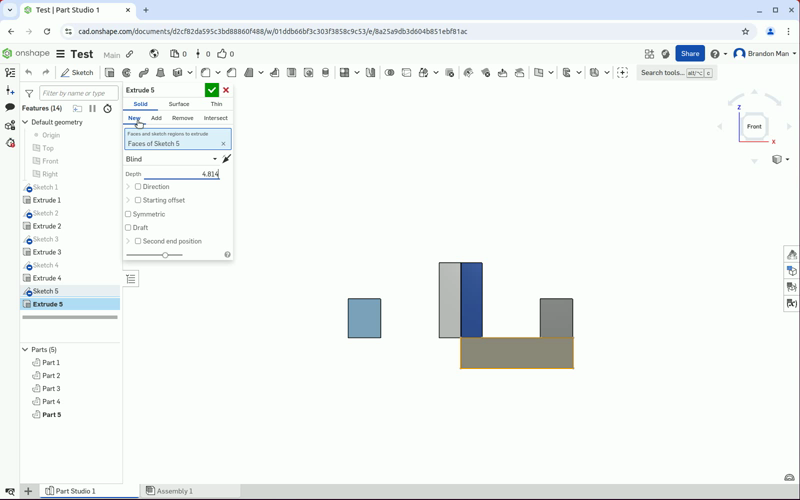
key(enter)
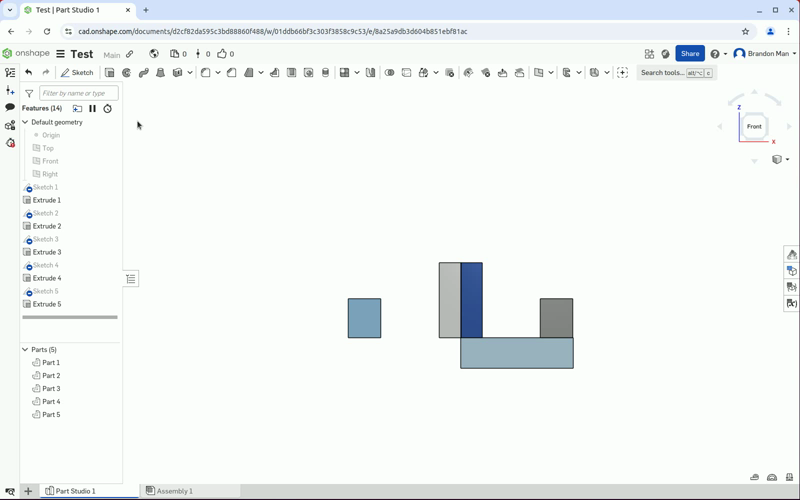
key(shift+h)
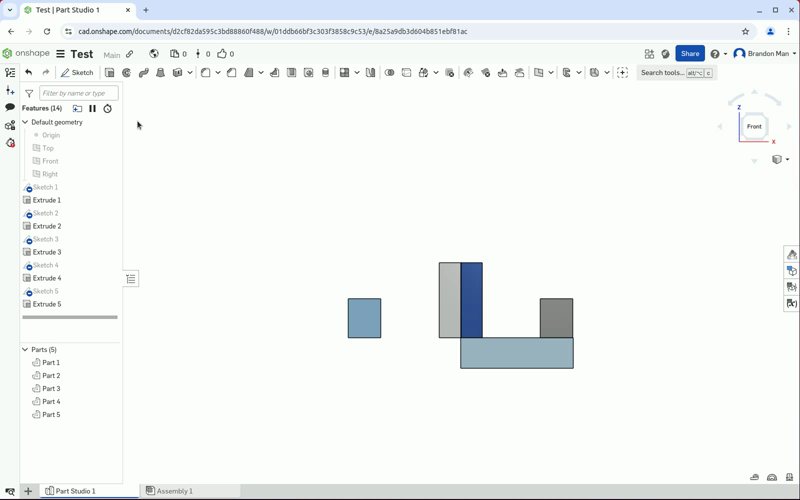
key(shift+h)
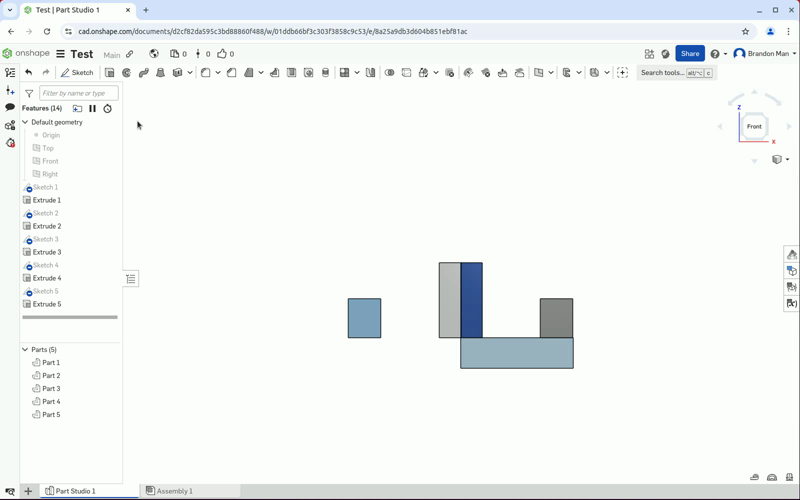
mouse_move(73, 189)
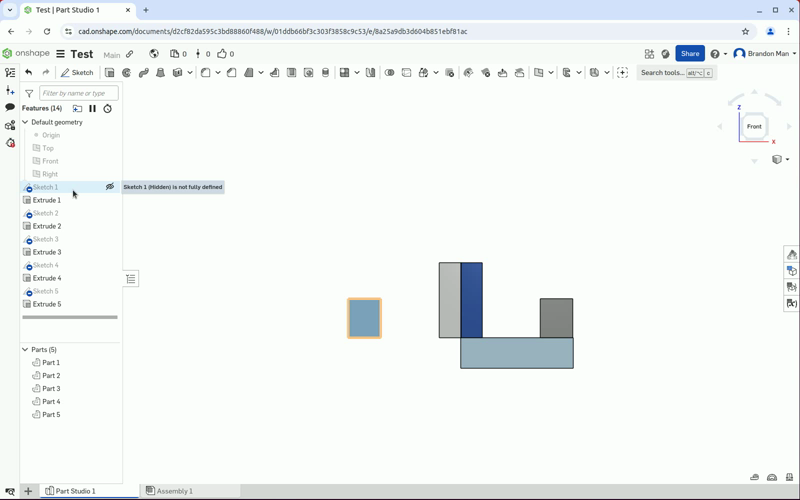
click(73, 189)
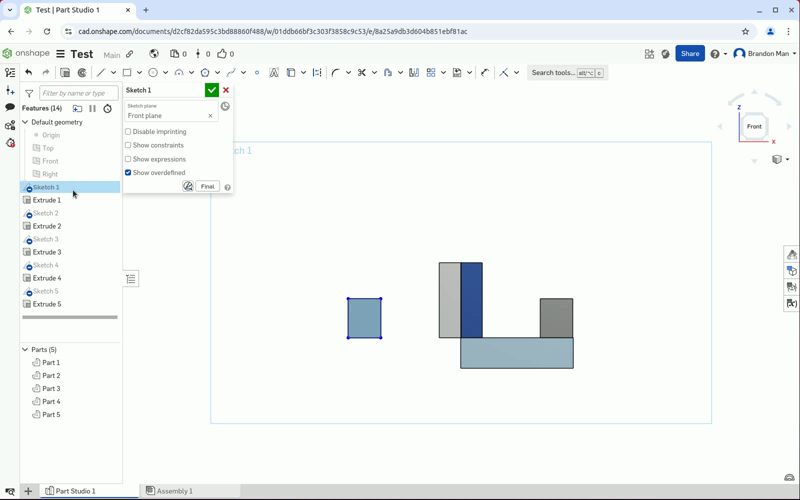
mouse_move(229, 92)
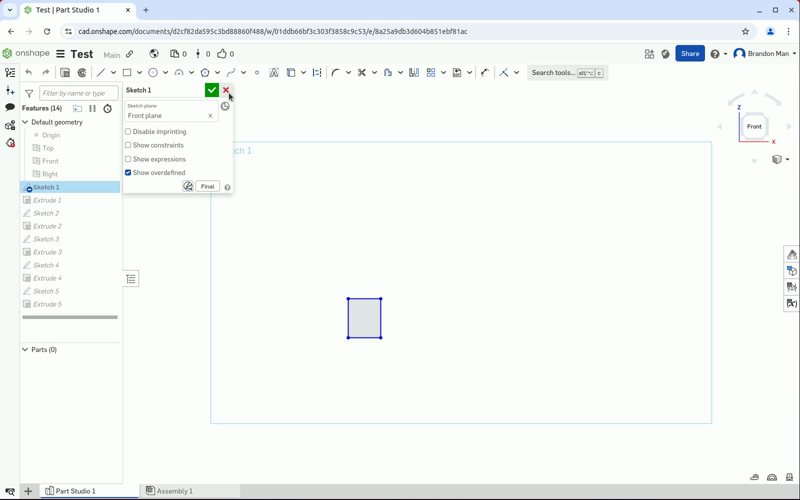
click(229, 92)
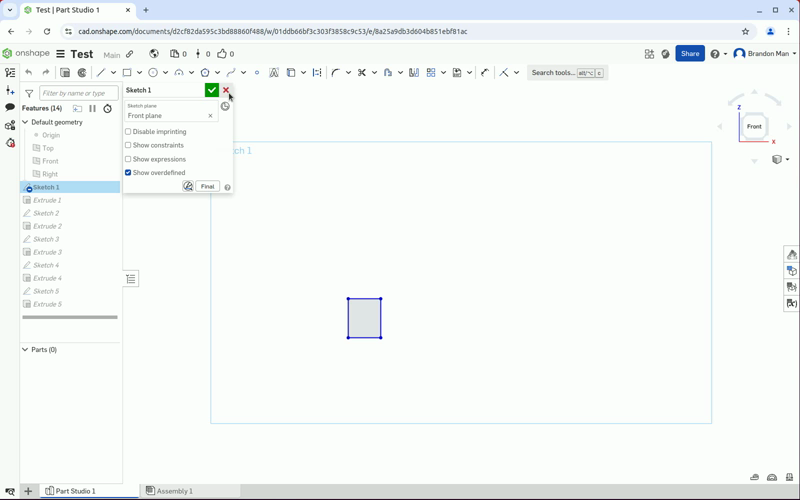
key(shift+s)
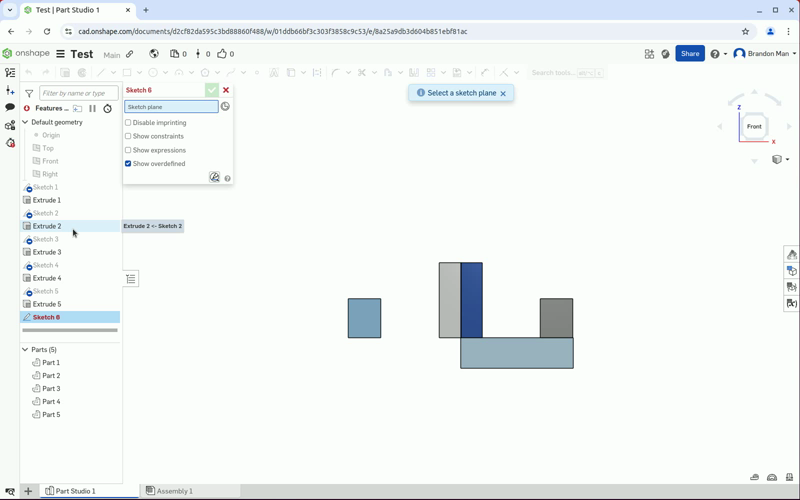
scroll(3)
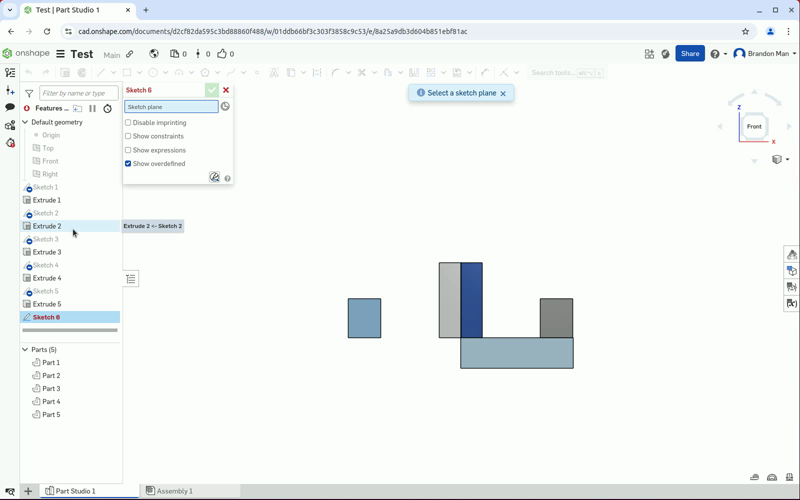
mouse_move(73, 163)
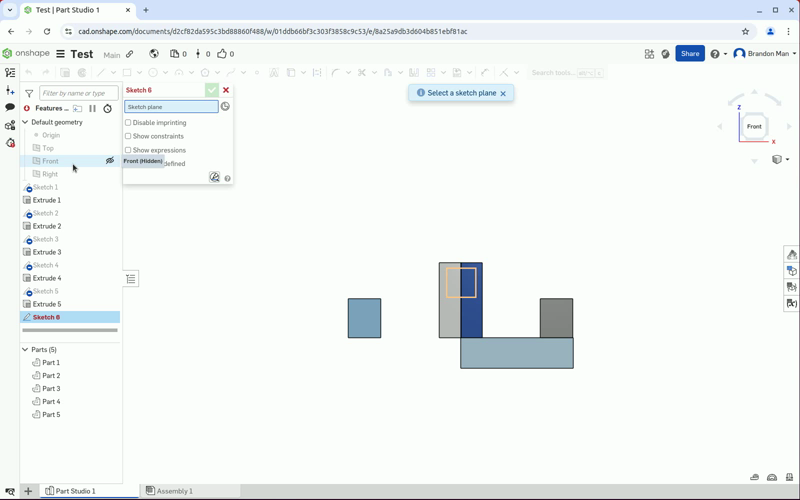
click(73, 163)
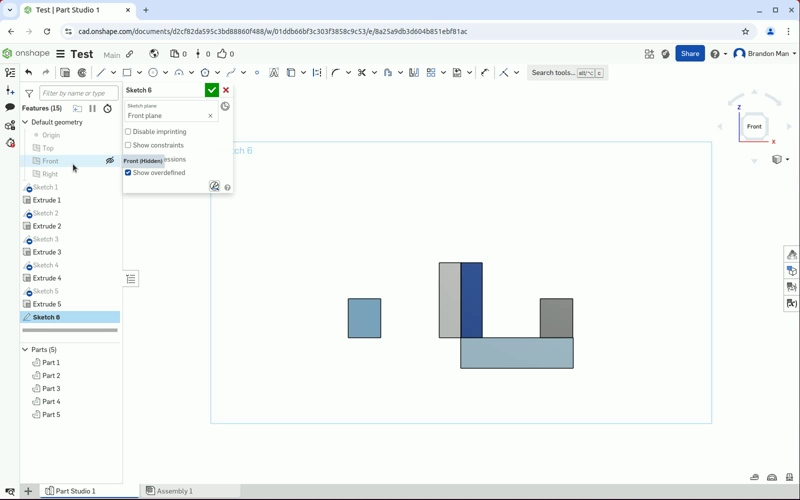
mouse_move(73, 352)
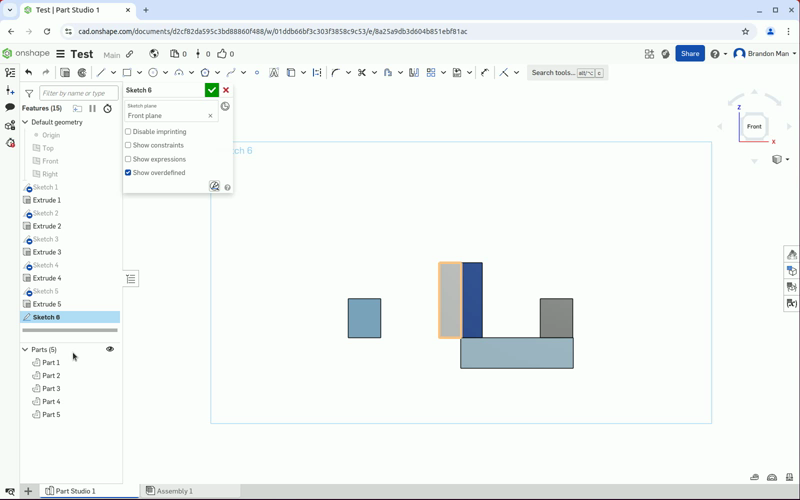
key(y)
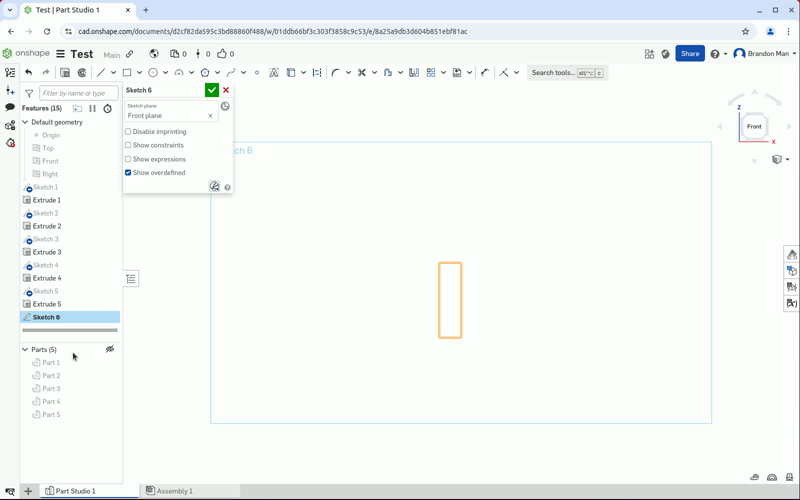
key(l)
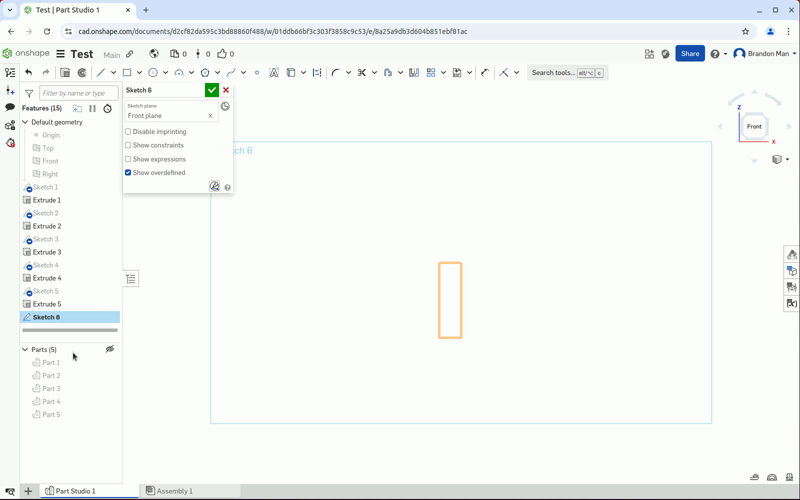
key_down(shift)
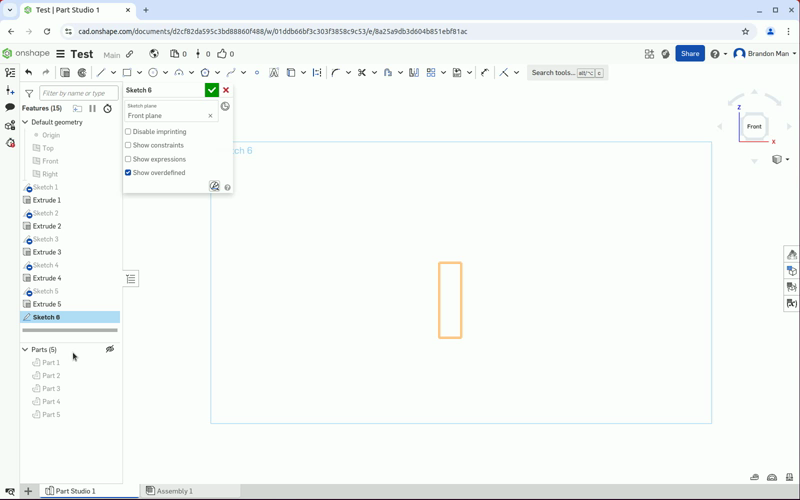
mouse_move(348, 368)
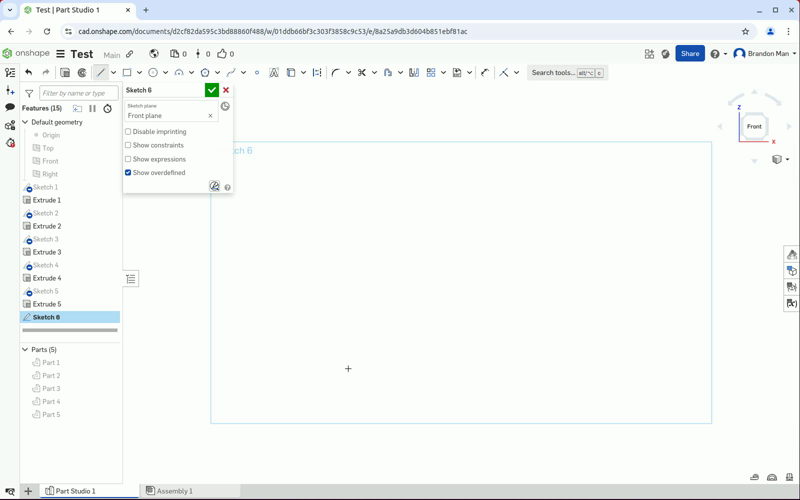
click(348, 368)
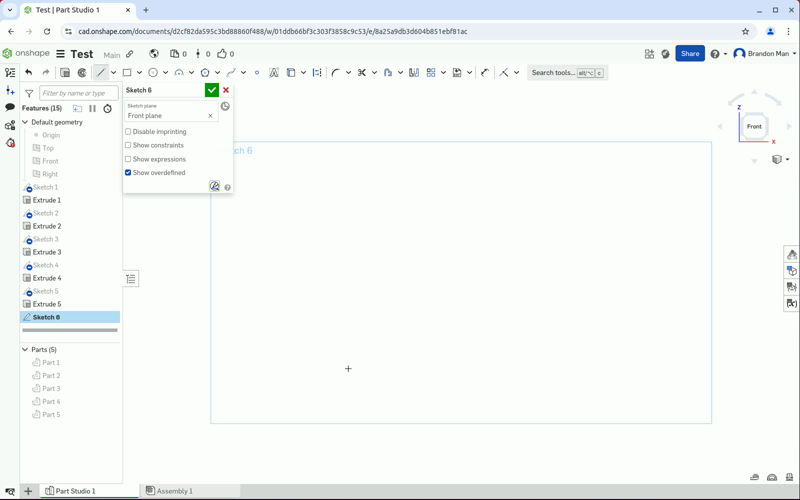
key_up(shift)
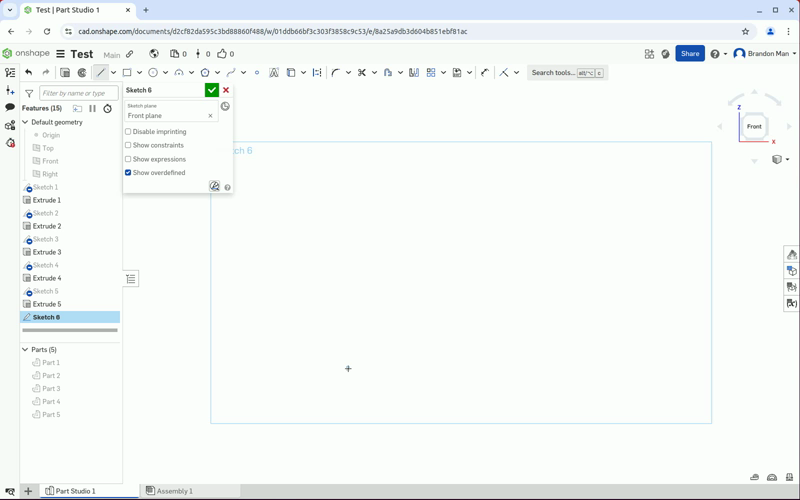
key_down(shift)
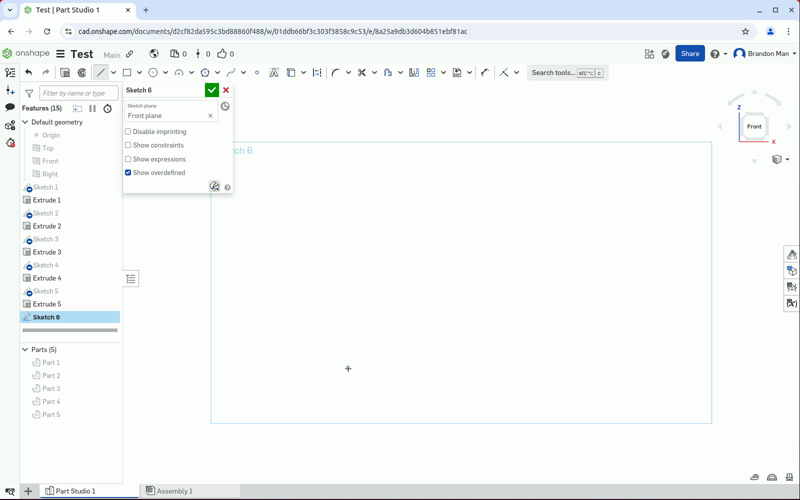
mouse_move(460, 368)
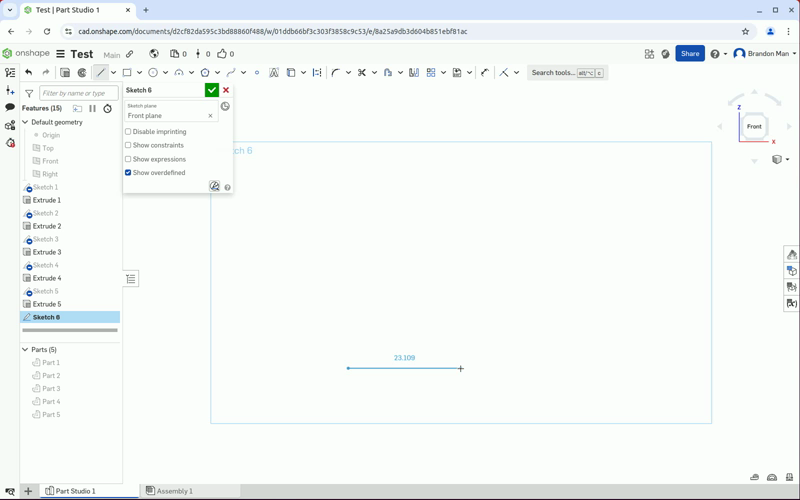
click(460, 368)
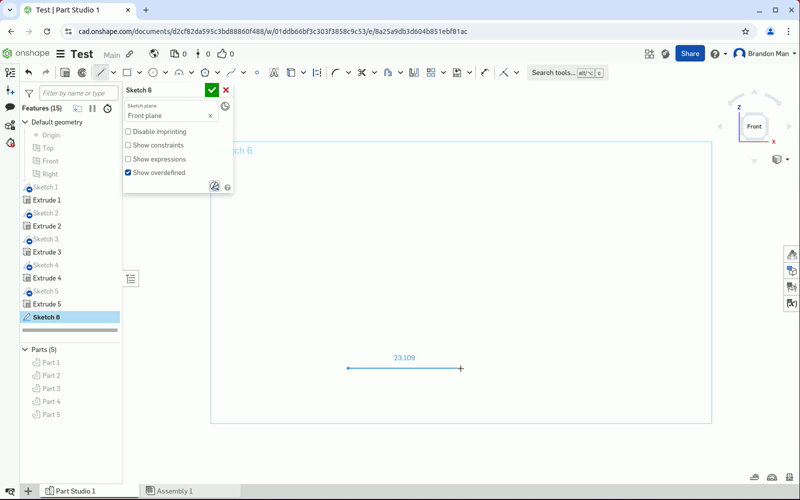
key_up(shift)
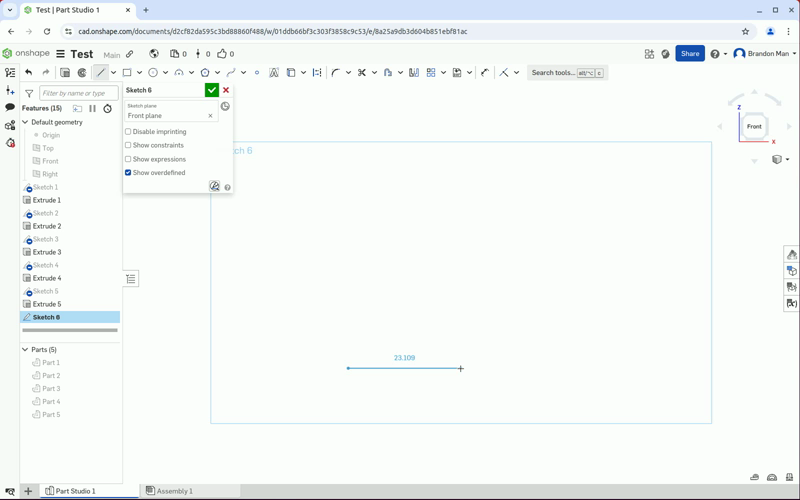
key_down(shift)
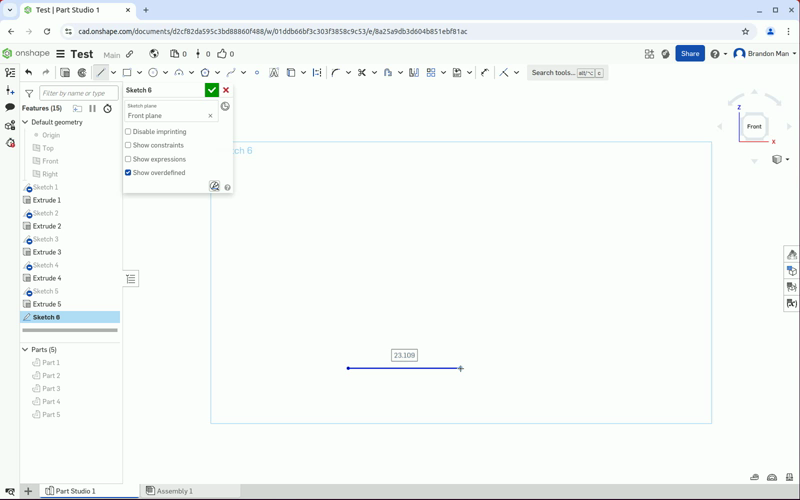
mouse_move(490, 368)
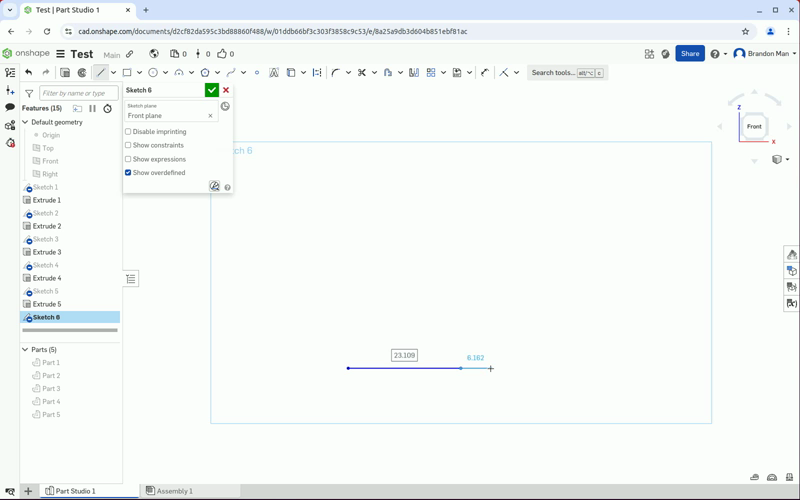
mouse_move(460, 337)
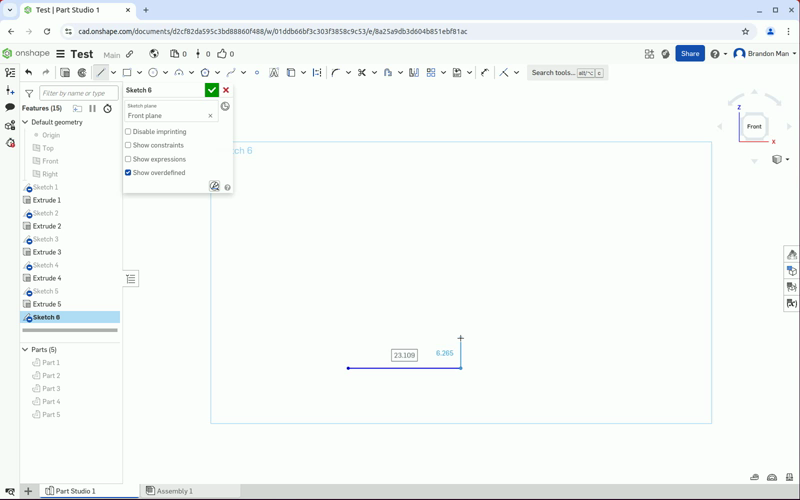
click(460, 337)
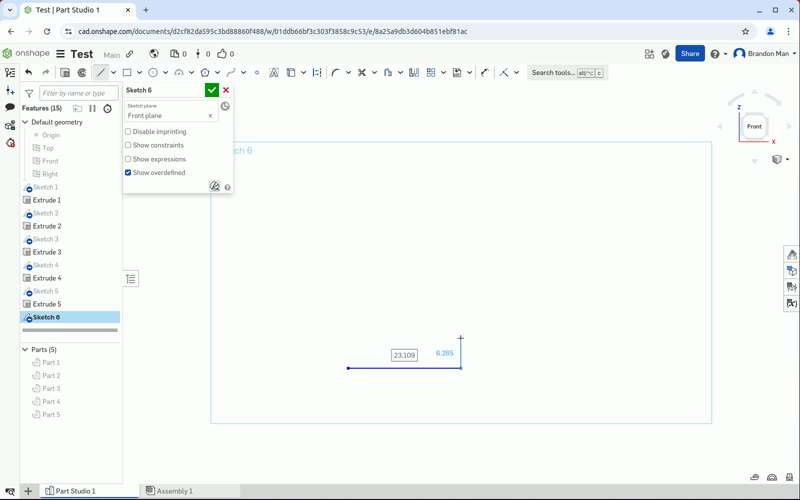
key_up(shift)
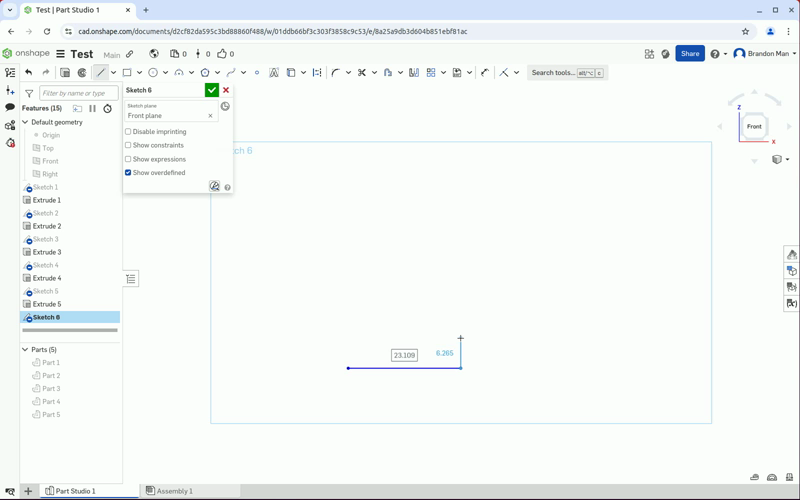
key_down(shift)
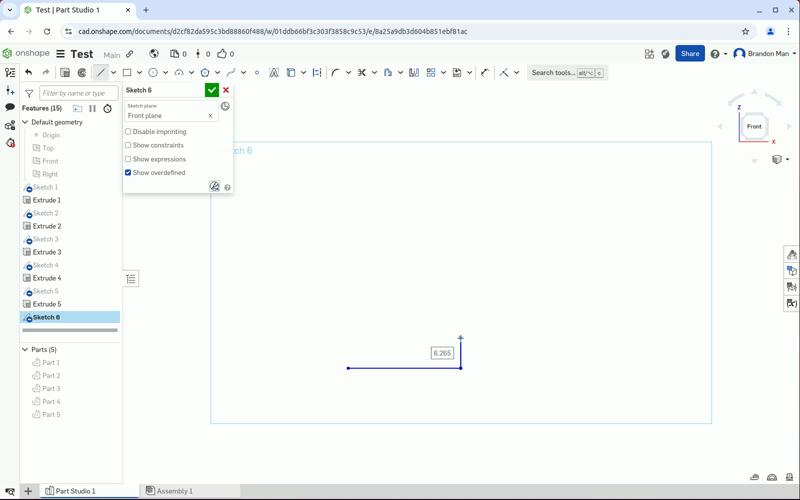
mouse_move(490, 337)
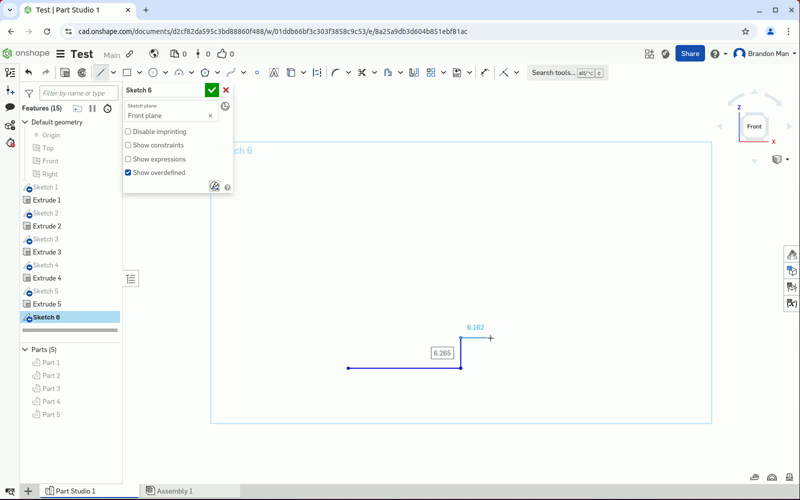
mouse_move(439, 337)
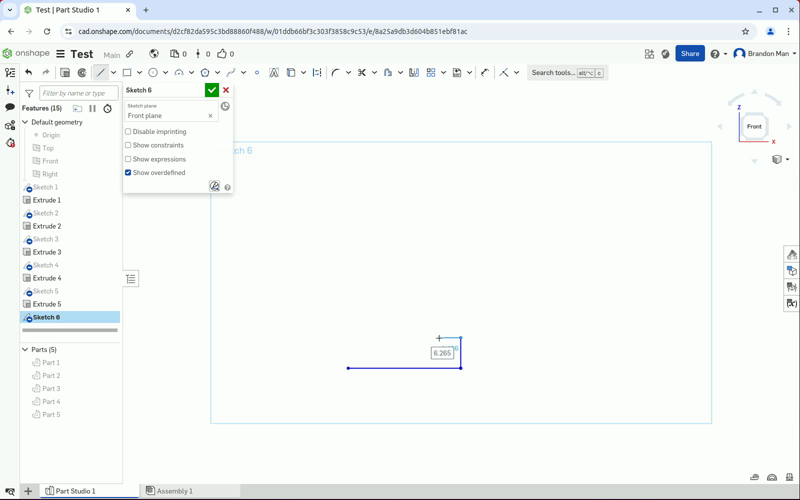
click(439, 337)
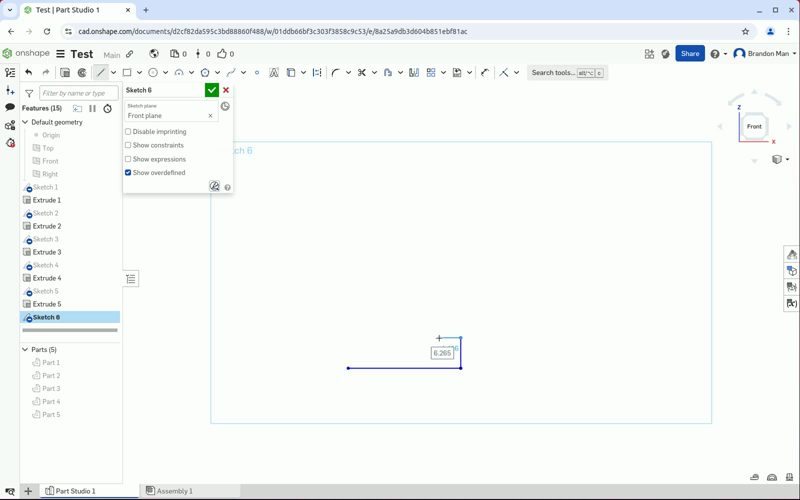
key_up(shift)
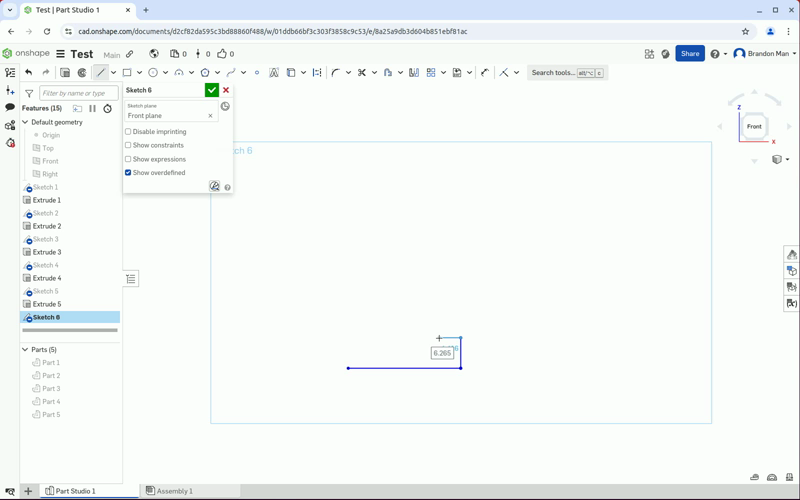
key_down(shift)
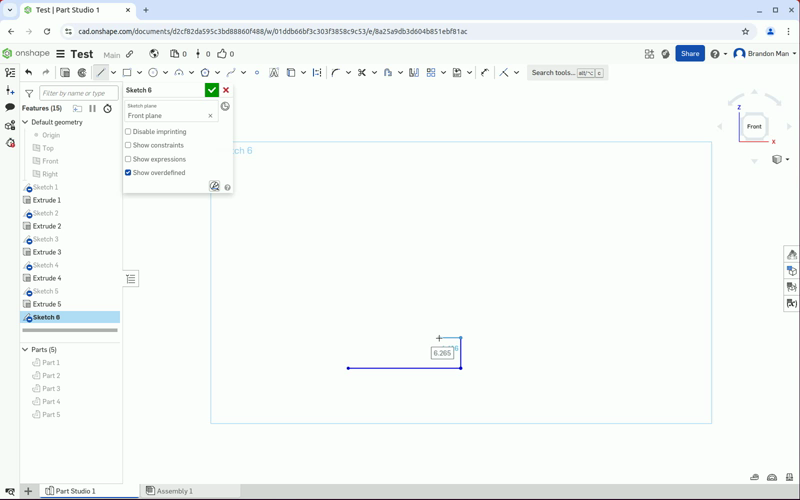
mouse_move(469, 337)
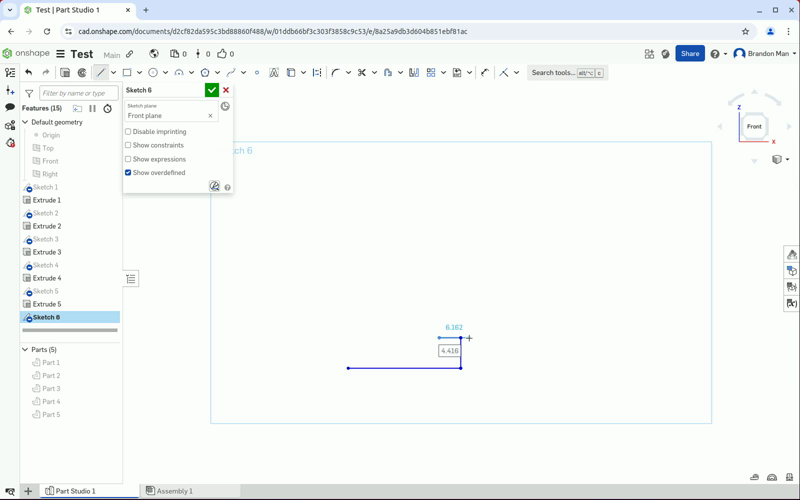
mouse_move(380, 337)
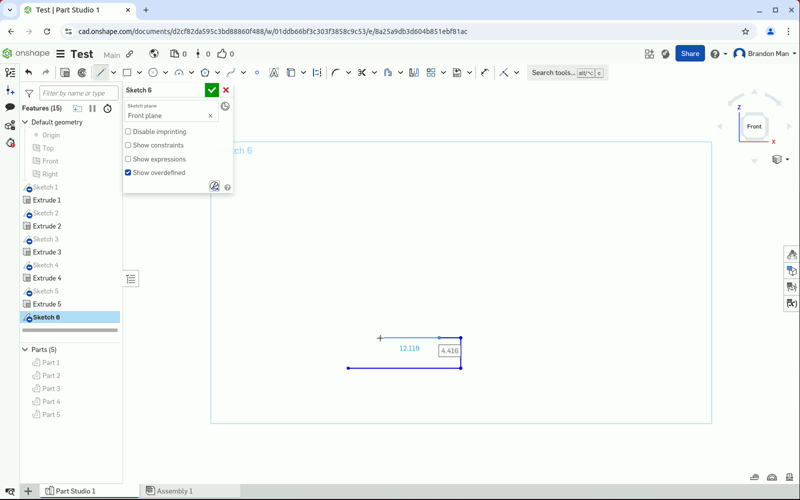
click(380, 337)
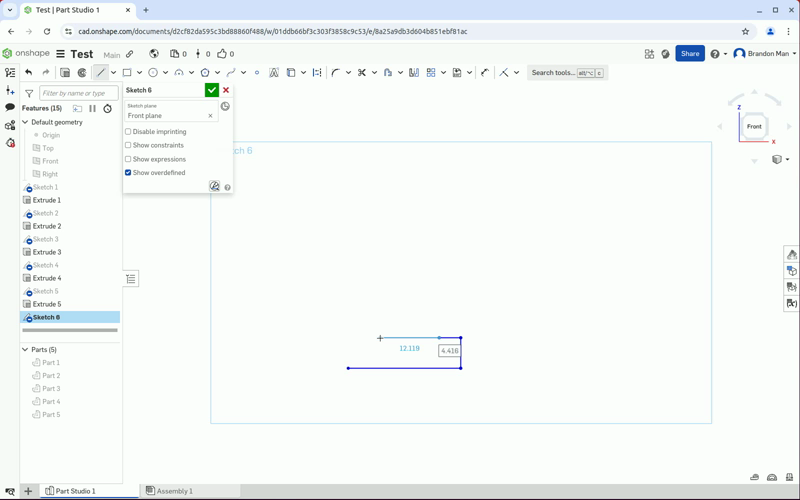
key_up(shift)
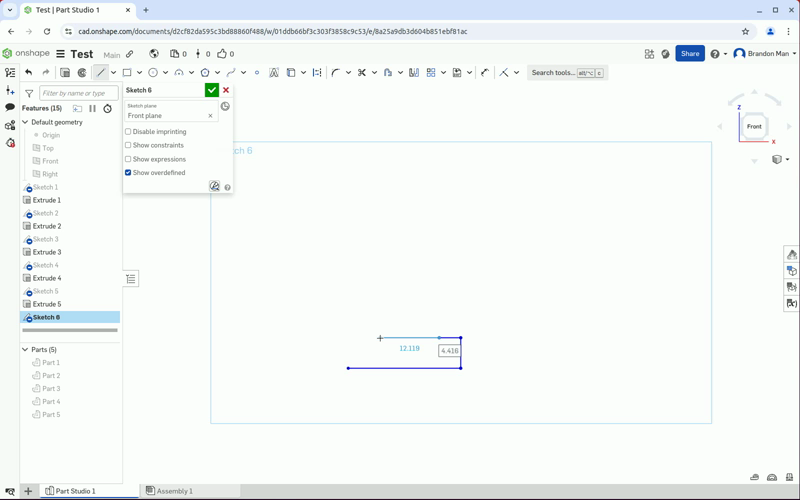
key_down(shift)
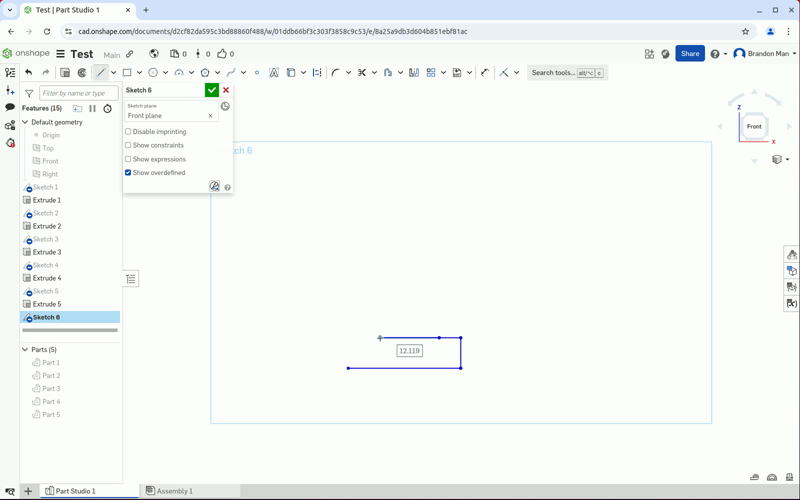
mouse_move(410, 337)
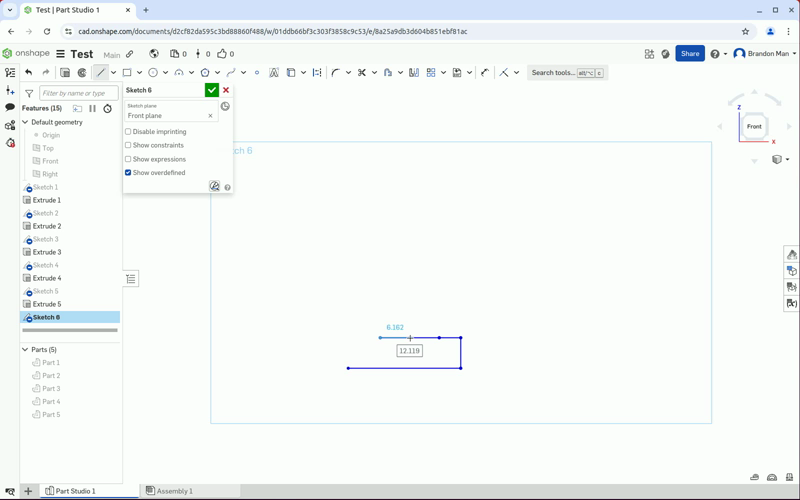
mouse_move(348, 337)
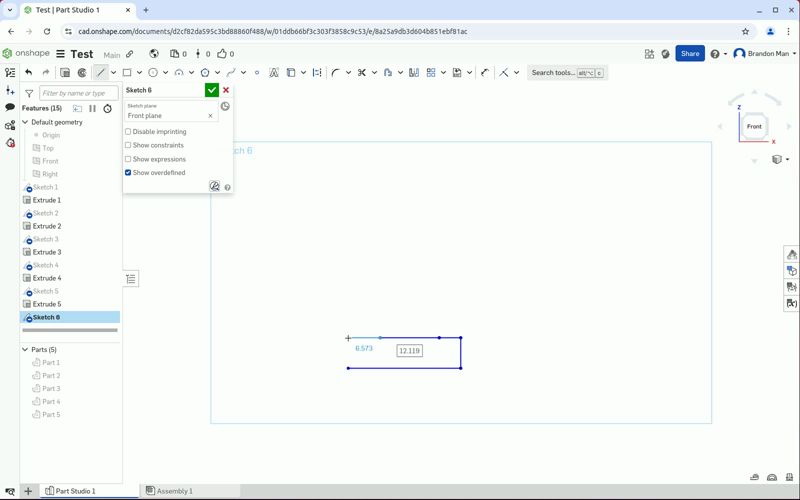
click(348, 337)
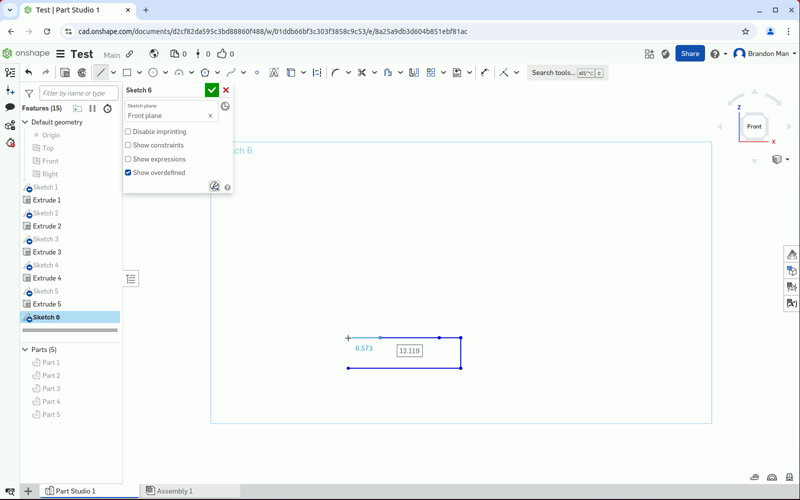
key_up(shift)
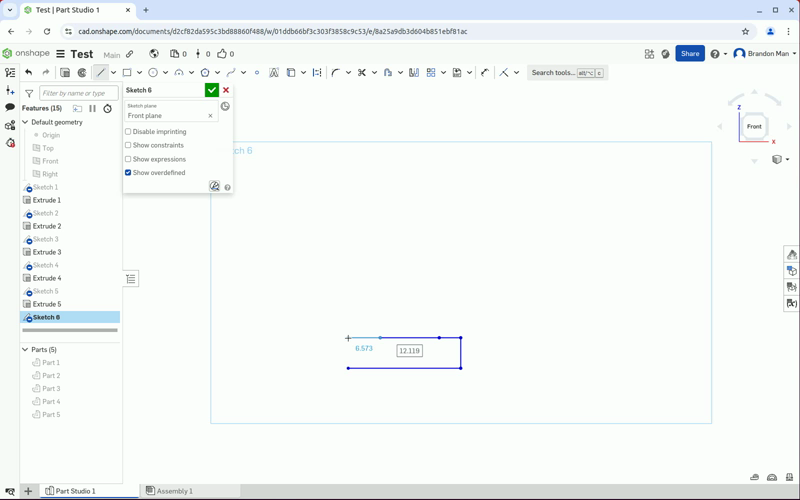
mouse_move(378, 337)
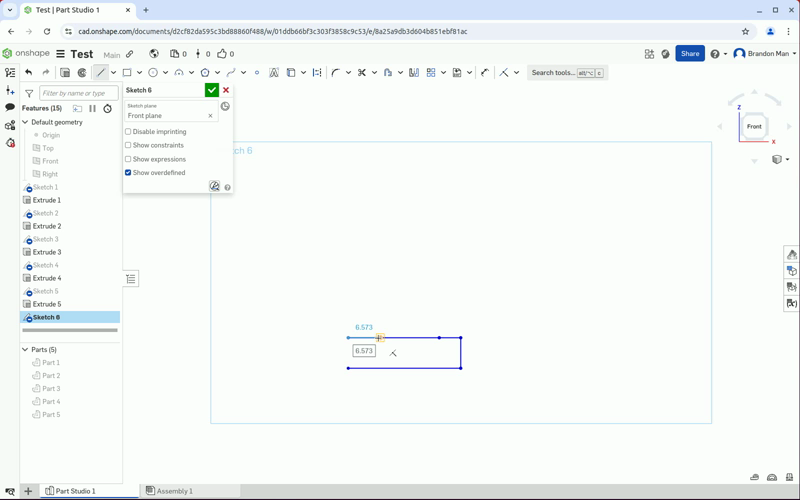
key_down(shift)
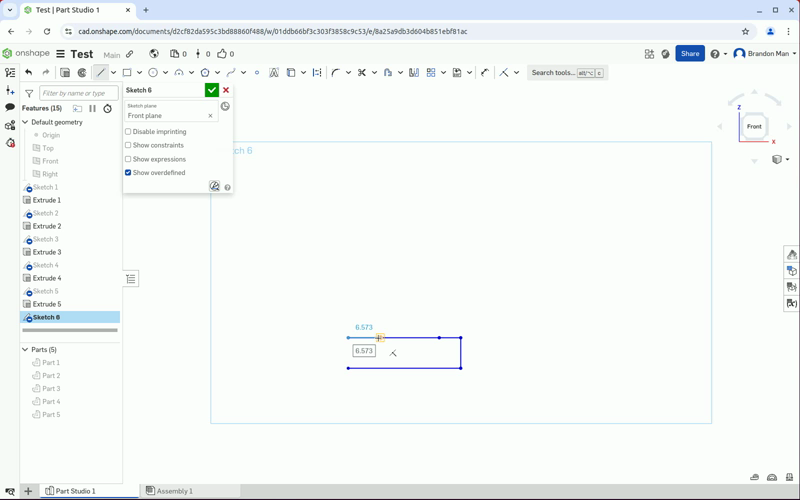
mouse_move(348, 368)
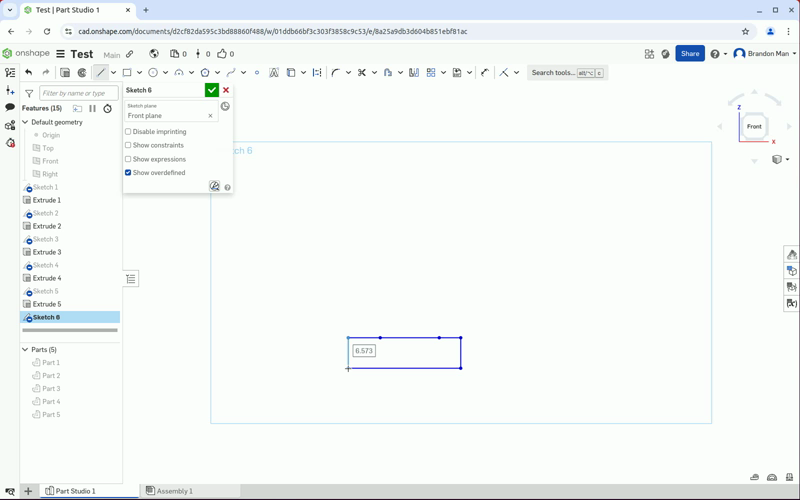
key_up(shift)
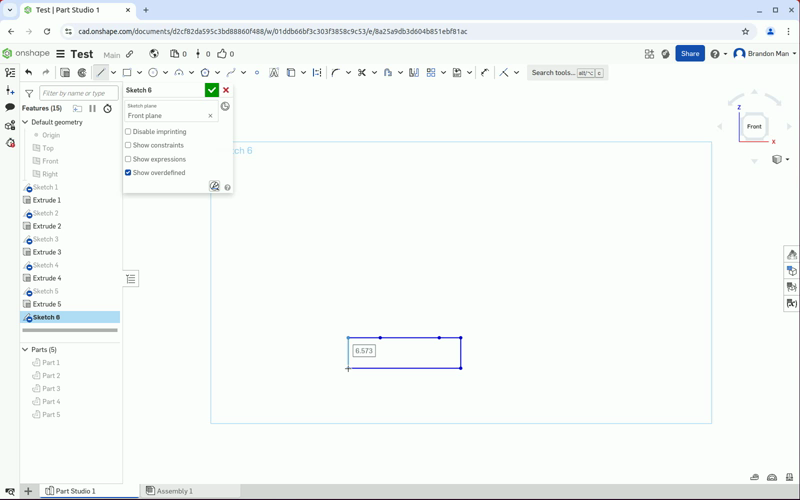
click(348, 368)
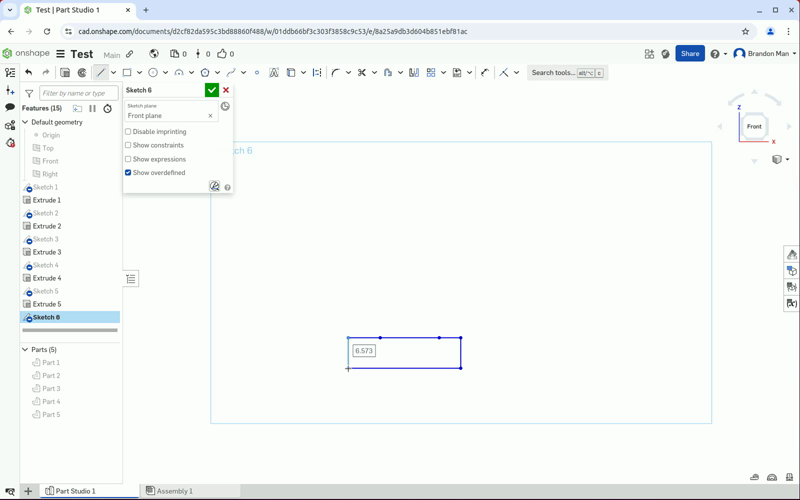
key(esc)
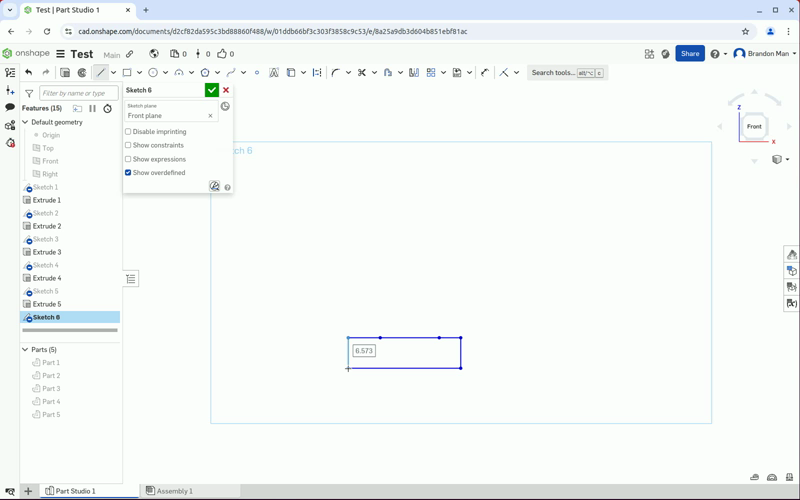
mouse_move(409, 355)
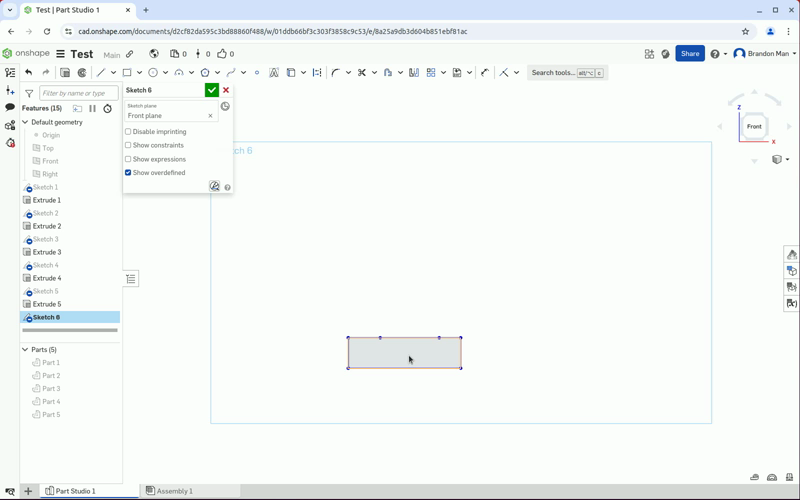
click(409, 355)
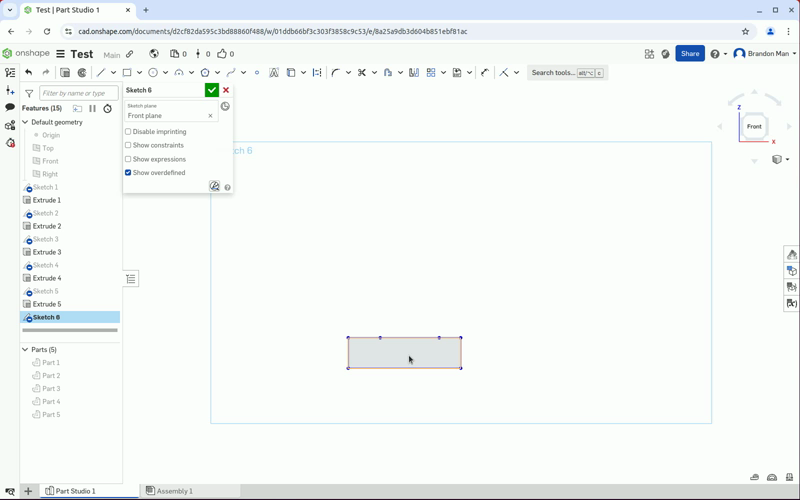
mouse_move(73, 352)
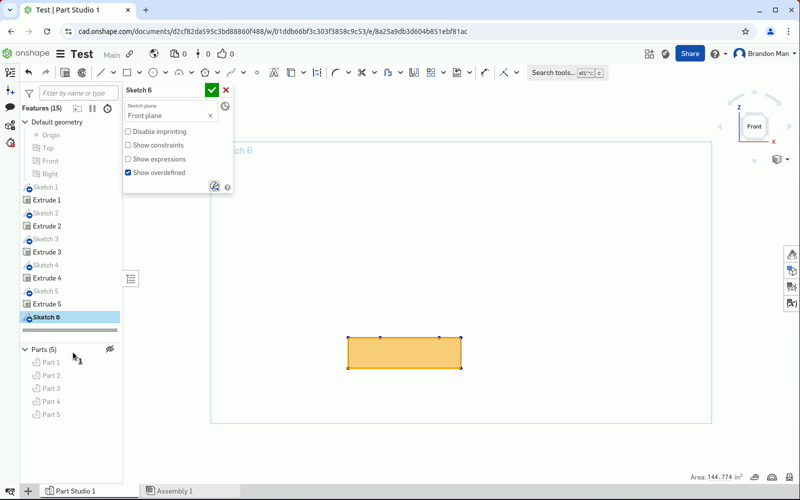
key(shift+y)
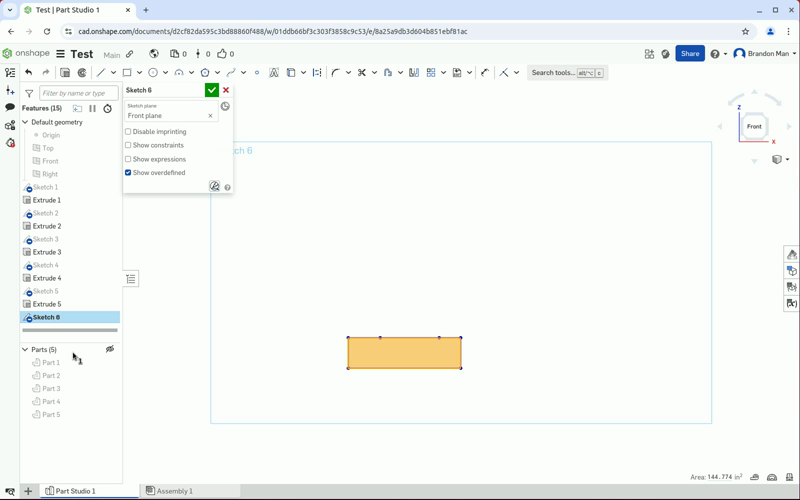
key(shift+e)
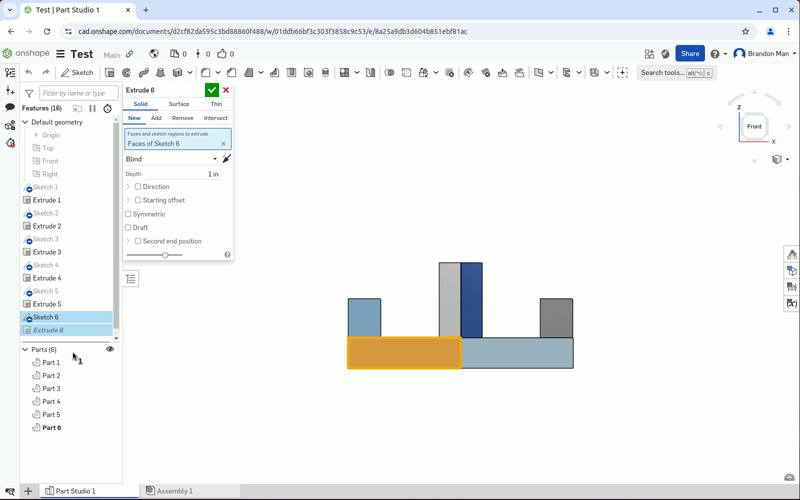
mouse_move(143, 106)
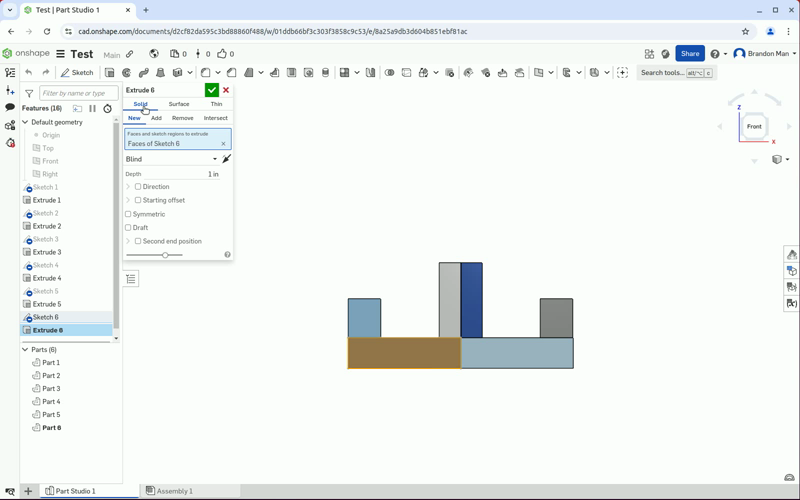
click(143, 106)
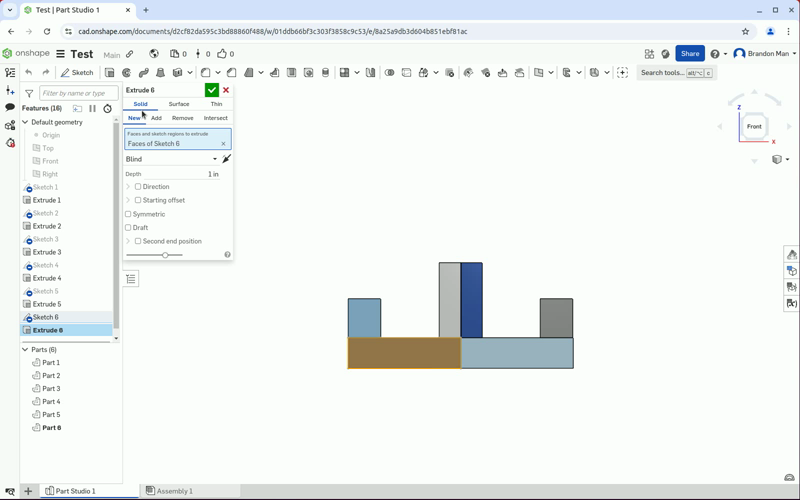
mouse_move(137, 120)
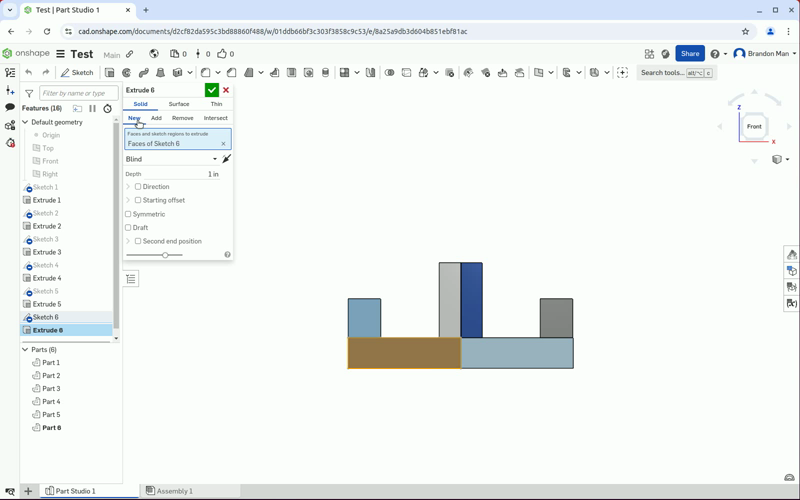
click(137, 120)
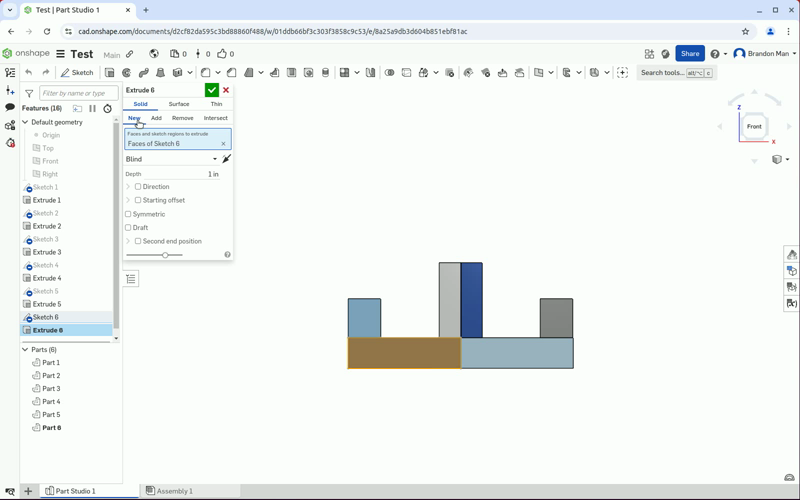
key(tab, 4)
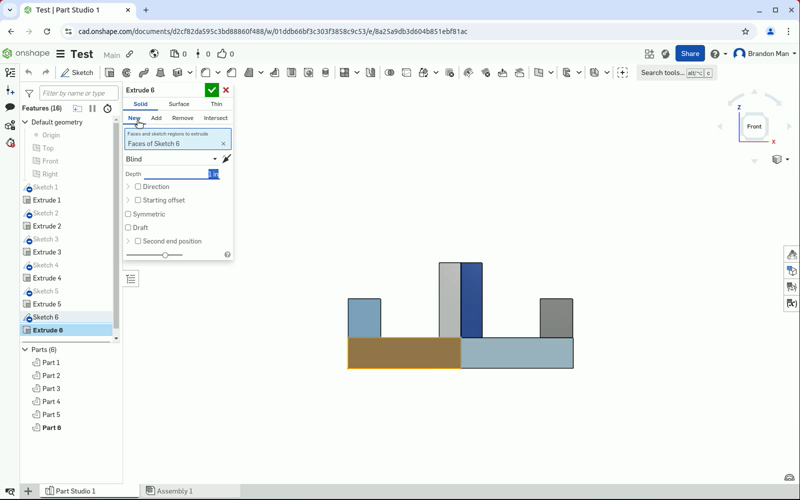
text(4.814)
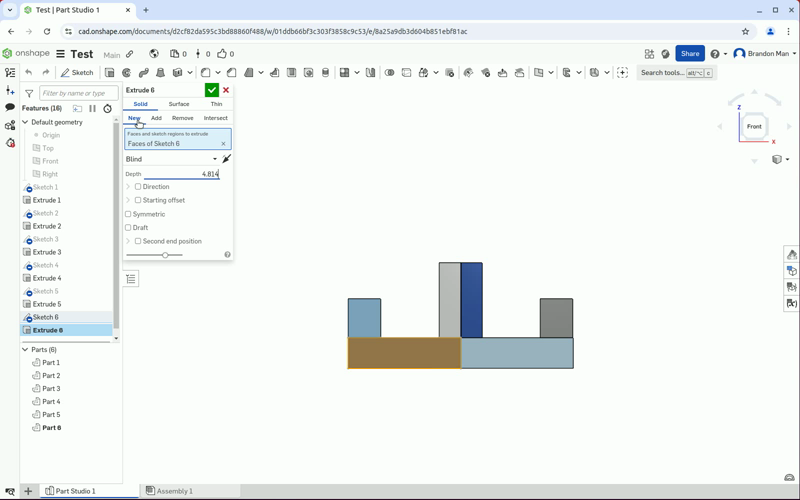
key(enter)
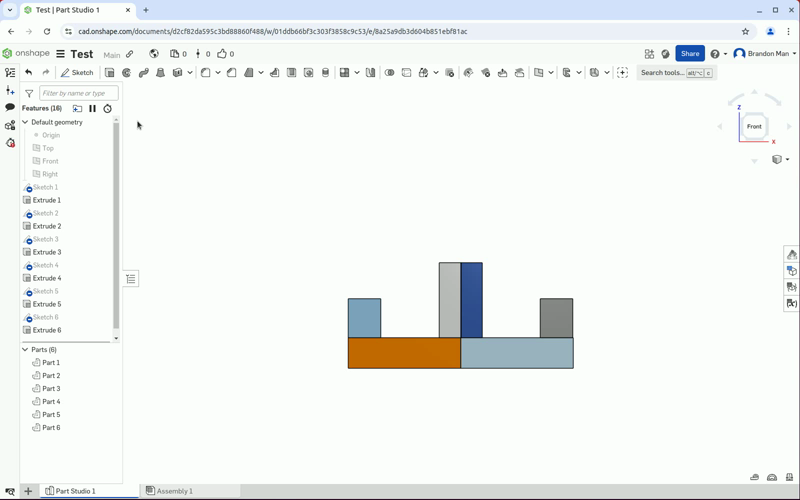
key(shift+h)
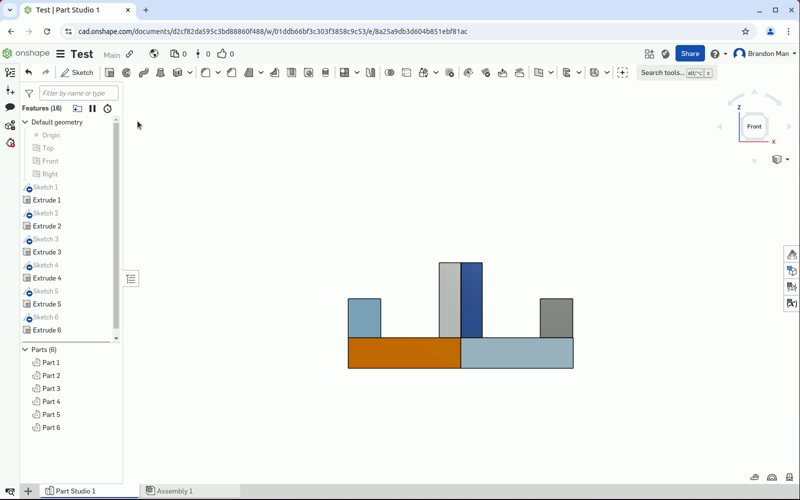
key(shift+h)
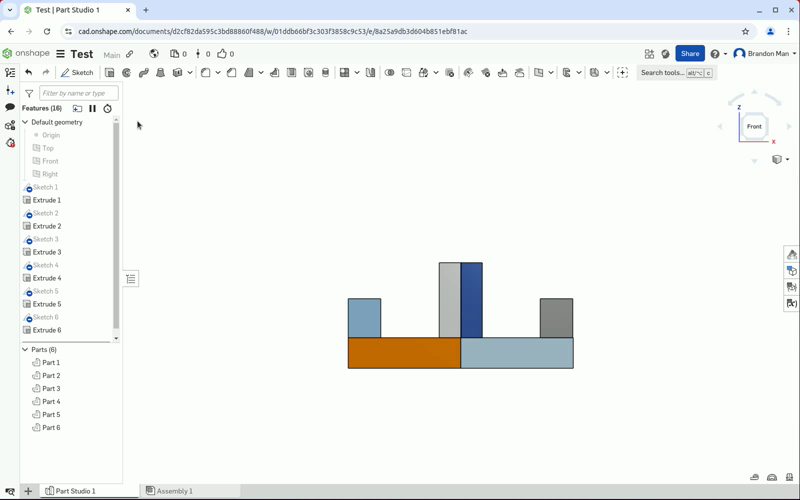
mouse_move(69, 189)
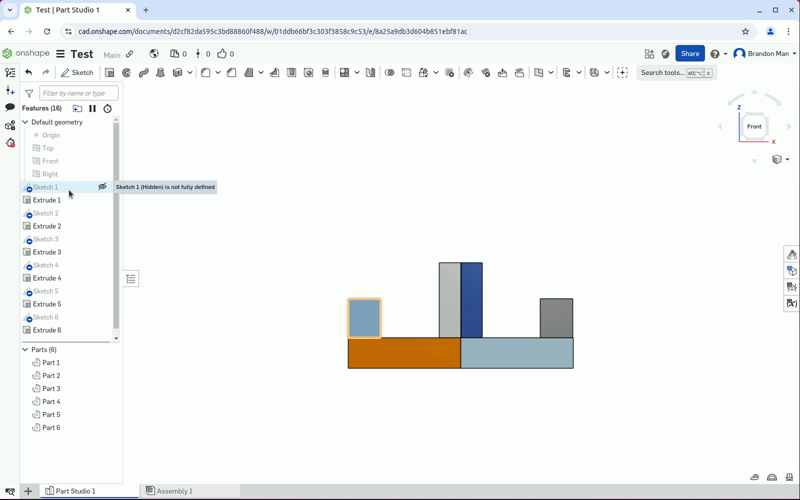
click(69, 189)
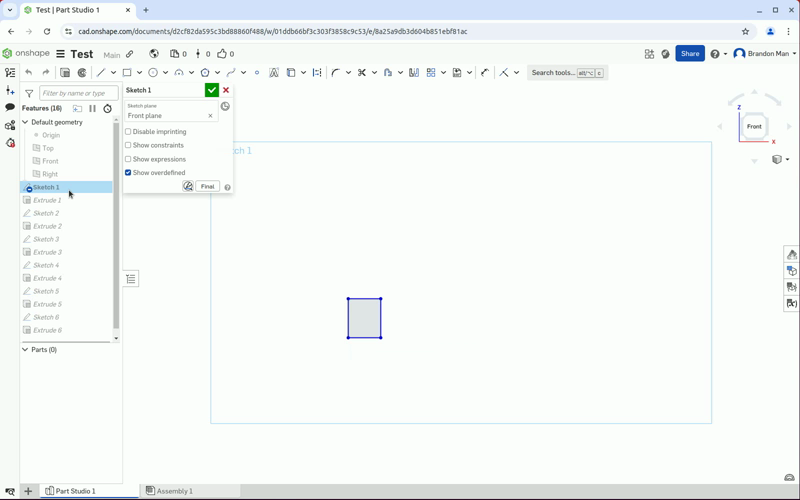
mouse_move(229, 92)
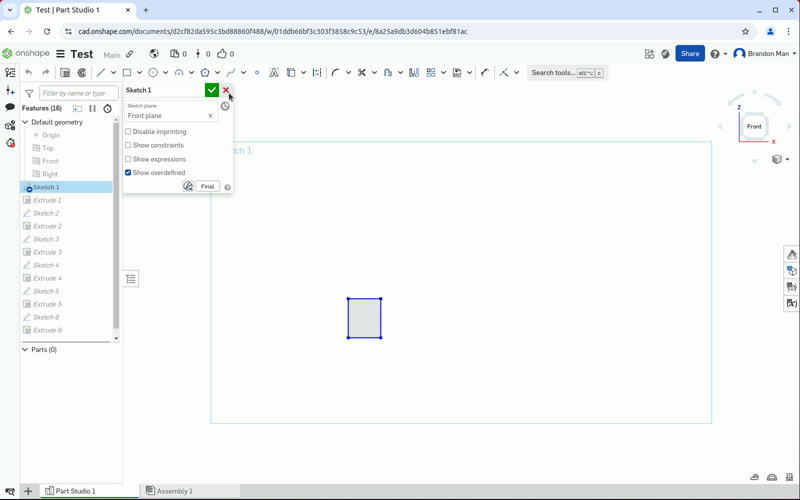
click(229, 92)
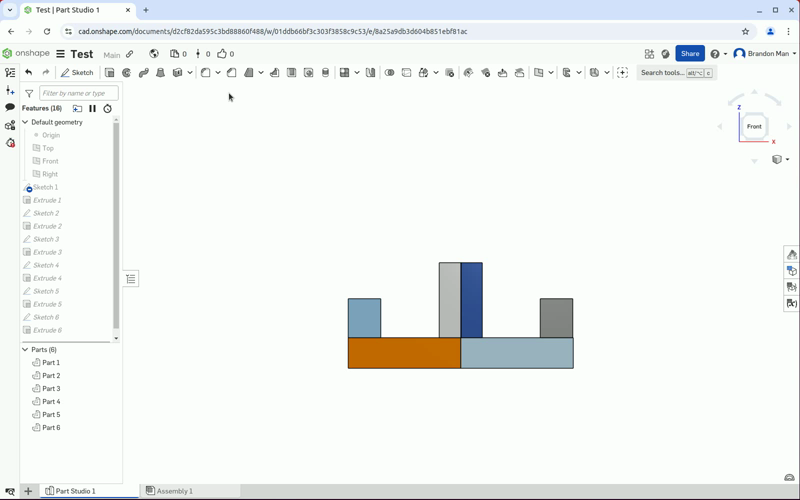
mouse_move(73, 352)
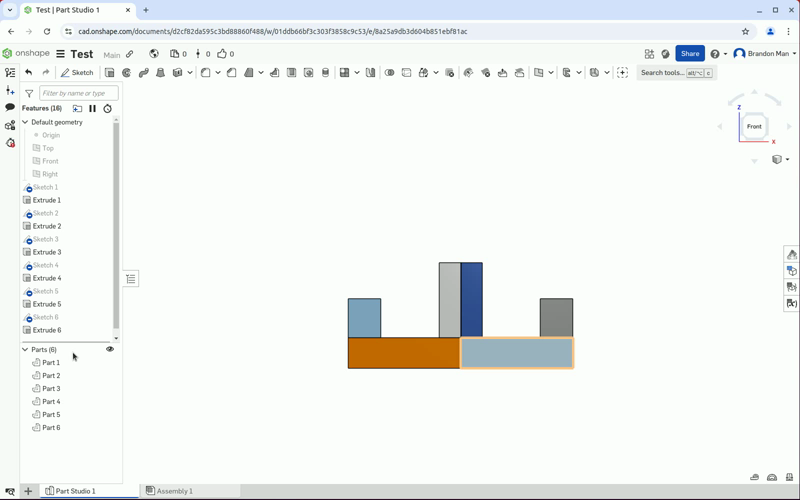
key(y)
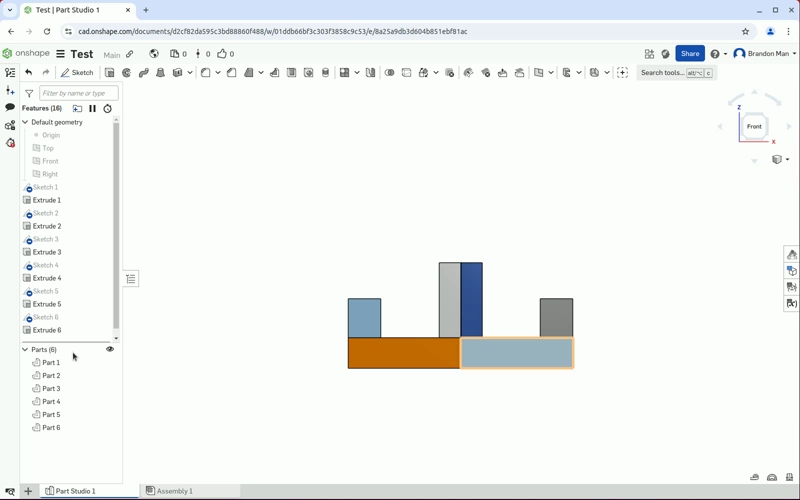
key(shift+p)
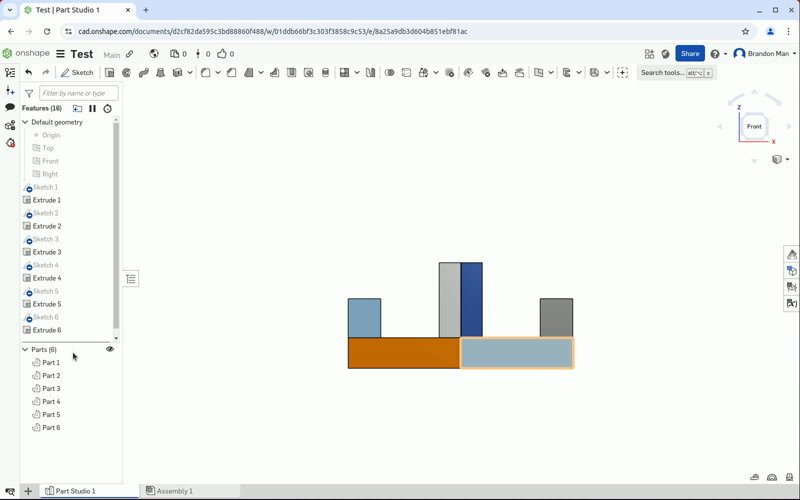
key(space)
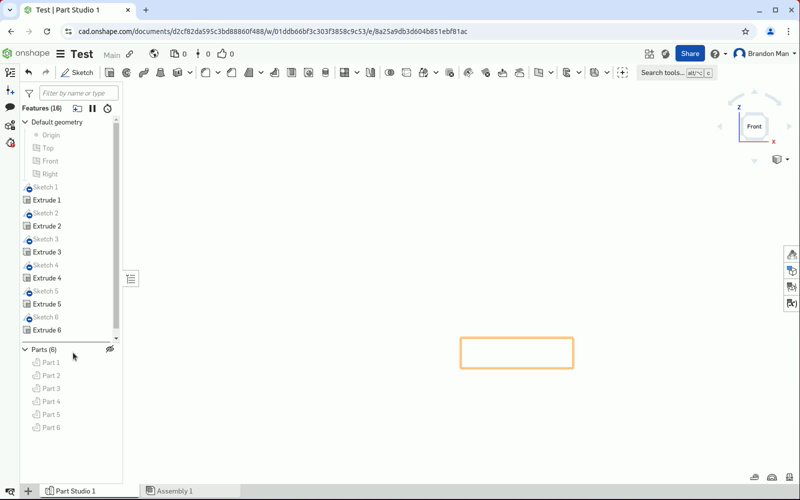
key_down(shift)
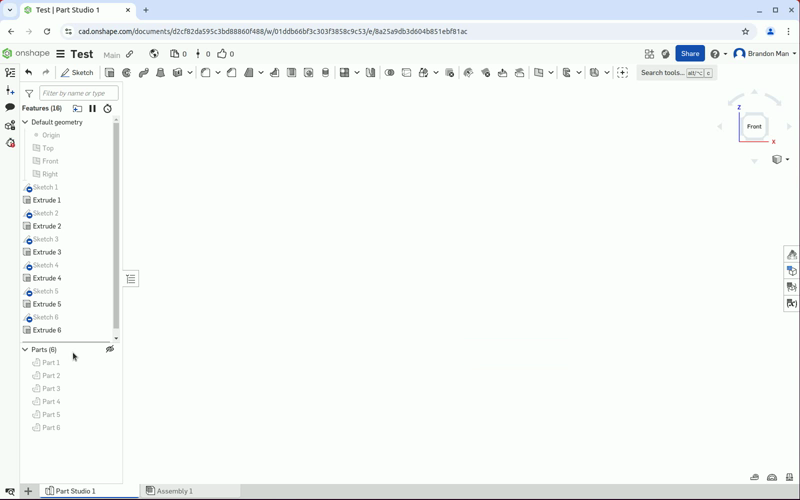
key(left)
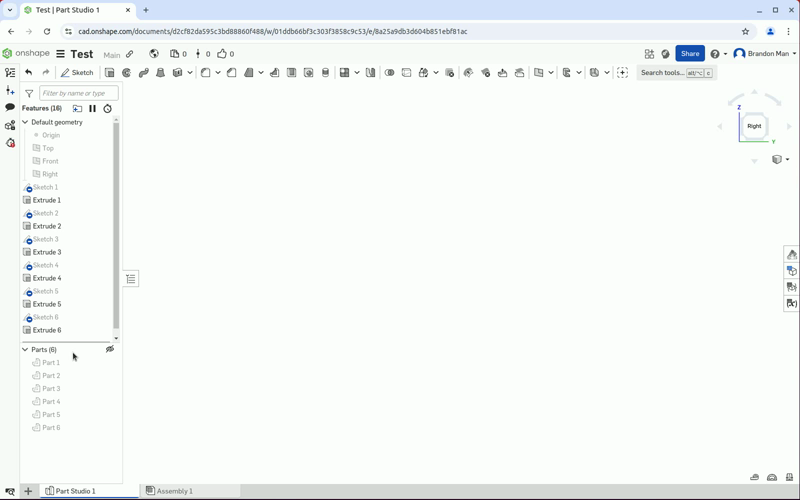
key_up(shift)
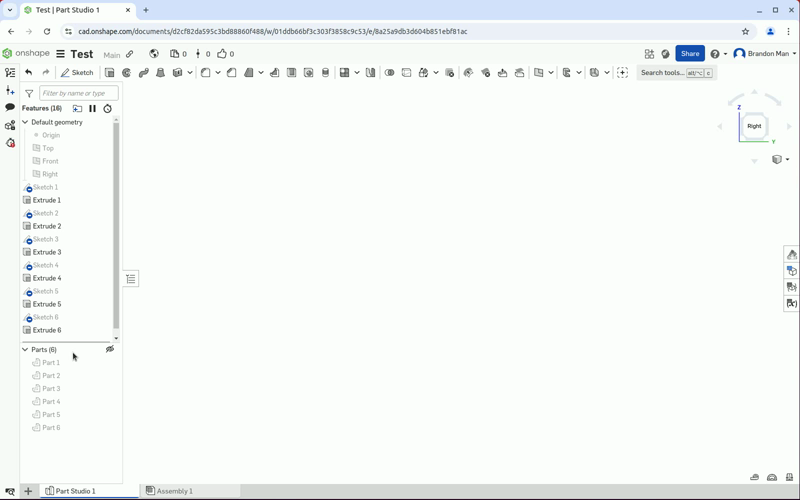
mouse_move(73, 352)
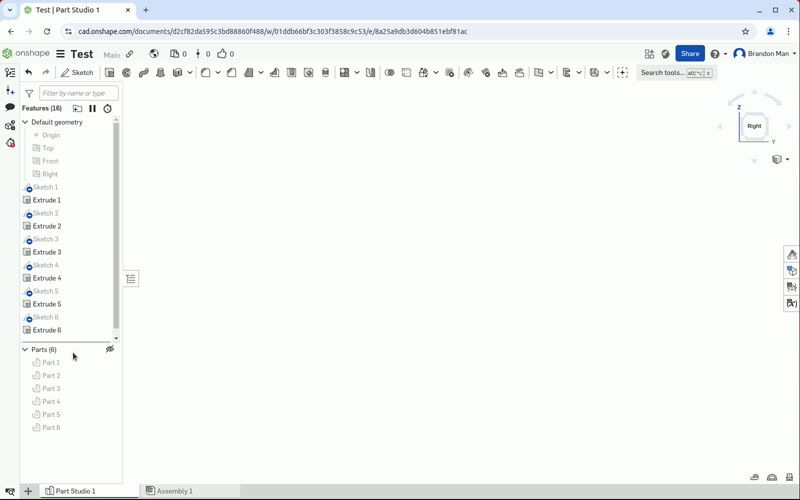
key(shift+y)
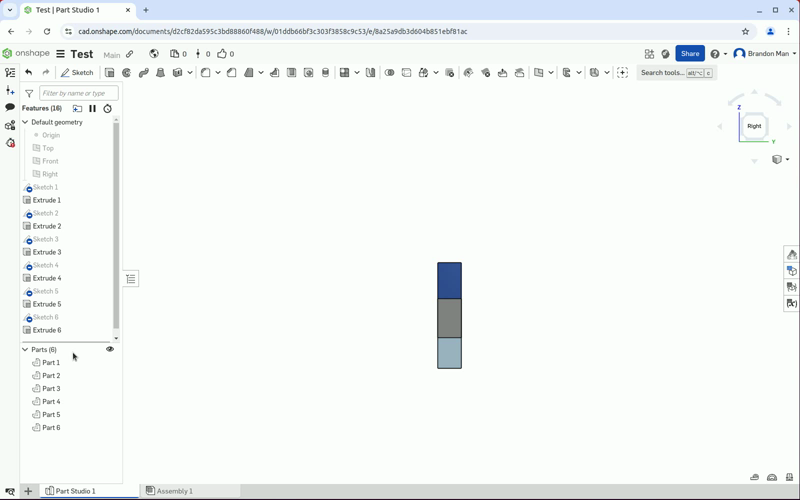
mouse_move(541, 75)
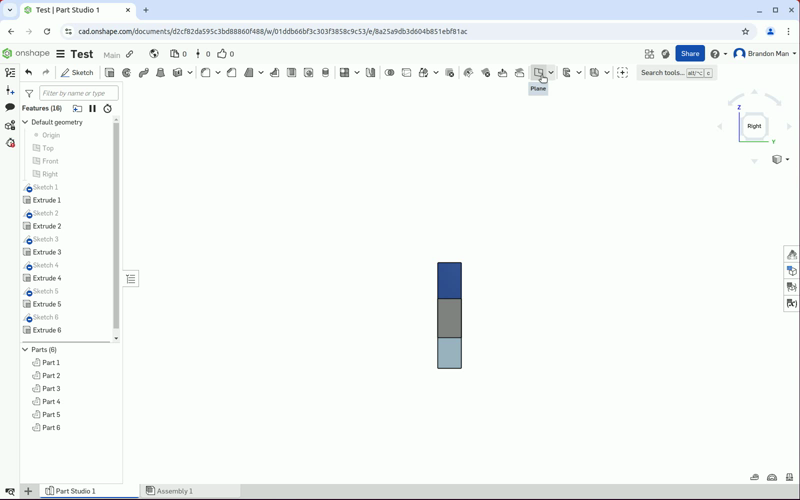
click(541, 75)
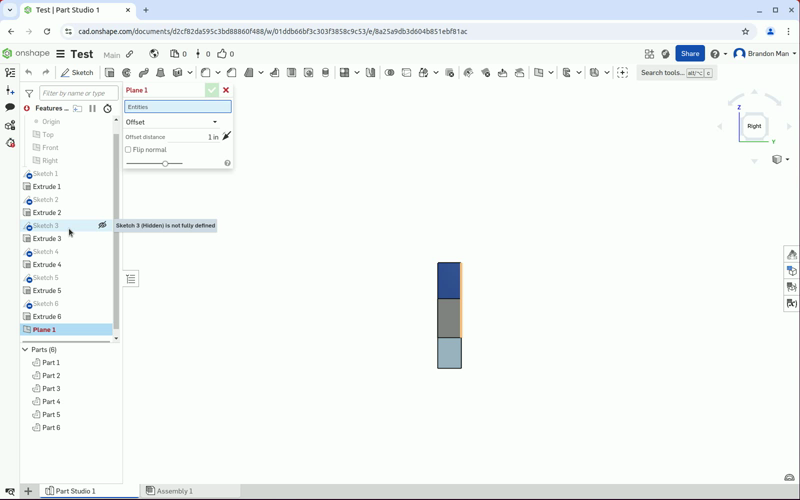
scroll(3)
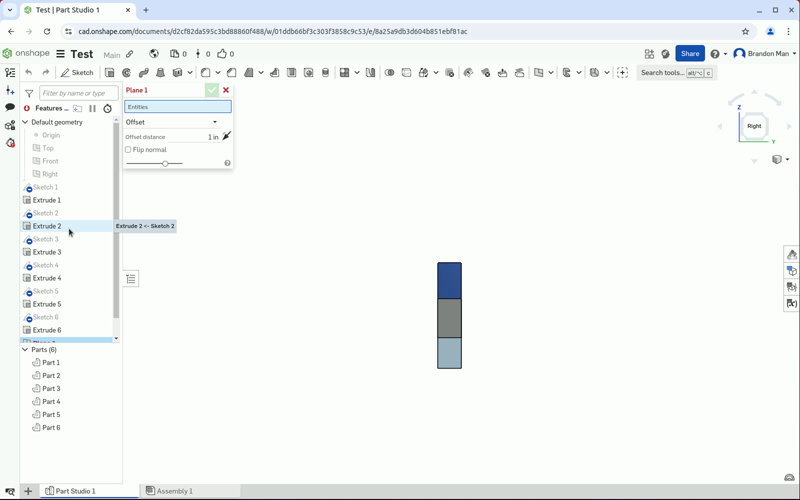
mouse_move(69, 176)
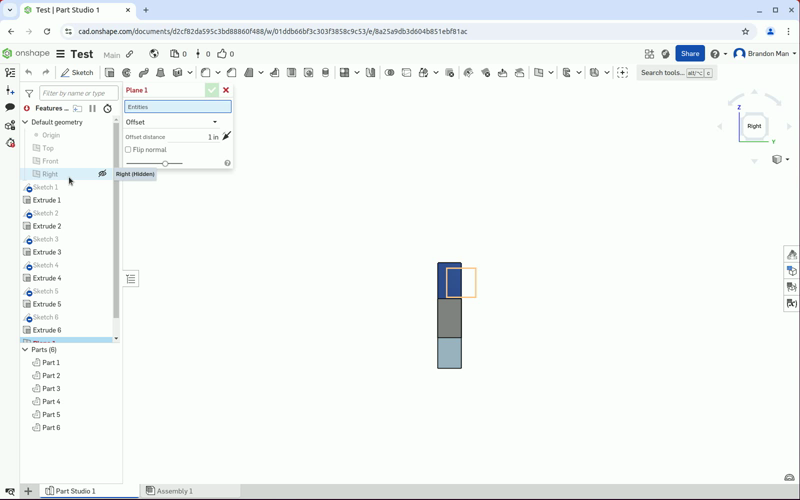
click(69, 176)
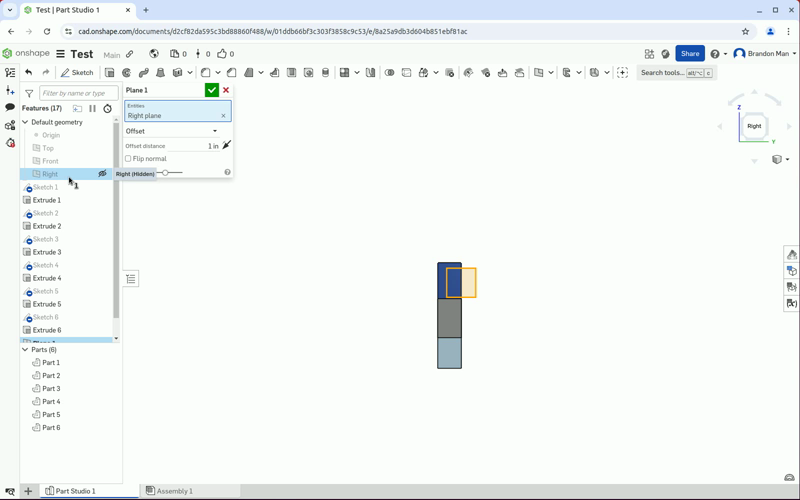
key(tab, 2)
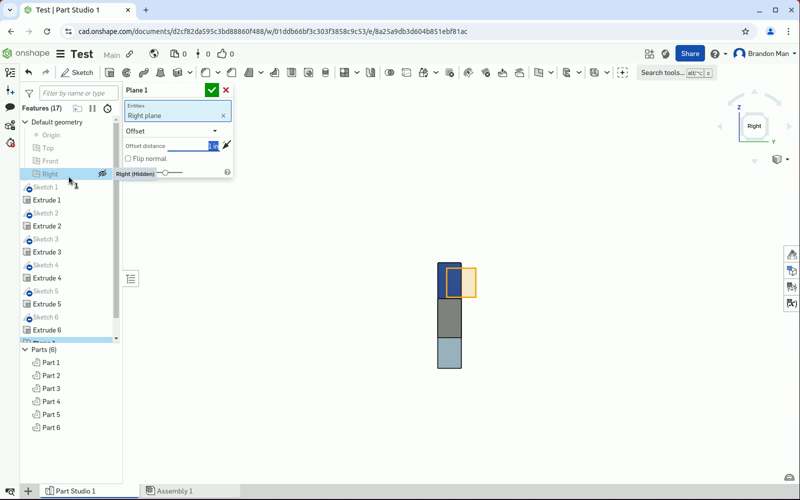
text(23.108)
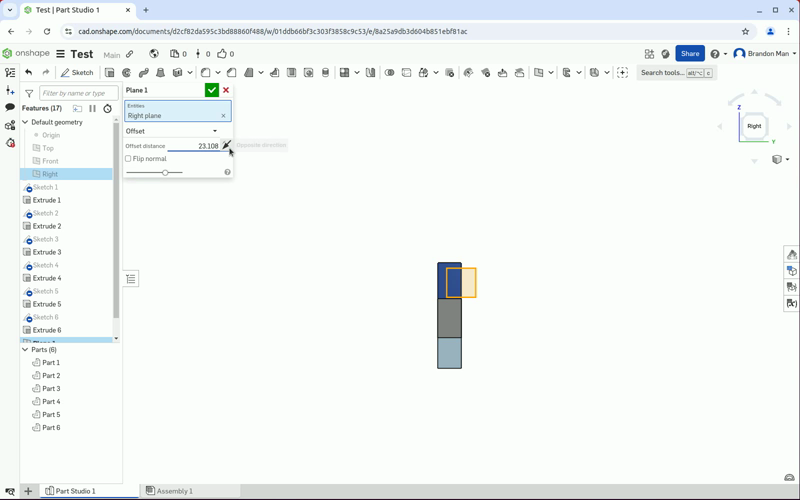
mouse_move(229, 147)
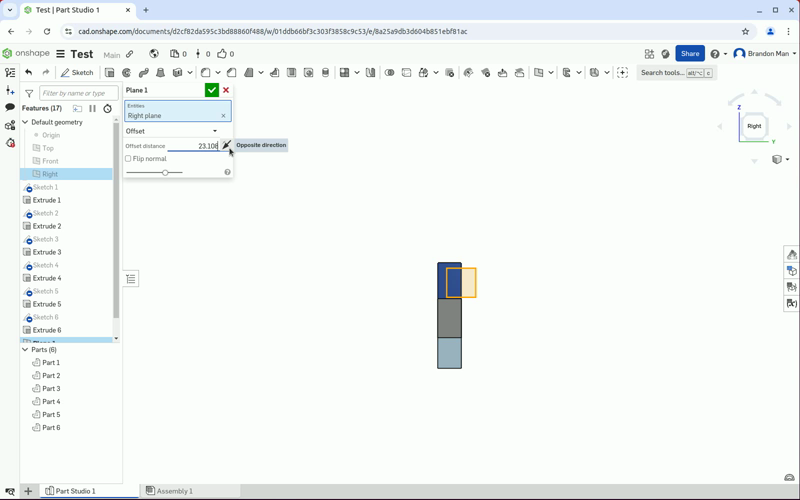
click(229, 147)
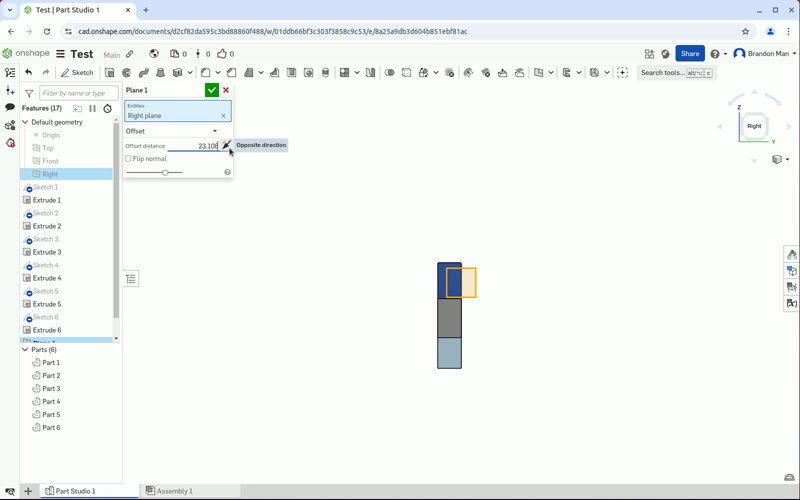
key(enter, 2)
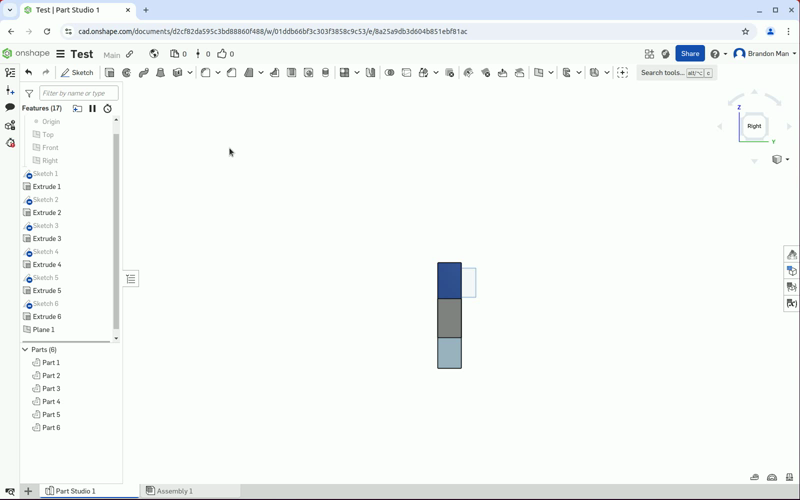
key(shift+s)
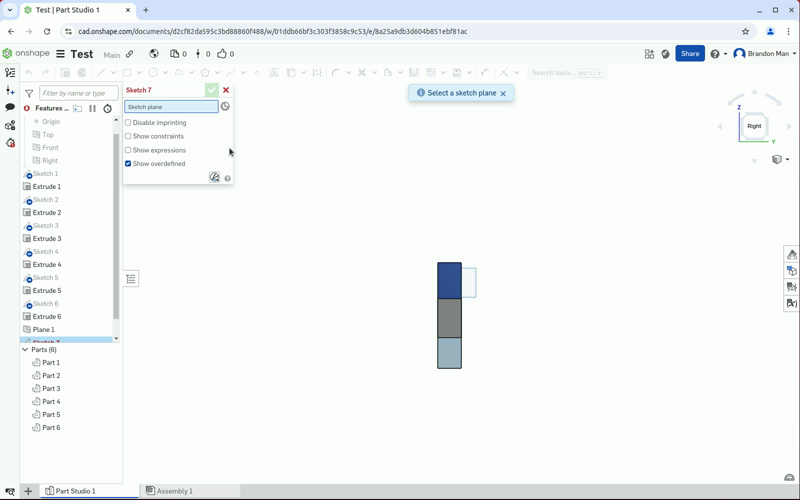
mouse_move(69, 319)
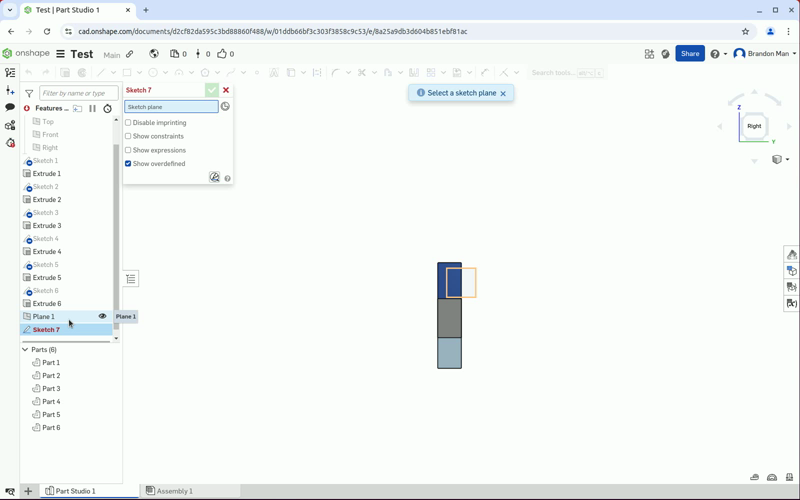
click(69, 319)
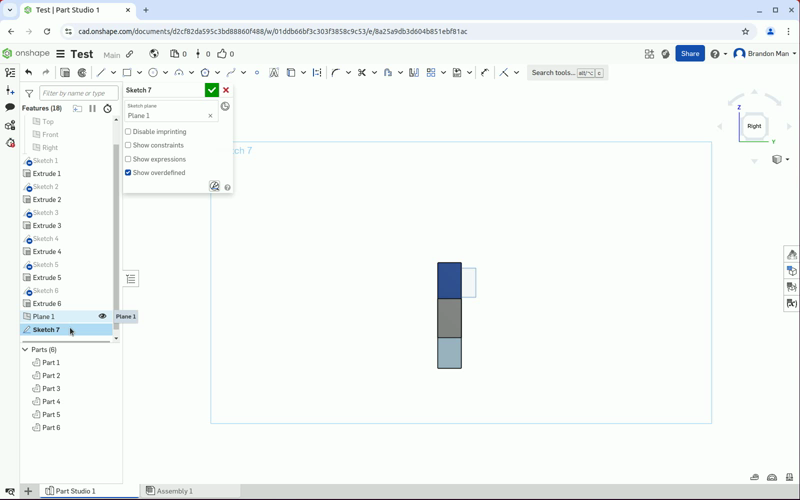
mouse_move(73, 352)
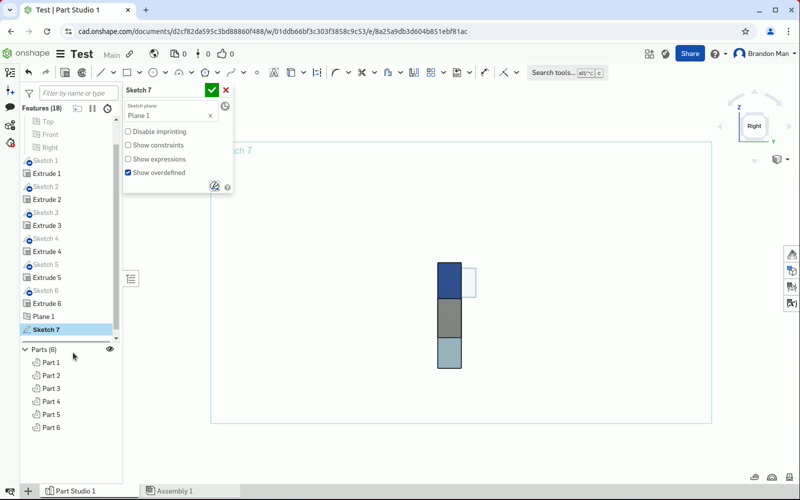
key(y)
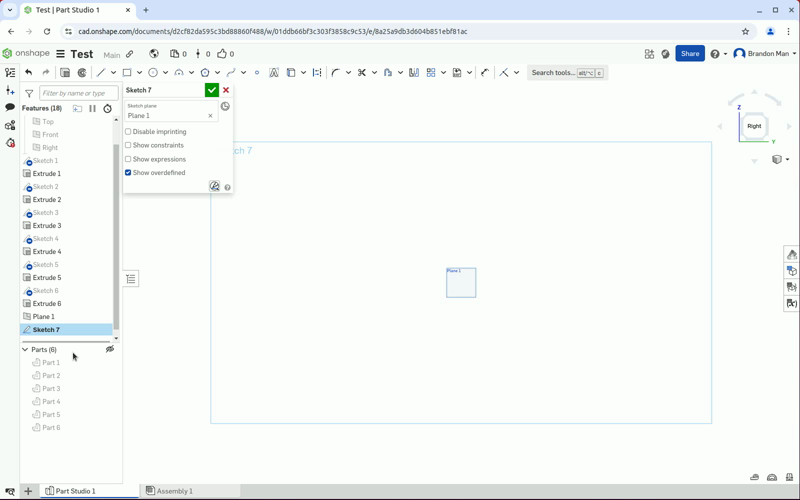
key(l)
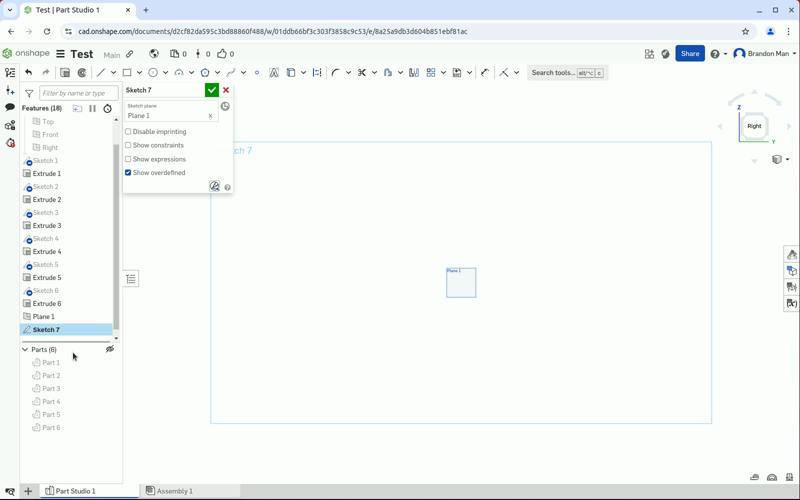
key_down(shift)
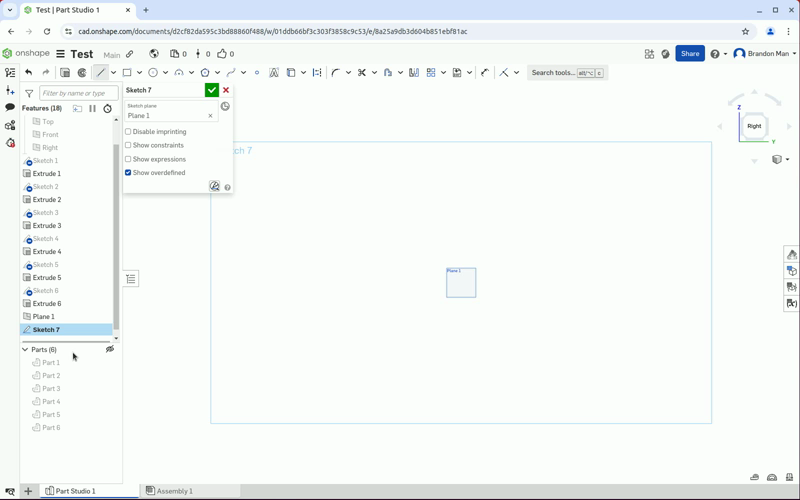
mouse_move(437, 368)
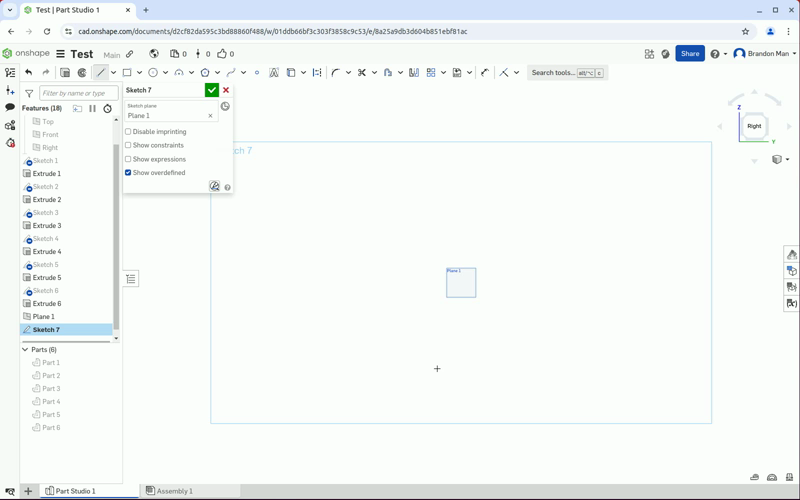
click(437, 368)
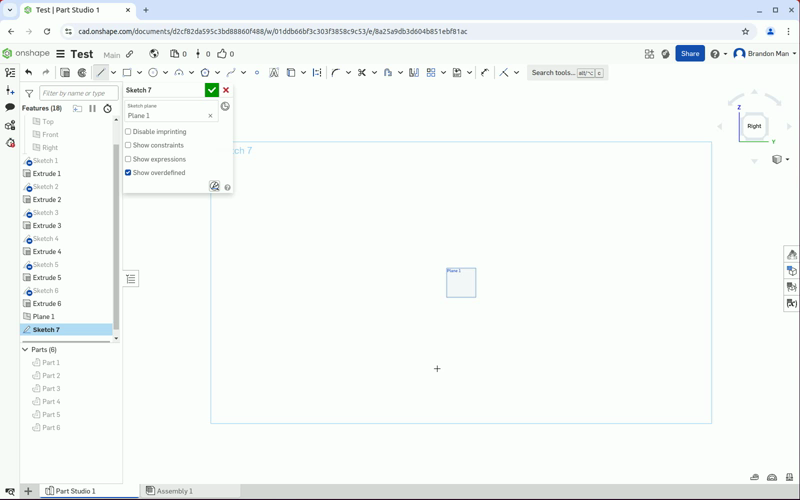
key_up(shift)
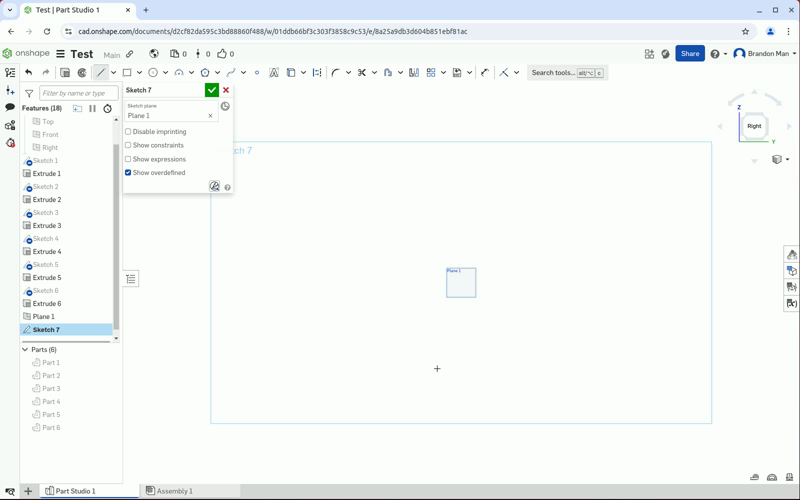
key_down(shift)
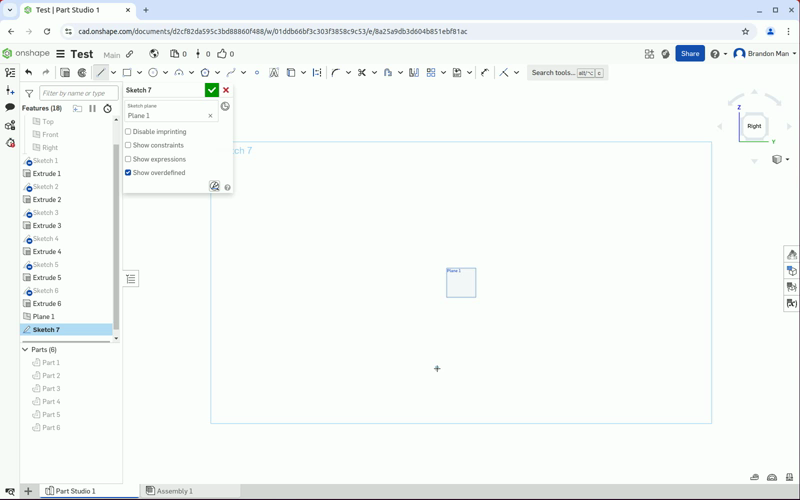
mouse_move(467, 368)
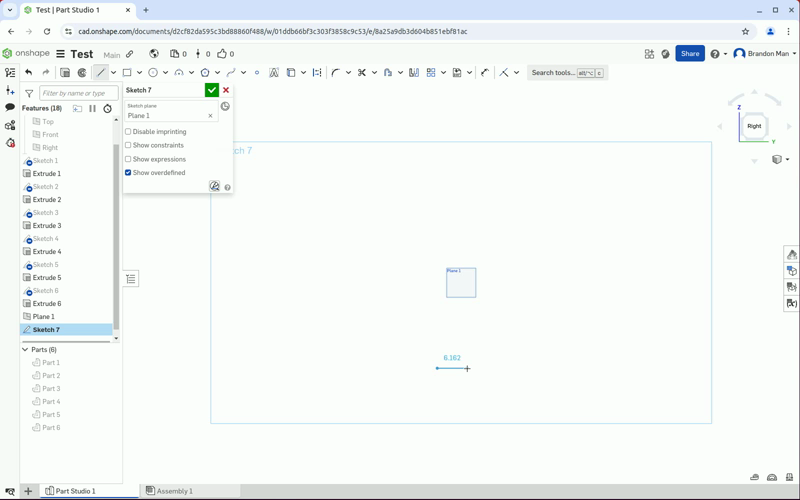
mouse_move(467, 368)
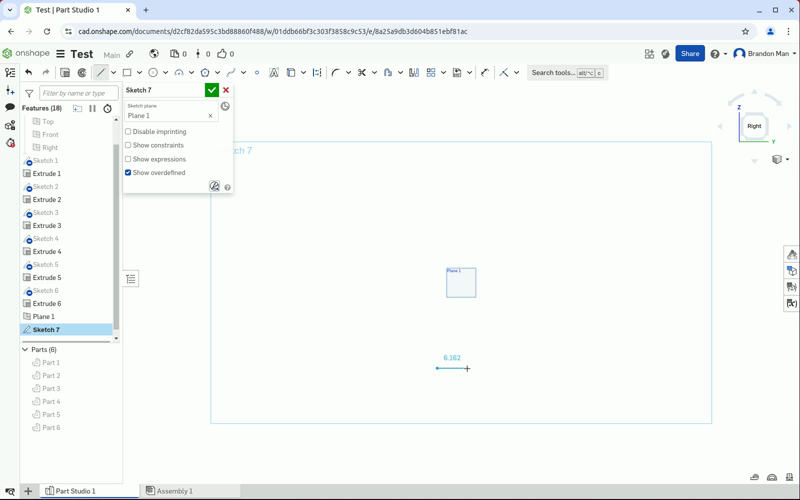
click(467, 368)
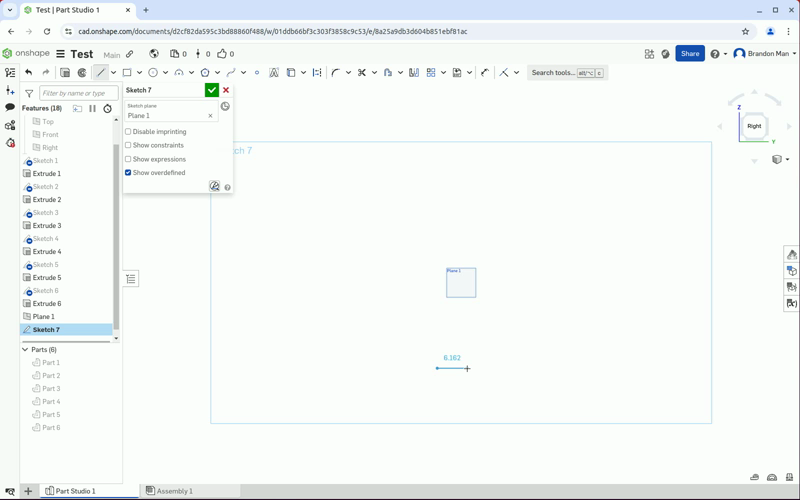
key_up(shift)
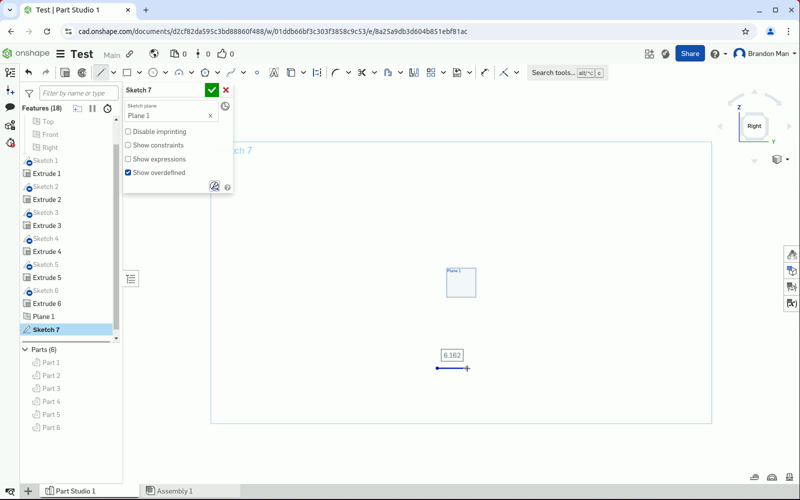
key_down(shift)
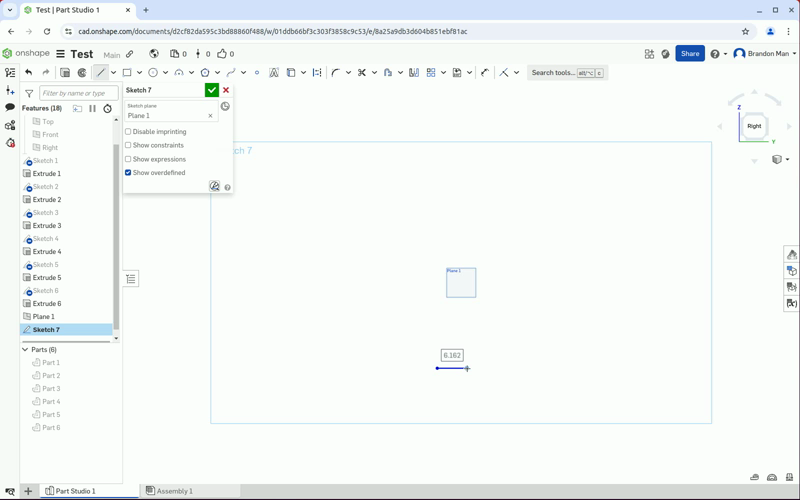
mouse_move(497, 368)
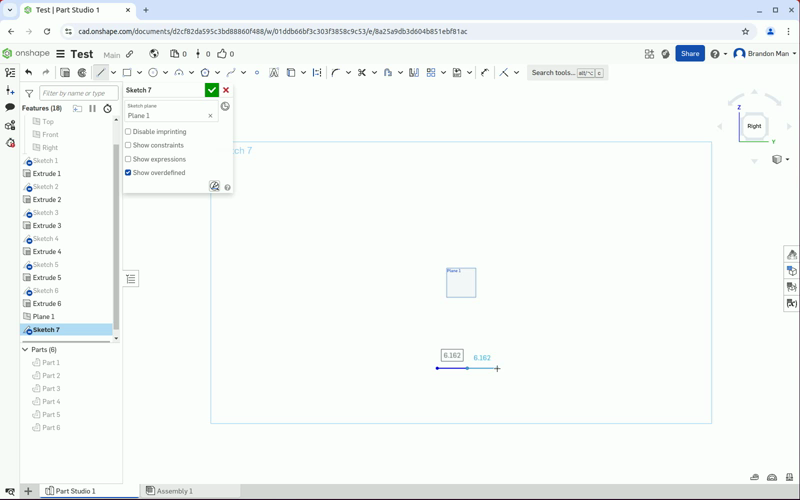
mouse_move(467, 337)
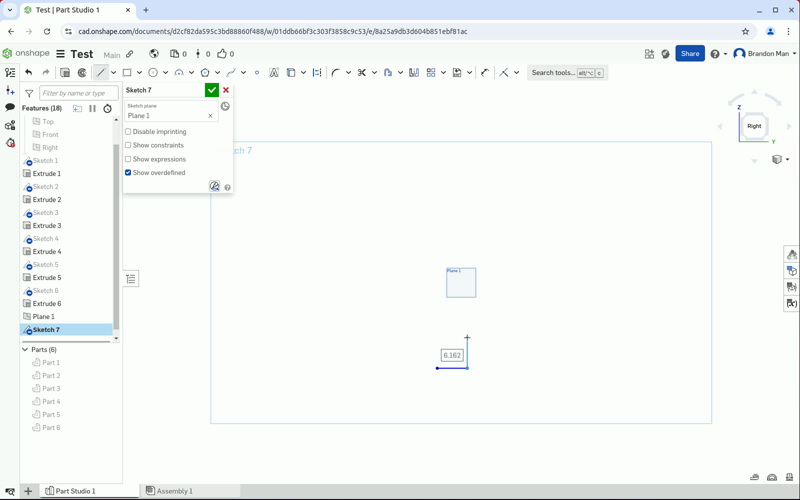
click(467, 337)
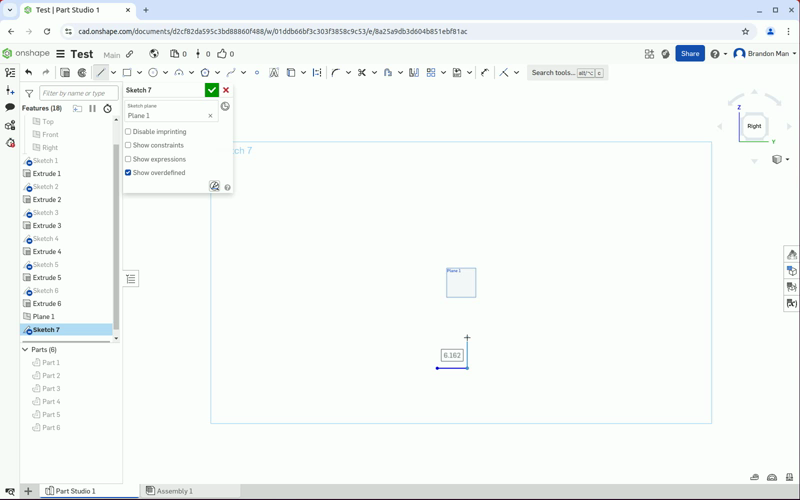
key_up(shift)
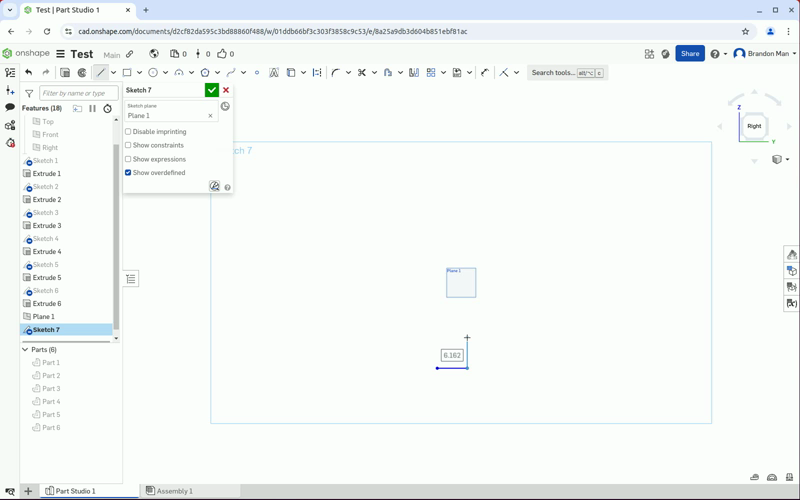
key_down(shift)
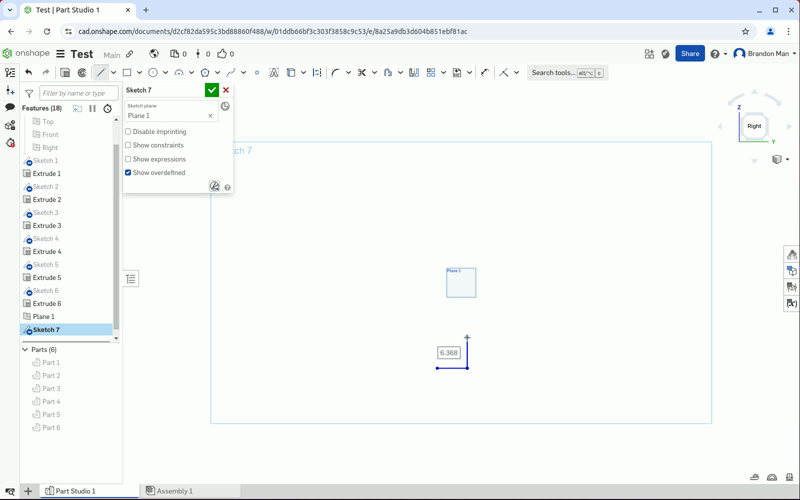
mouse_move(497, 337)
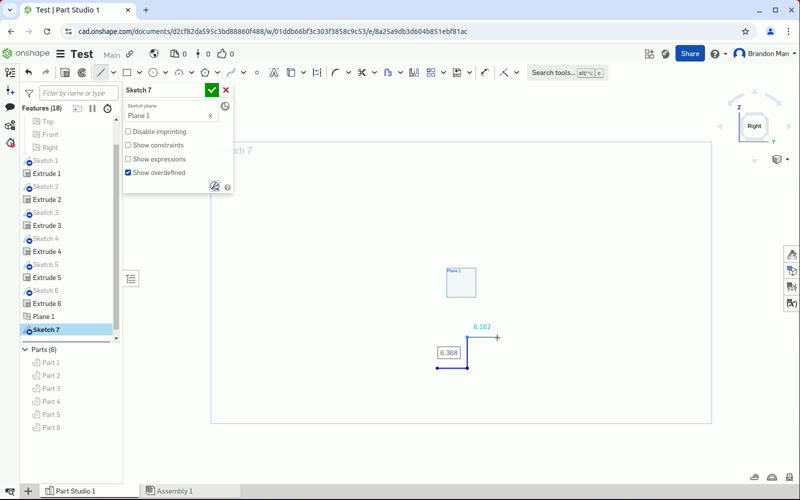
mouse_move(467, 297)
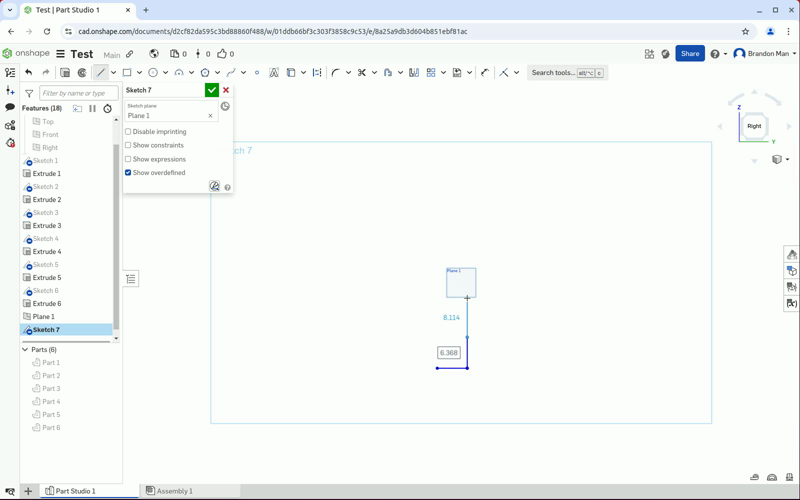
click(467, 297)
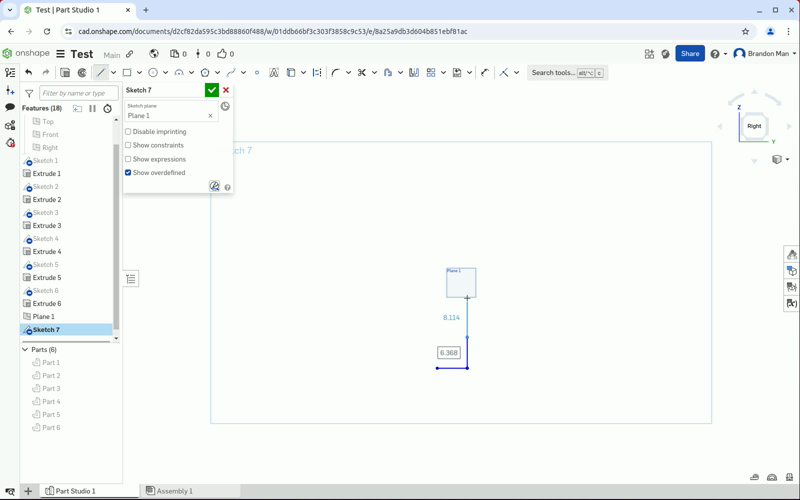
key_up(shift)
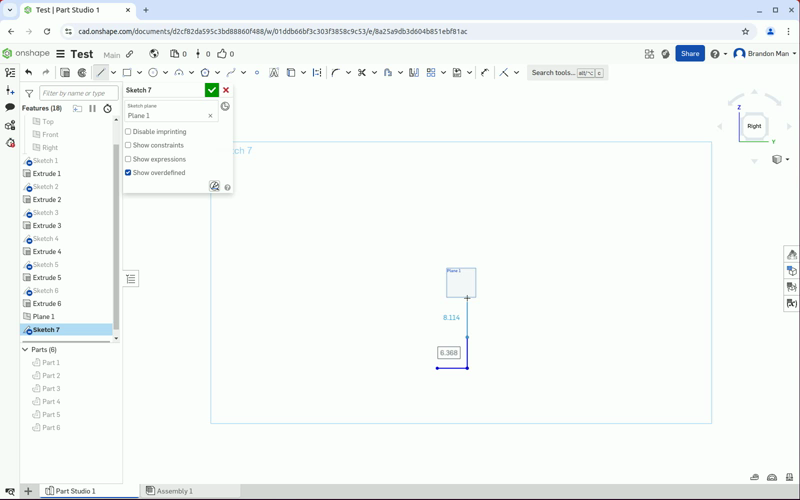
key_down(shift)
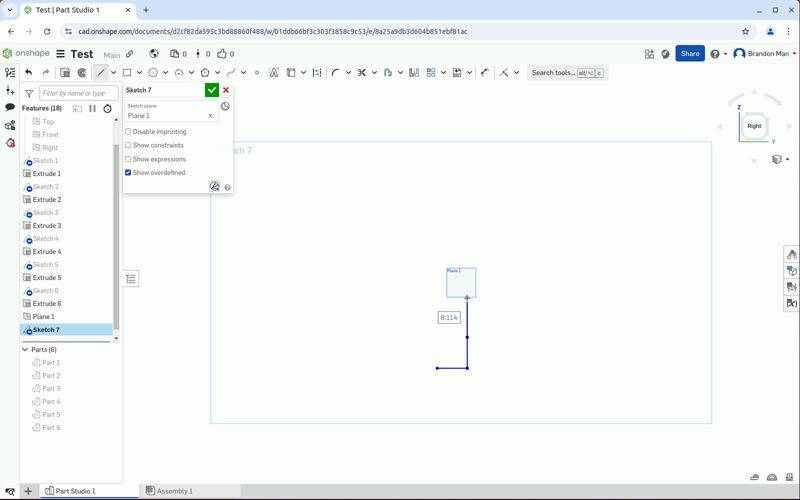
mouse_move(437, 368)
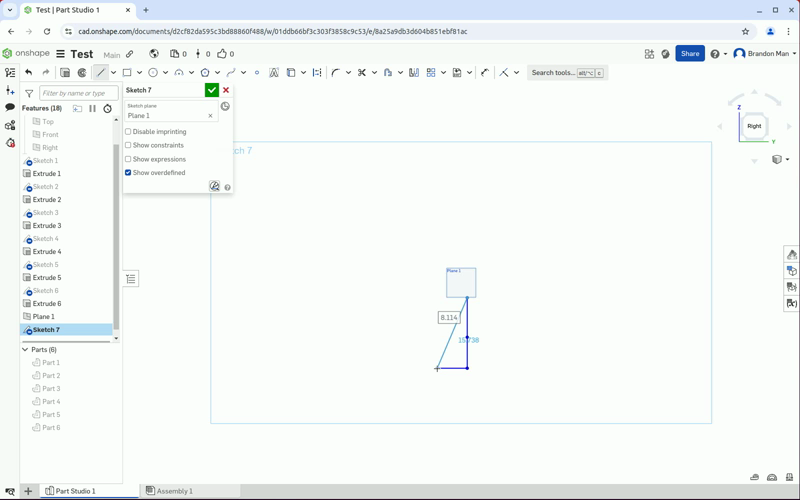
key_up(shift)
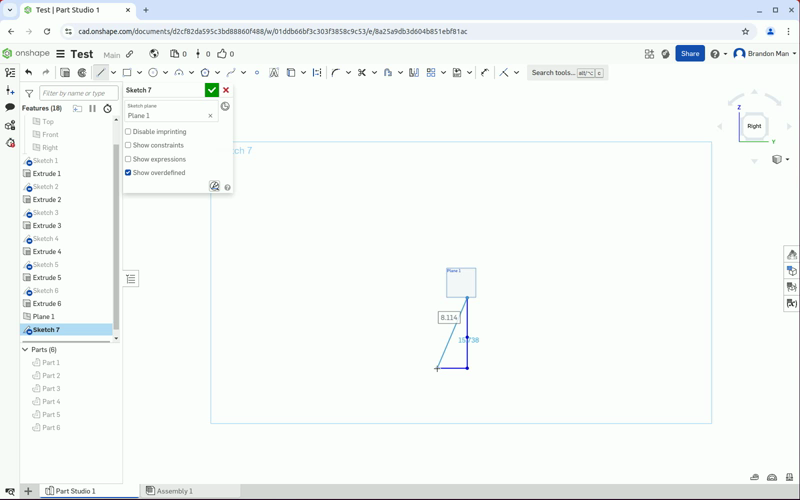
click(437, 368)
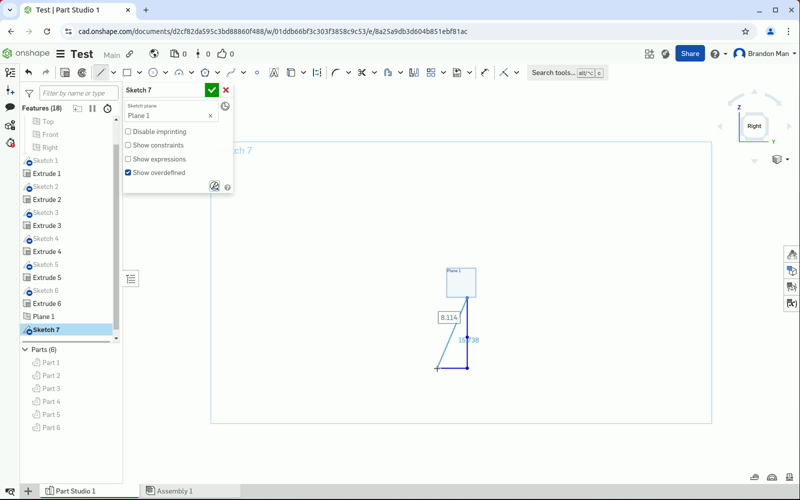
key(esc)
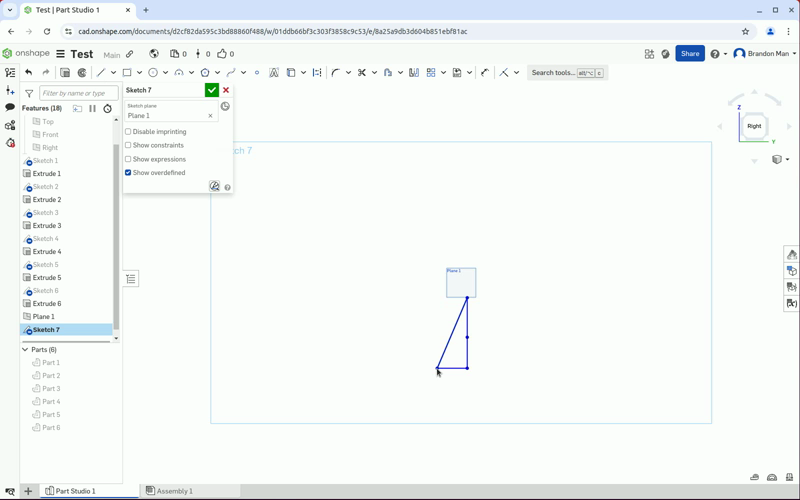
mouse_move(443, 359)
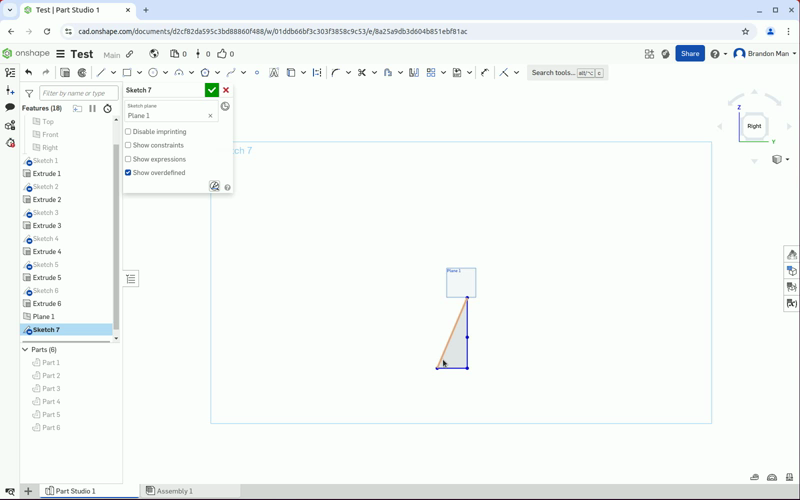
scroll(6)
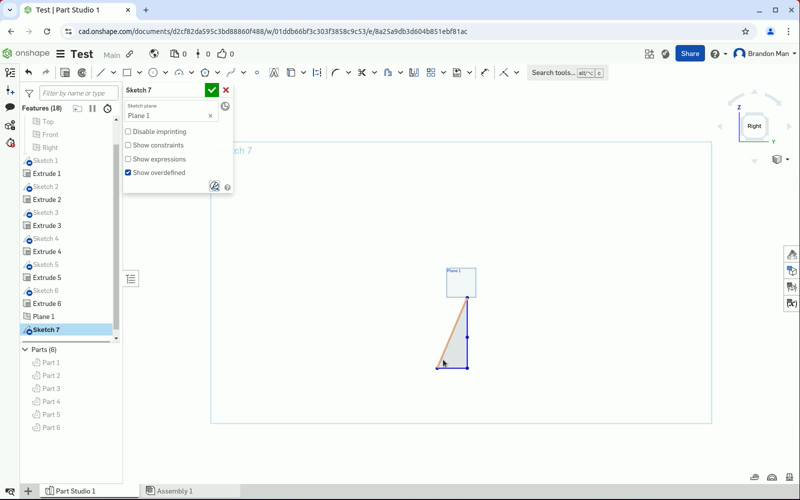
scroll(6)
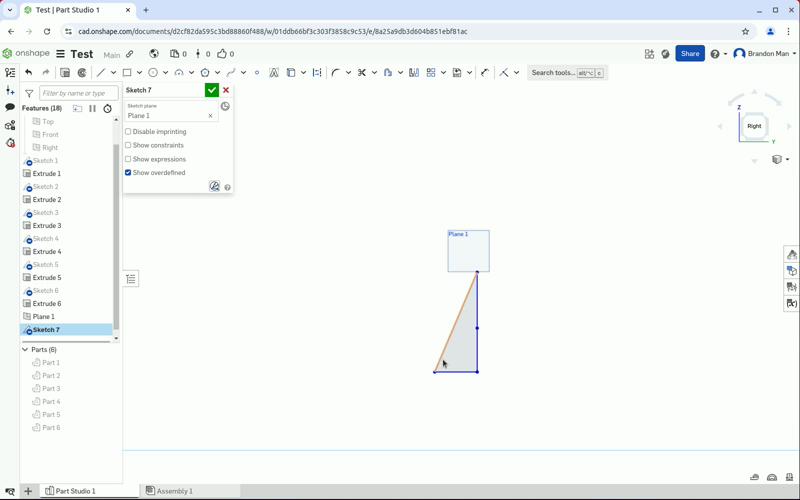
scroll(6)
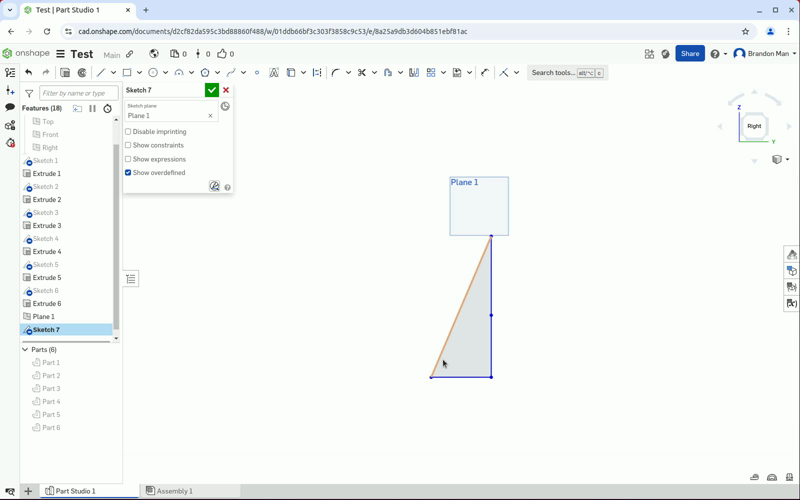
scroll(6)
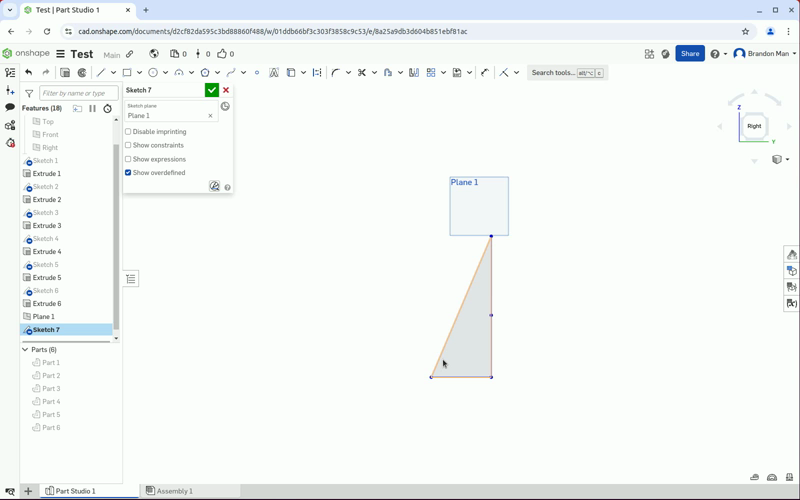
scroll(6)
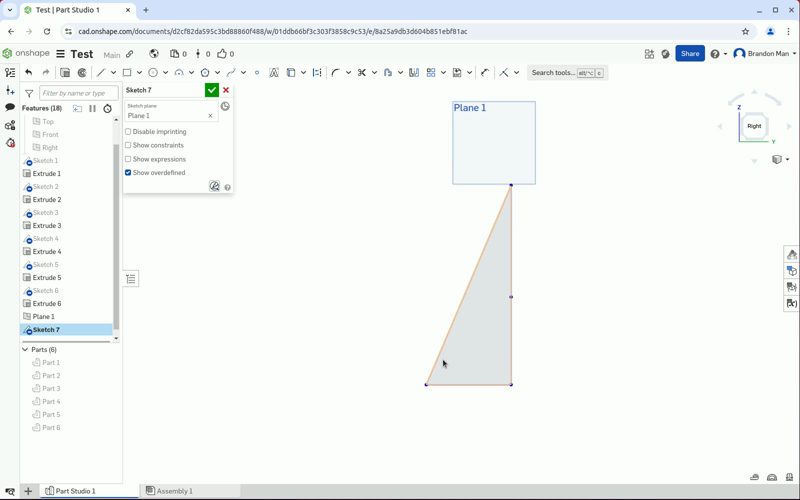
scroll(6)
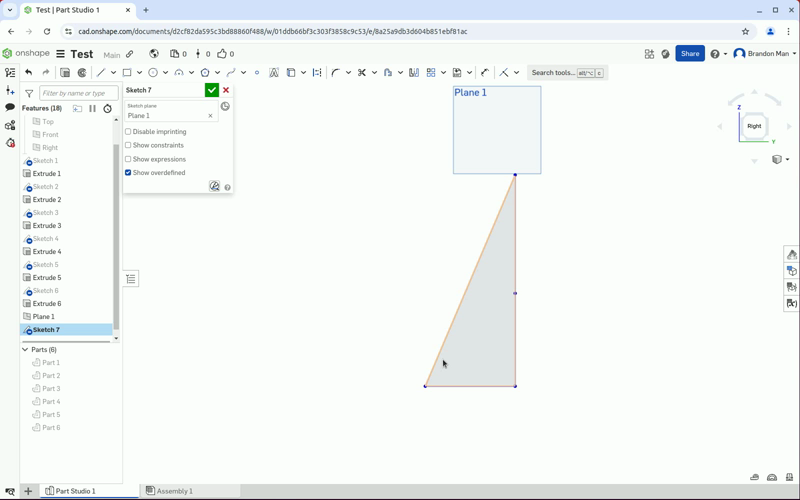
scroll(6)
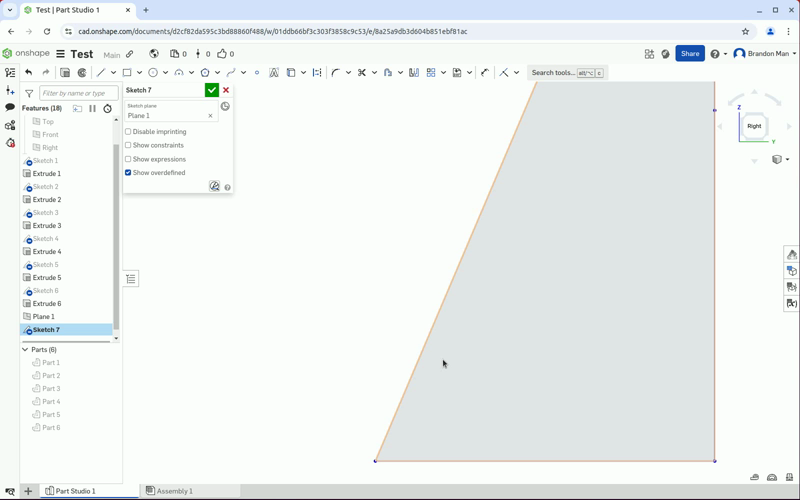
click(443, 359)
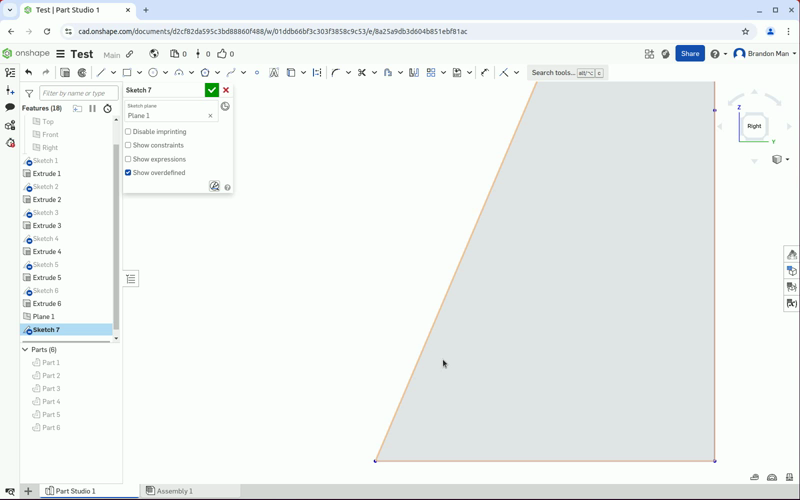
scroll(-6)
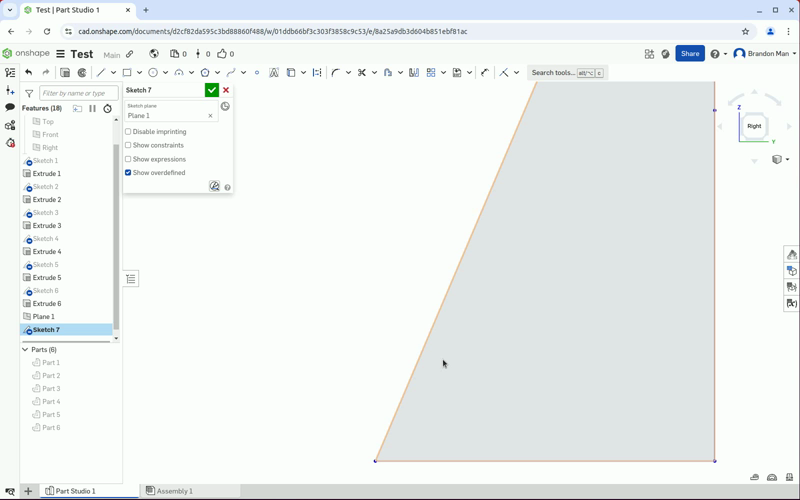
scroll(-6)
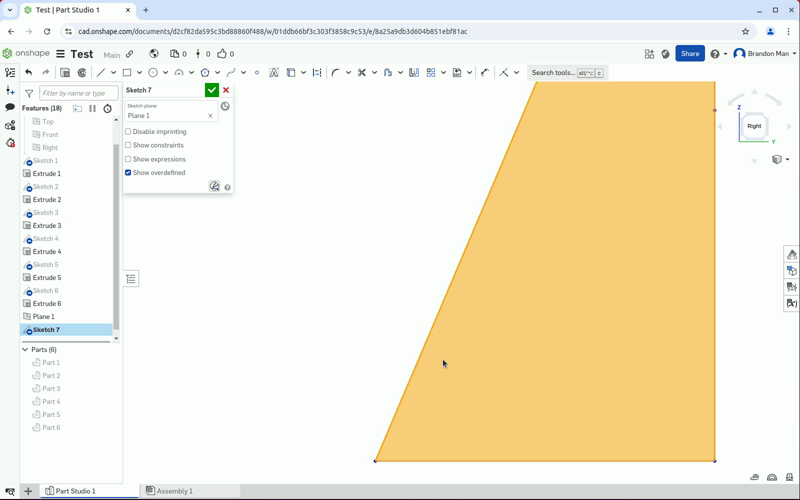
scroll(-6)
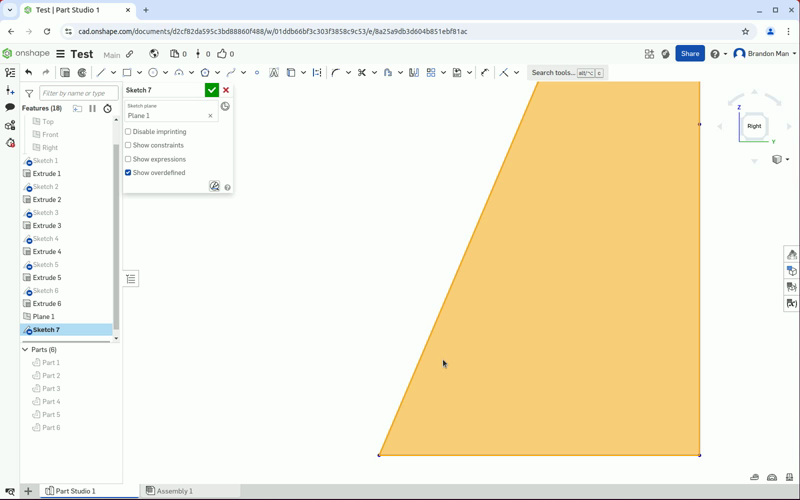
scroll(-6)
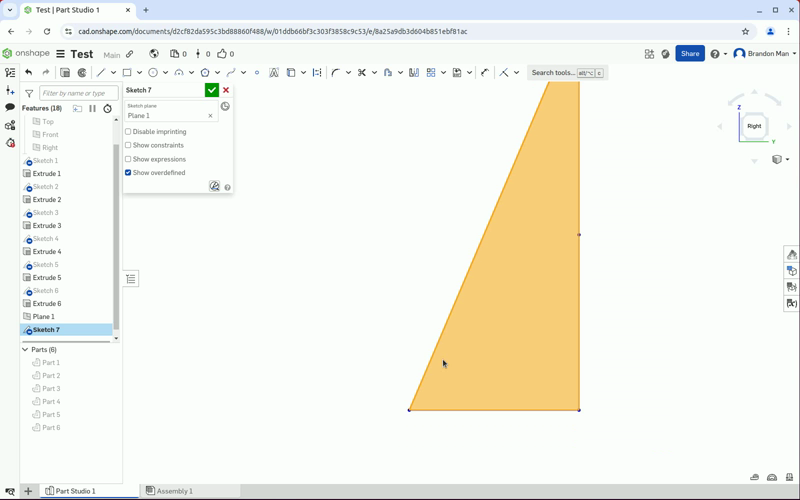
scroll(-6)
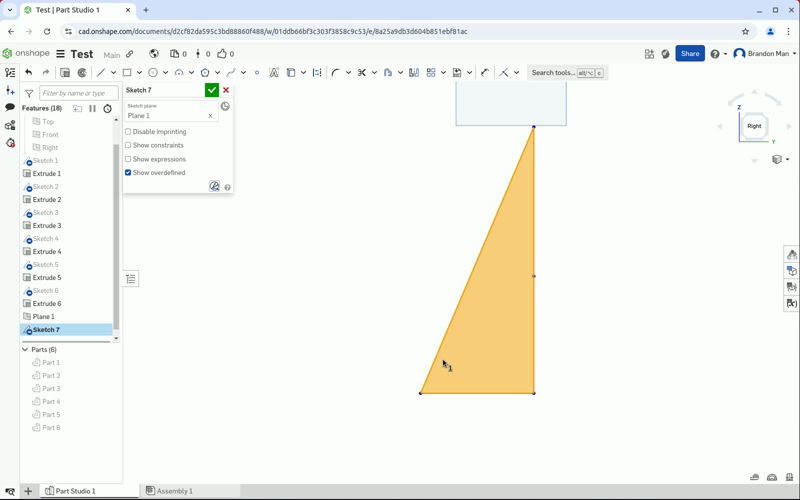
scroll(-6)
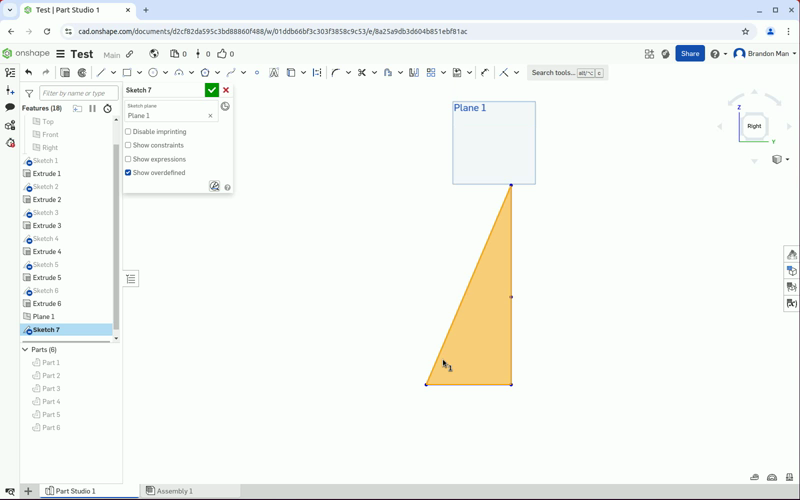
scroll(-6)
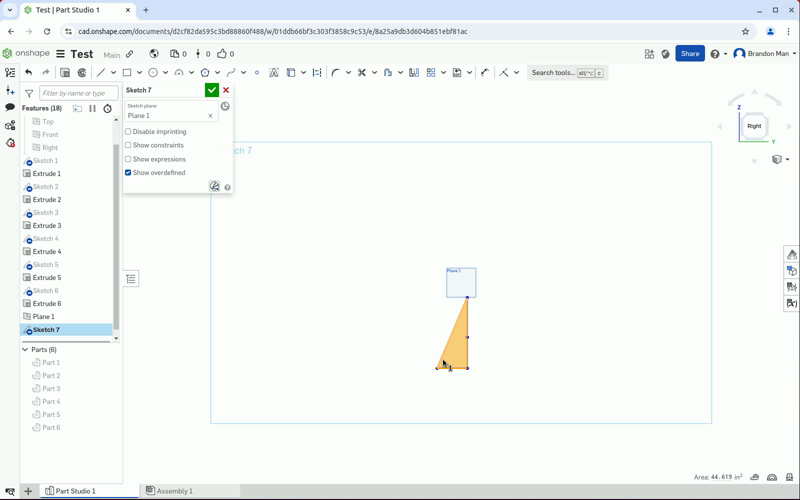
mouse_move(73, 352)
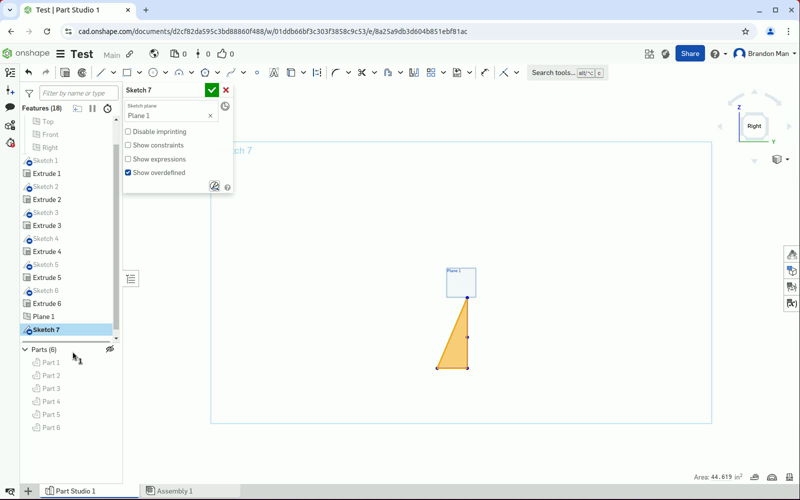
key(shift+y)
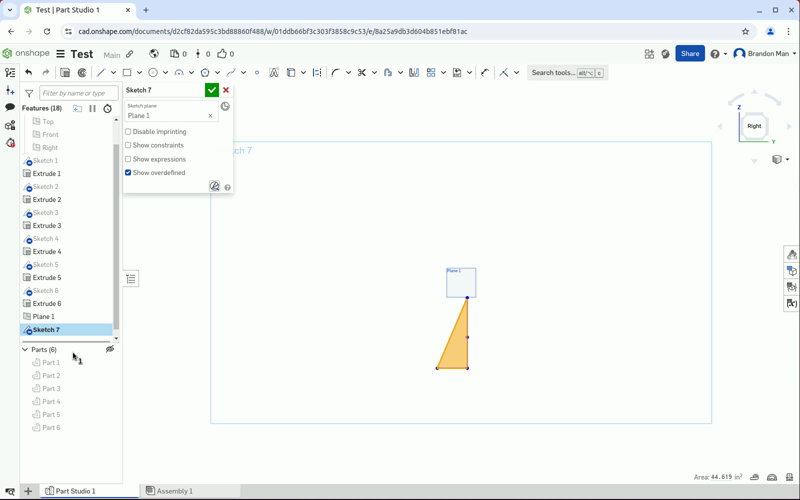
key(shift+e)
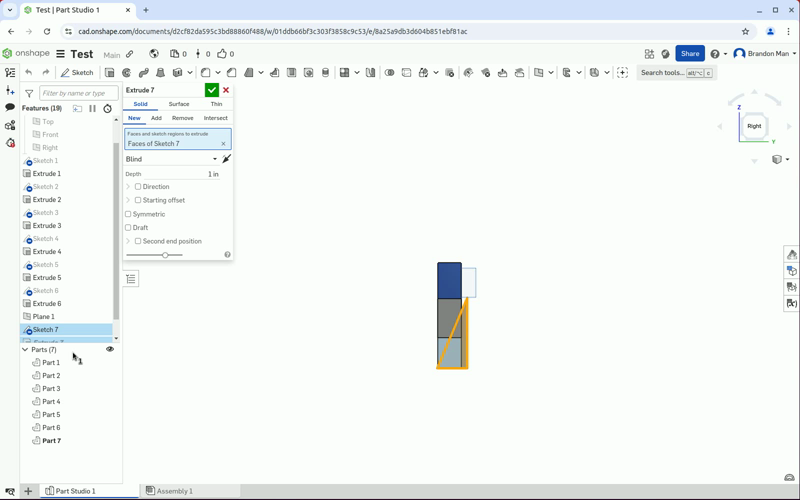
mouse_move(143, 106)
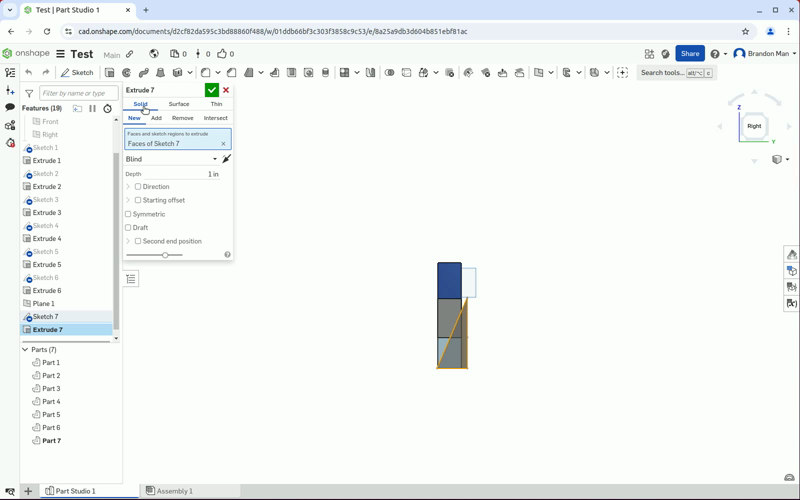
click(143, 106)
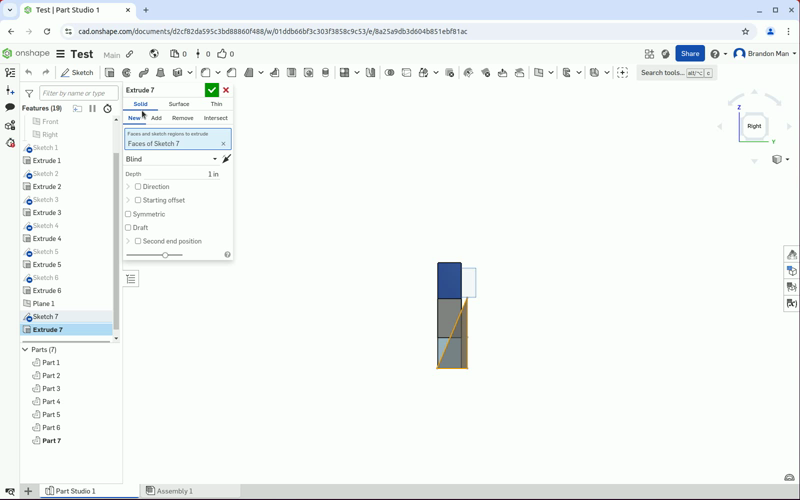
mouse_move(137, 120)
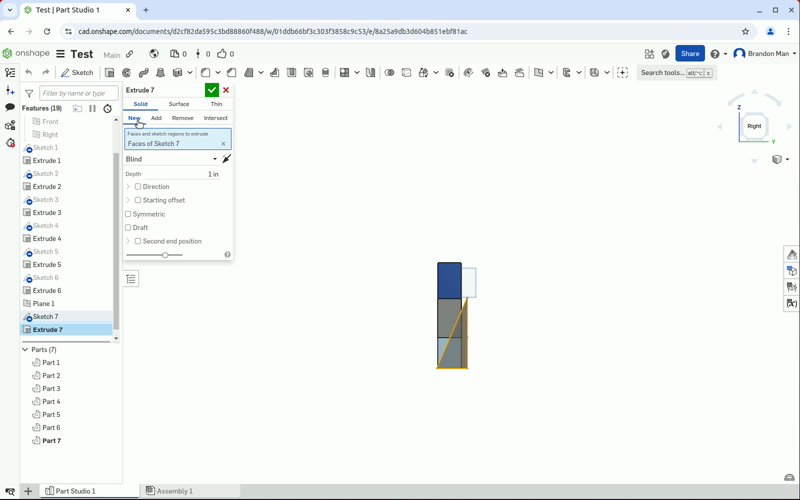
click(137, 120)
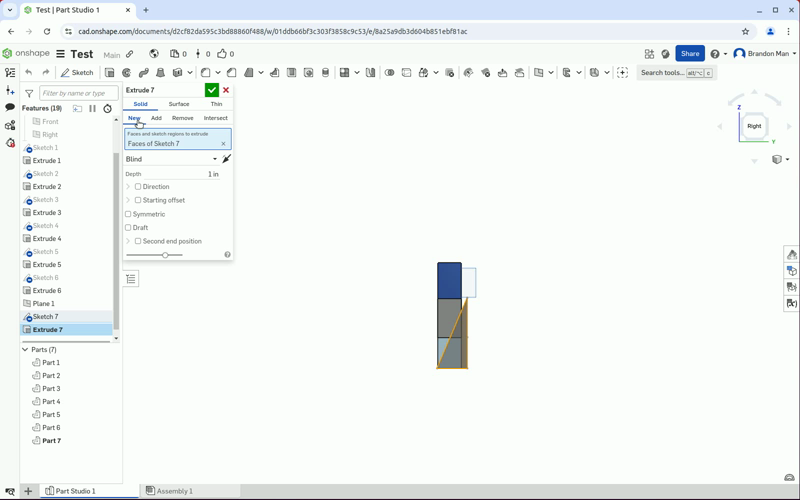
key(tab, 4)
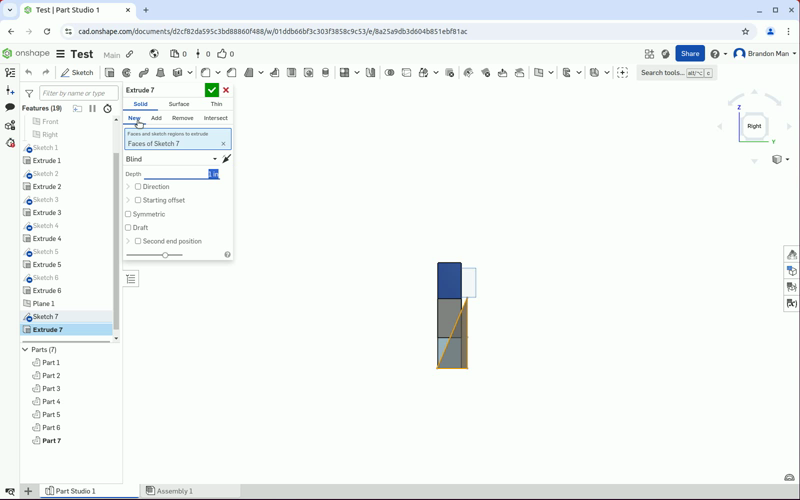
text(-6.499)
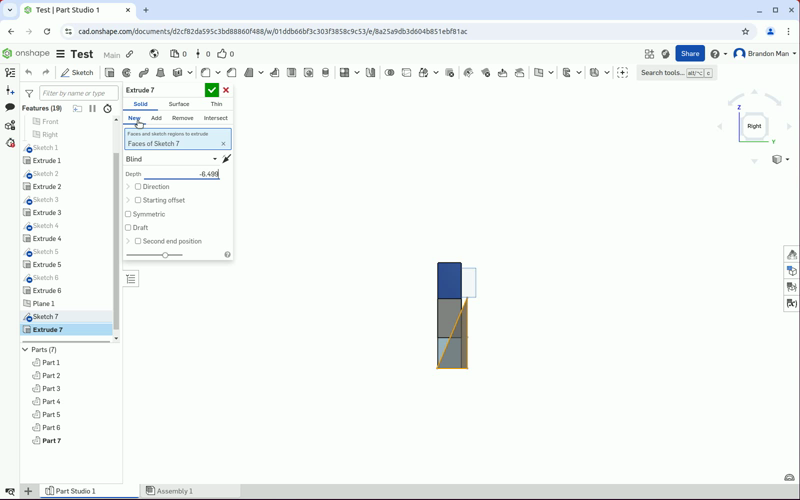
key(enter)
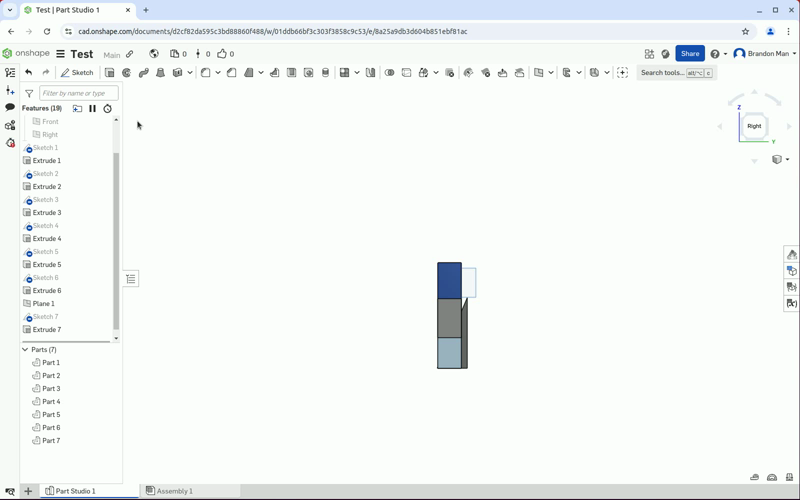
key(shift+h)
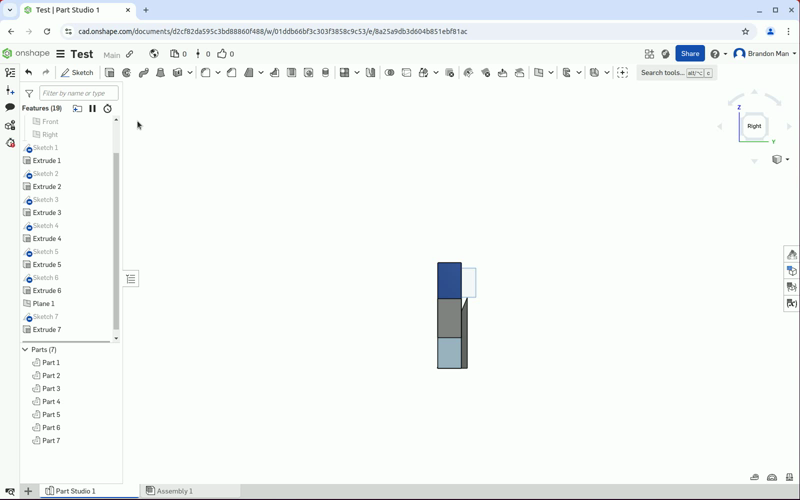
key(shift+h)
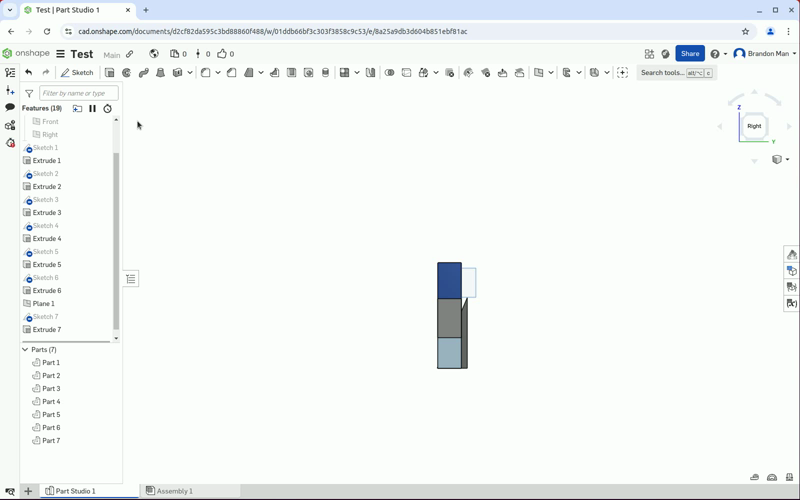
mouse_move(69, 150)
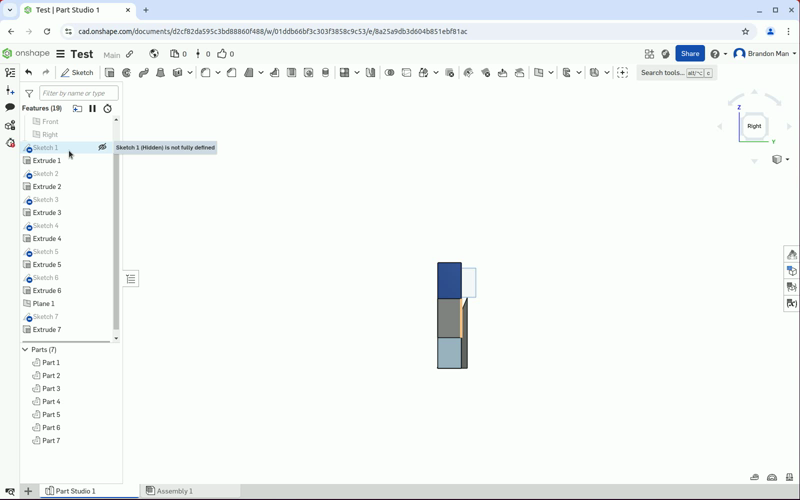
click(69, 150)
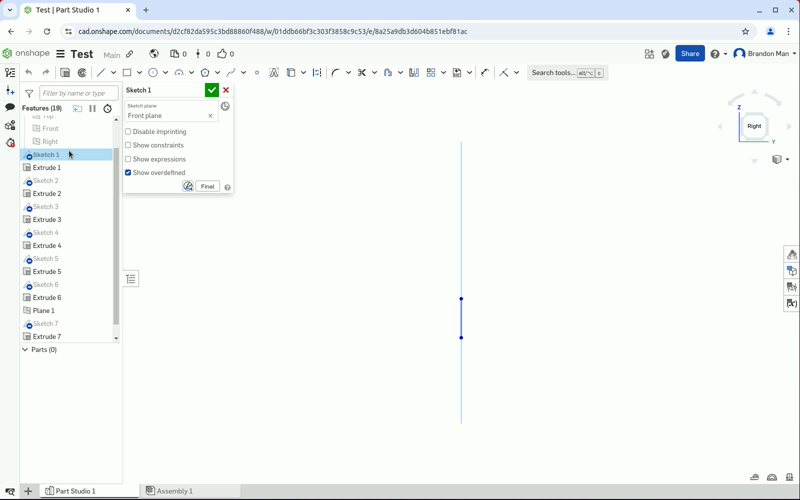
mouse_move(229, 92)
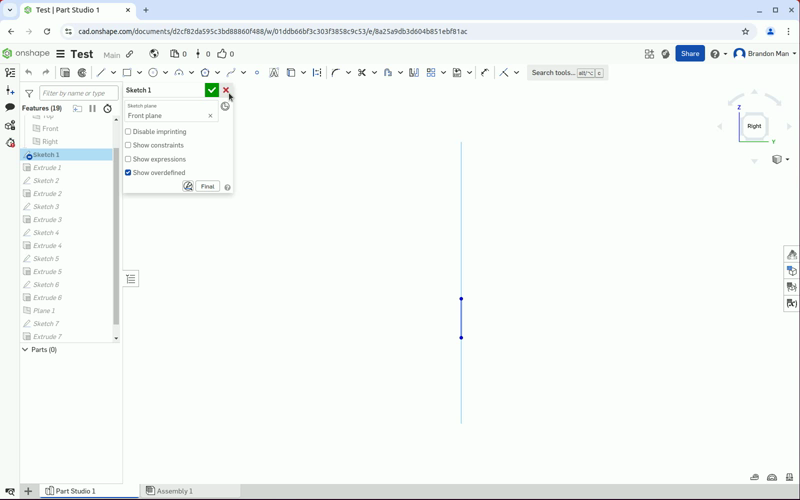
click(229, 92)
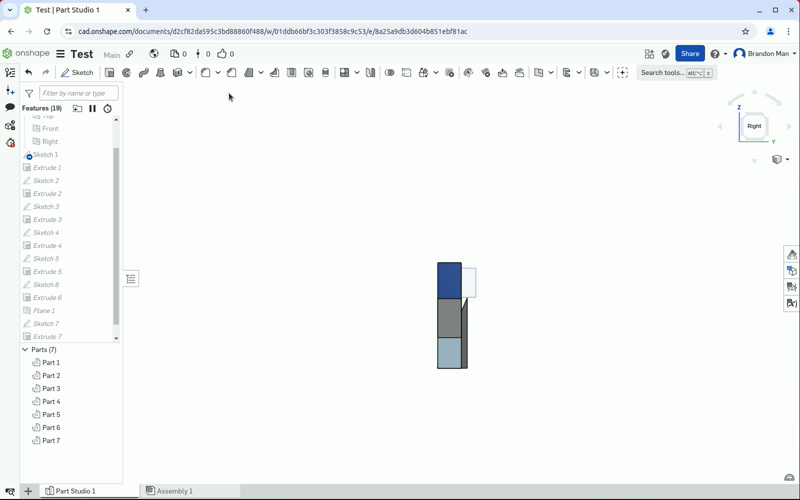
mouse_move(541, 75)
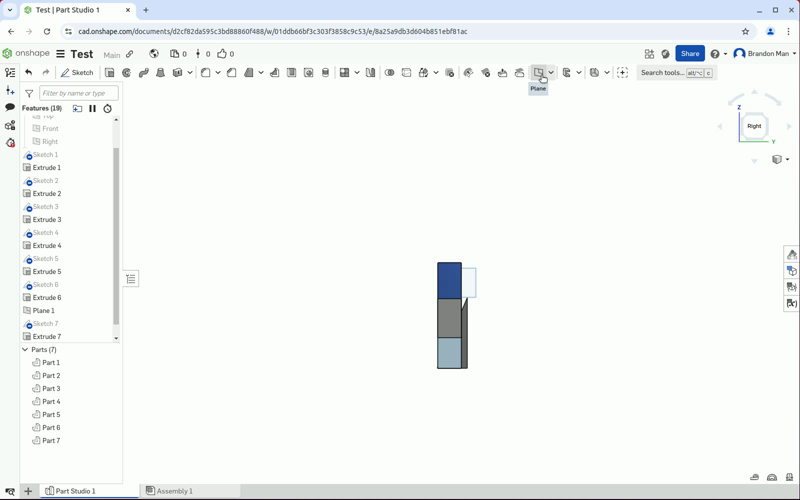
click(541, 75)
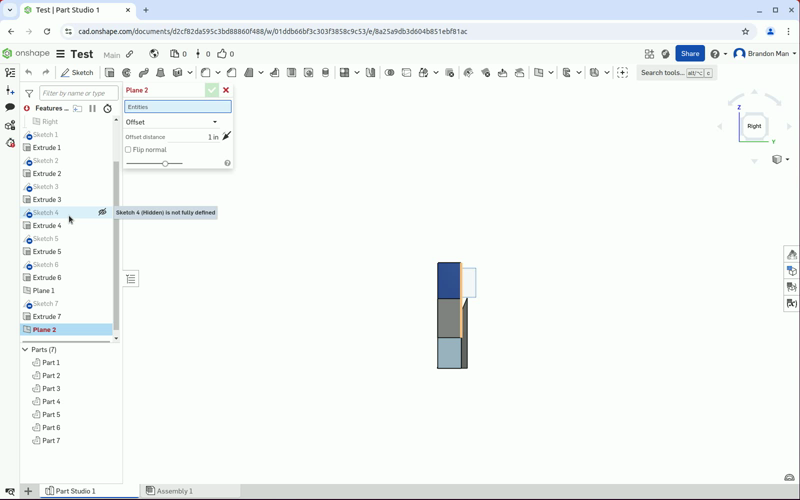
scroll(3)
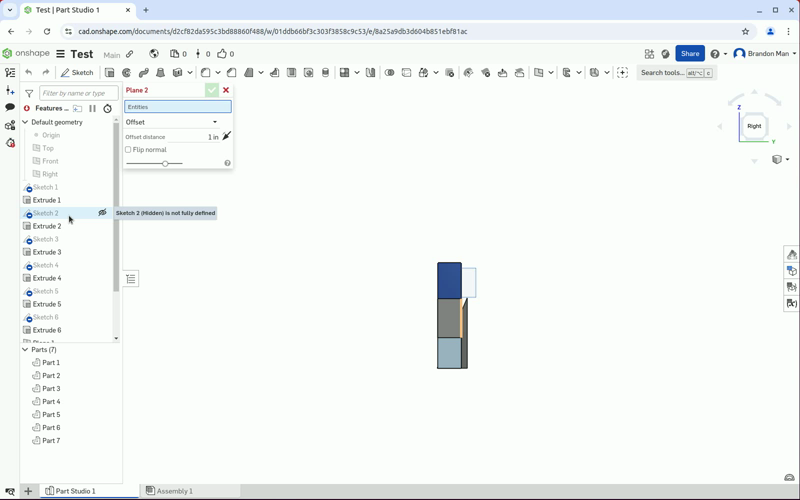
mouse_move(69, 176)
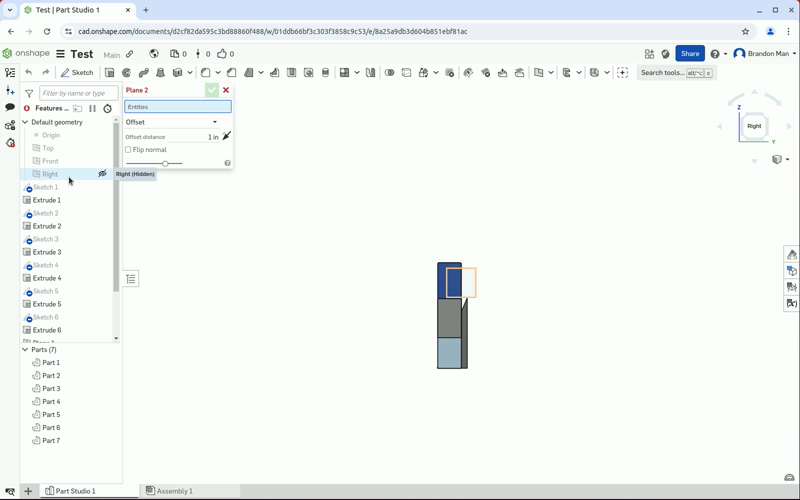
click(69, 176)
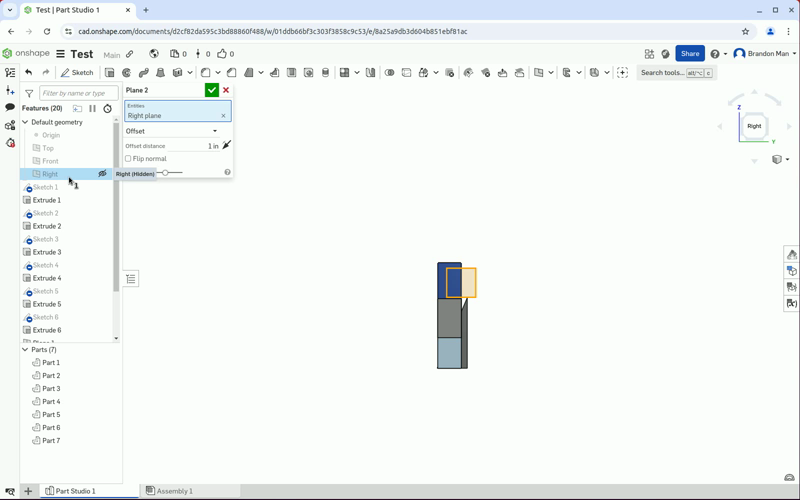
key(tab, 2)
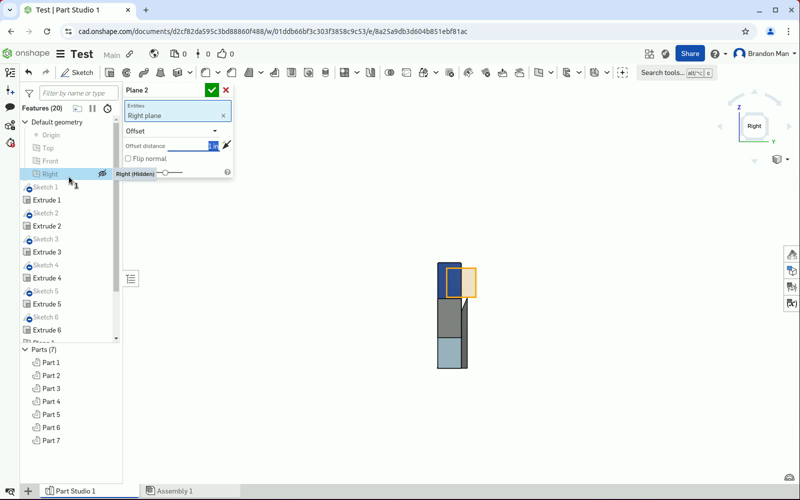
text(23.108)
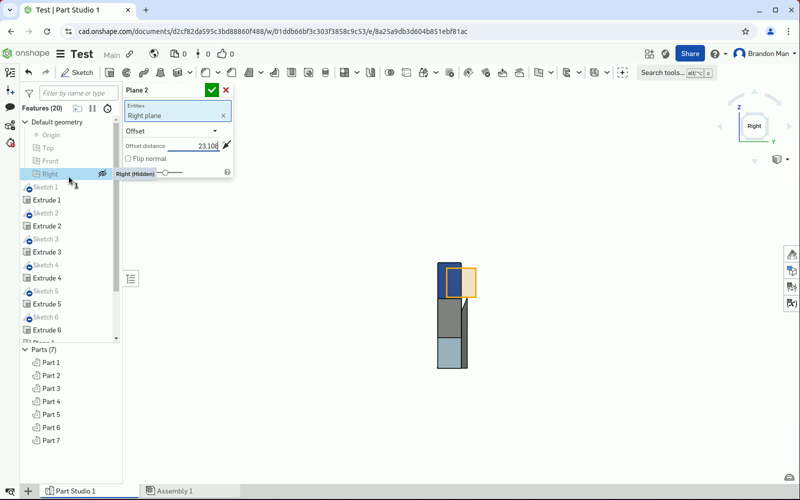
key(enter, 2)
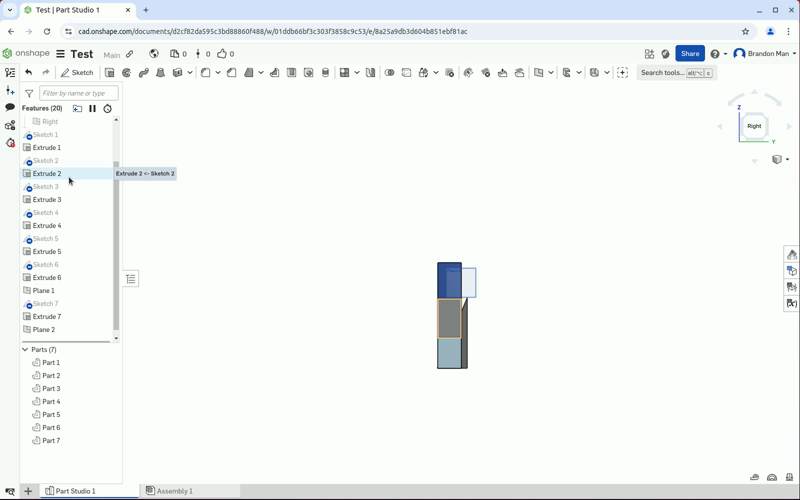
key(shift+s)
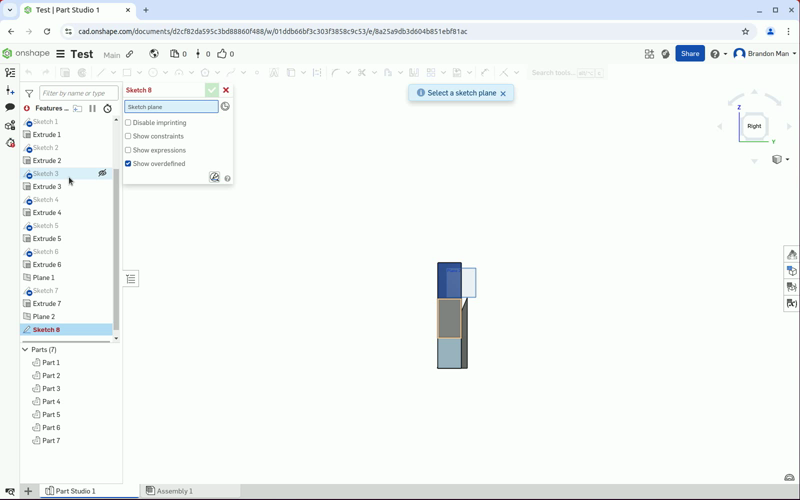
mouse_move(69, 319)
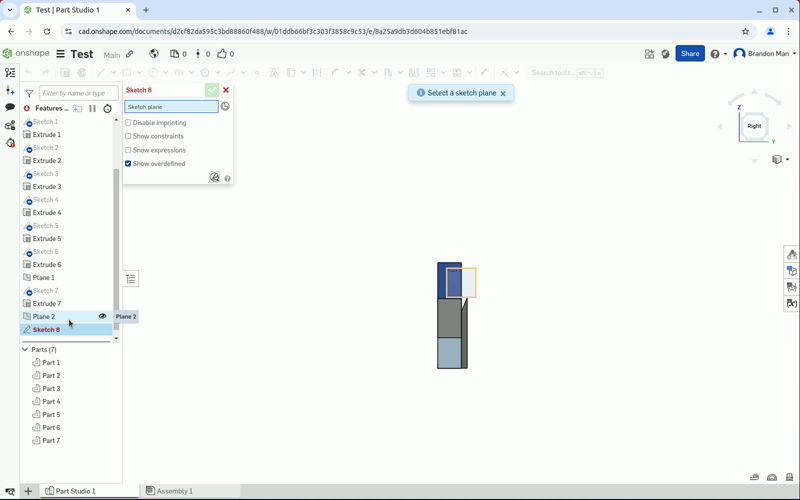
click(69, 319)
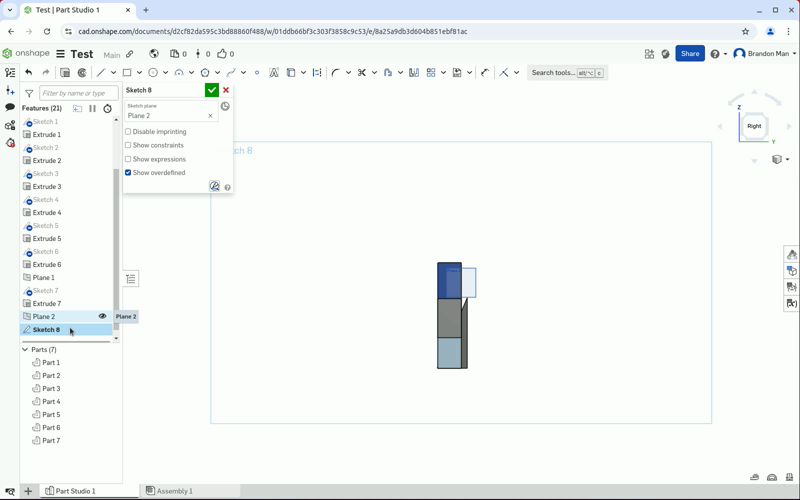
mouse_move(73, 352)
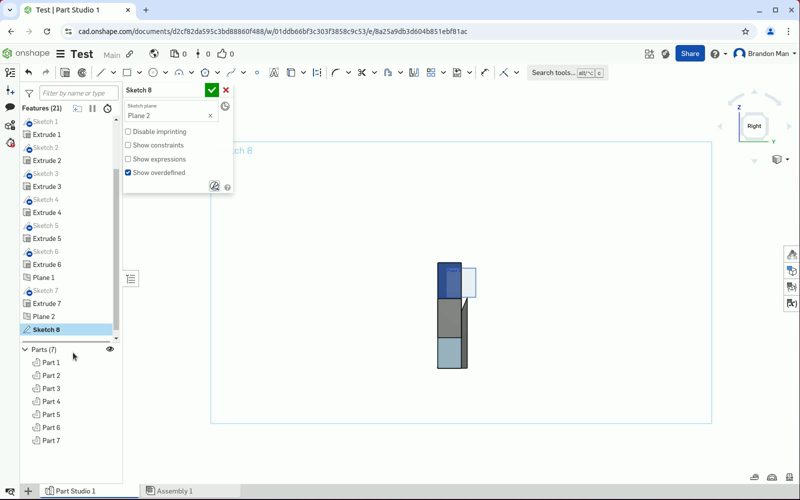
key(y)
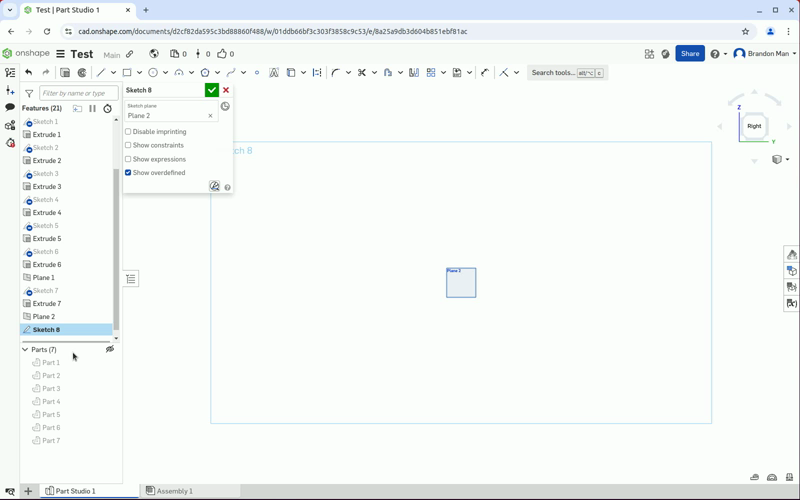
key(l)
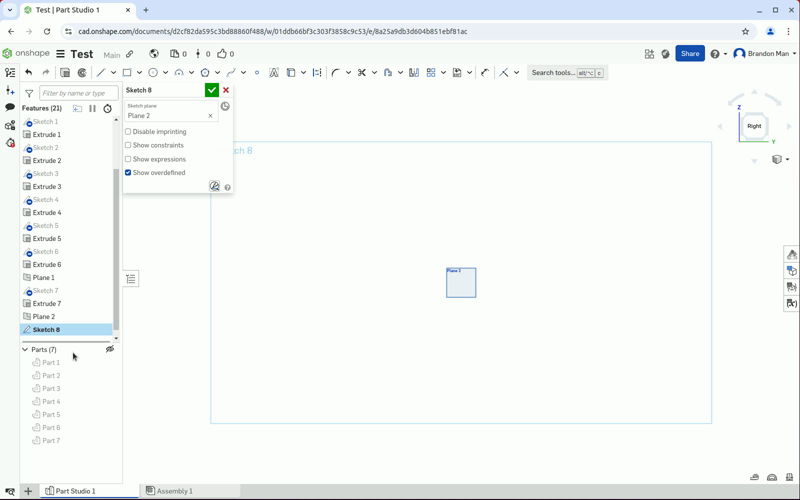
key_down(shift)
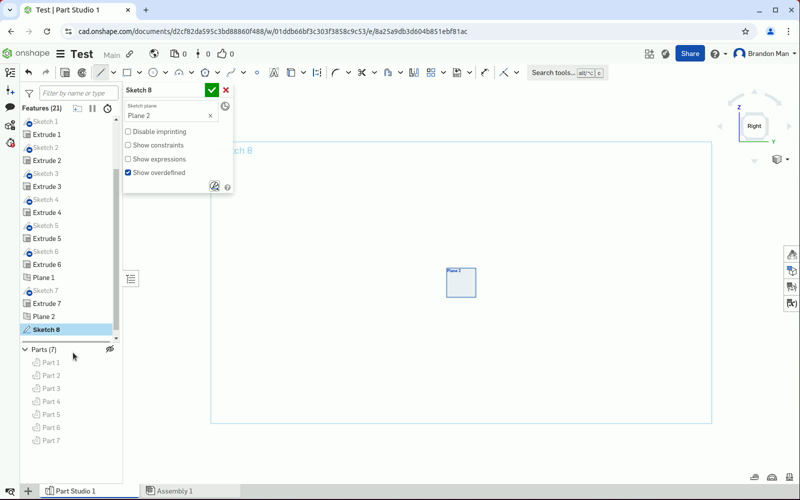
mouse_move(460, 368)
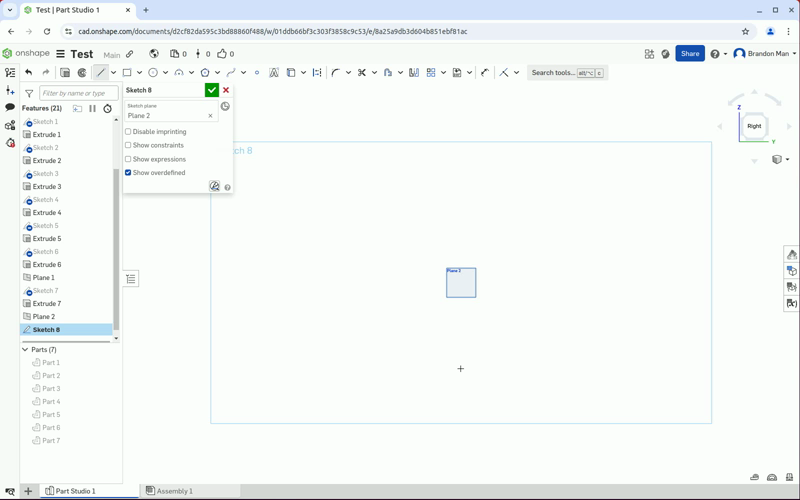
click(460, 368)
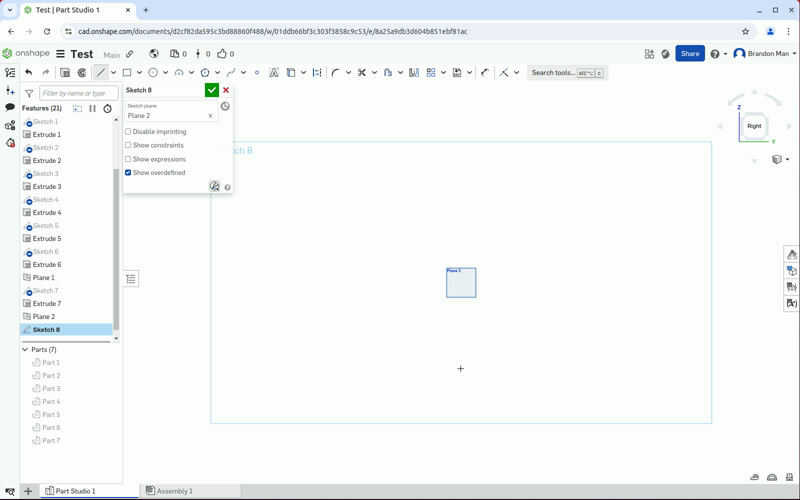
key_up(shift)
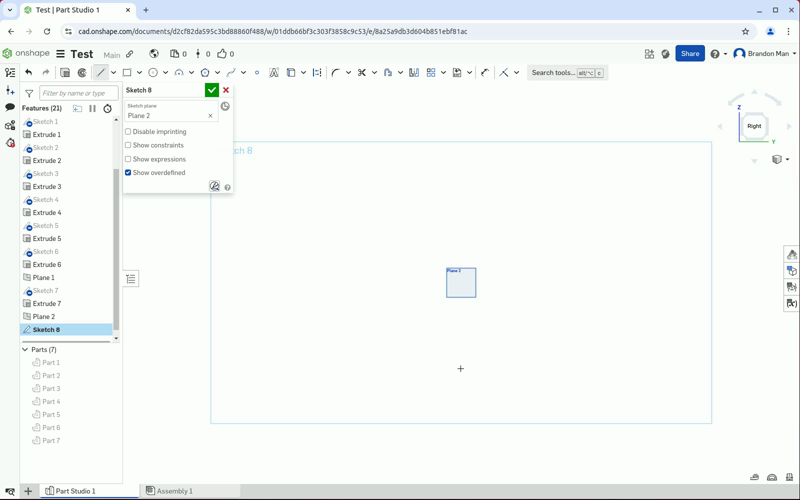
key_down(shift)
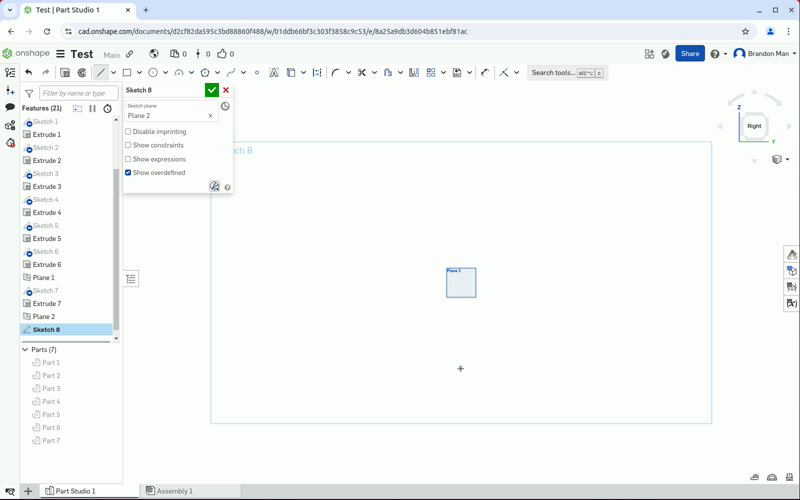
mouse_move(490, 368)
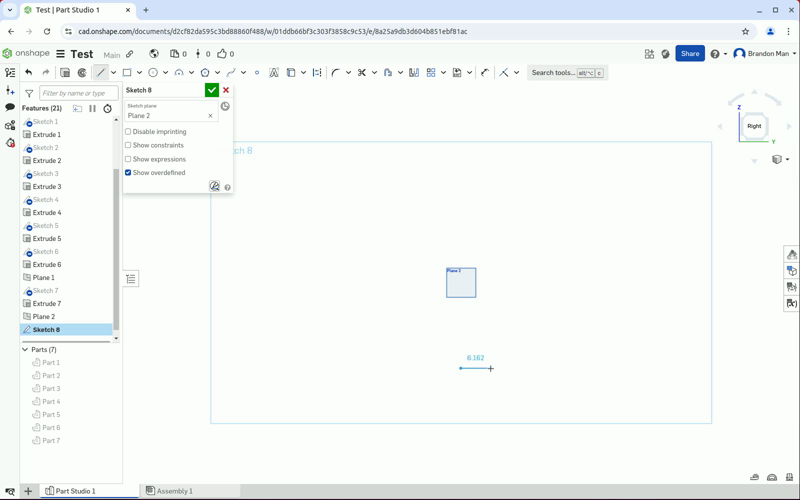
mouse_move(490, 368)
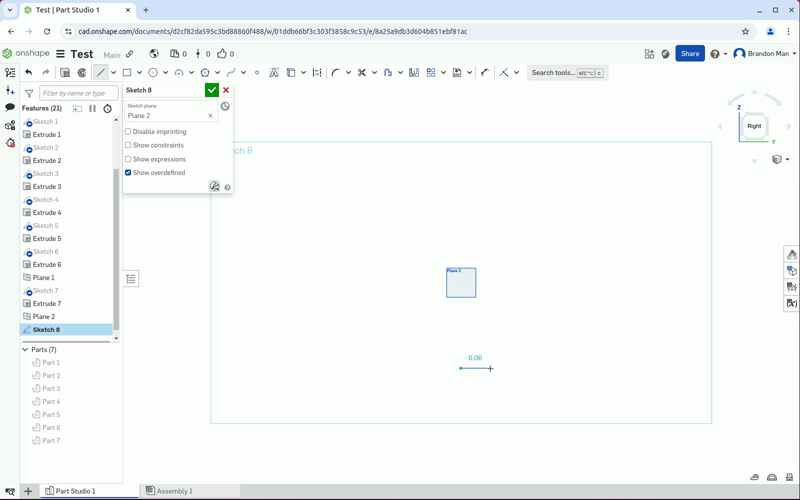
click(490, 368)
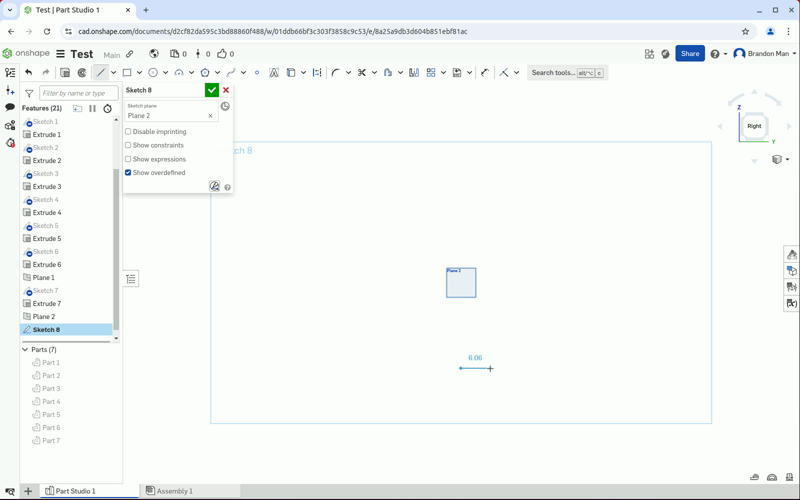
key_up(shift)
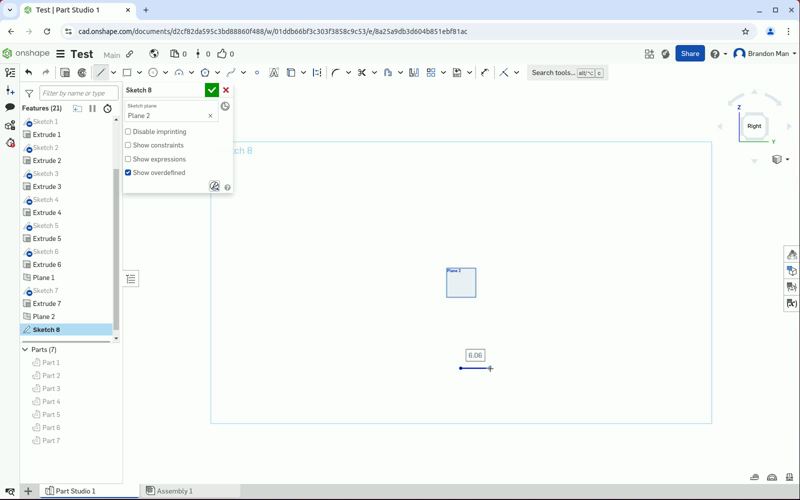
key_down(shift)
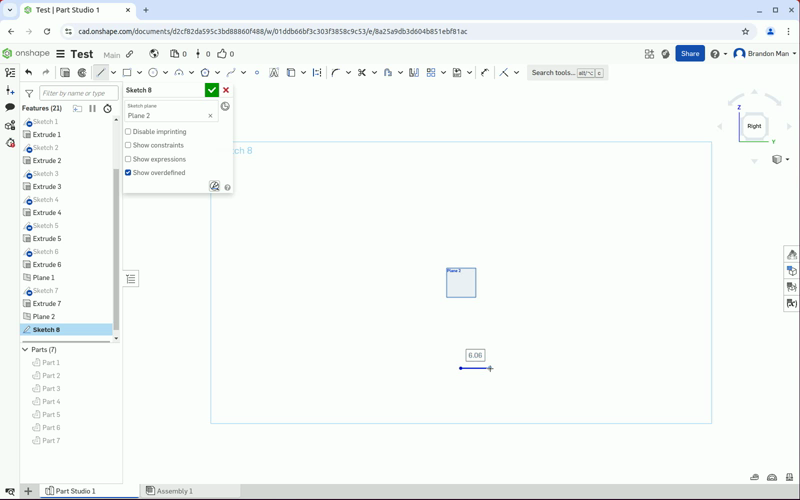
mouse_move(460, 298)
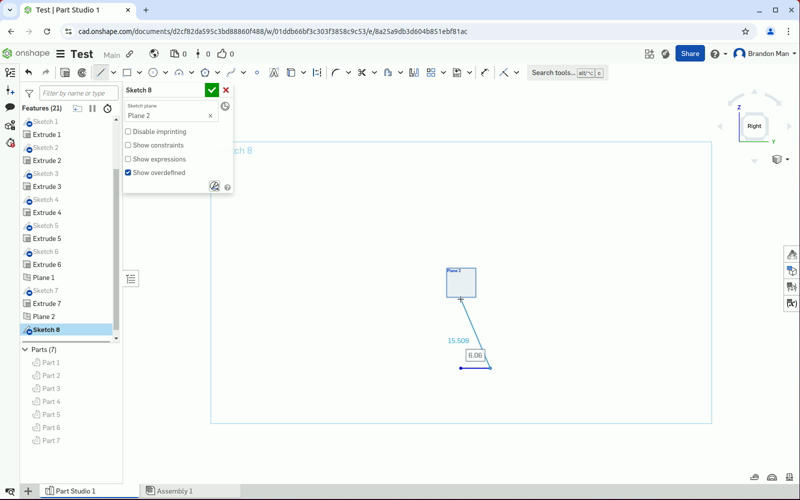
click(460, 298)
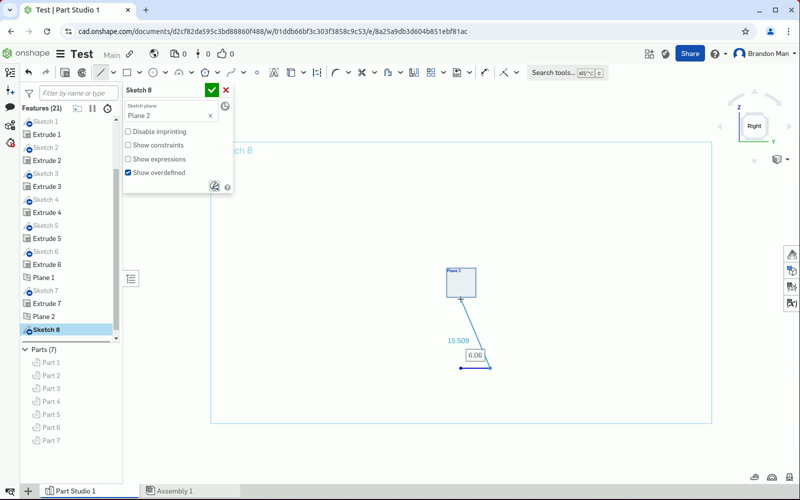
key_up(shift)
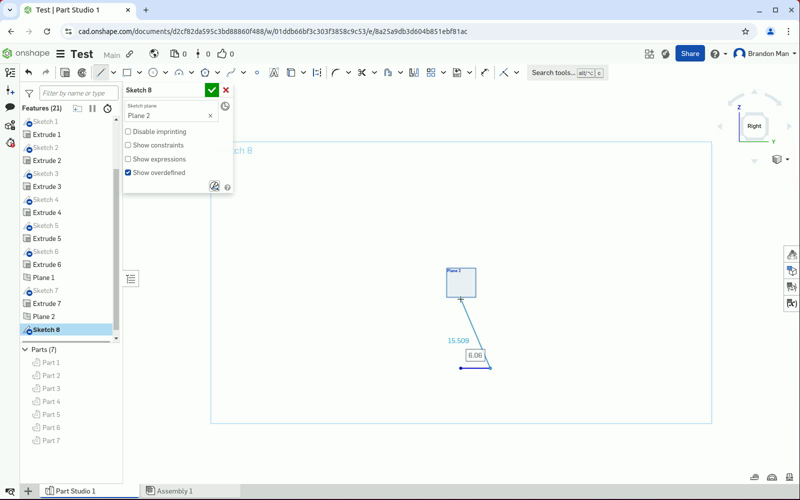
key_down(shift)
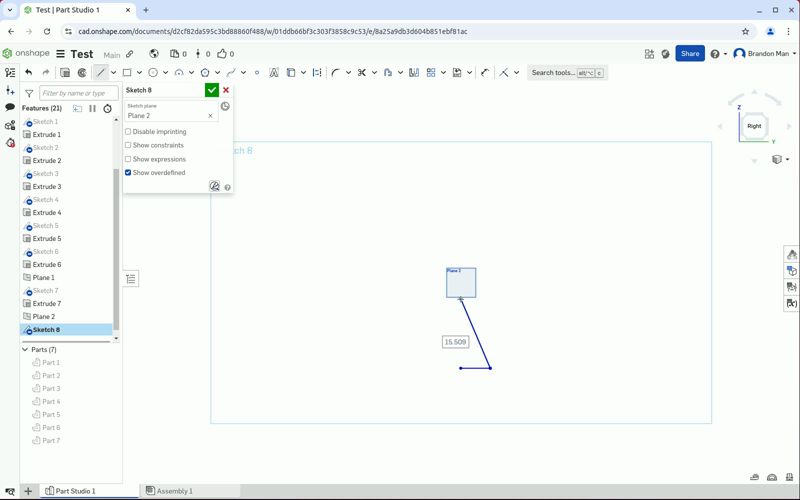
mouse_move(460, 368)
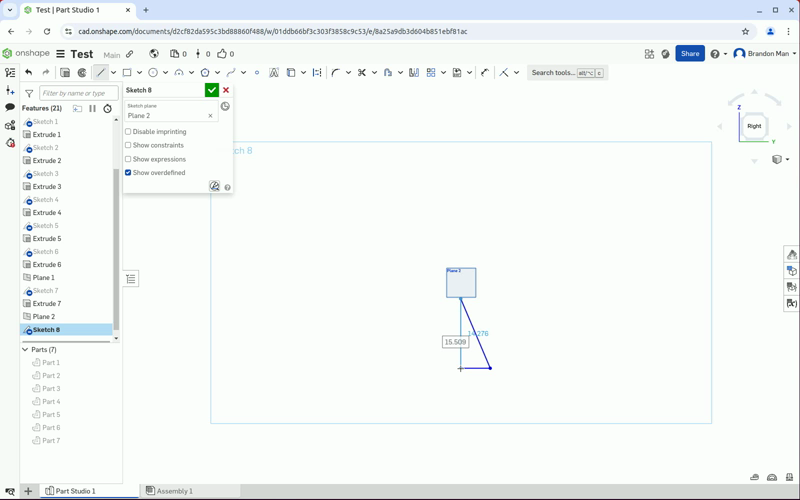
key_up(shift)
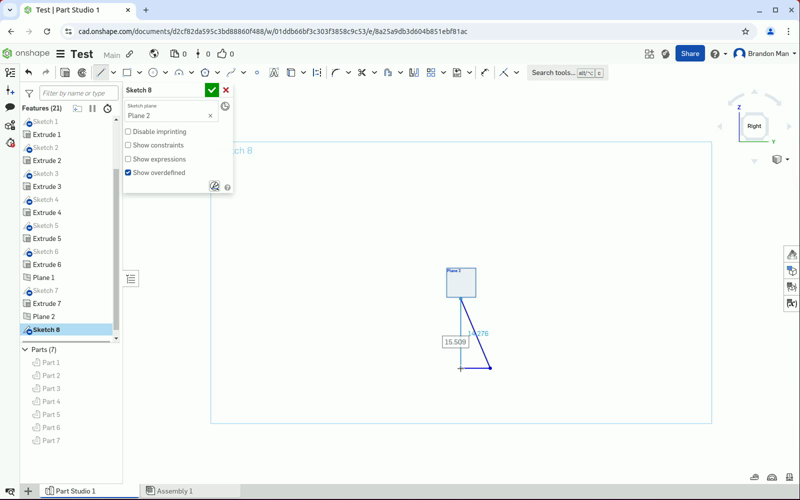
click(460, 368)
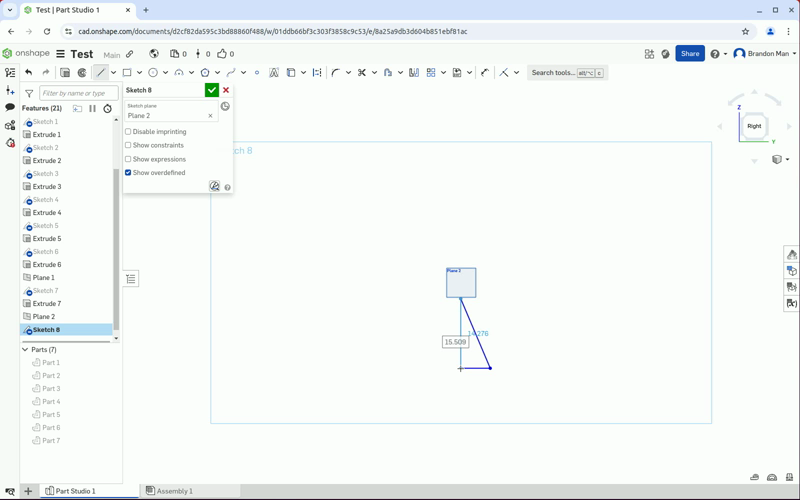
key(esc)
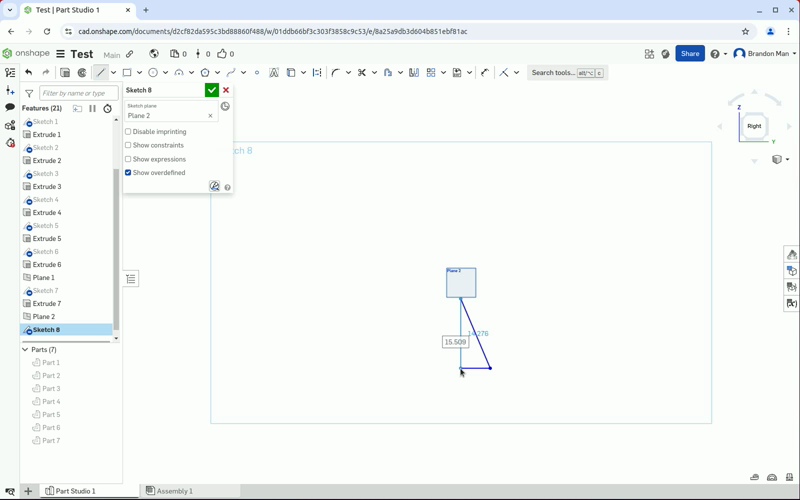
mouse_move(472, 344)
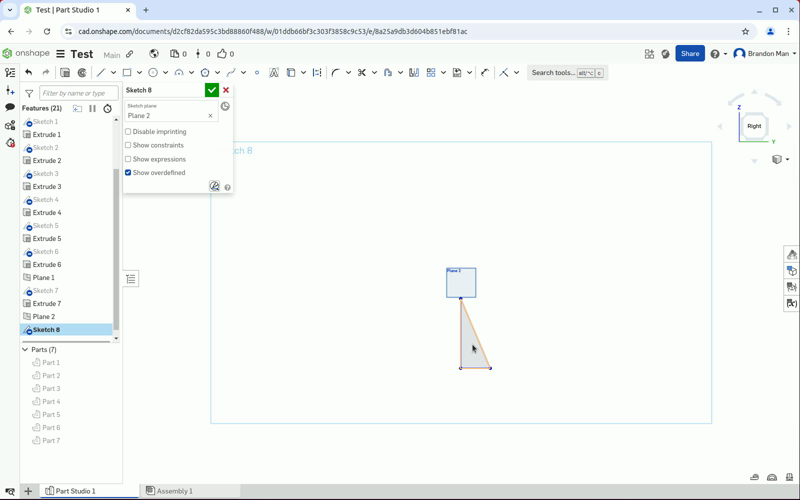
scroll(6)
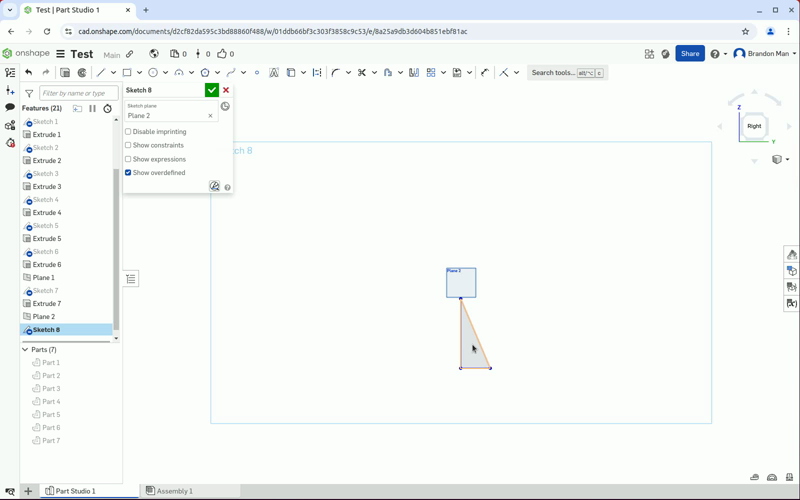
scroll(6)
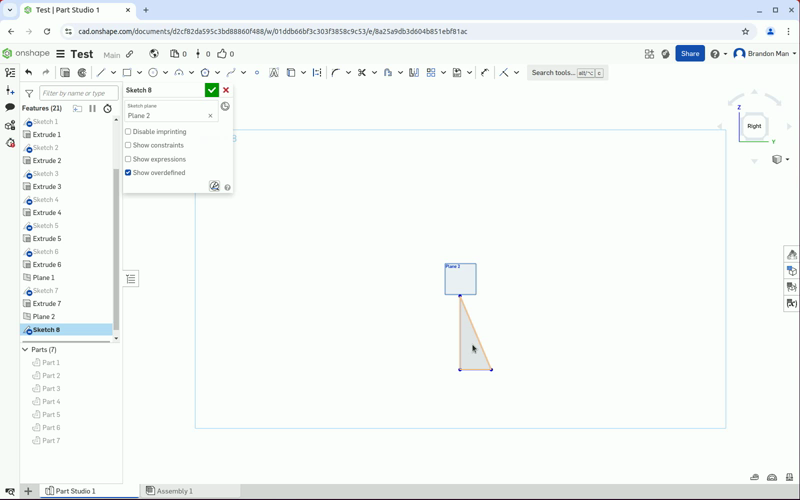
scroll(6)
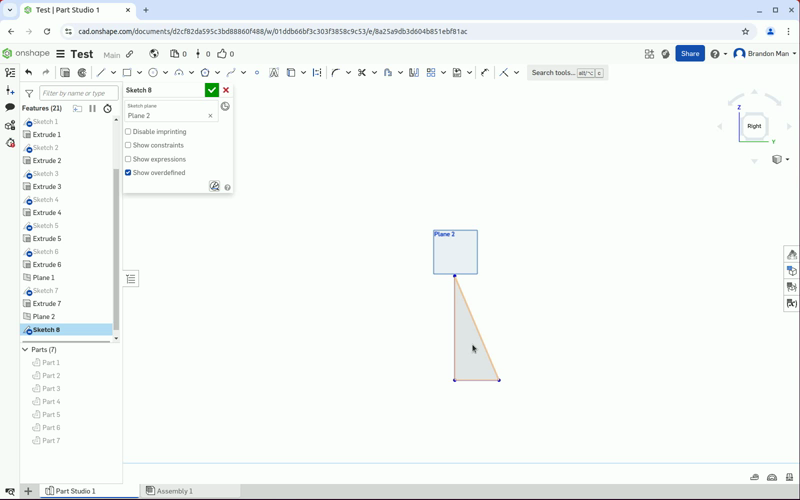
scroll(6)
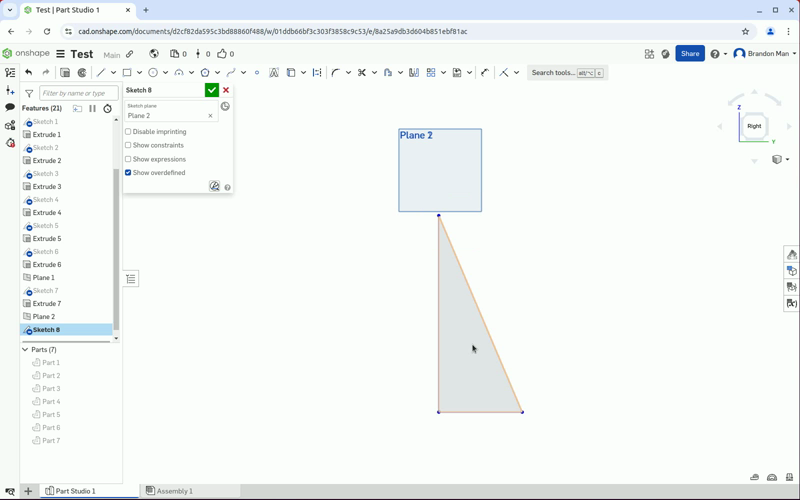
scroll(6)
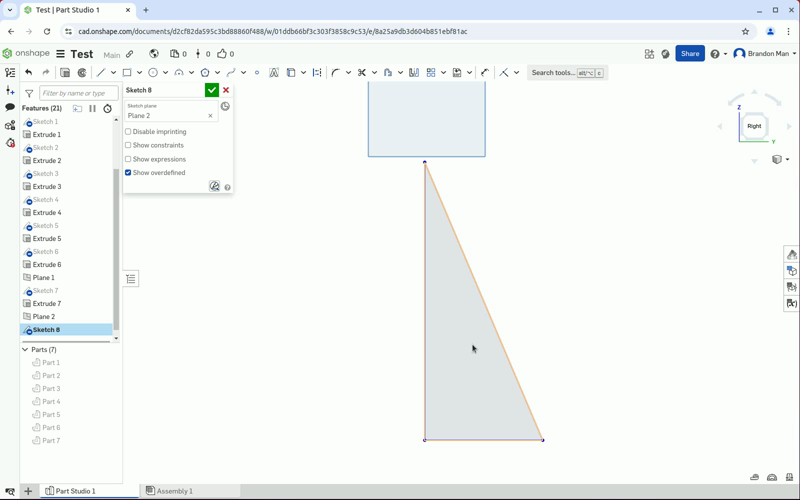
scroll(6)
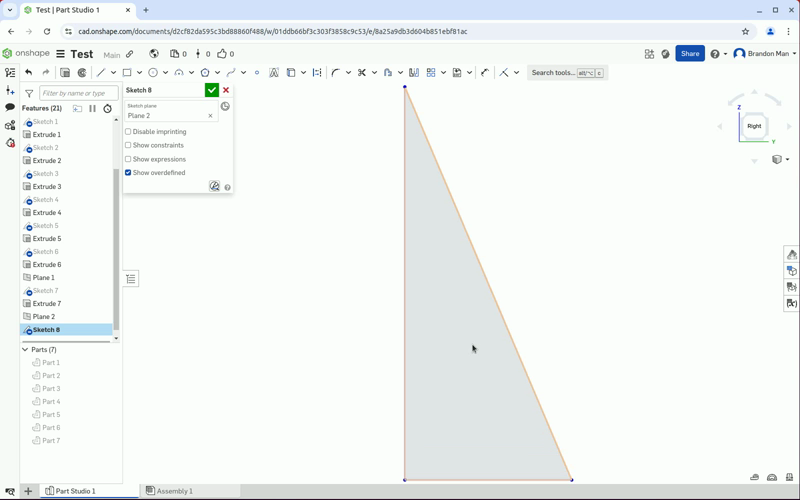
scroll(6)
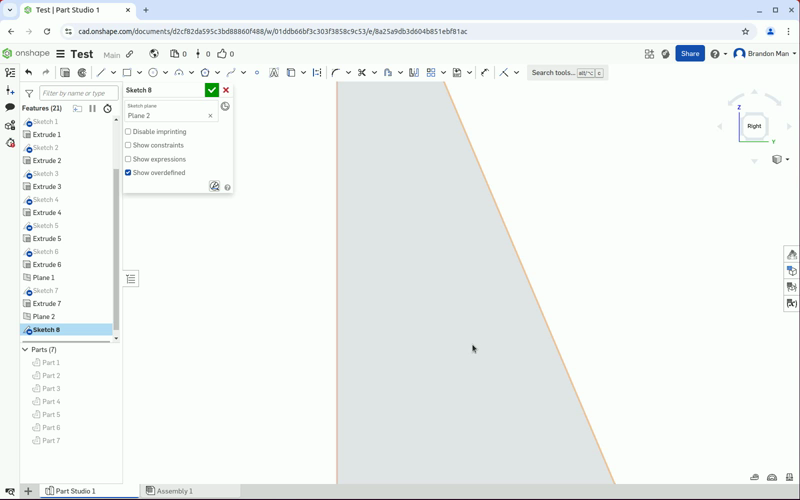
click(472, 344)
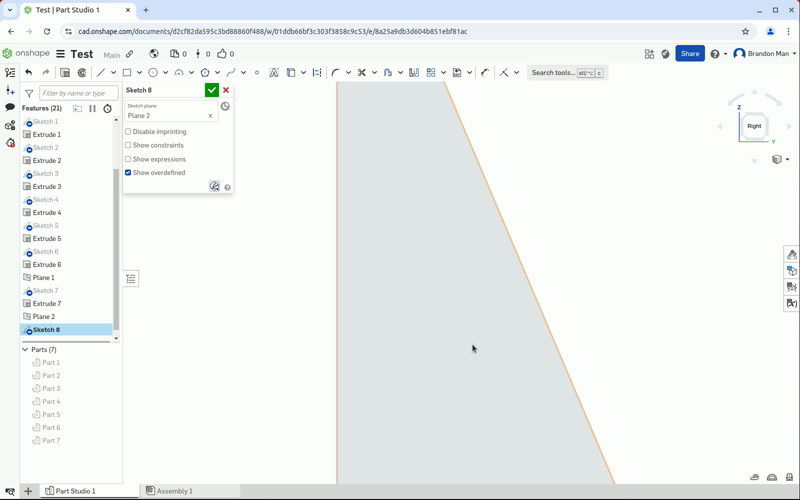
scroll(-6)
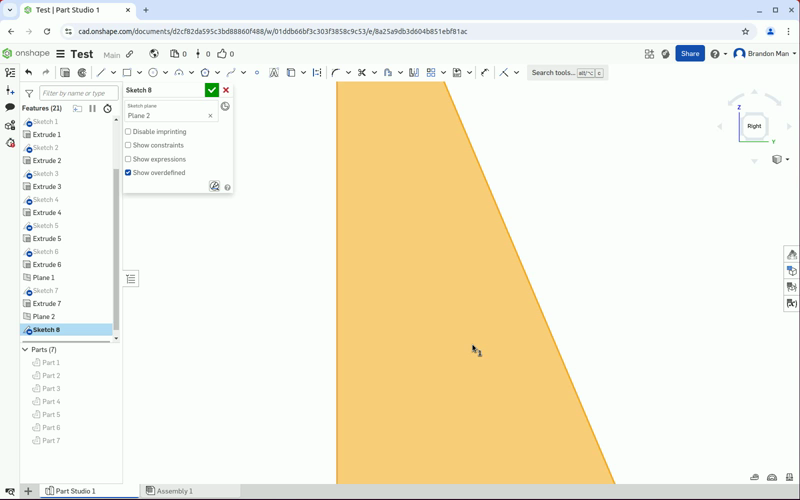
scroll(-6)
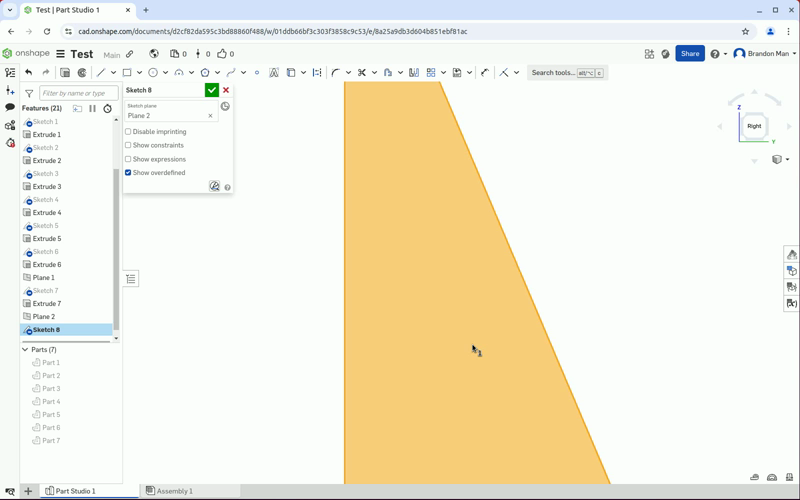
scroll(-6)
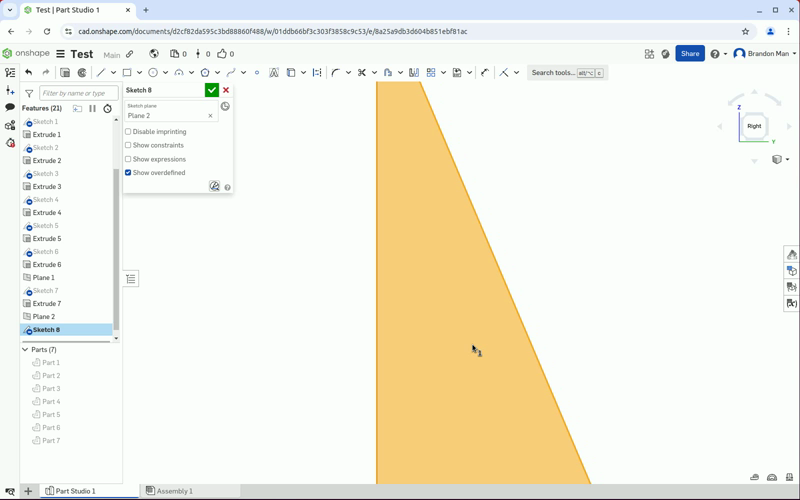
scroll(-6)
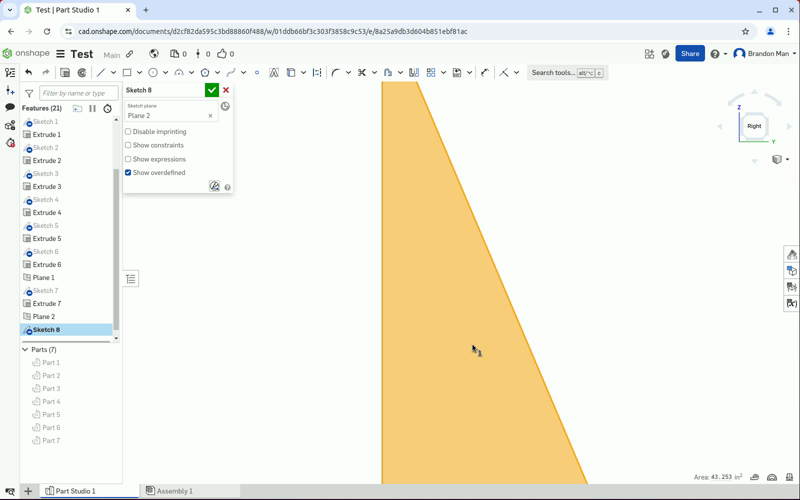
scroll(-6)
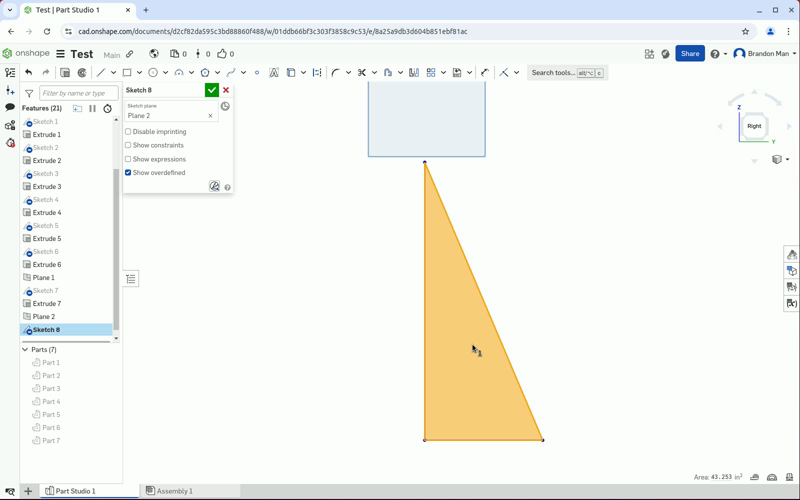
scroll(-6)
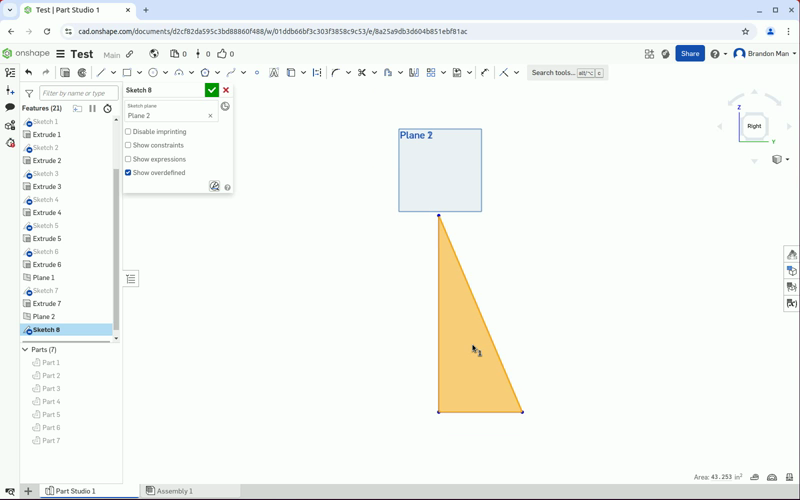
scroll(-6)
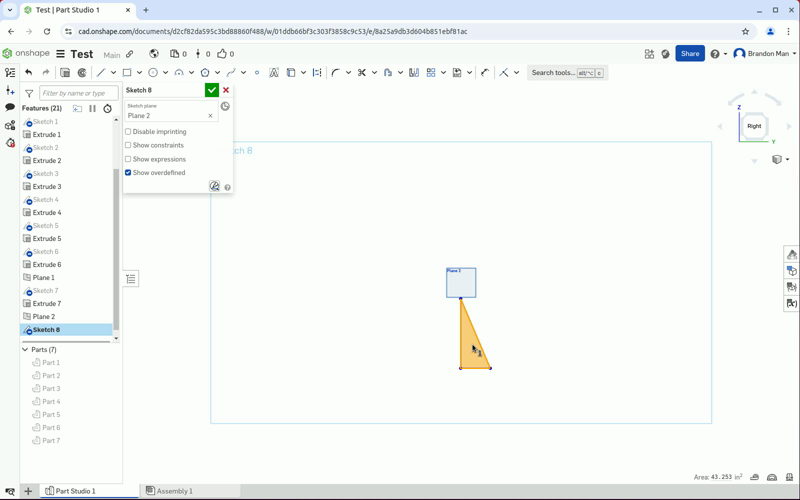
mouse_move(73, 352)
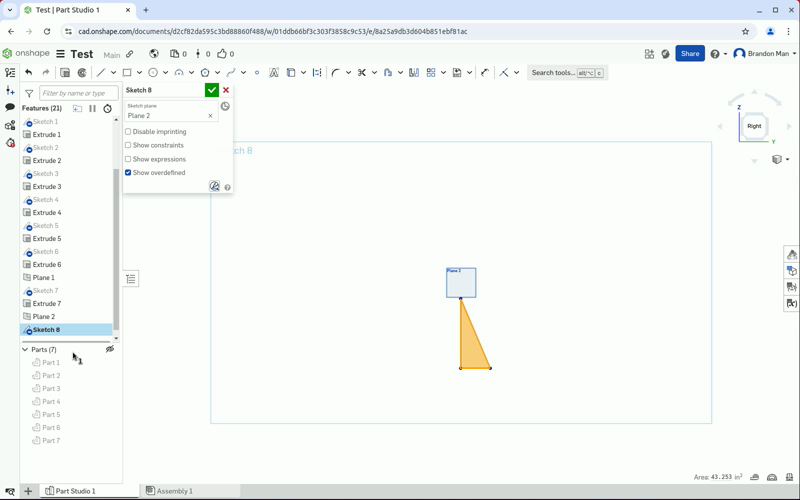
key(shift+y)
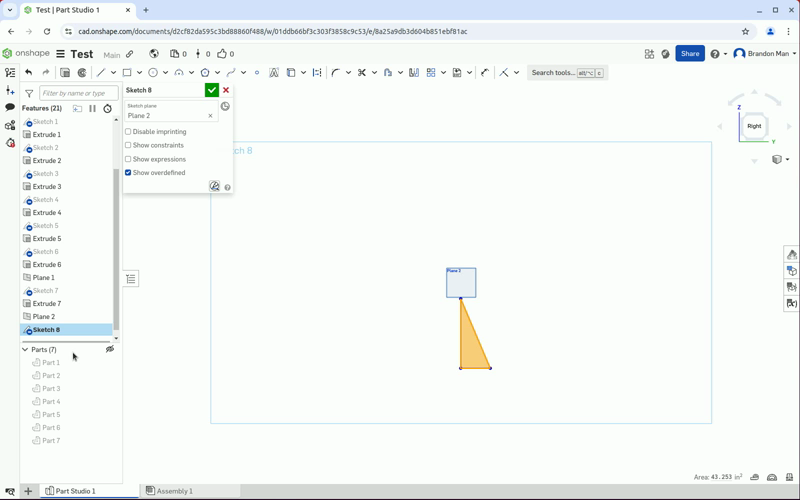
key(shift+e)
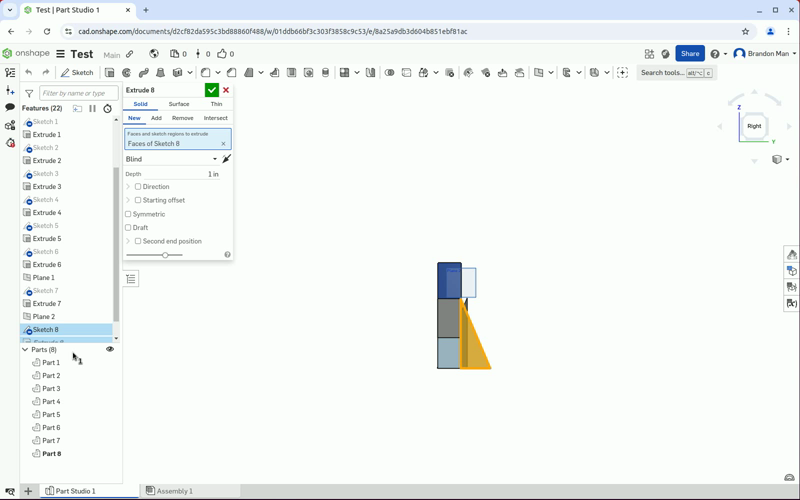
mouse_move(143, 106)
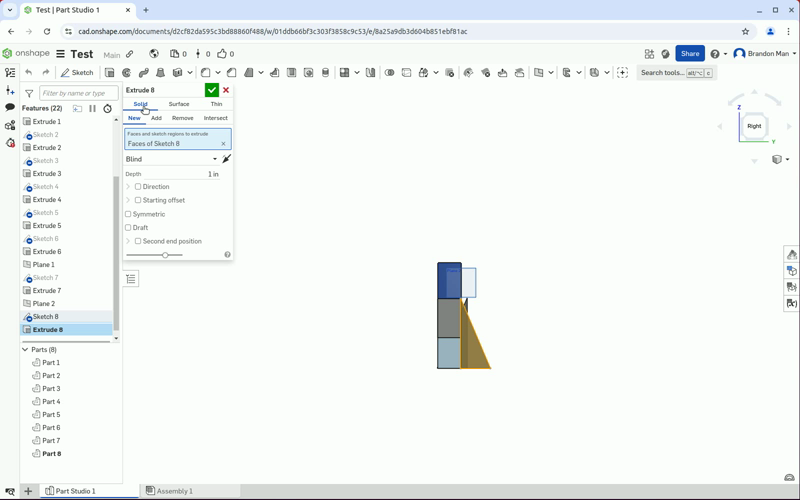
click(143, 106)
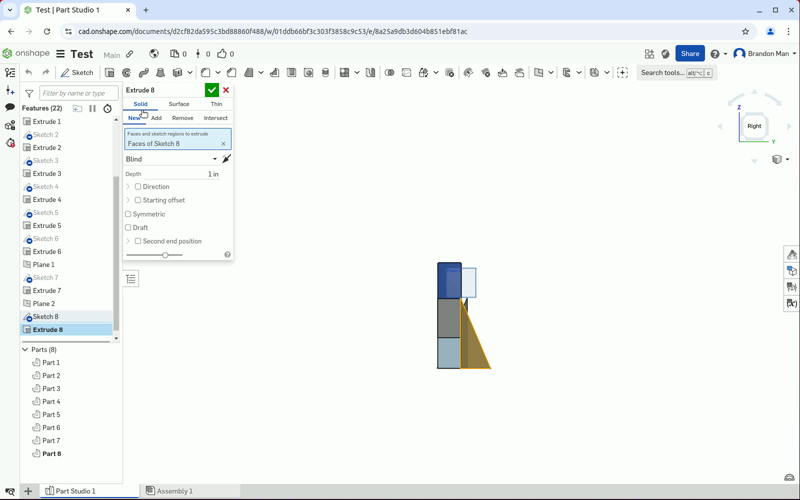
mouse_move(137, 120)
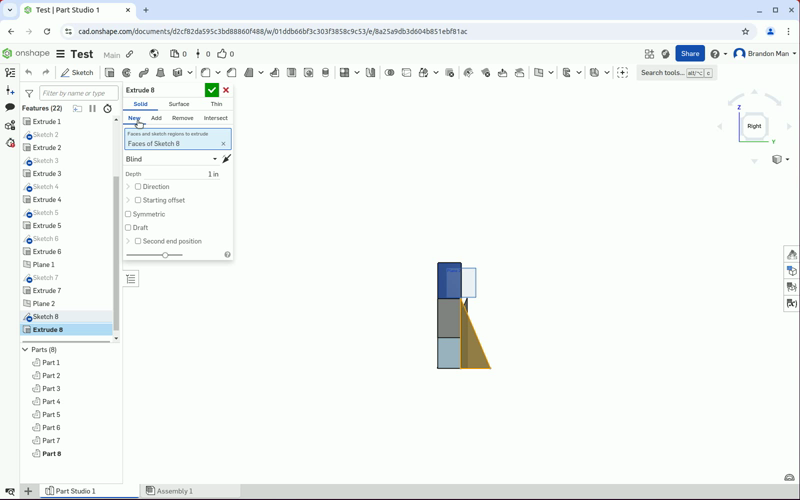
click(137, 120)
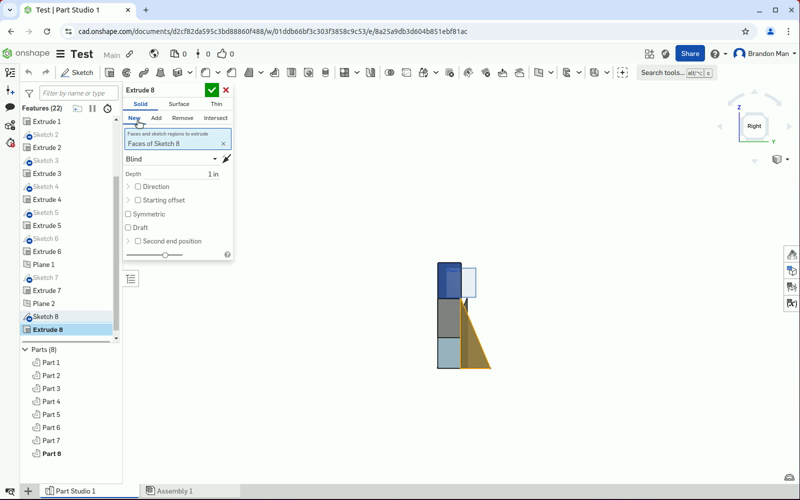
key(tab, 4)
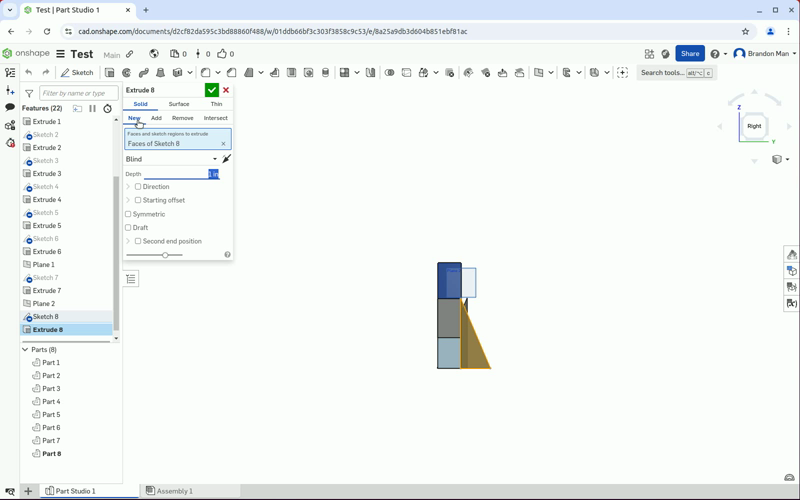
text(-6.499)
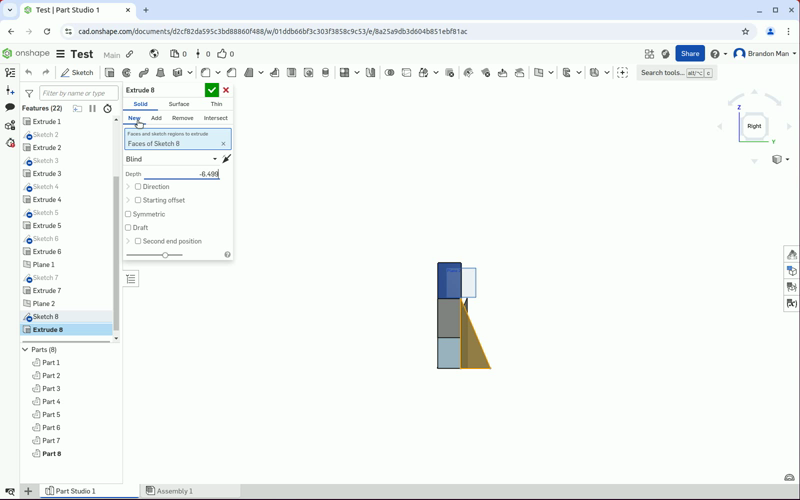
key(enter)
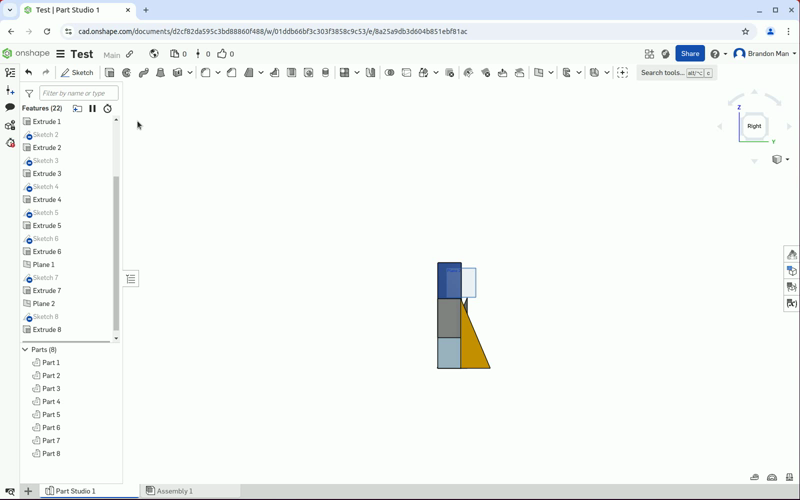
key(shift+h)
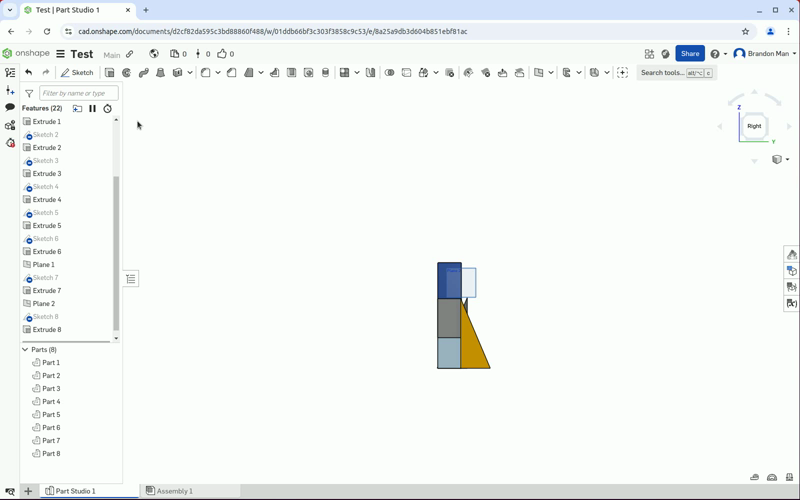
key(shift+h)
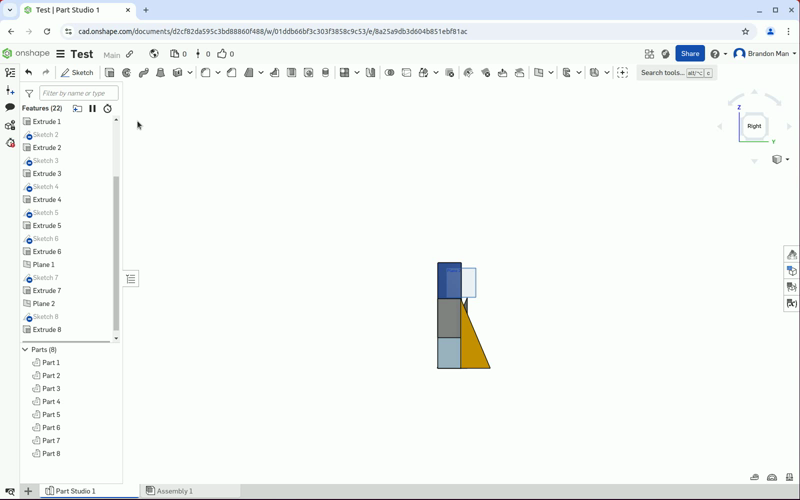
key(shift+7)
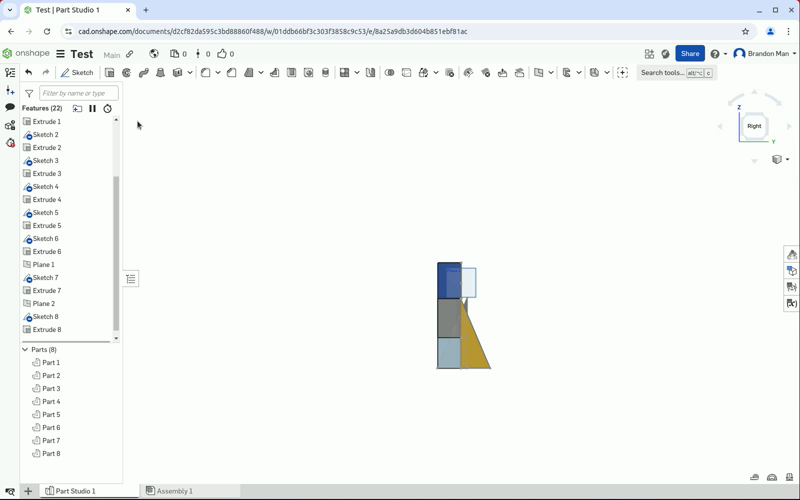
key(right, 2)
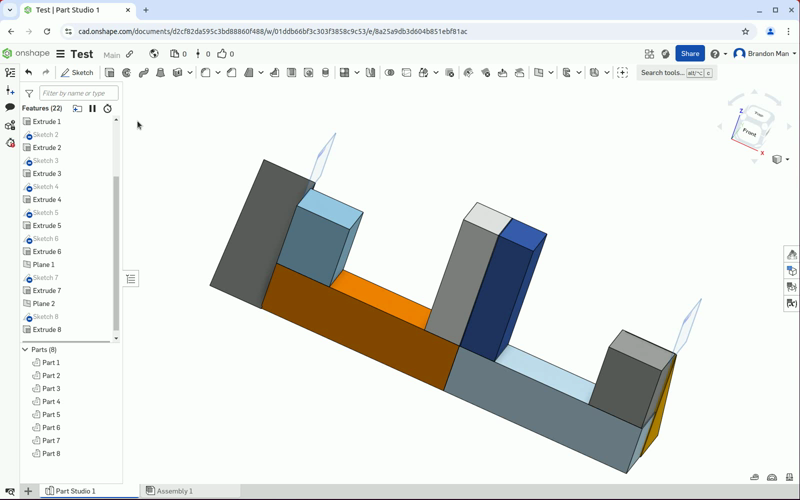
key(down, 2)
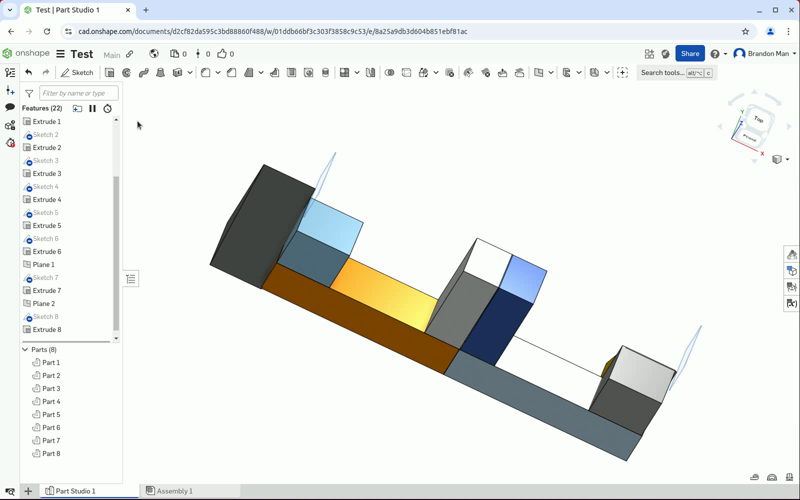
key(up, 2)
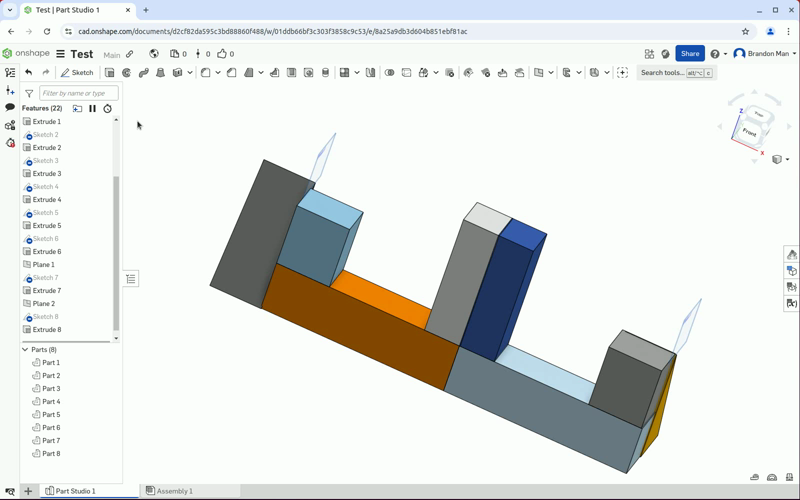
key(left, 2)
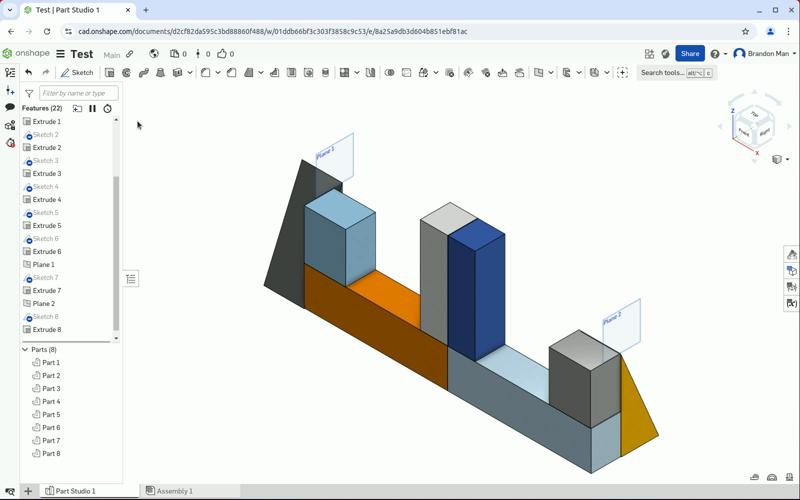
mouse_move(69, 111)
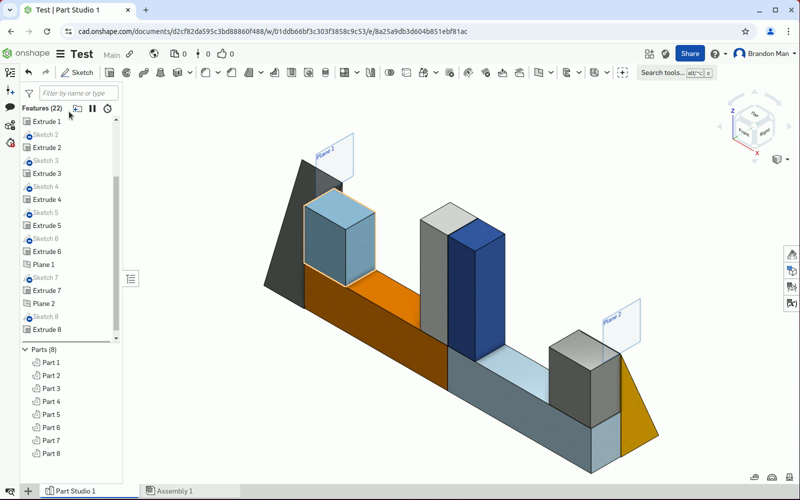
click(69, 111)